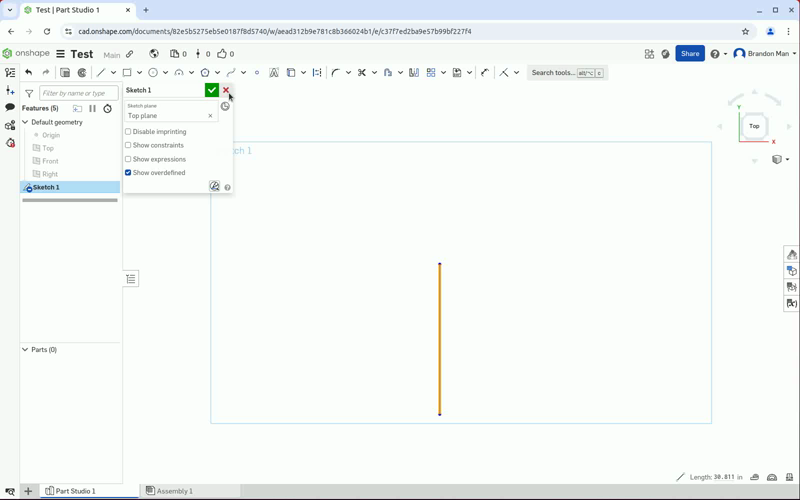
key(shift+h)
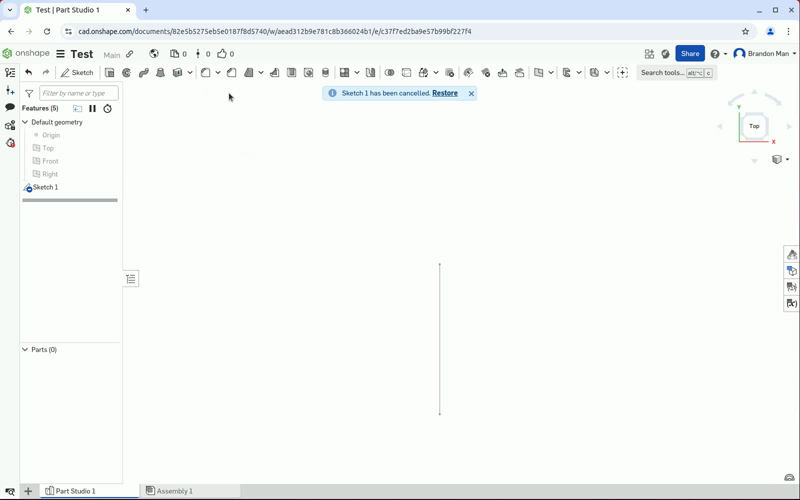
key(shift+s)
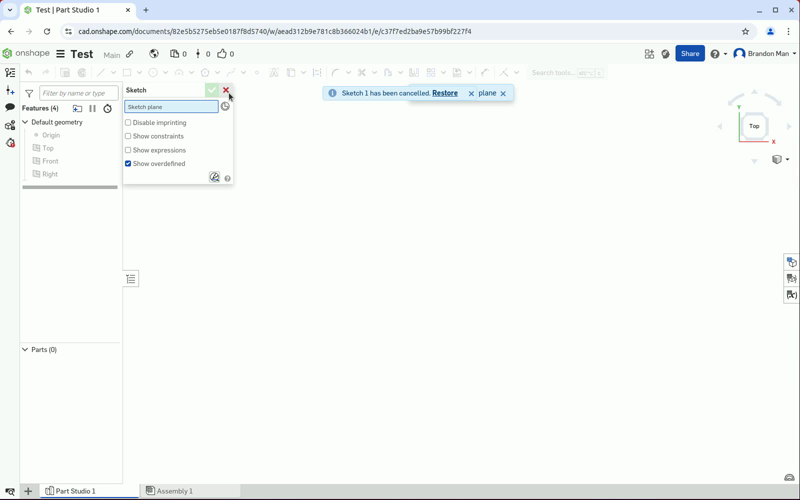
mouse_move(73, 150)
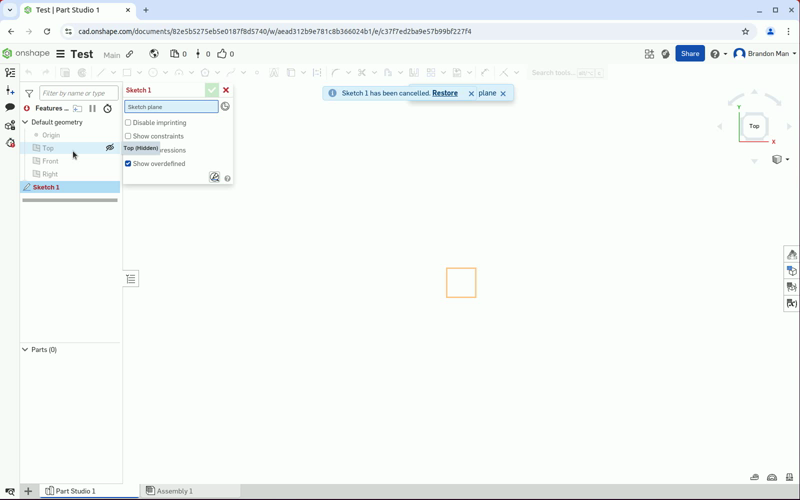
click(73, 150)
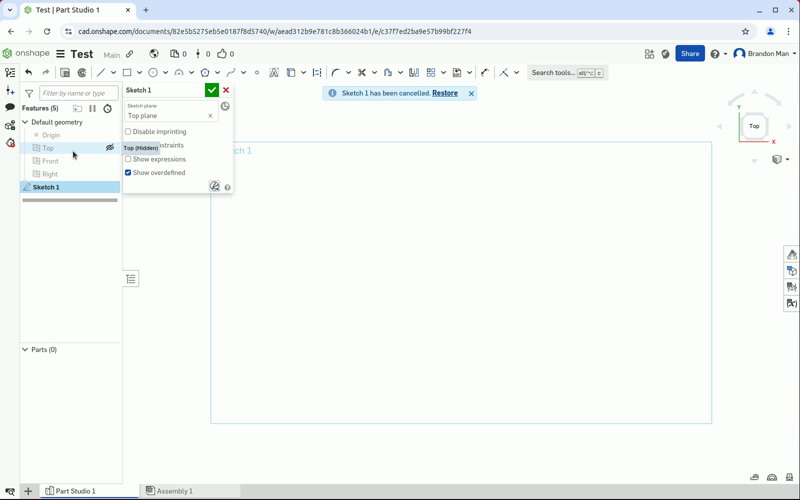
mouse_move(73, 352)
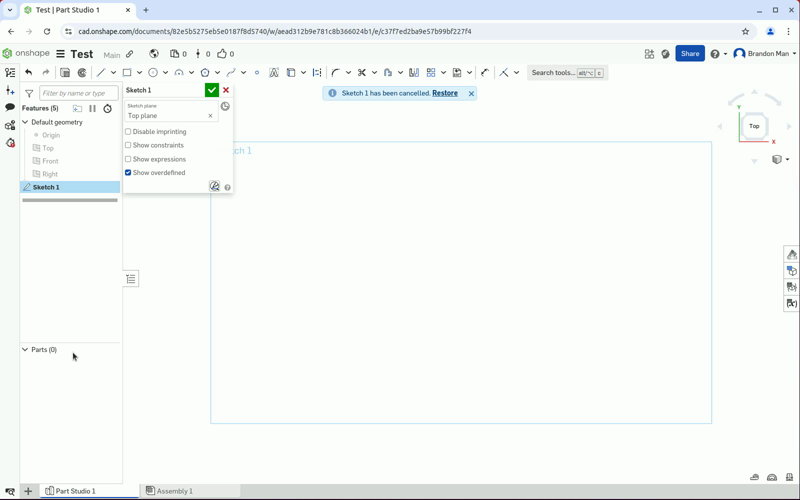
key(y)
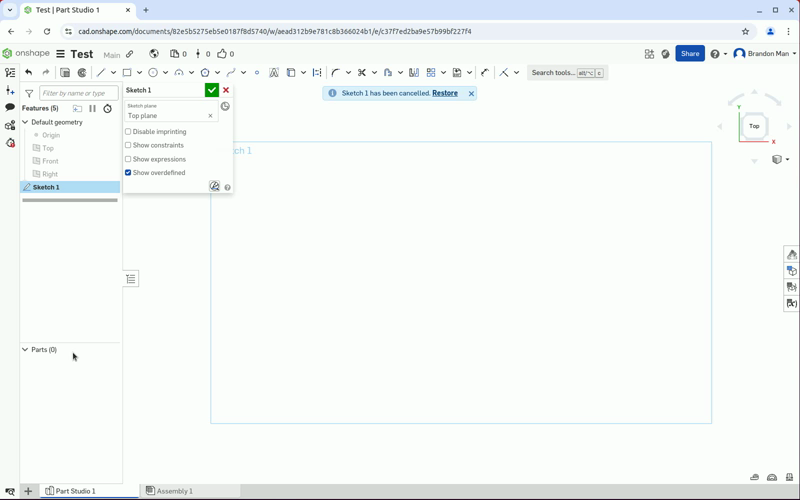
key(l)
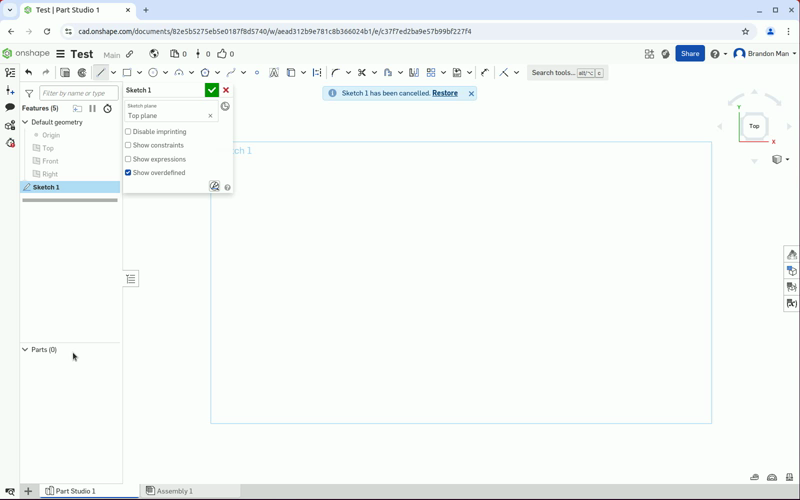
key_down(shift)
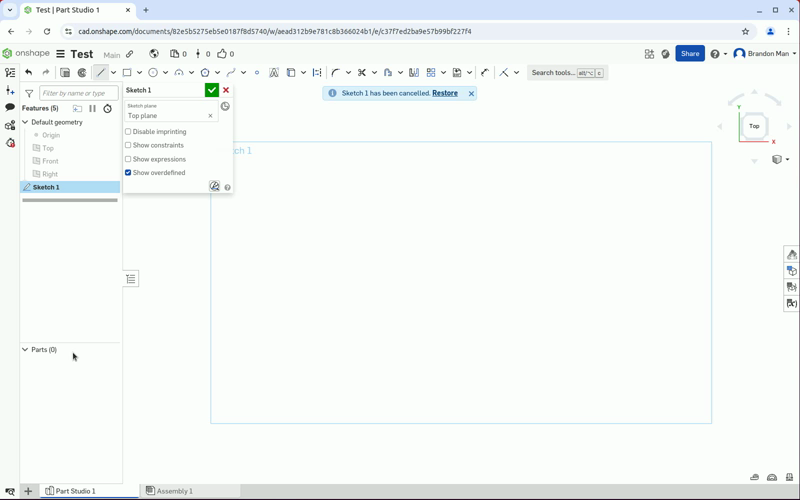
mouse_move(460, 282)
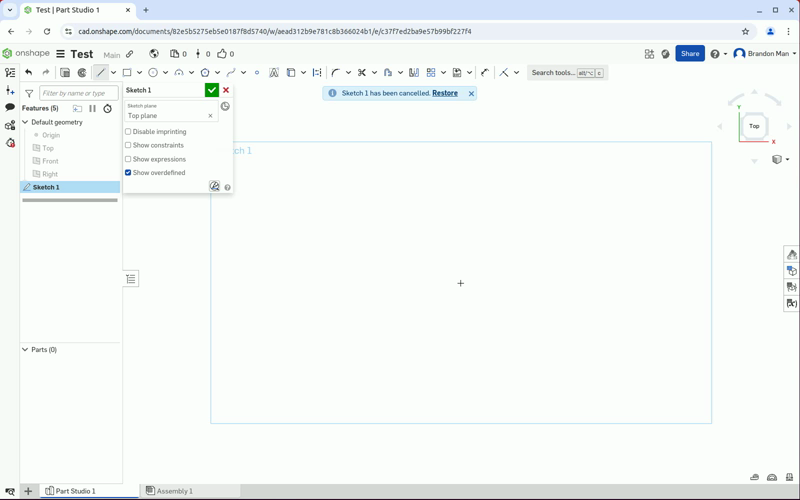
click(460, 282)
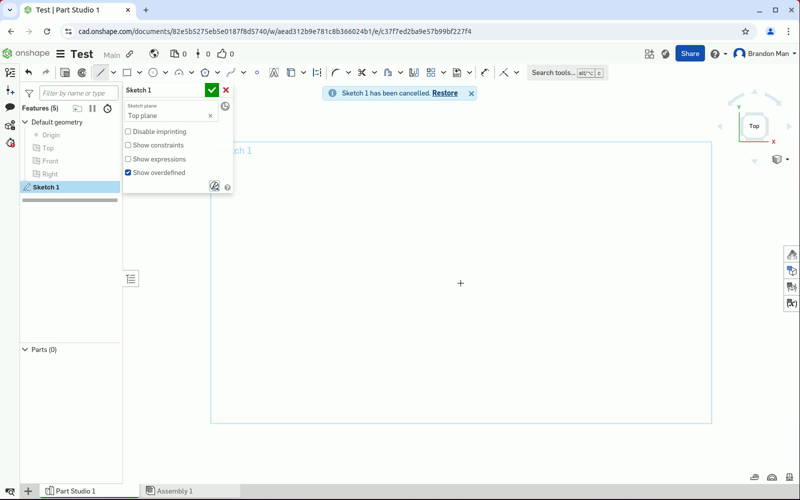
key_up(shift)
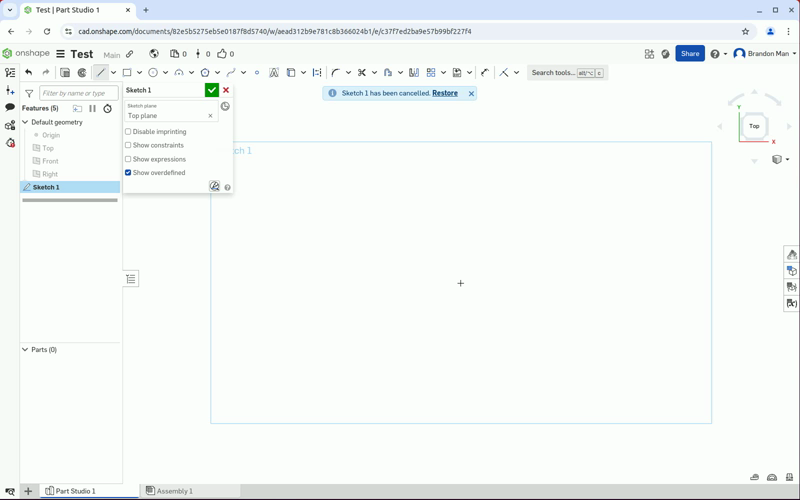
key_down(shift)
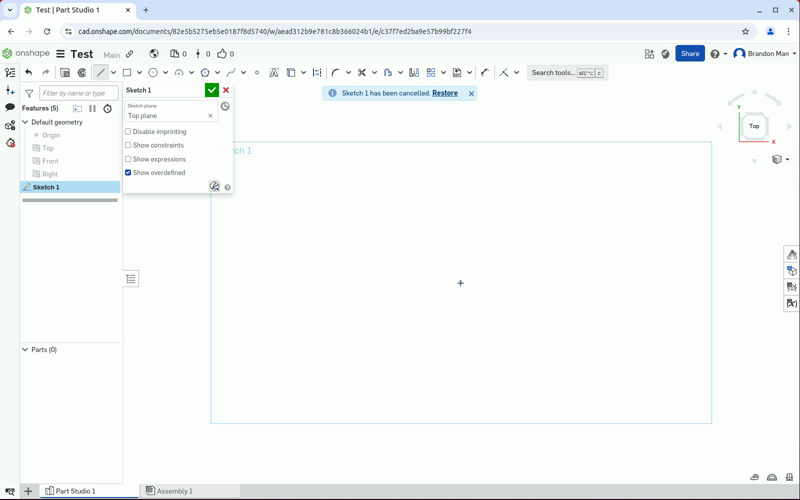
mouse_move(490, 282)
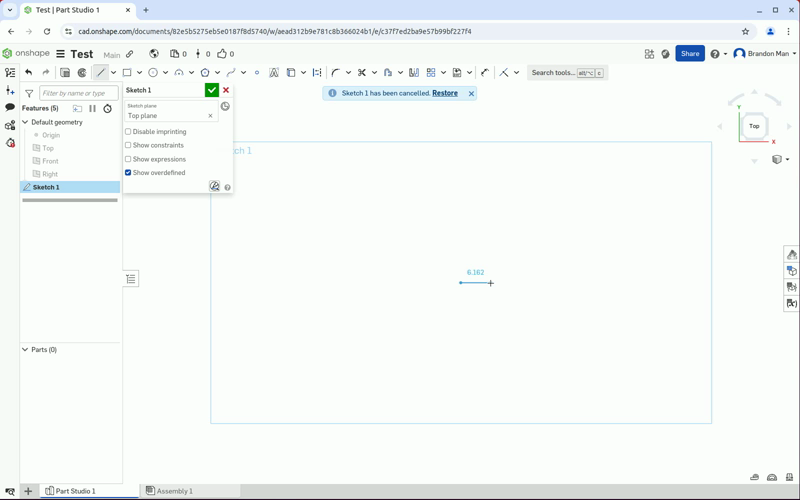
mouse_move(512, 282)
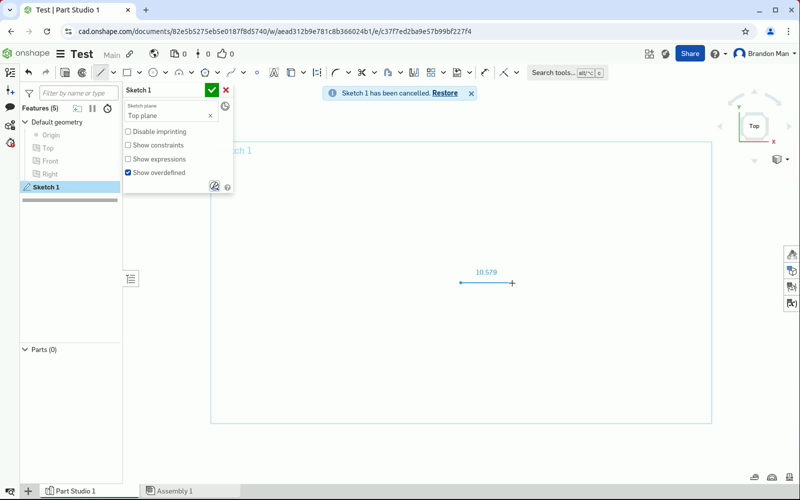
click(512, 282)
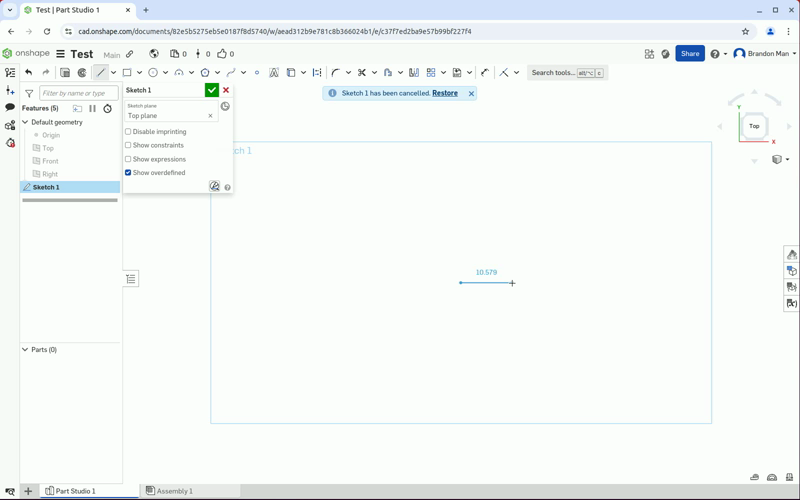
key_up(shift)
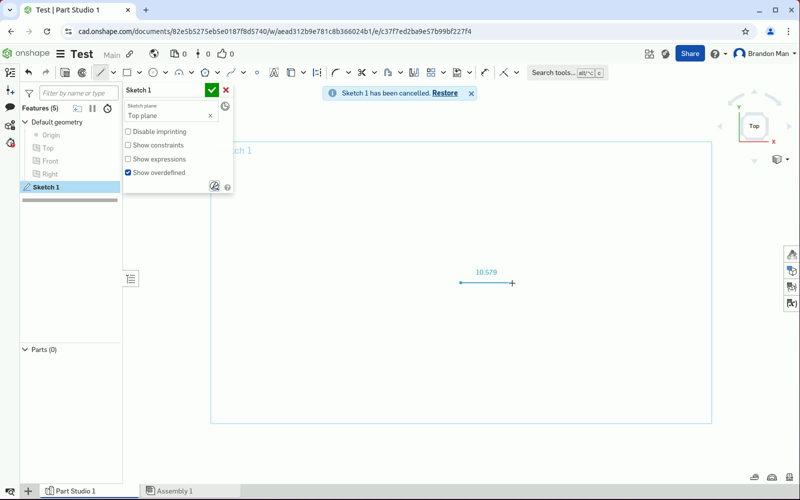
key(esc)
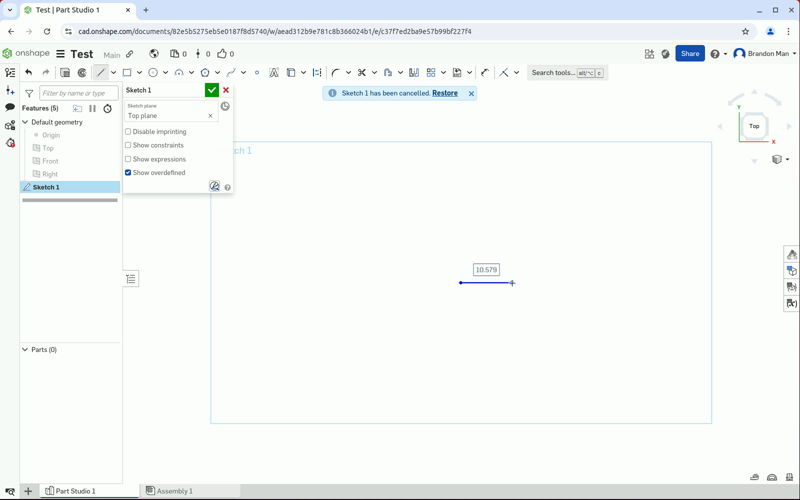
key(a)
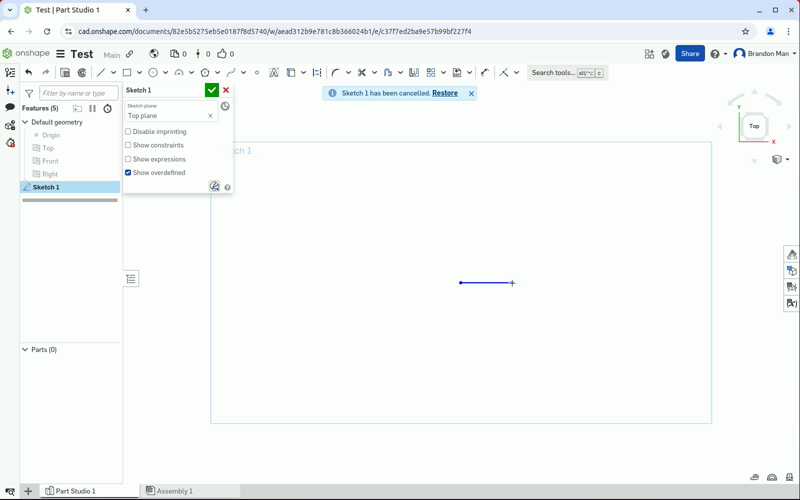
mouse_move(512, 282)
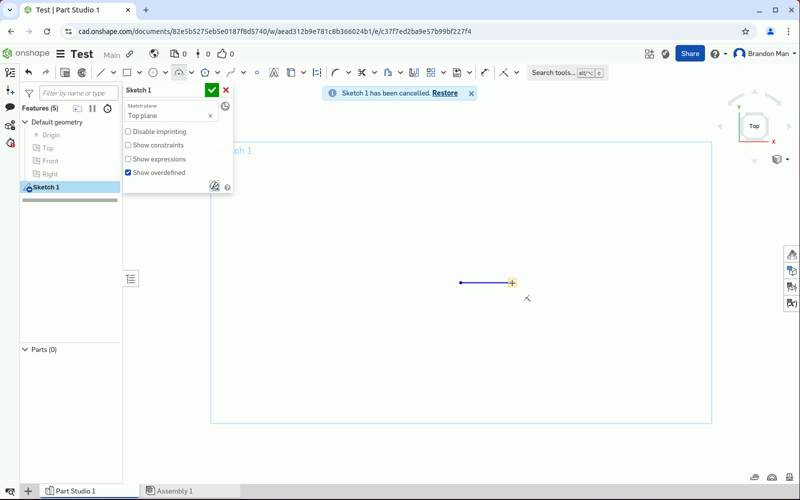
click(512, 282)
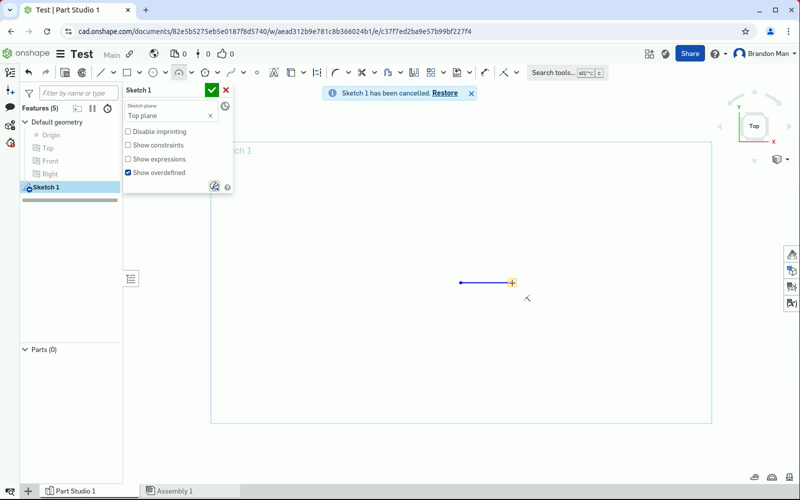
key_down(shift)
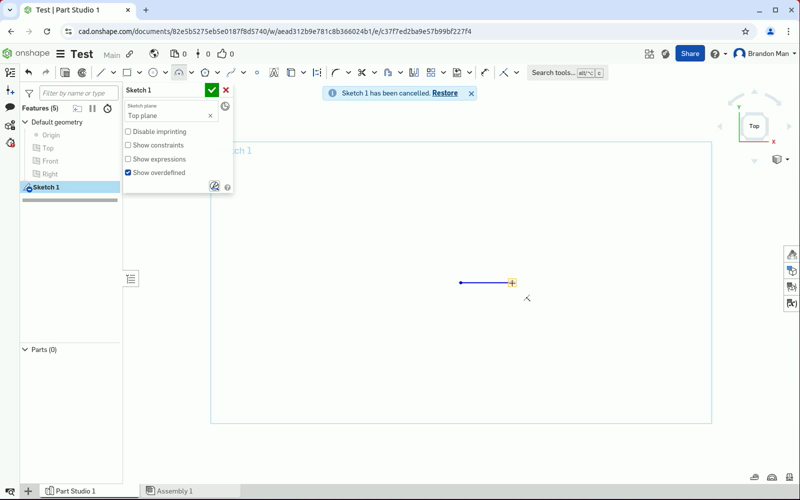
mouse_move(534, 260)
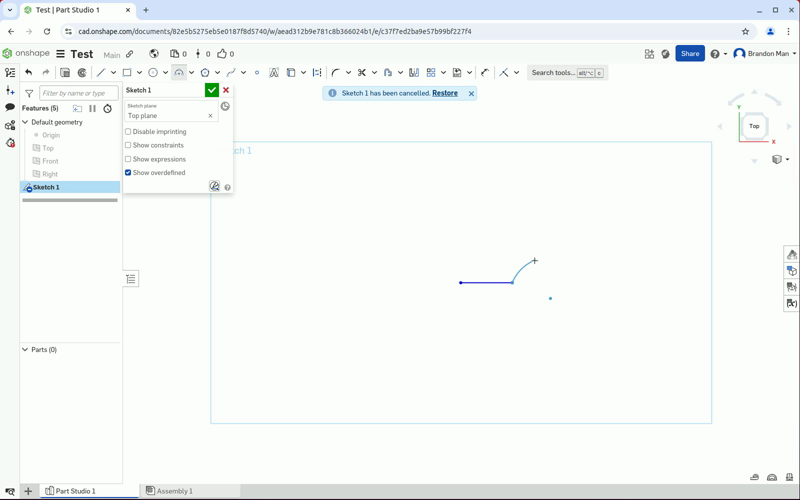
click(534, 260)
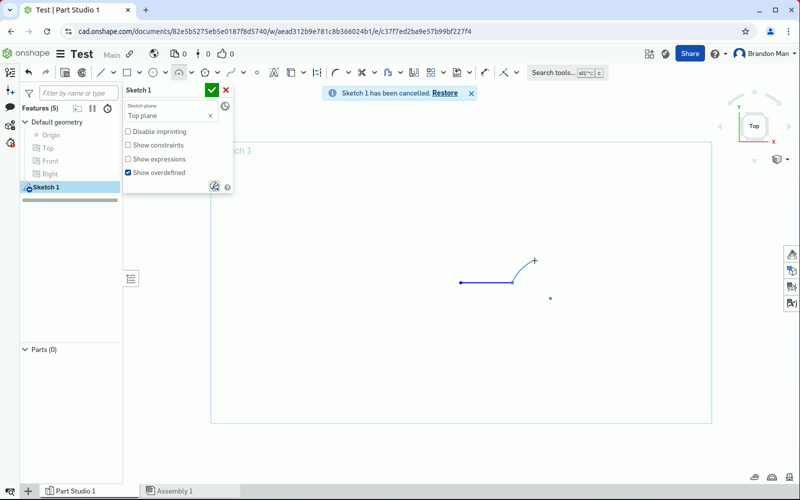
mouse_move(528, 276)
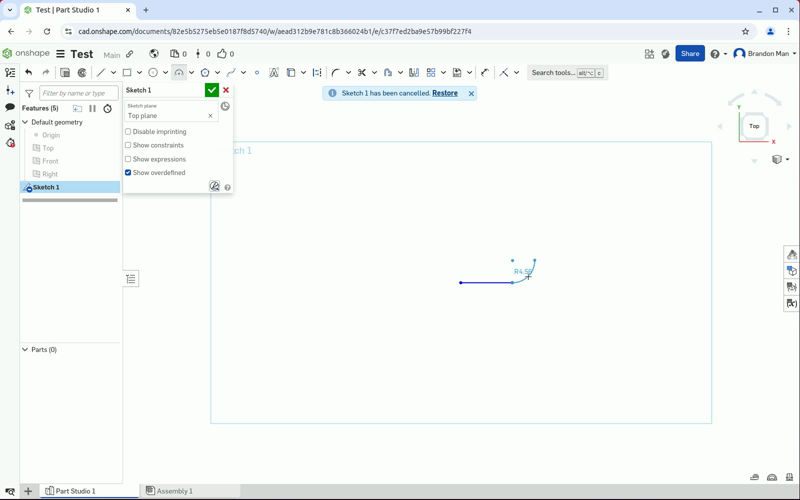
click(528, 276)
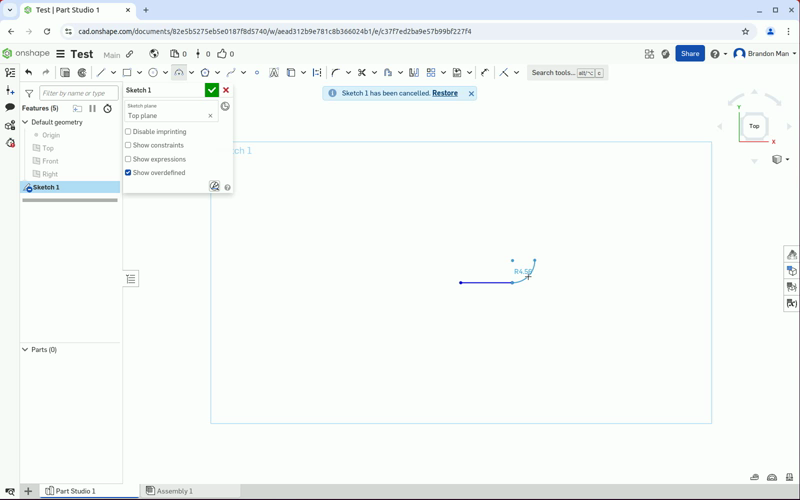
key_up(shift)
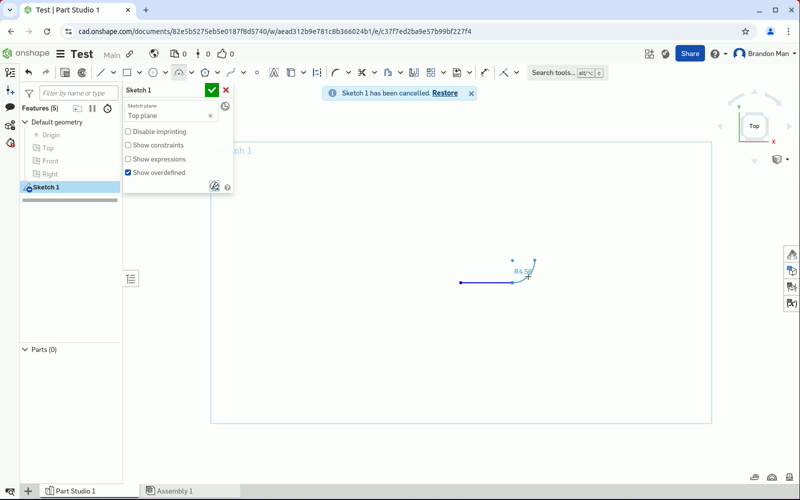
key(esc)
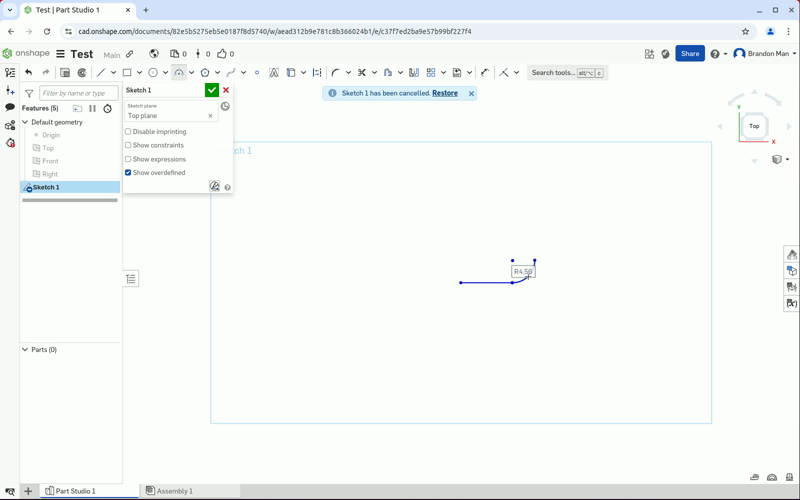
key(l)
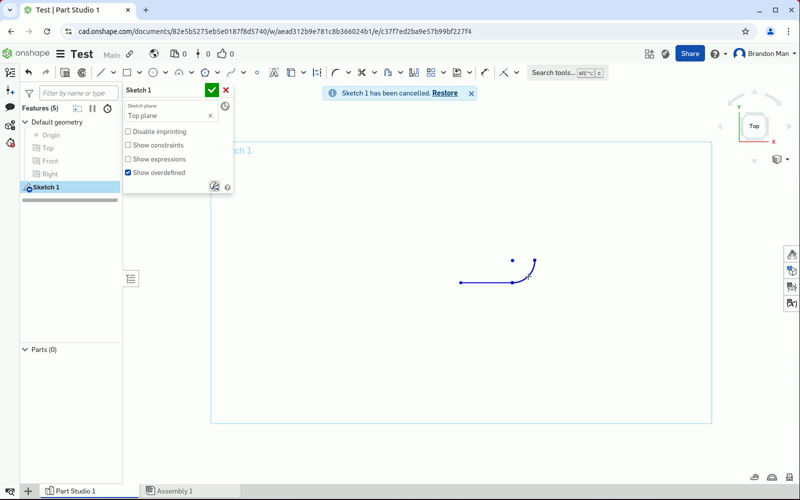
mouse_move(534, 260)
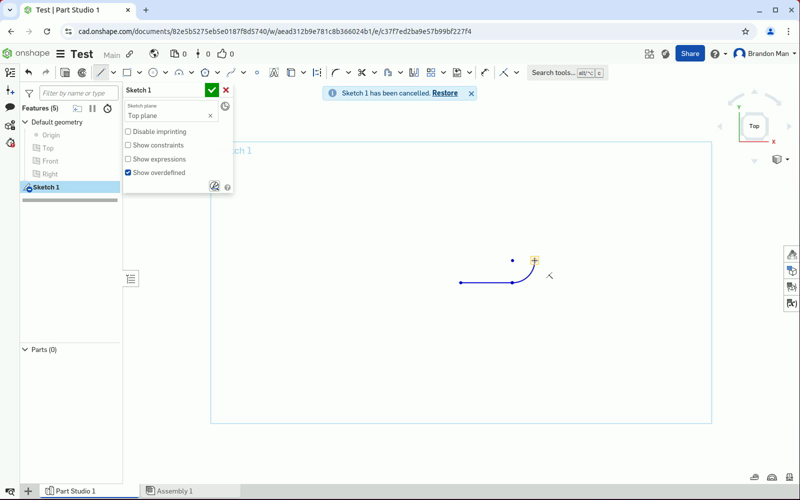
click(534, 260)
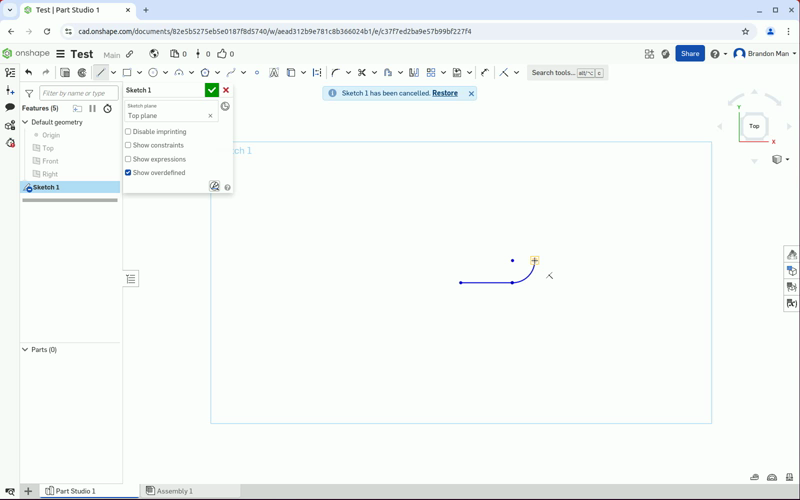
key_down(shift)
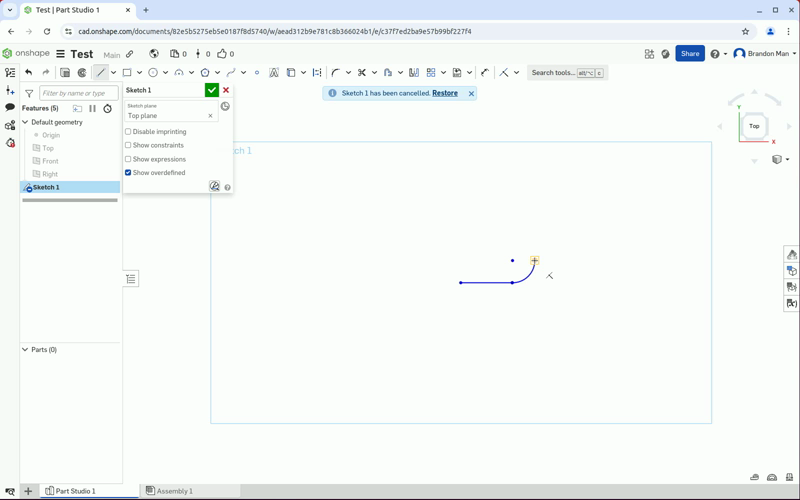
mouse_move(564, 260)
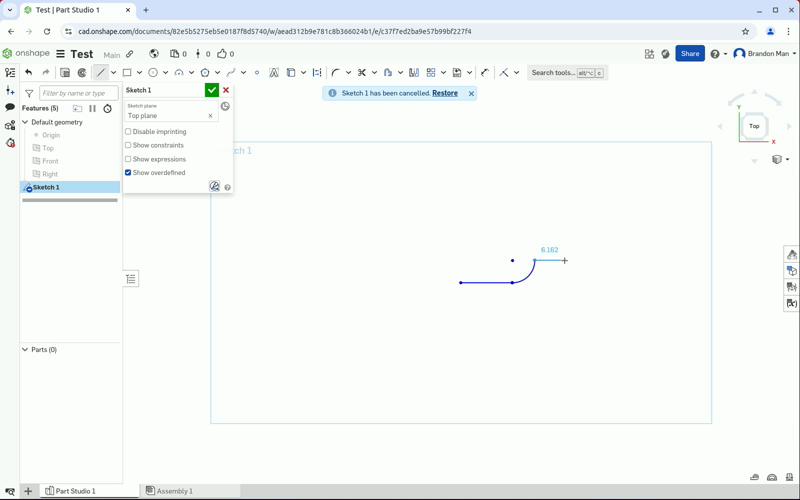
mouse_move(528, 260)
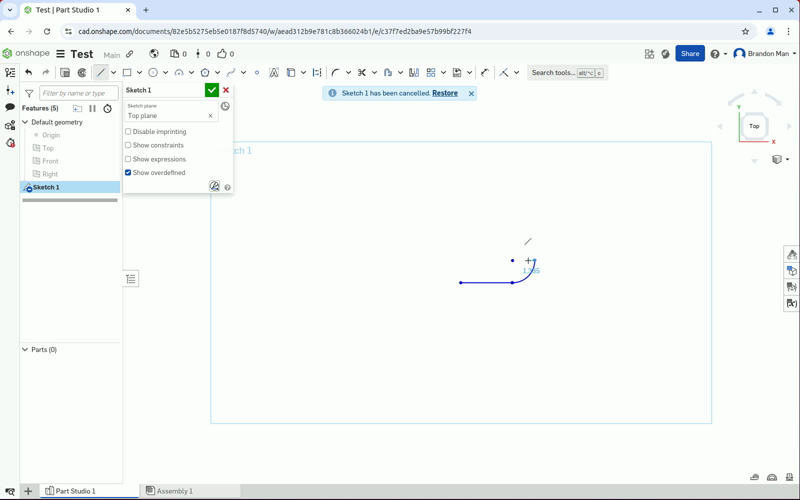
scroll(6)
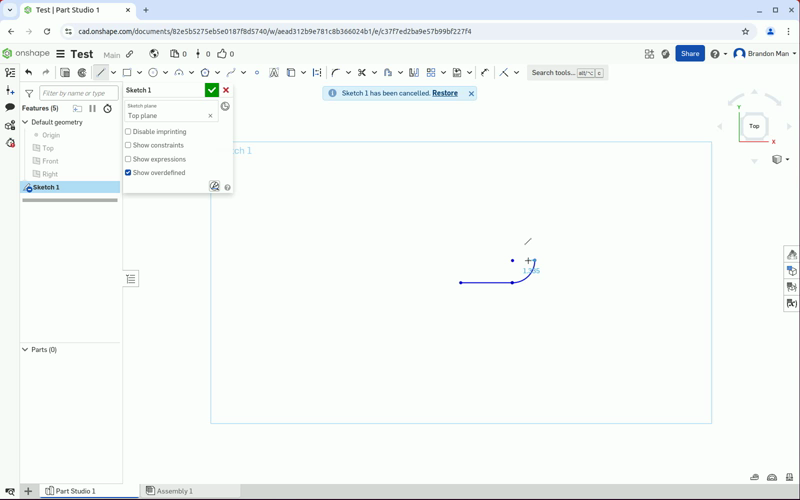
scroll(6)
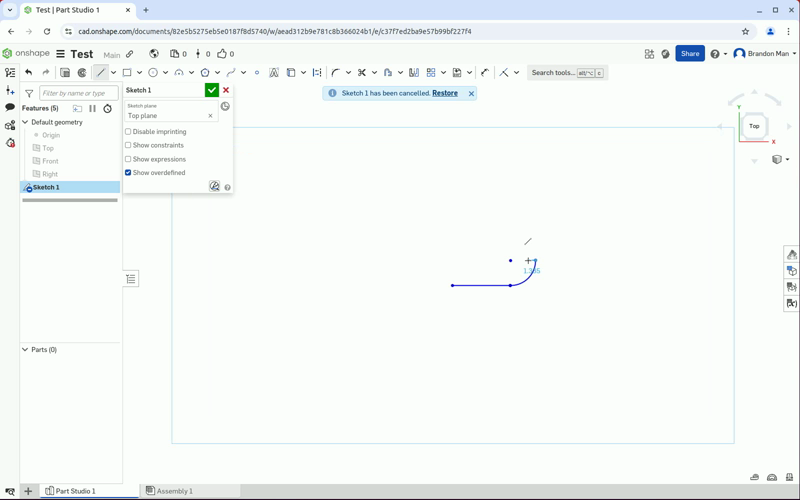
scroll(6)
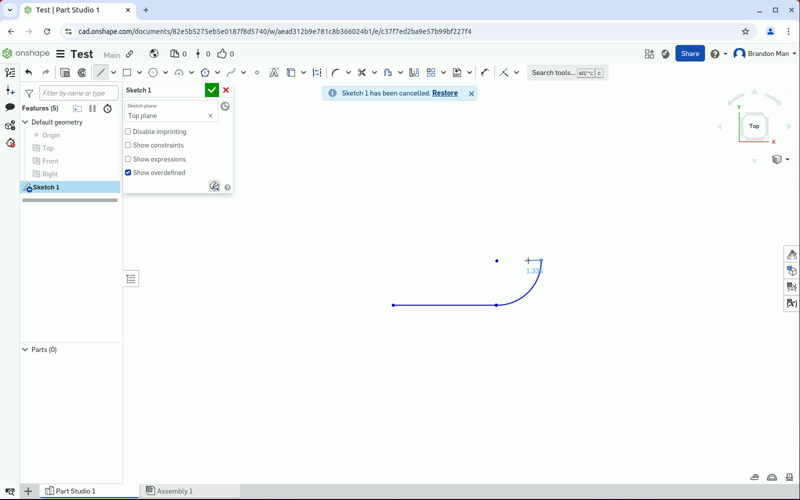
scroll(6)
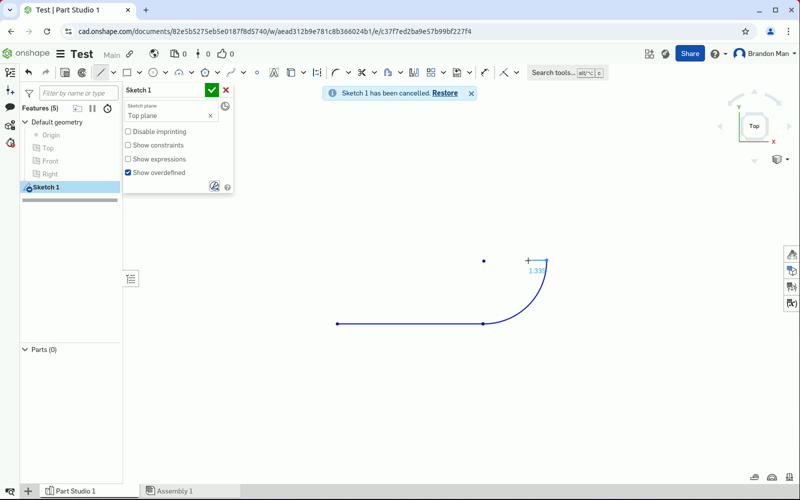
scroll(6)
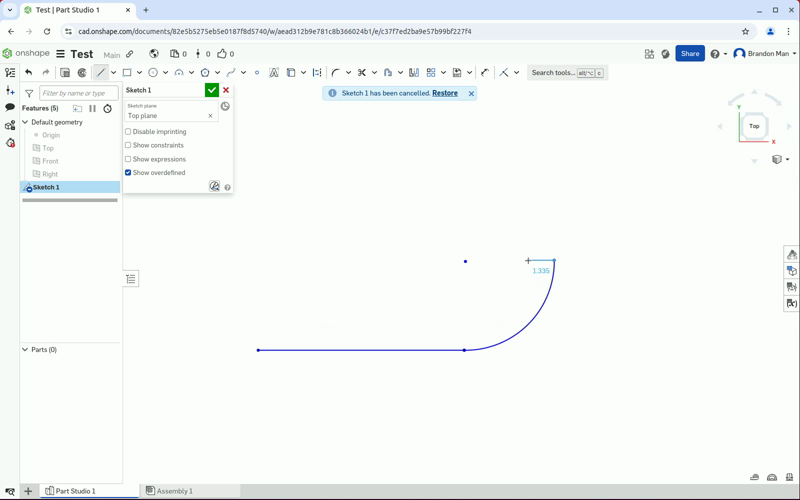
scroll(6)
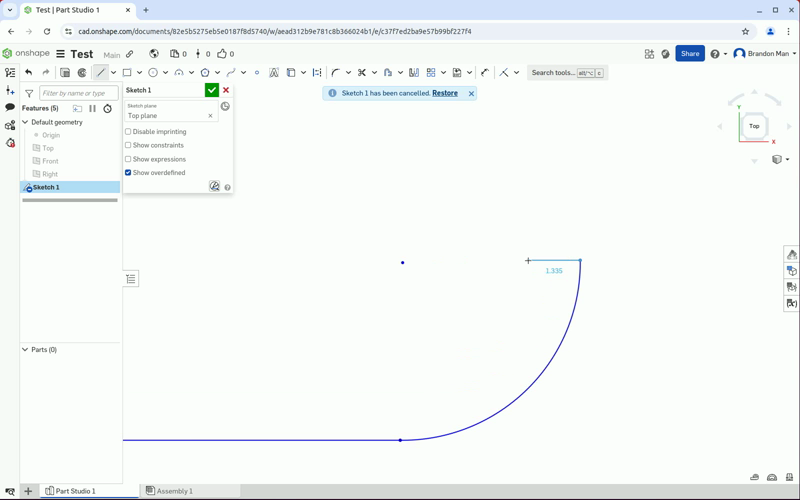
scroll(6)
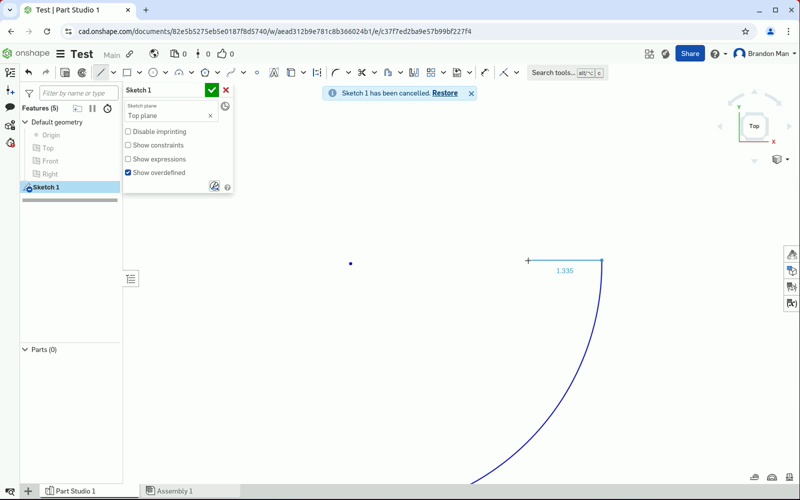
click(528, 260)
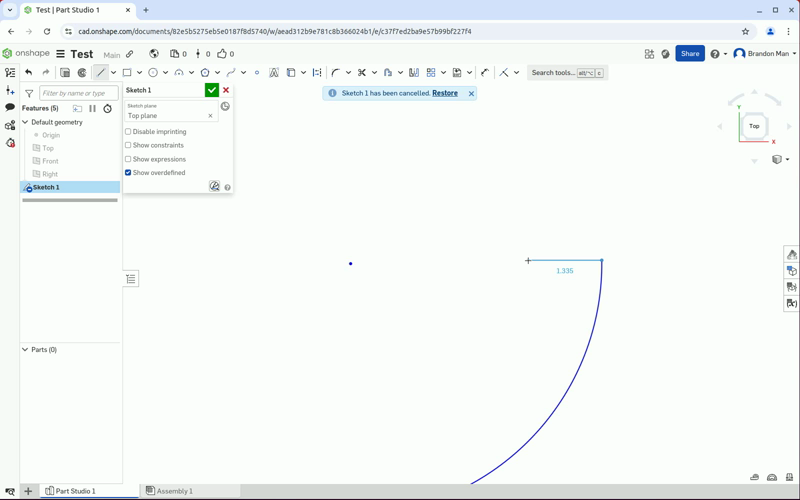
scroll(-6)
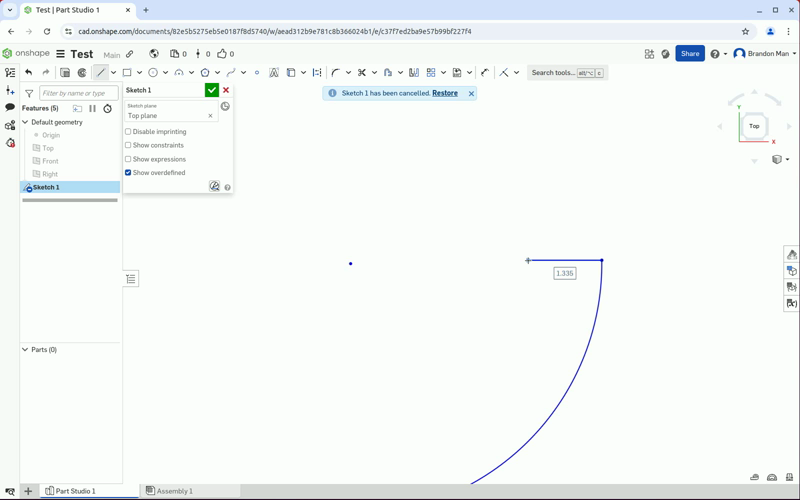
scroll(-6)
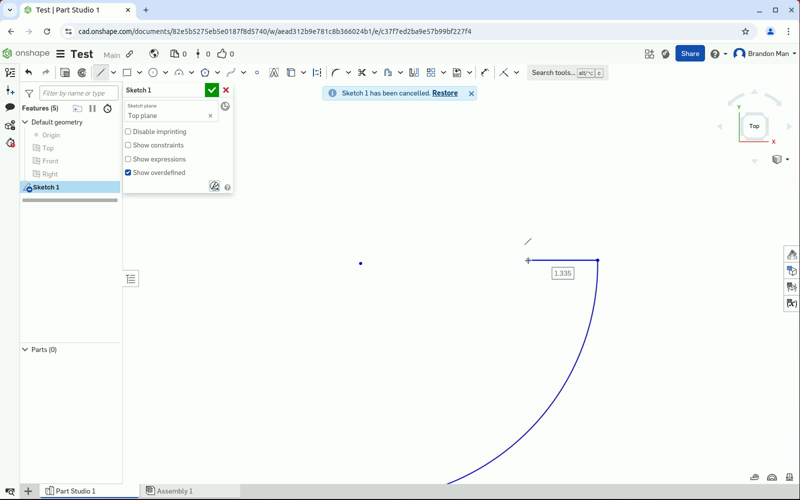
scroll(-6)
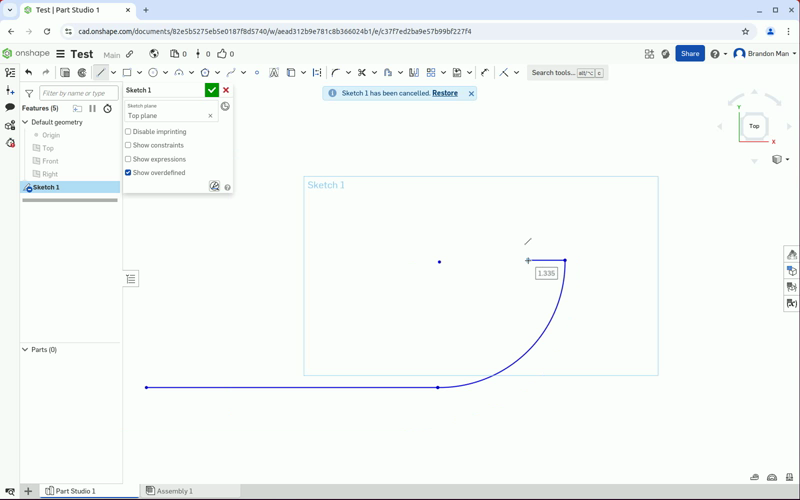
scroll(-6)
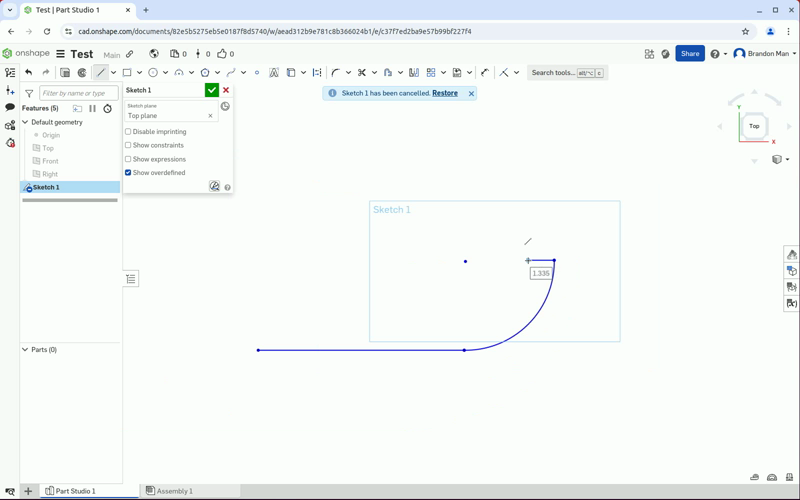
scroll(-6)
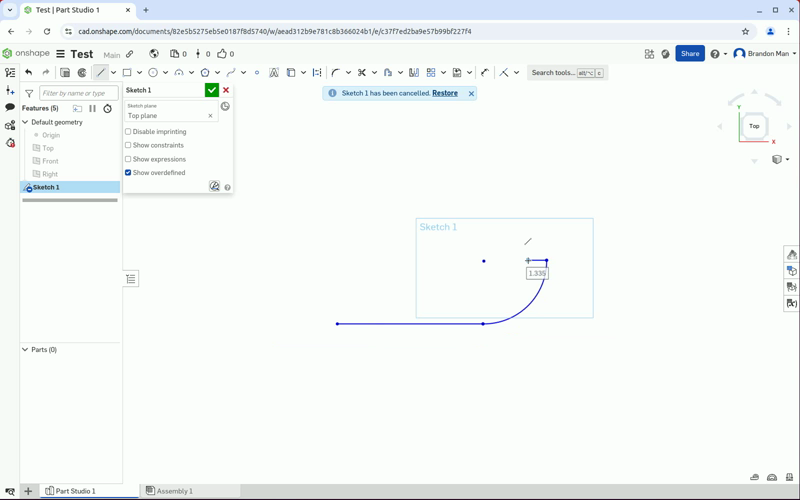
scroll(-6)
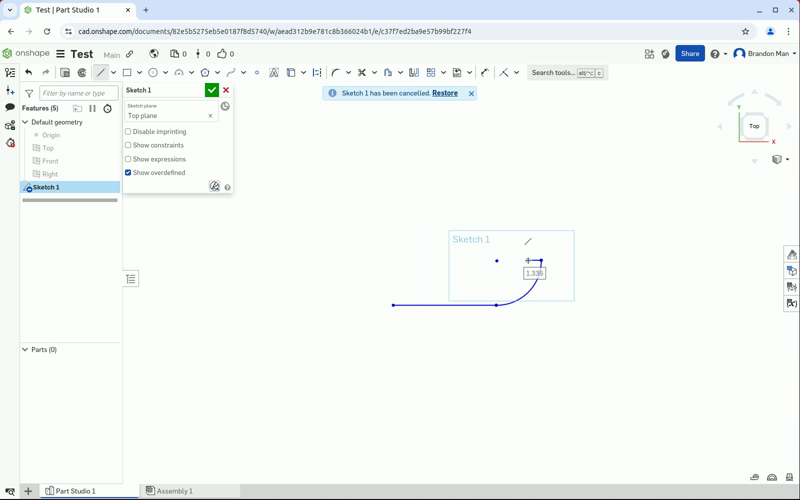
scroll(-6)
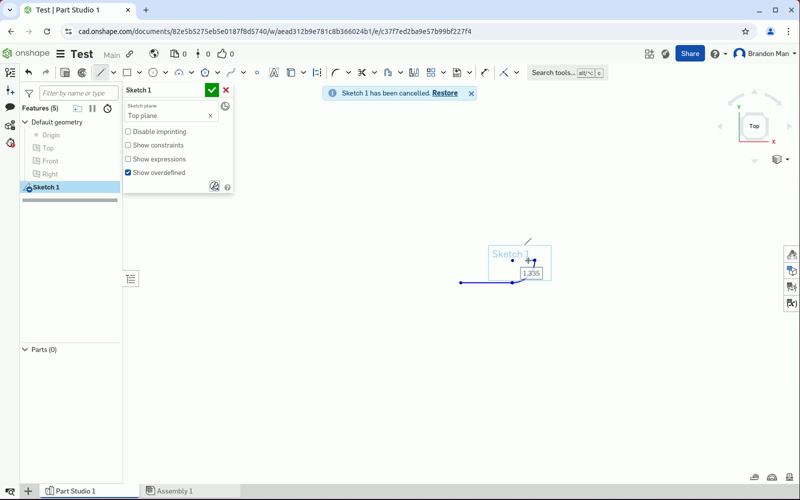
key_up(shift)
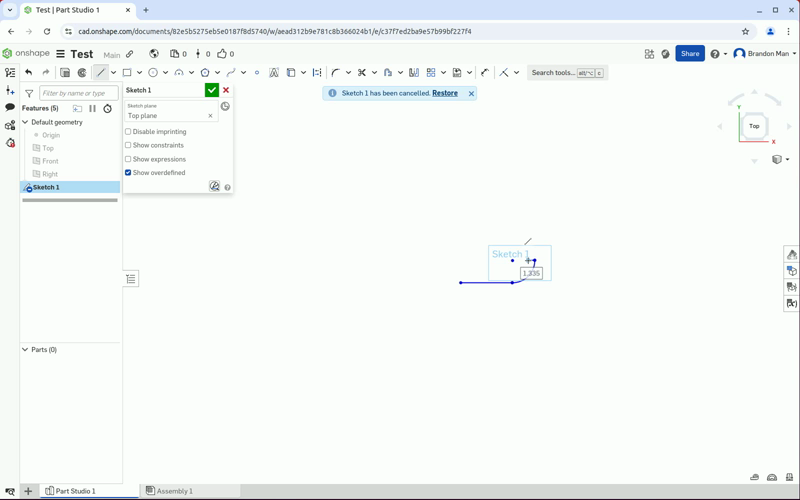
key_down(shift)
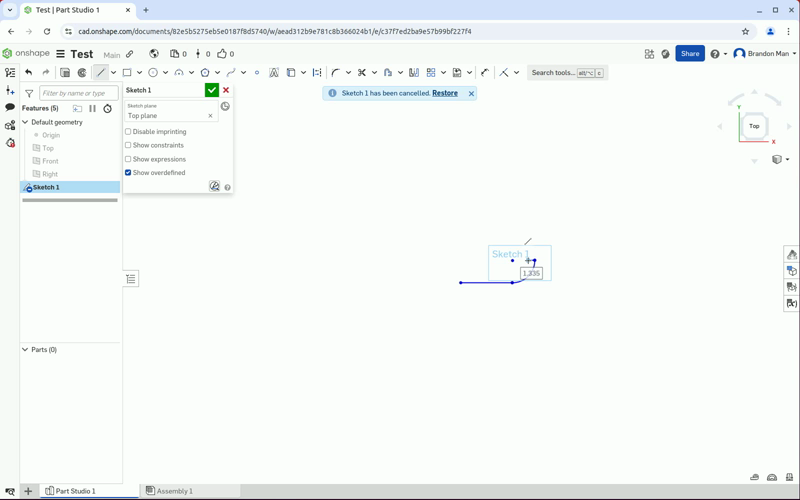
mouse_move(558, 260)
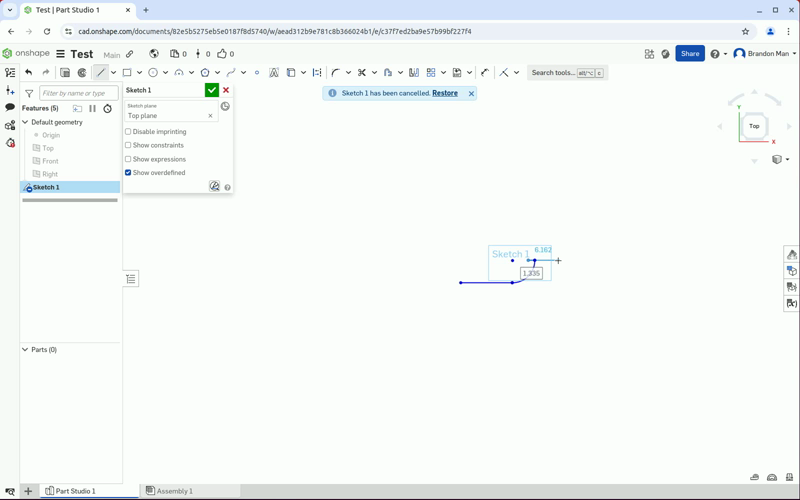
mouse_move(521, 260)
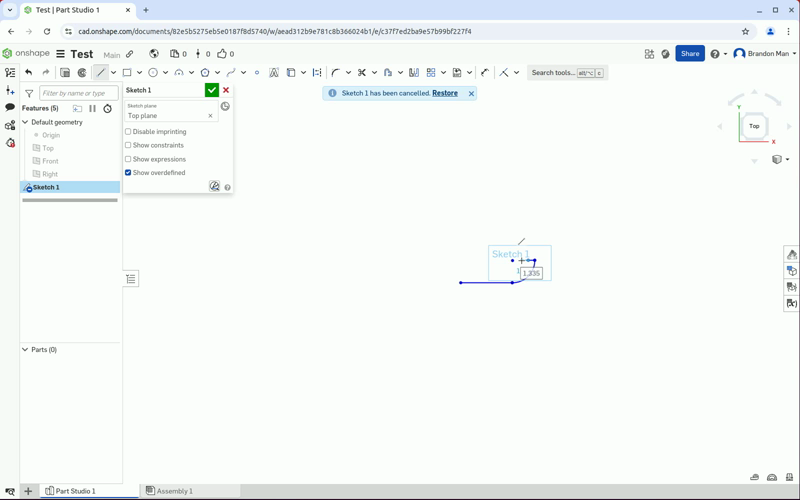
scroll(6)
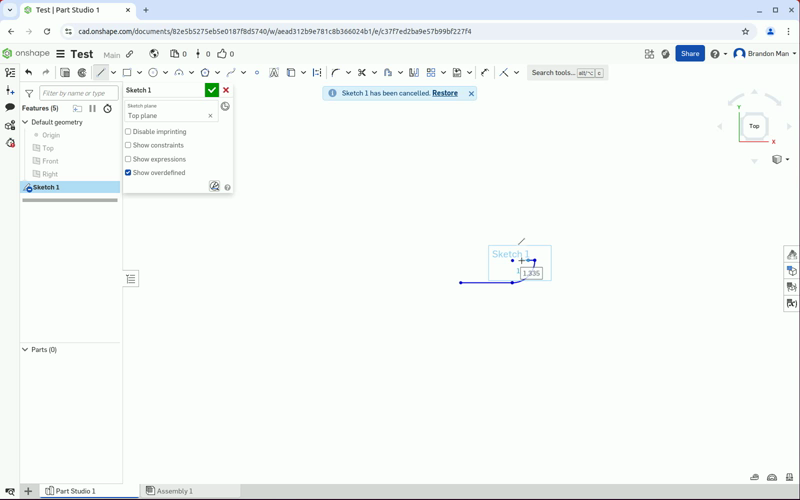
scroll(6)
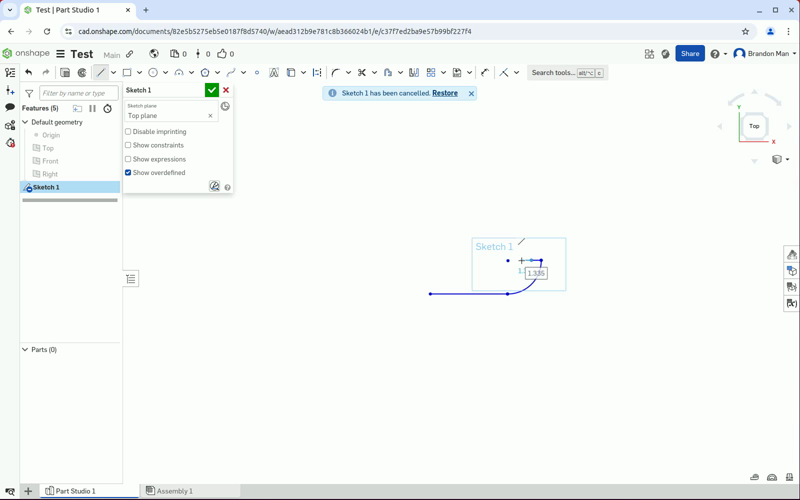
scroll(6)
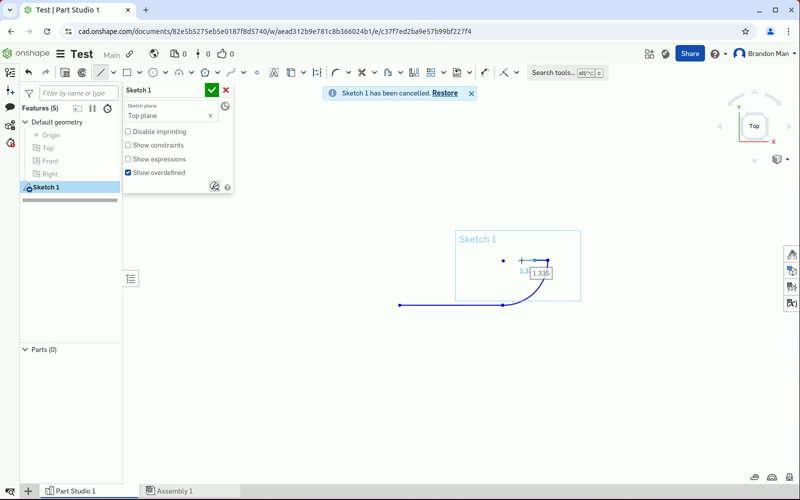
scroll(6)
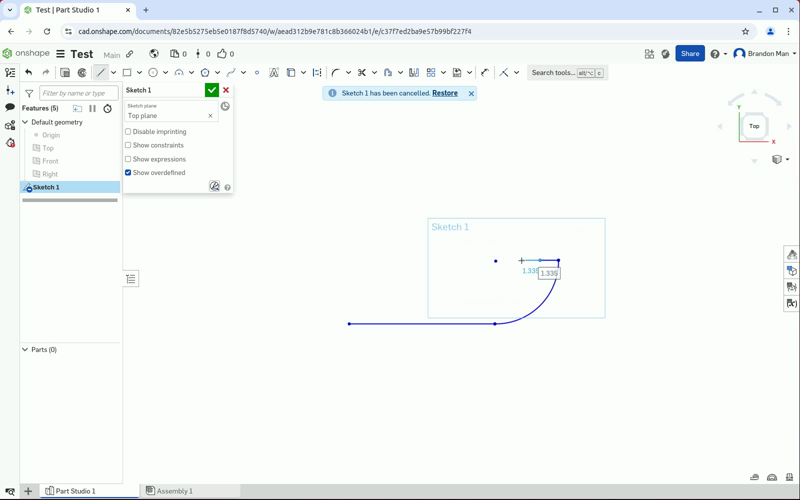
scroll(6)
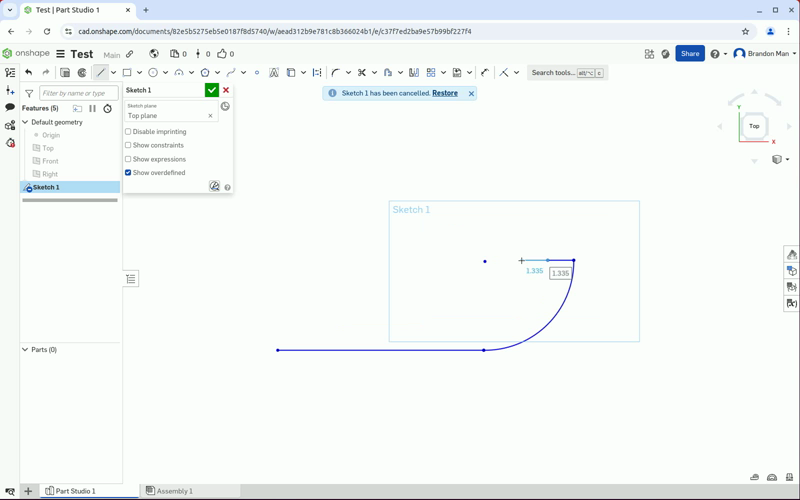
scroll(6)
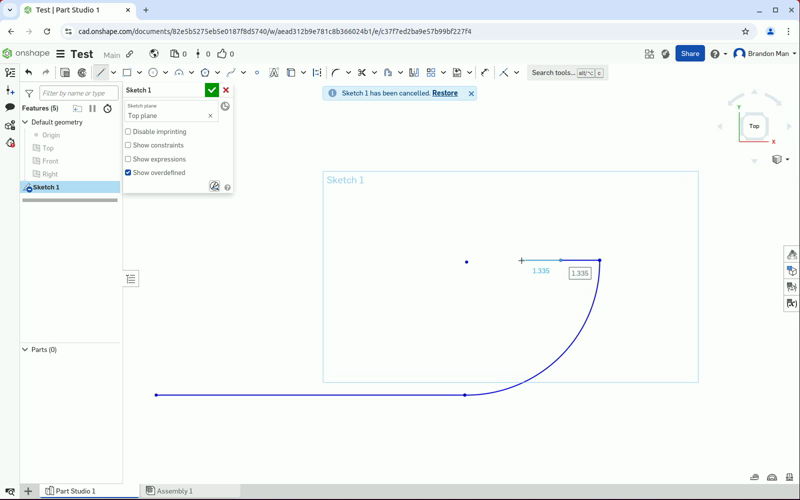
scroll(6)
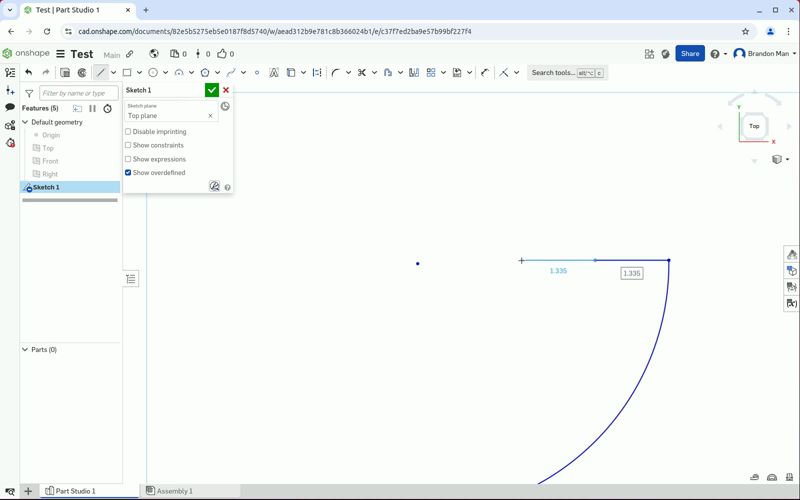
click(521, 260)
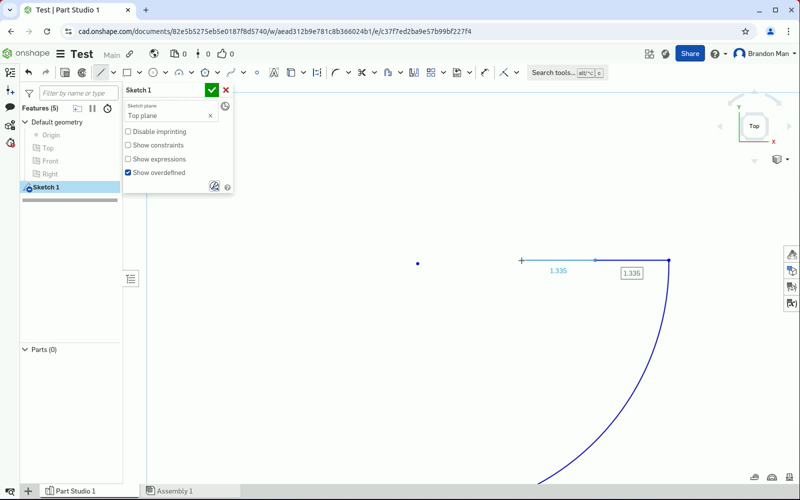
scroll(-6)
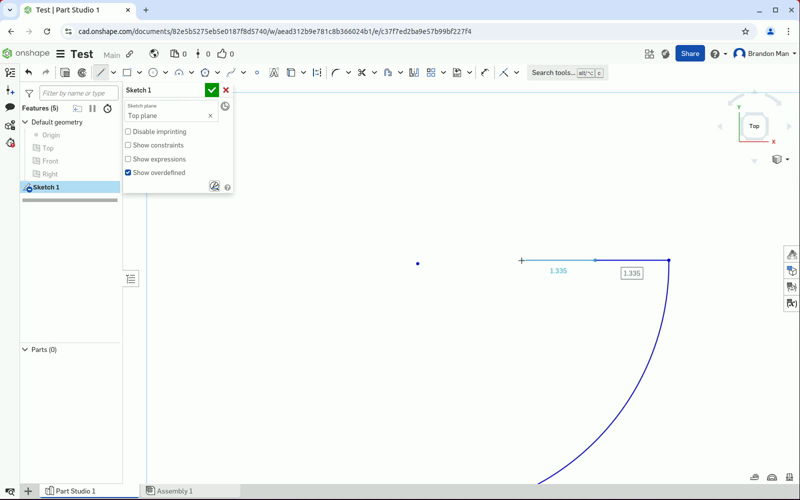
scroll(-6)
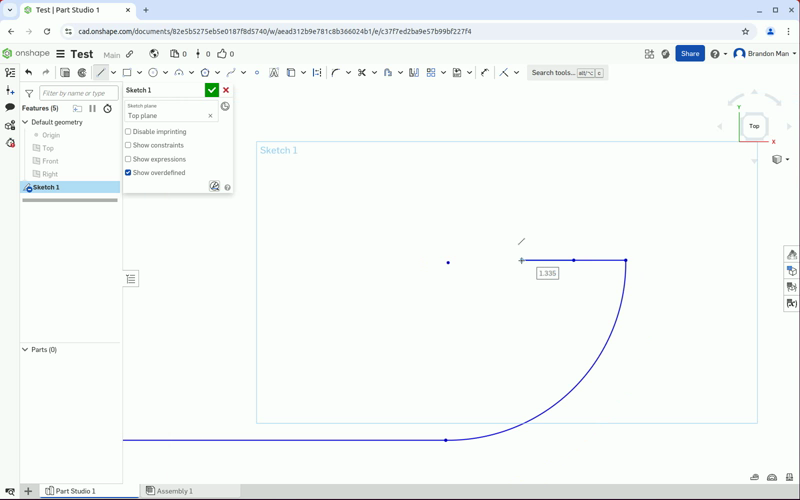
scroll(-6)
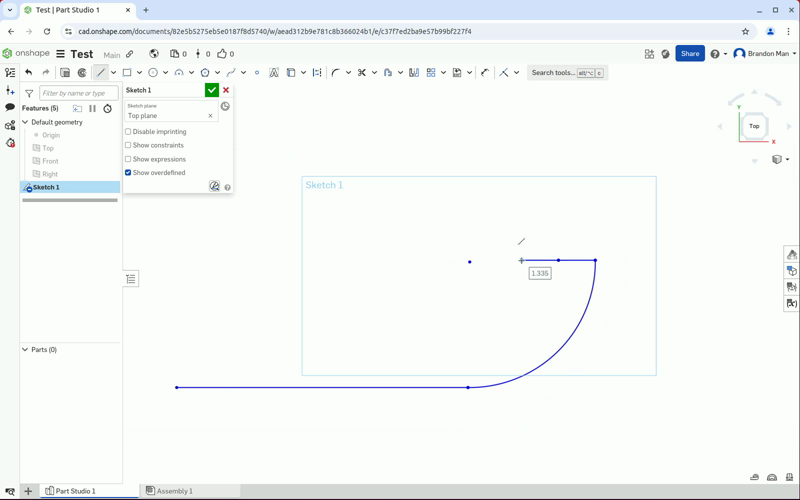
scroll(-6)
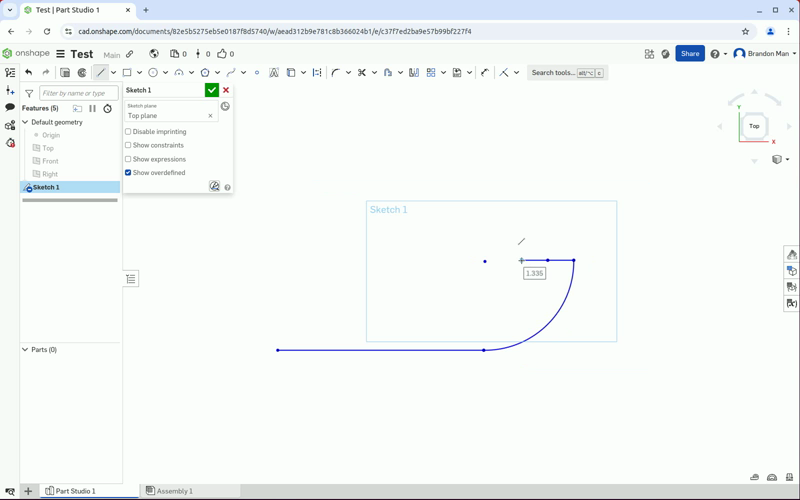
scroll(-6)
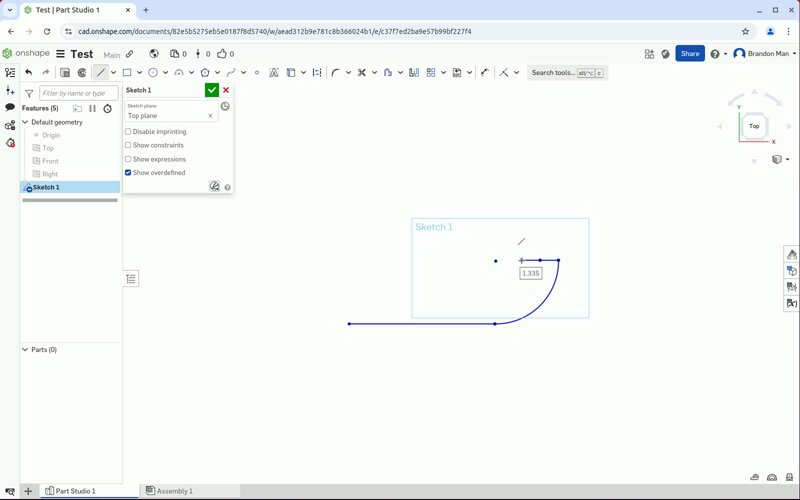
scroll(-6)
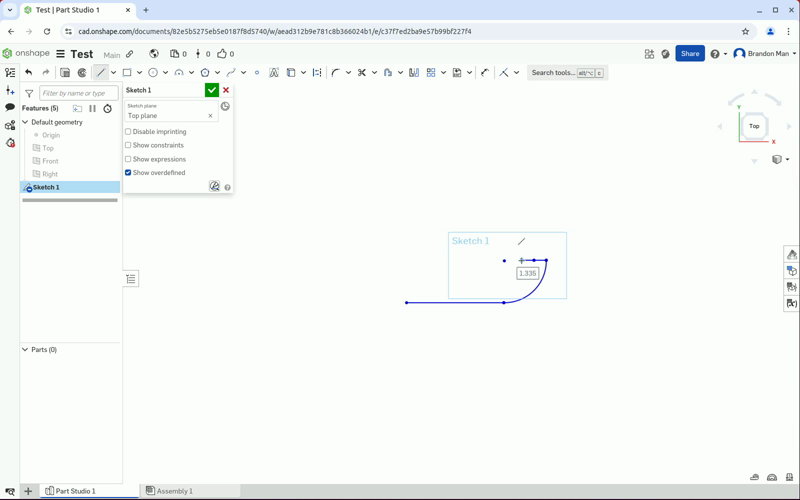
scroll(-6)
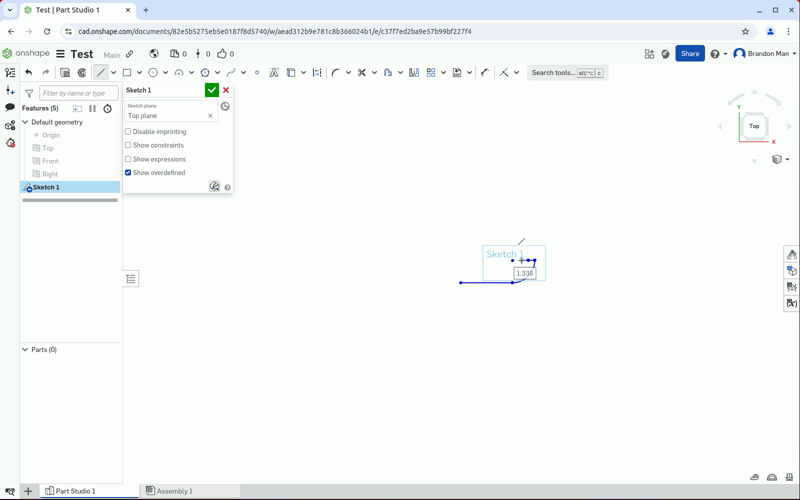
key_up(shift)
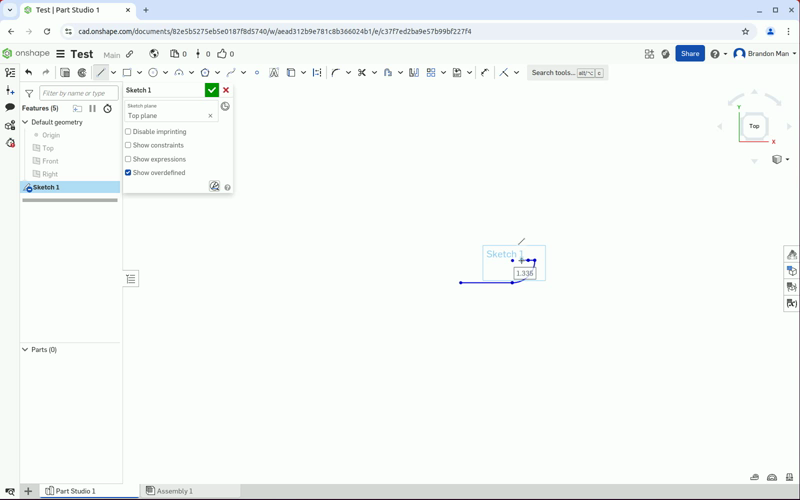
key_down(shift)
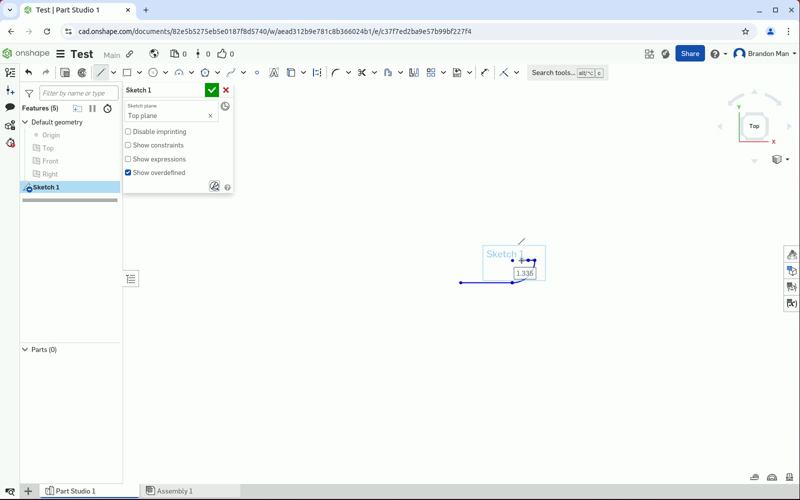
mouse_move(551, 260)
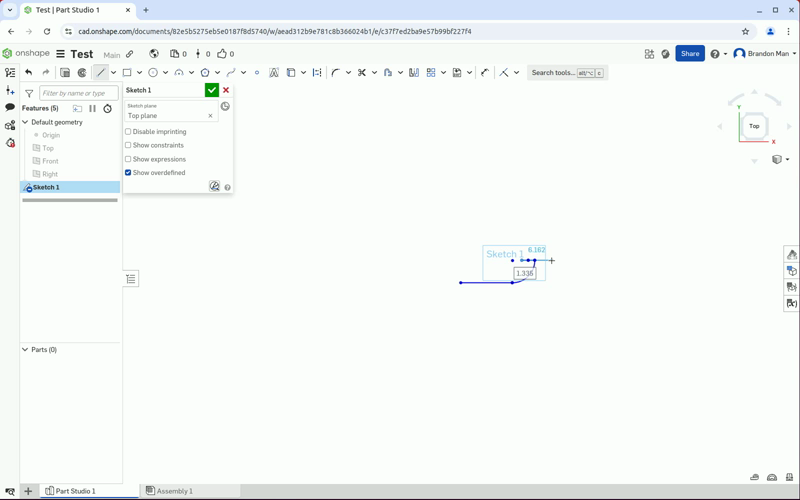
mouse_move(521, 267)
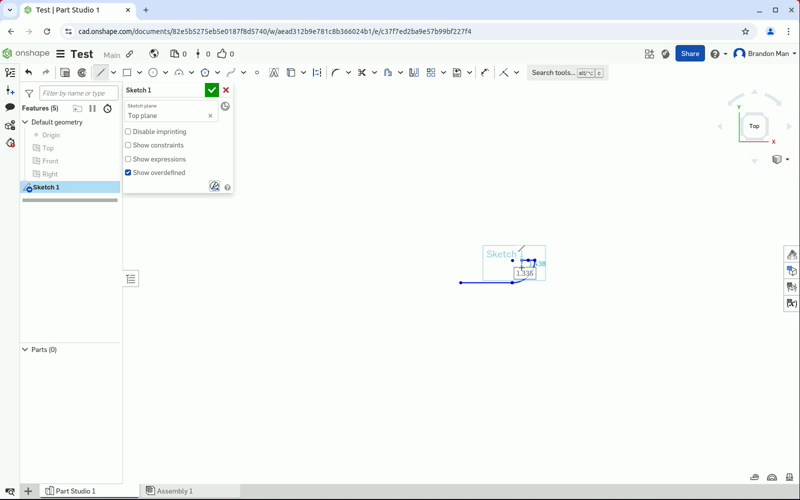
scroll(6)
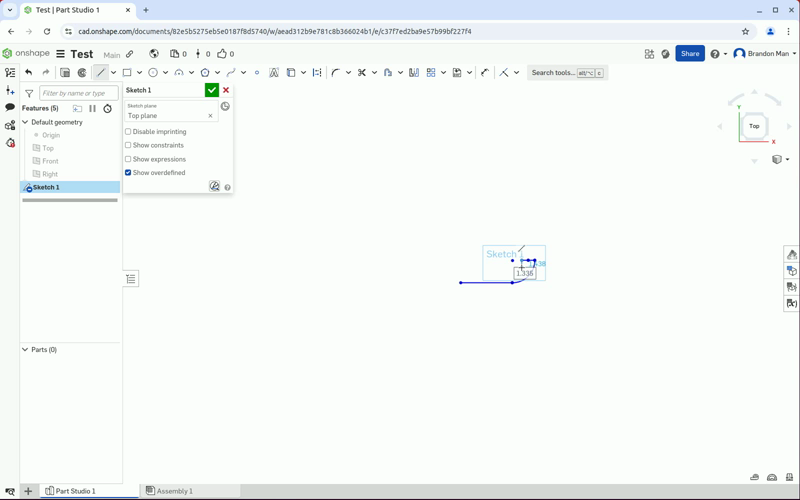
scroll(6)
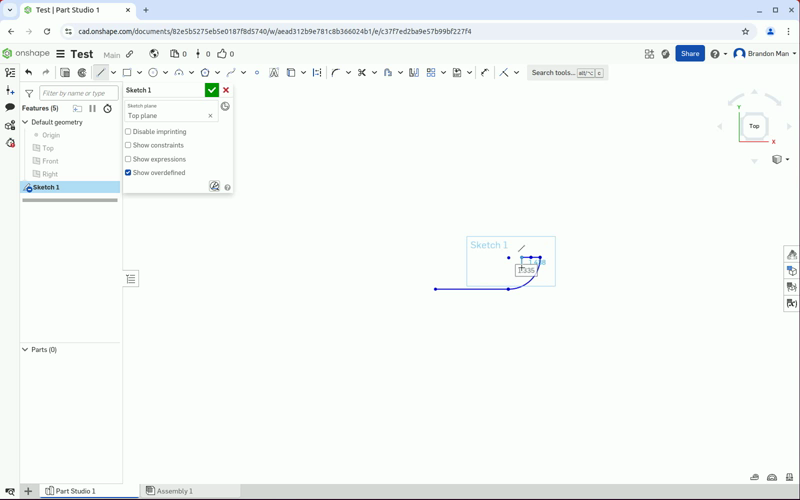
scroll(6)
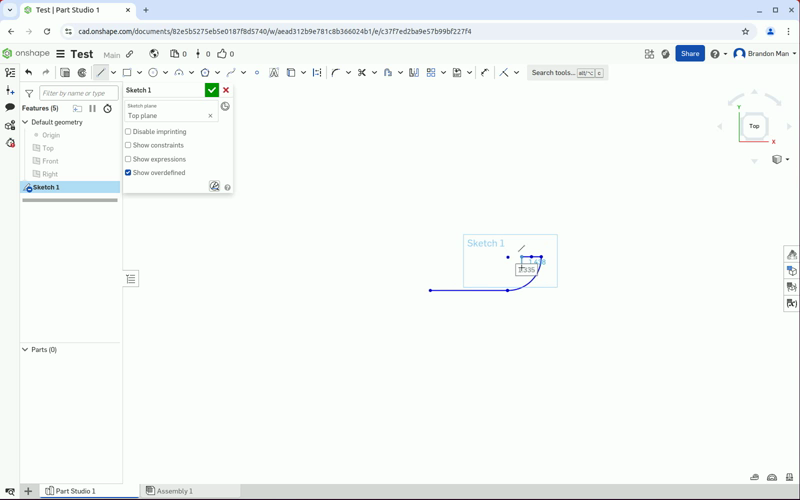
scroll(6)
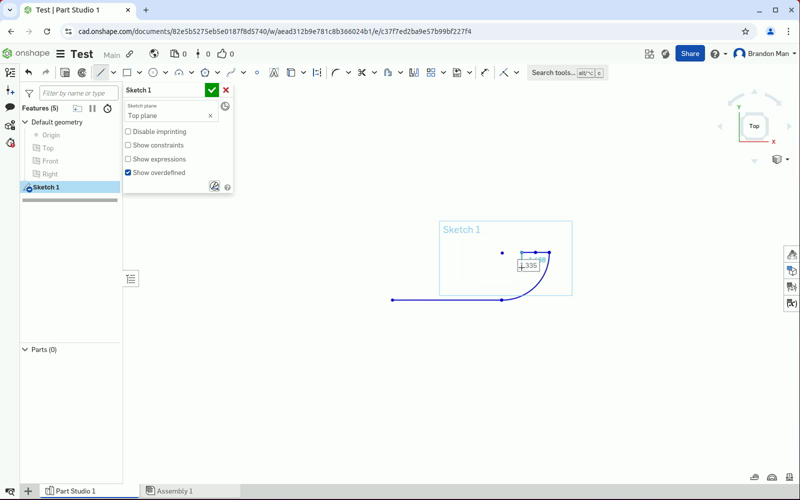
scroll(6)
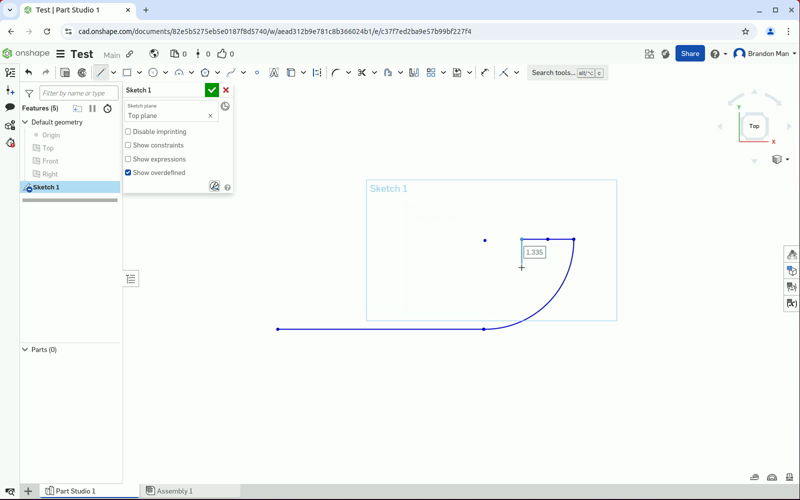
scroll(6)
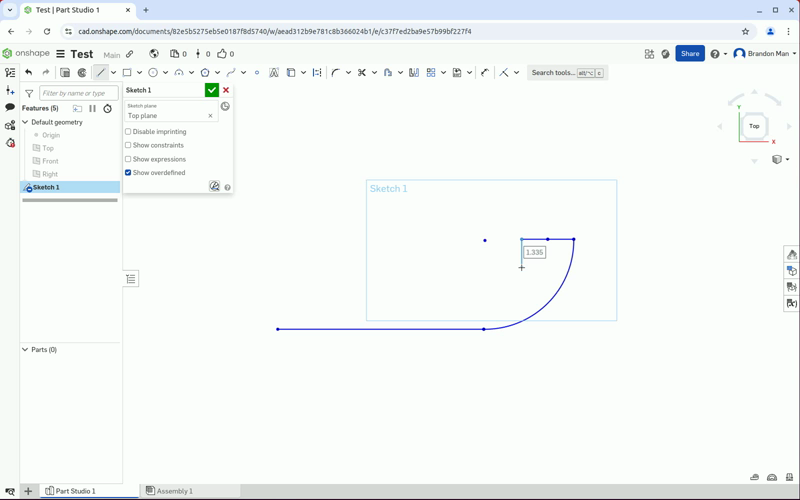
scroll(6)
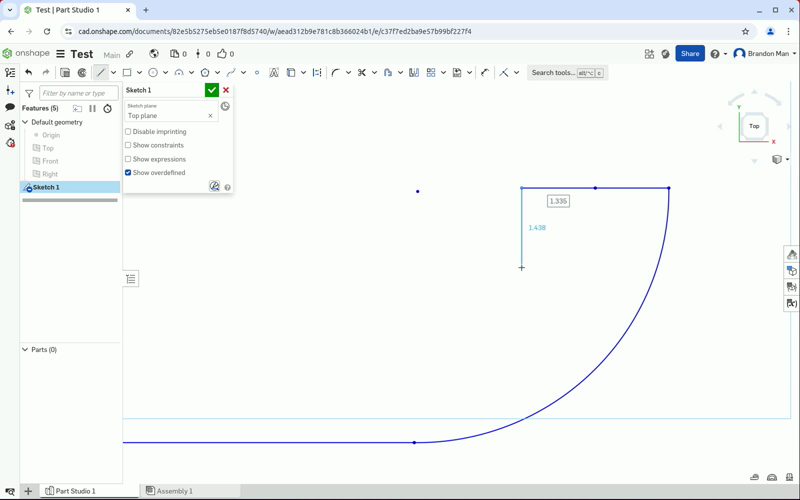
click(521, 267)
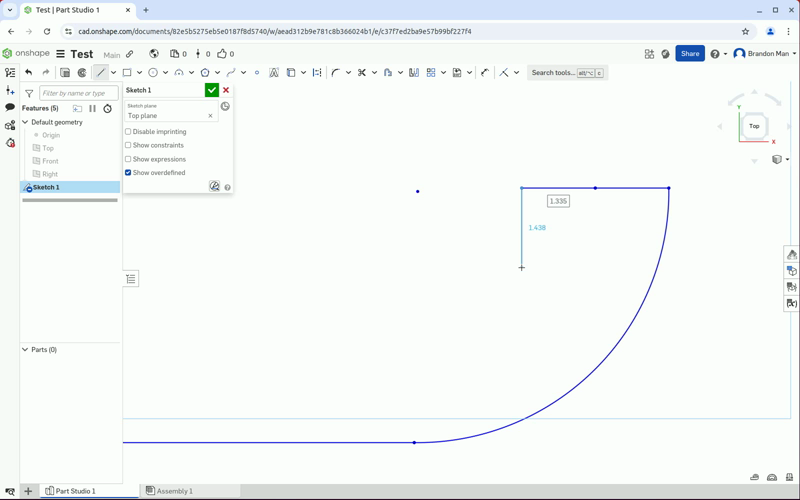
scroll(-6)
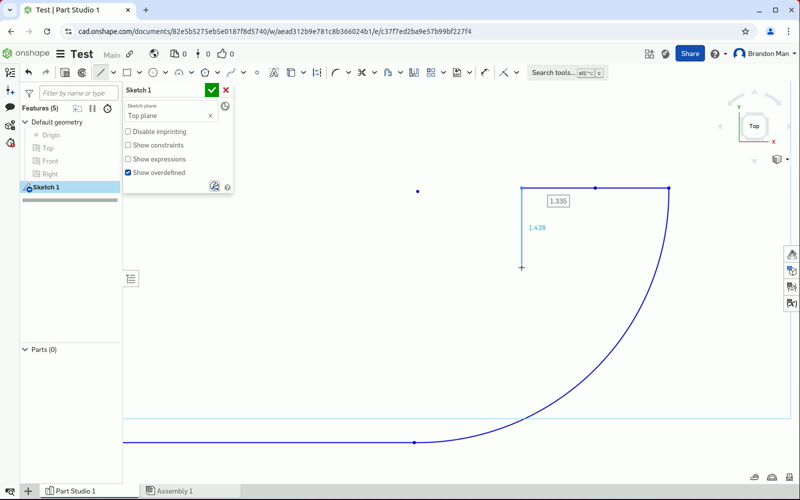
scroll(-6)
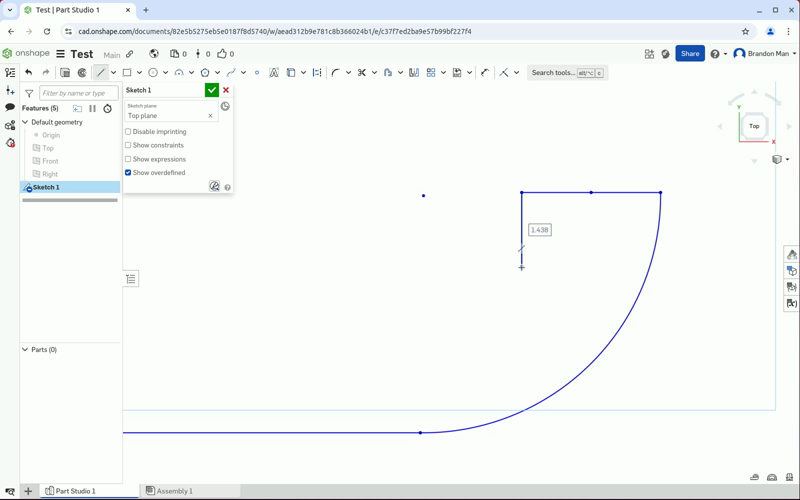
scroll(-6)
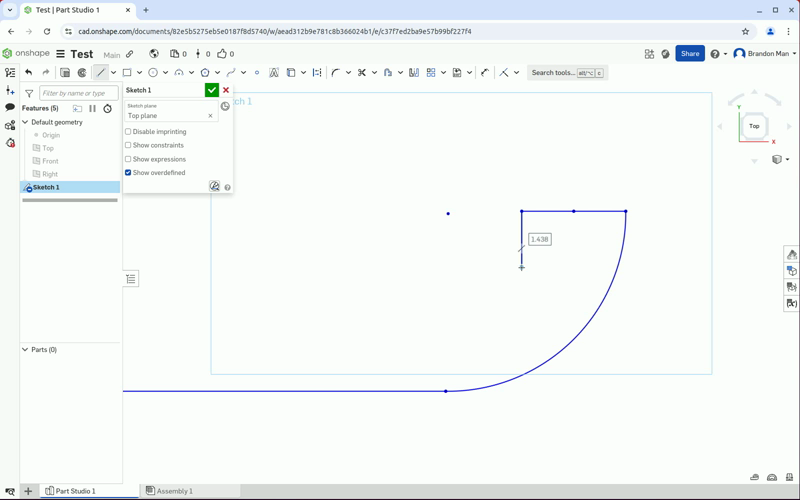
scroll(-6)
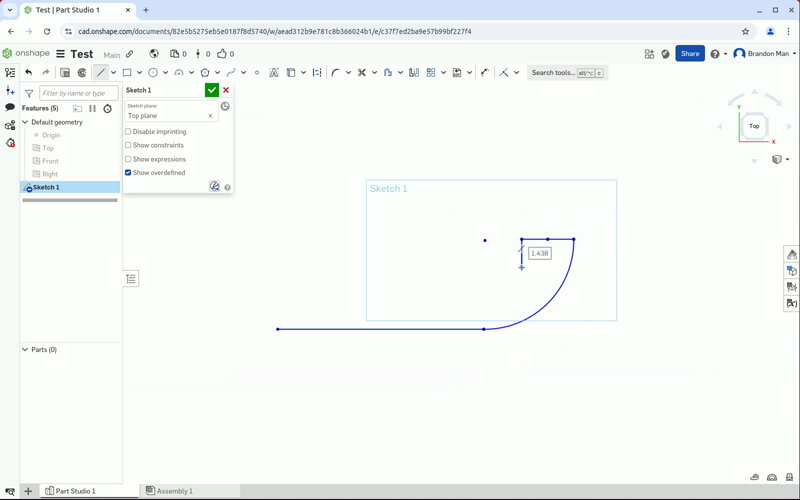
scroll(-6)
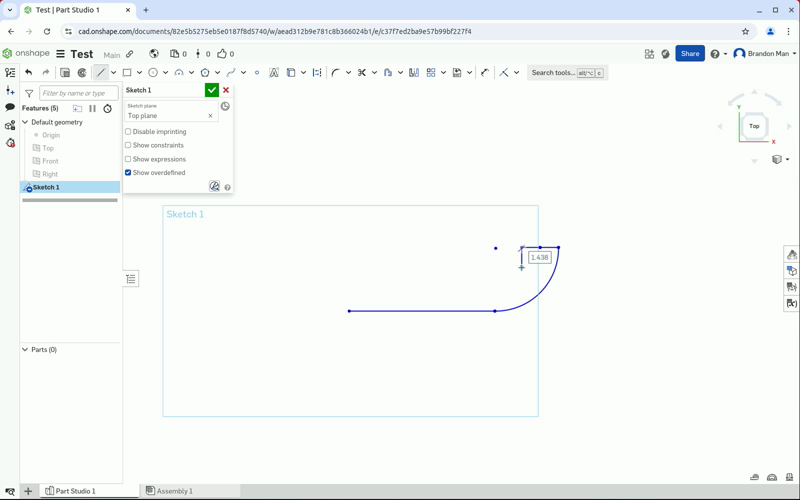
scroll(-6)
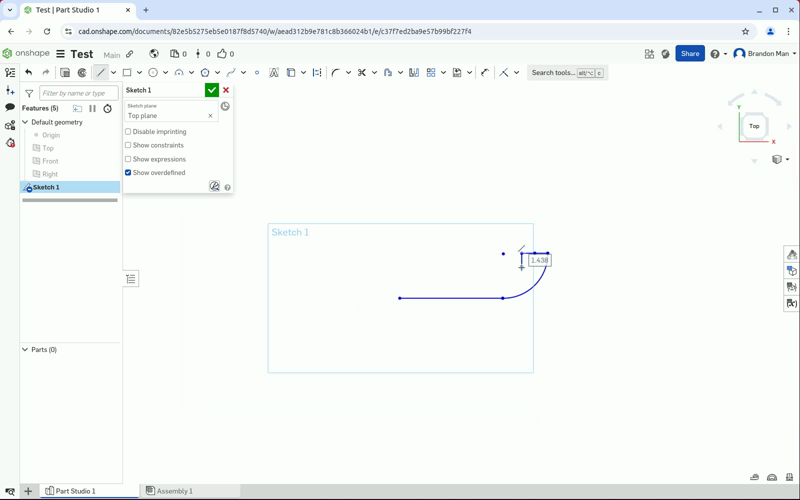
scroll(-6)
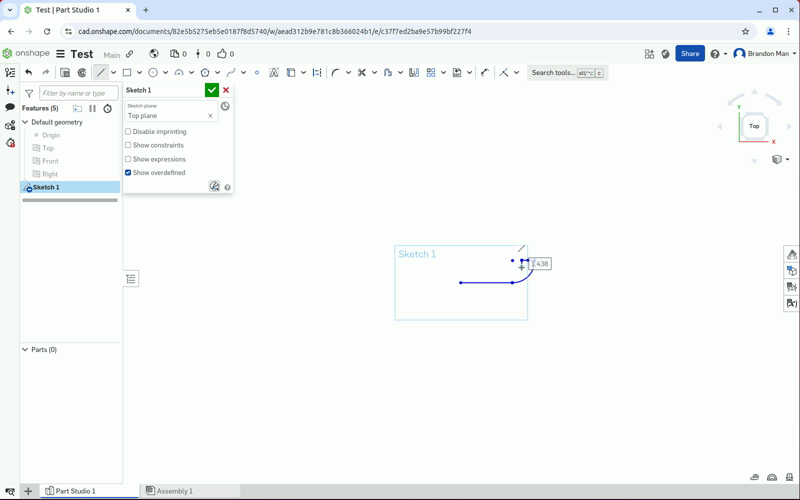
key_up(shift)
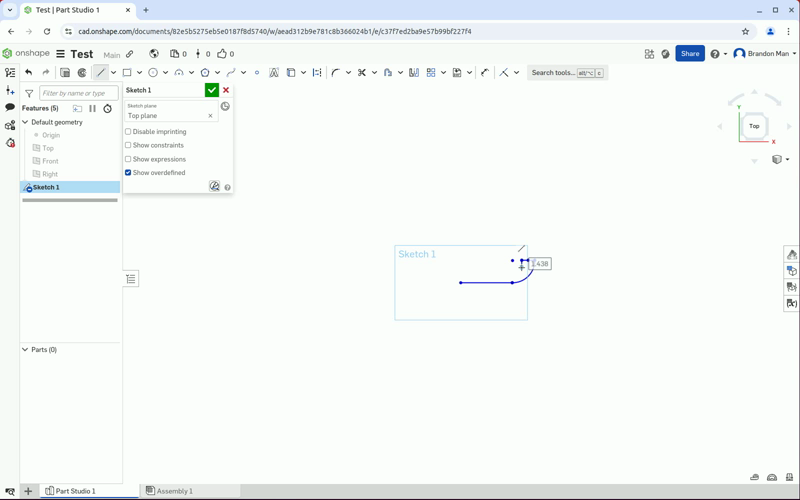
key(esc)
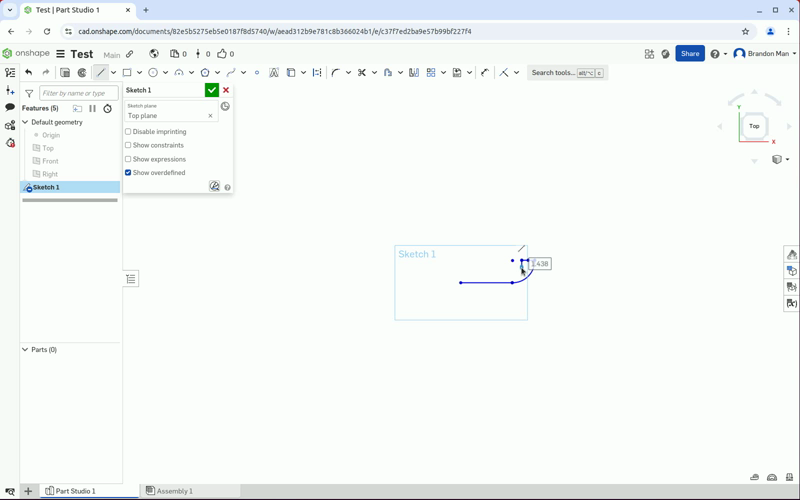
key(a)
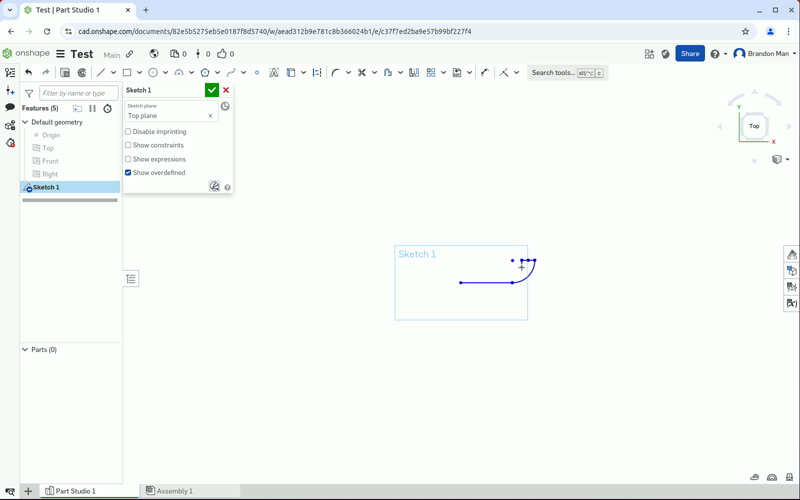
mouse_move(521, 267)
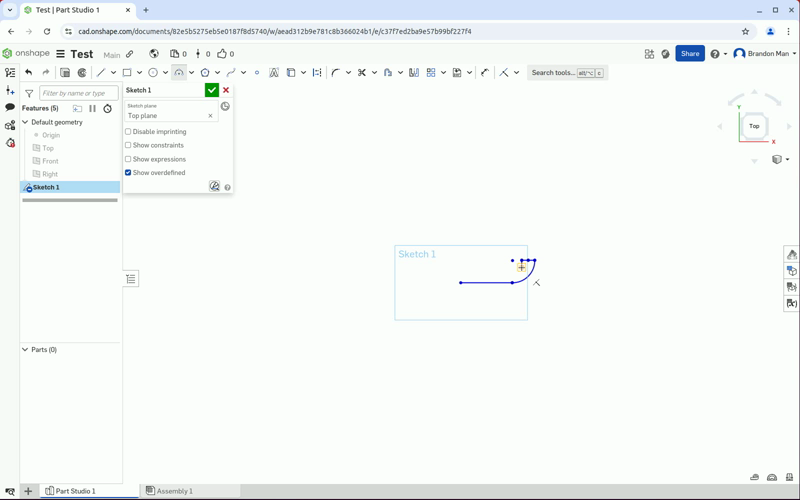
click(521, 267)
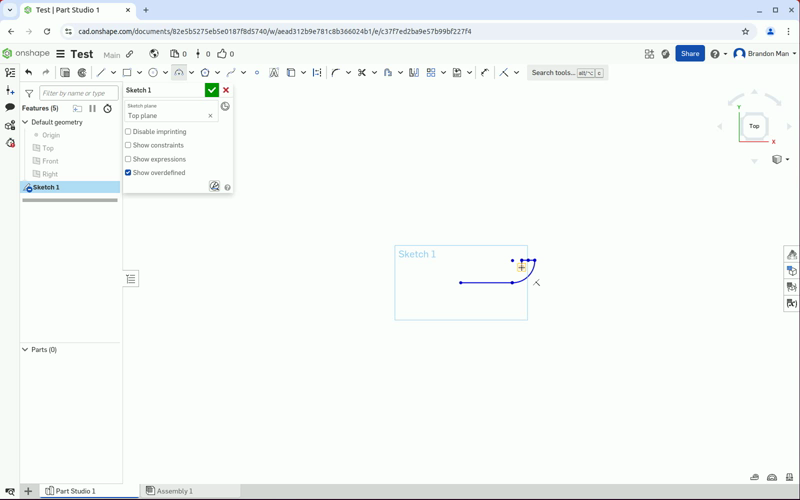
key_down(shift)
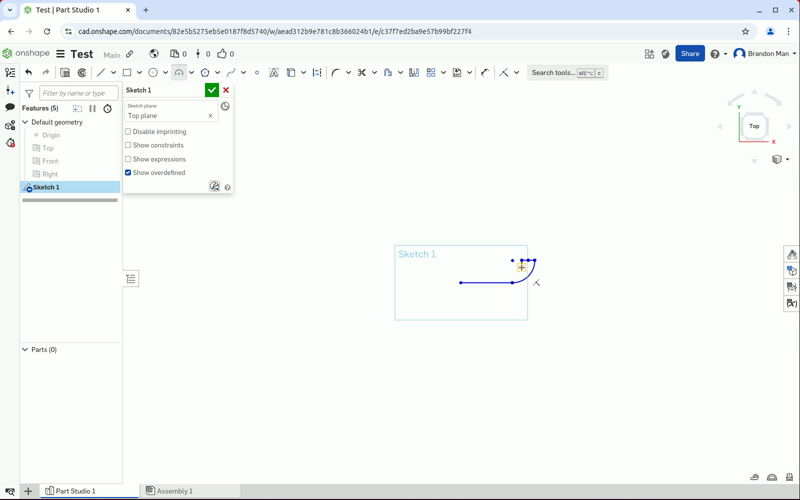
mouse_move(512, 276)
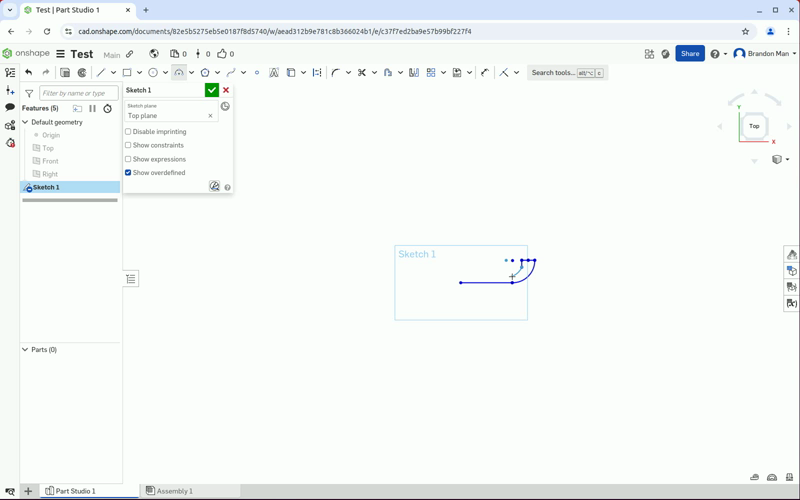
click(512, 276)
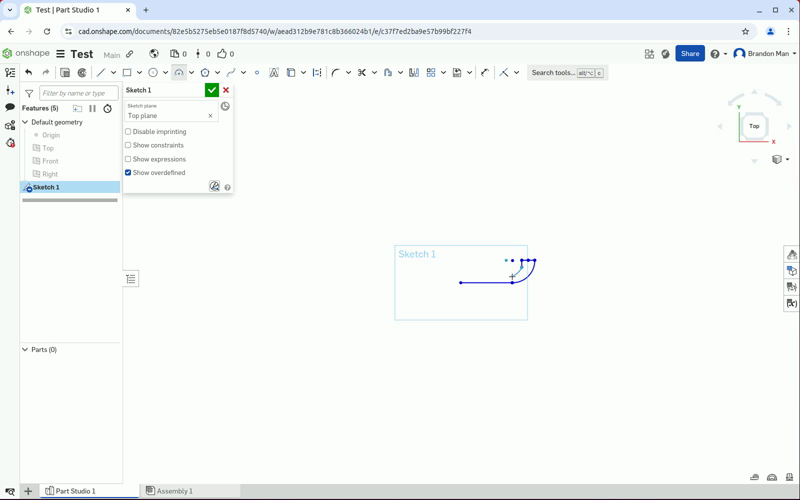
mouse_move(518, 273)
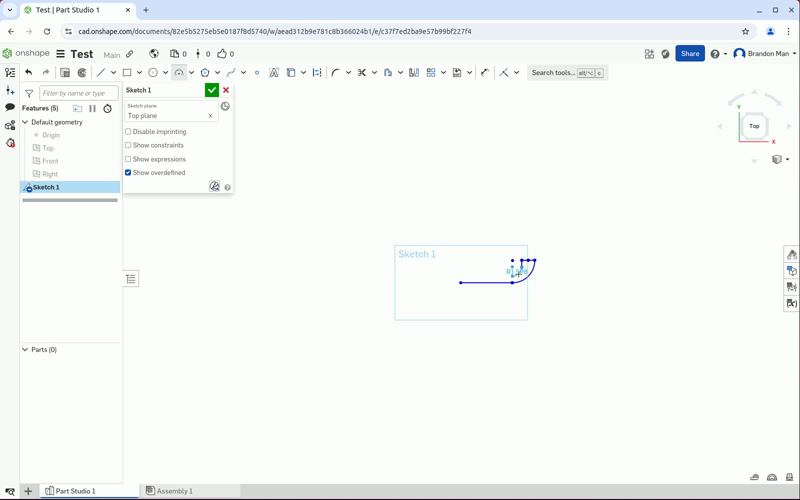
click(518, 273)
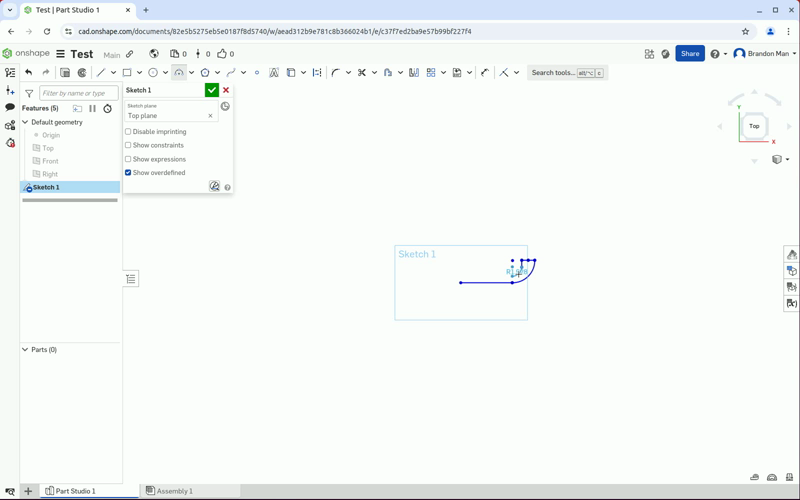
key_up(shift)
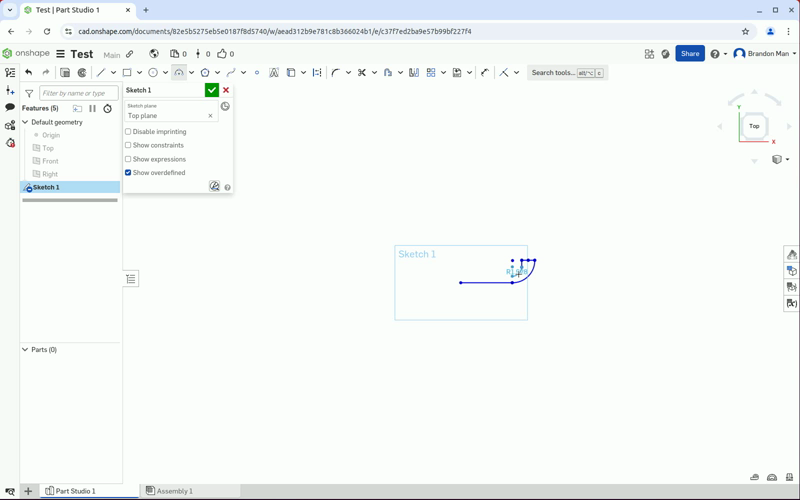
key(esc)
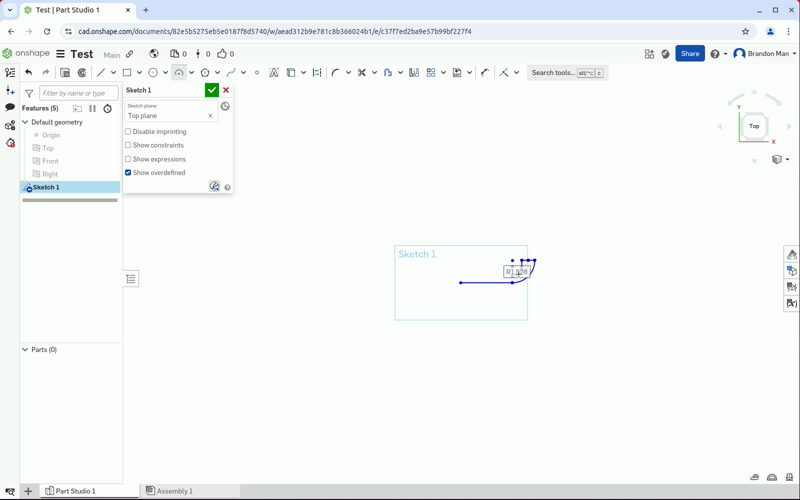
key(l)
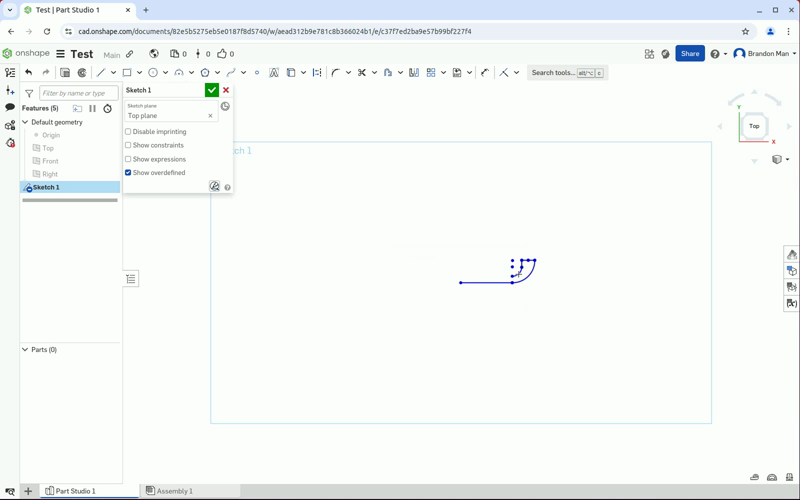
mouse_move(512, 276)
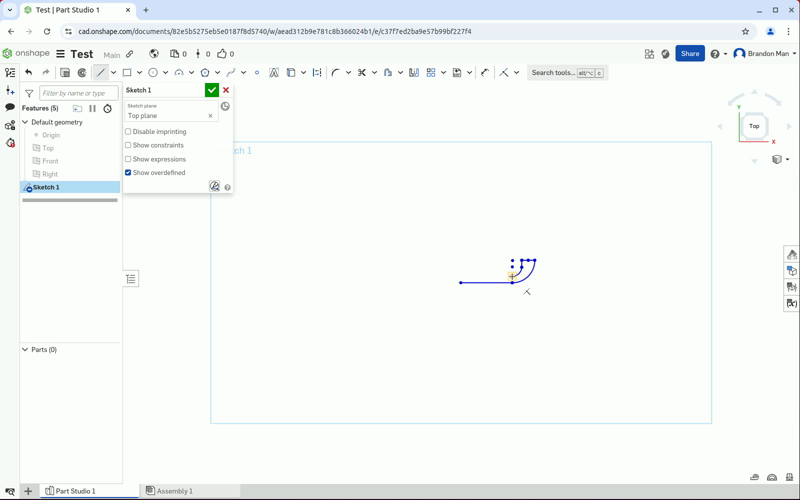
click(512, 276)
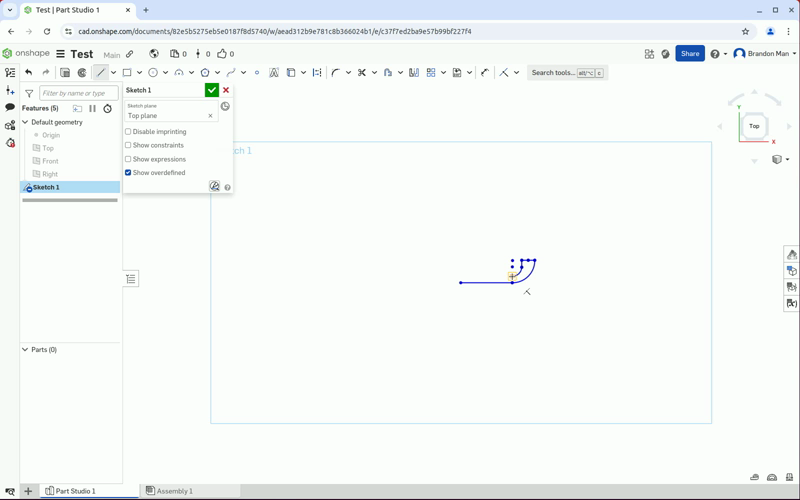
key_down(shift)
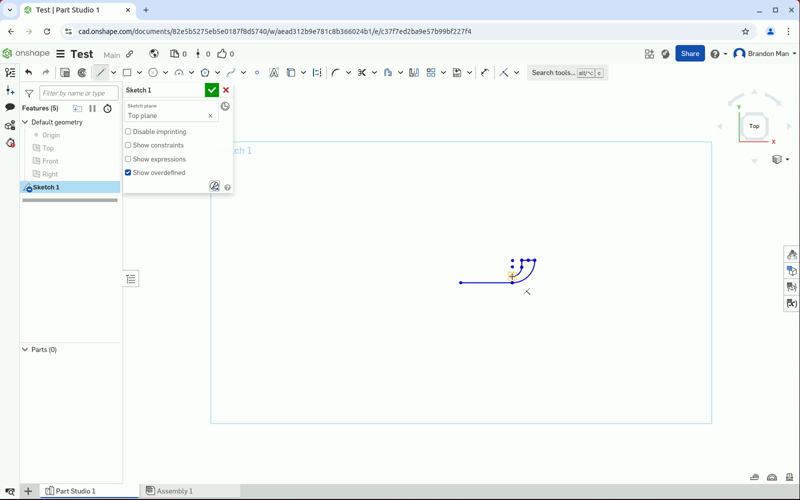
mouse_move(542, 276)
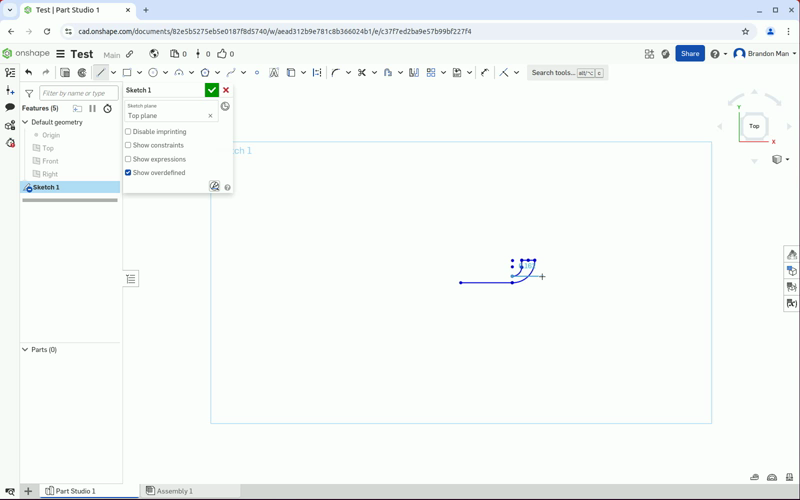
mouse_move(506, 276)
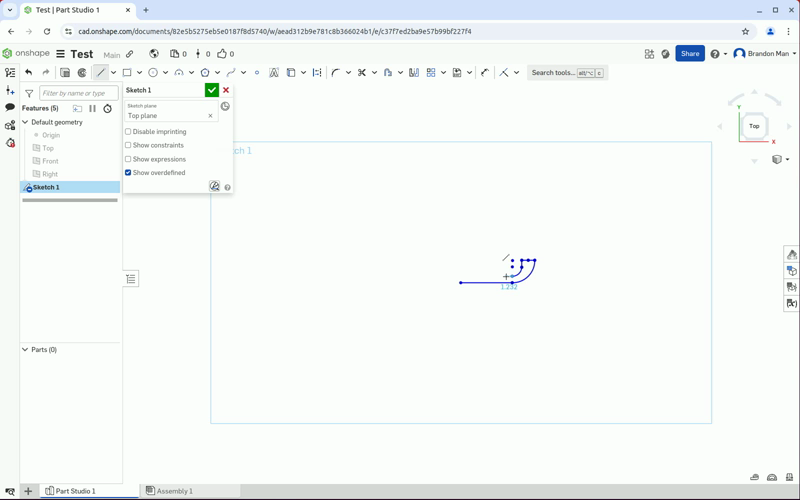
scroll(6)
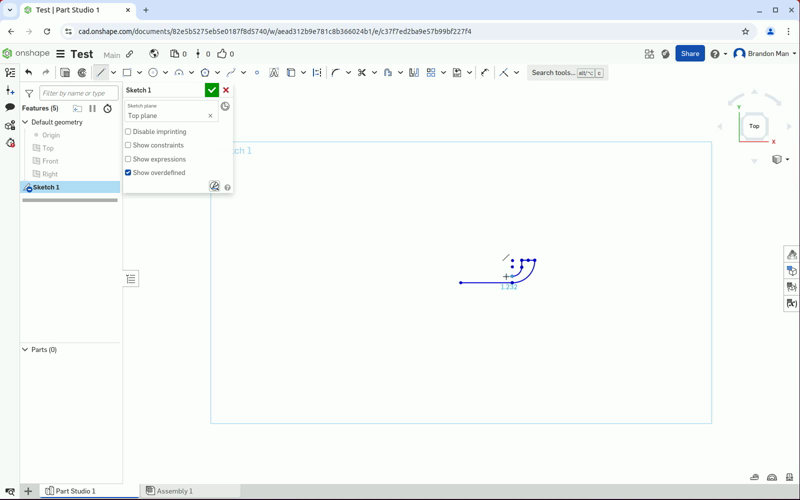
scroll(6)
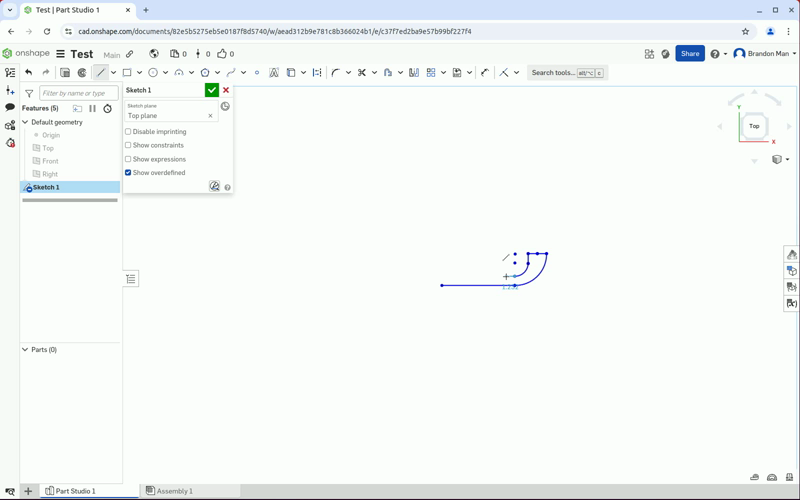
scroll(6)
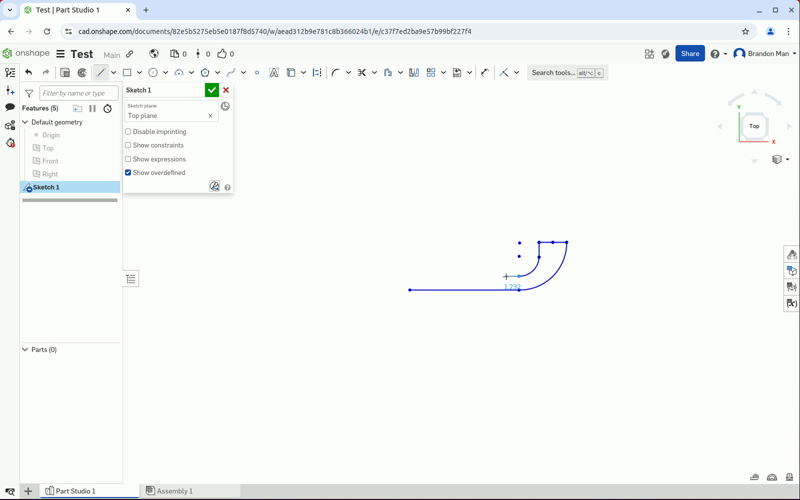
scroll(6)
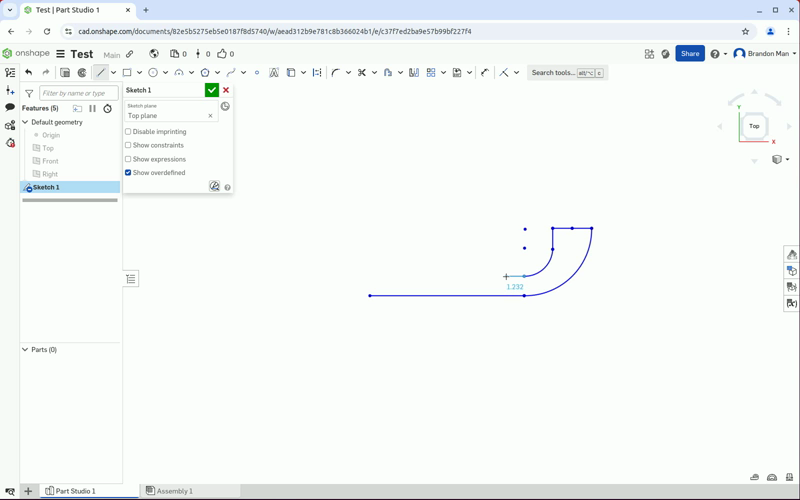
scroll(6)
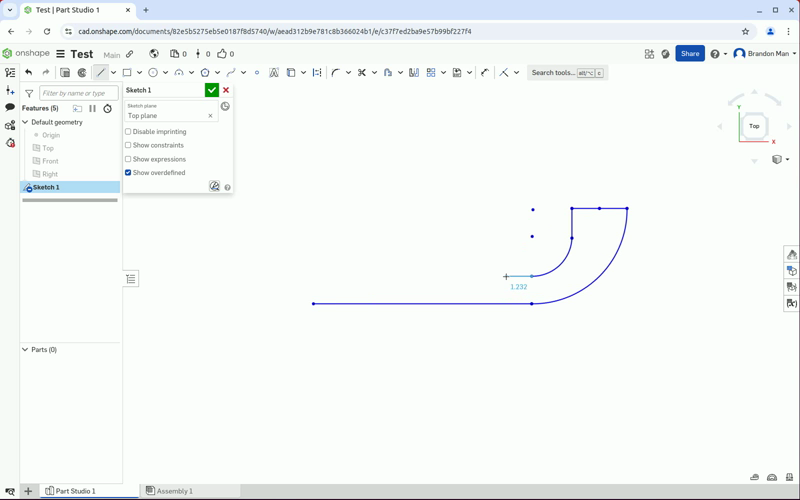
scroll(6)
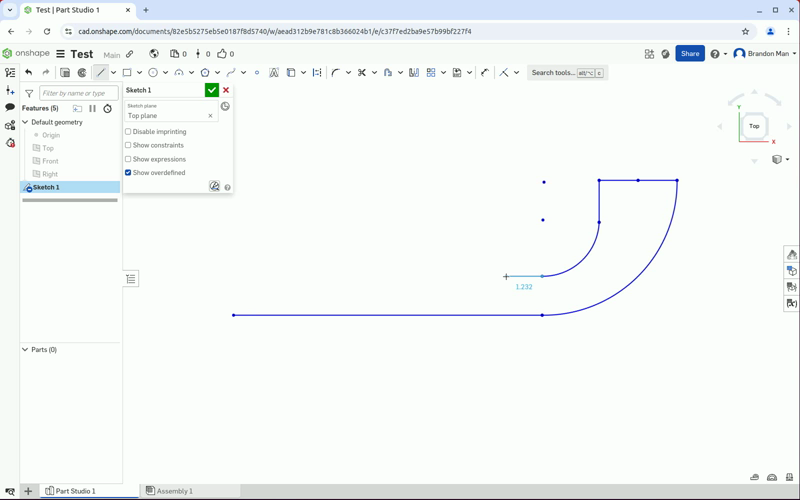
scroll(6)
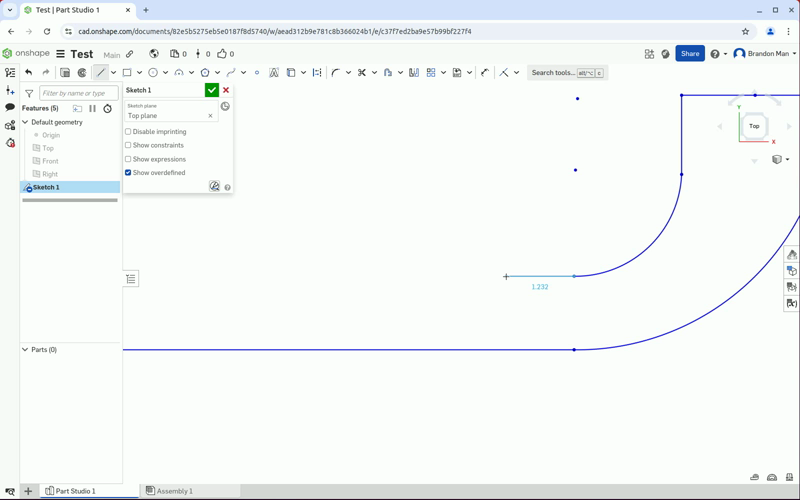
click(506, 276)
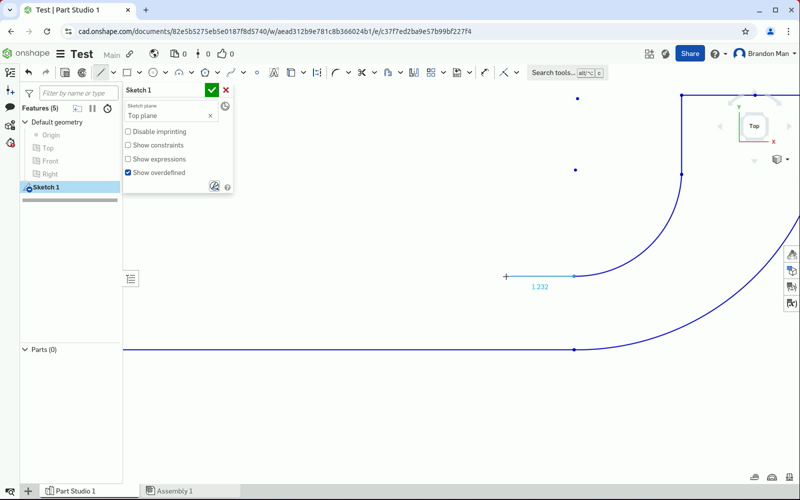
scroll(-6)
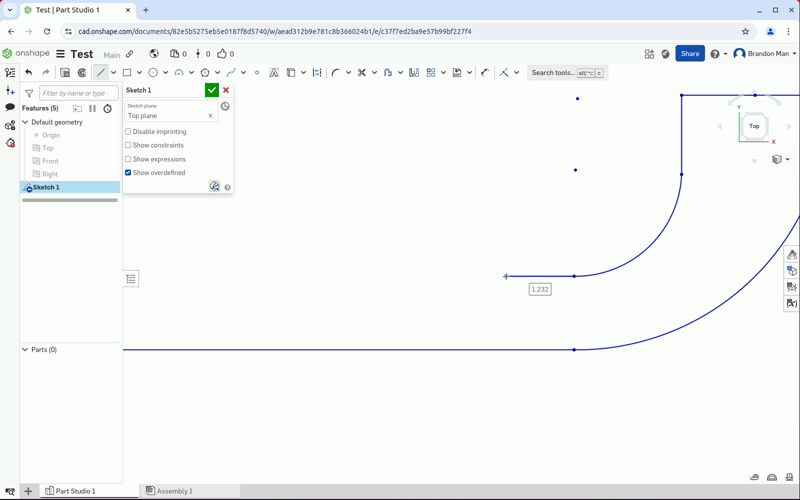
scroll(-6)
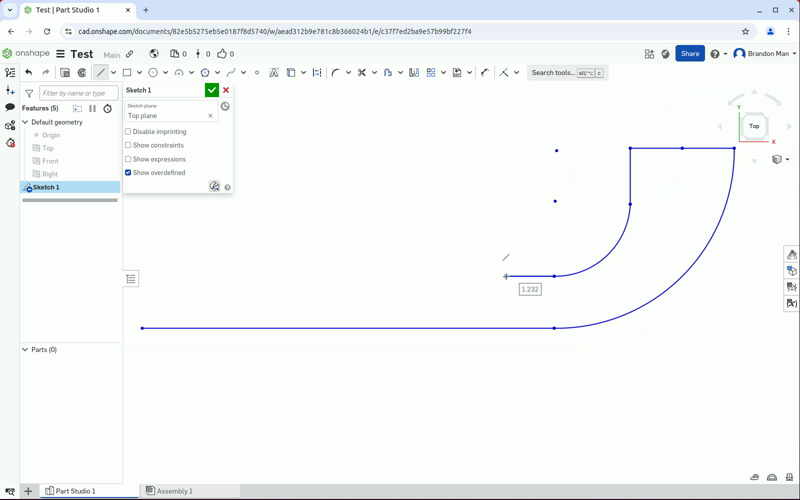
scroll(-6)
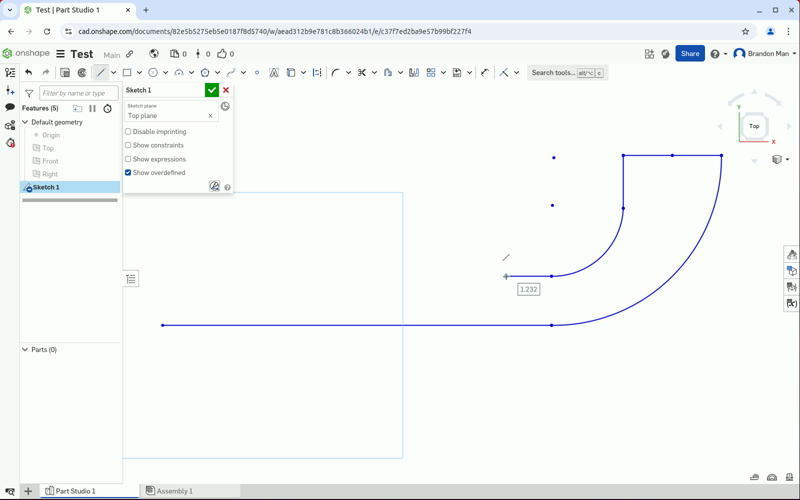
scroll(-6)
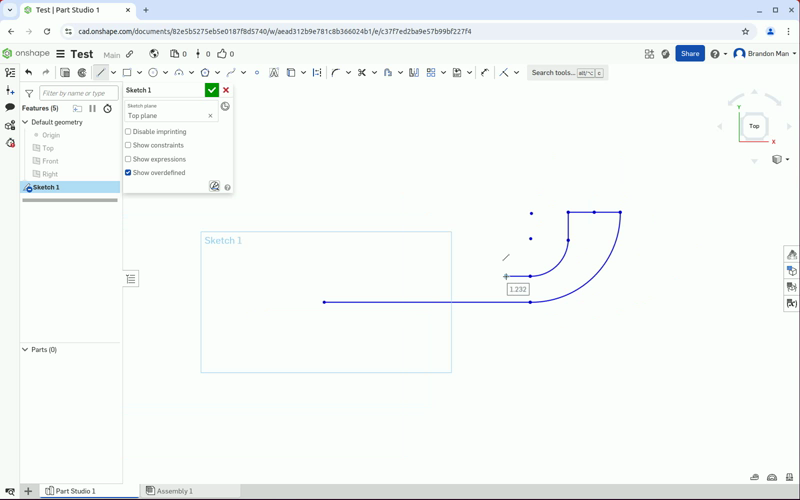
scroll(-6)
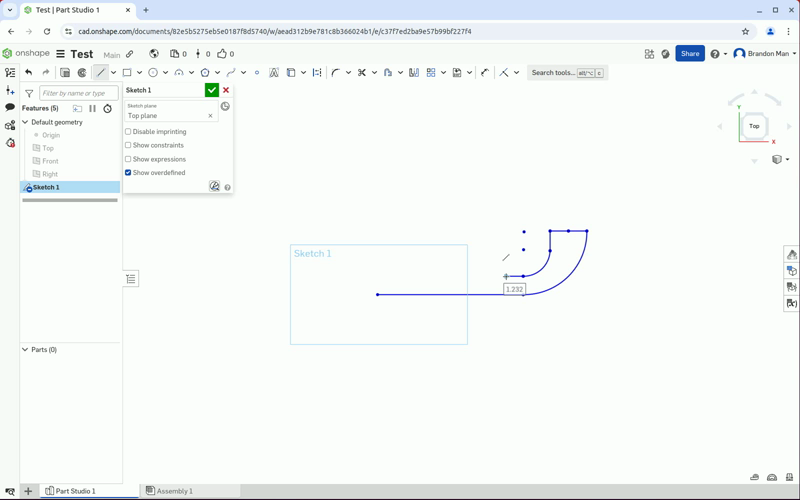
scroll(-6)
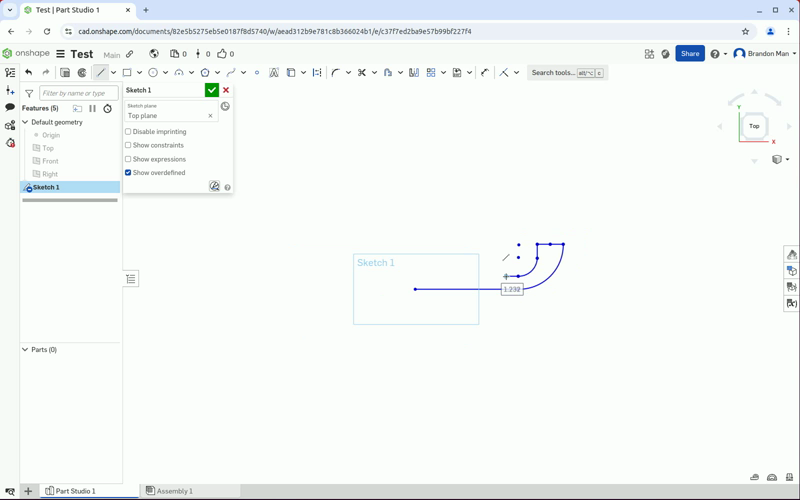
scroll(-6)
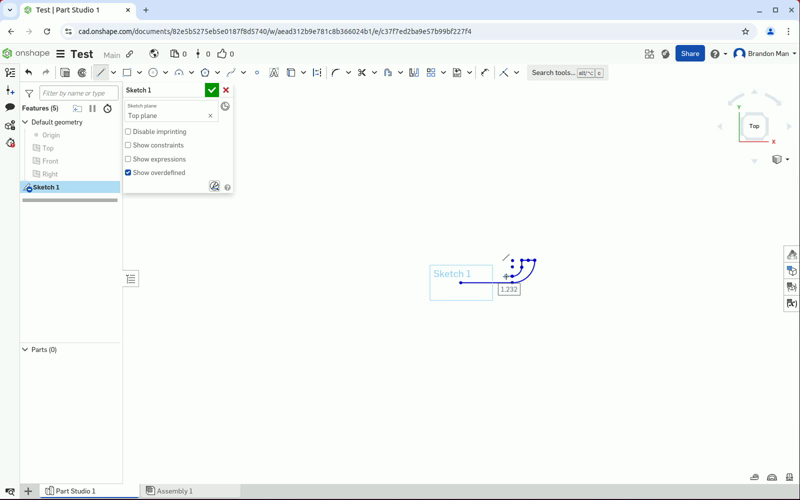
key_up(shift)
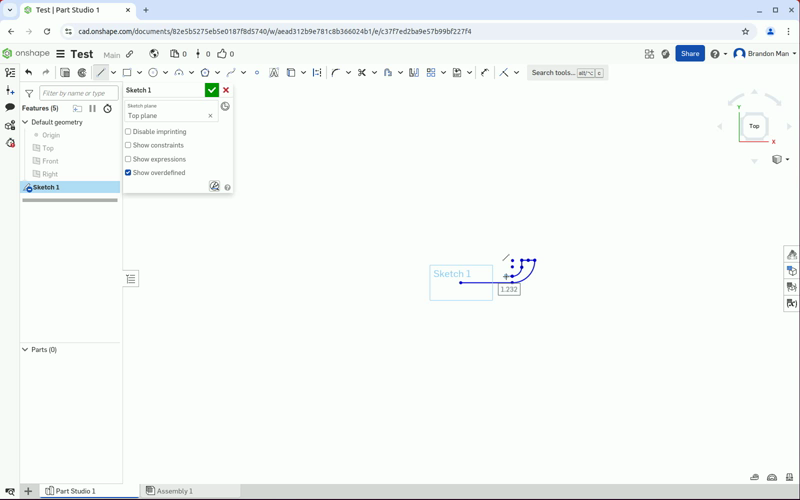
key_down(shift)
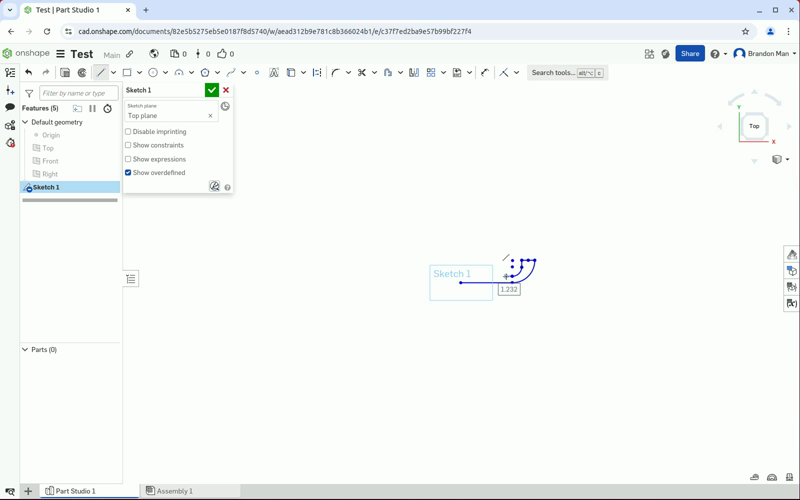
mouse_move(536, 276)
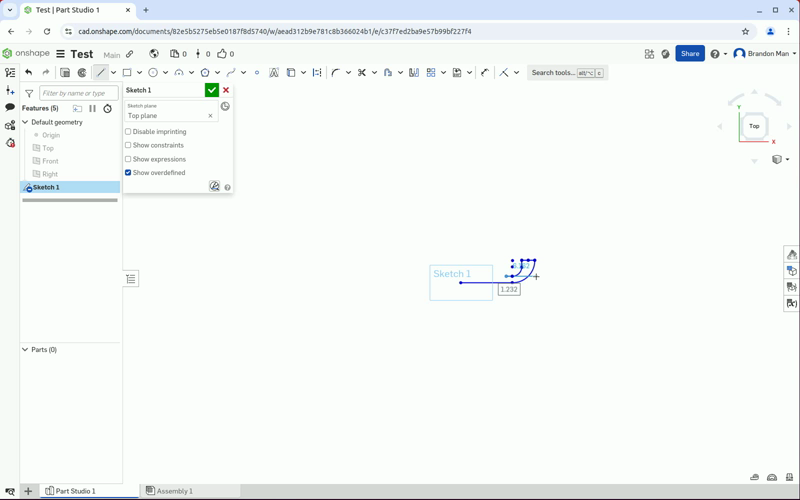
mouse_move(477, 276)
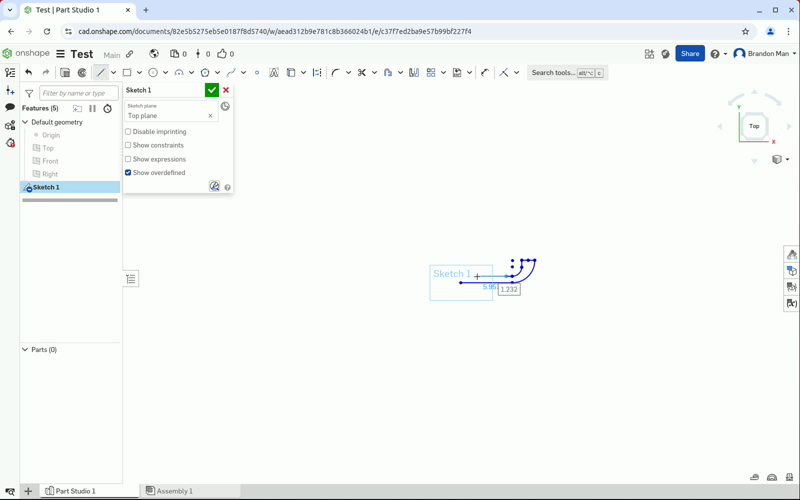
click(477, 276)
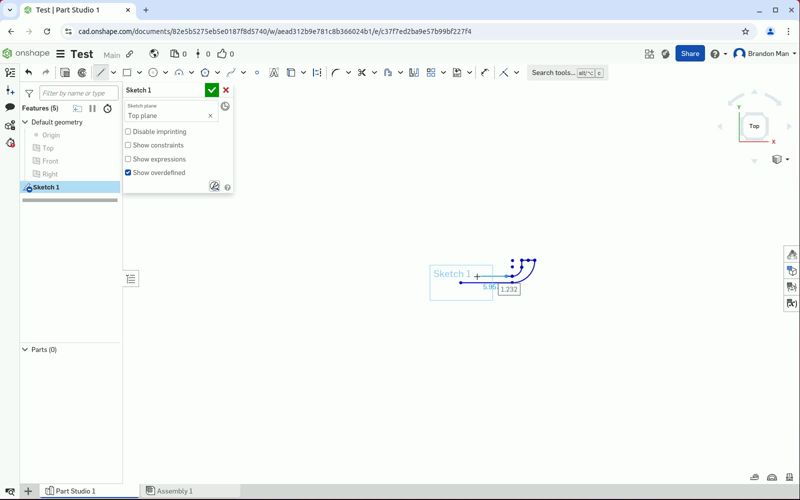
key_up(shift)
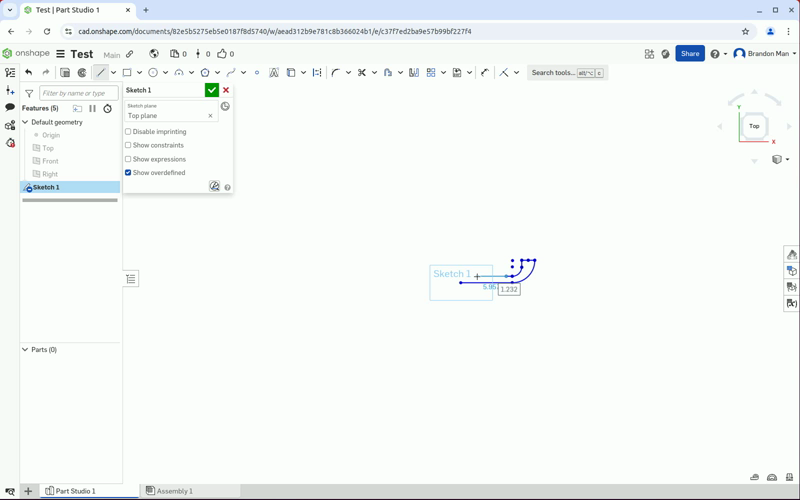
key(esc)
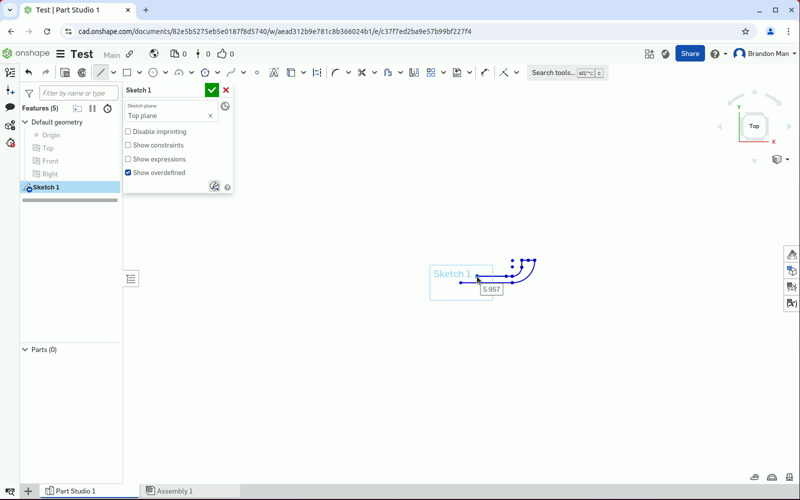
key(a)
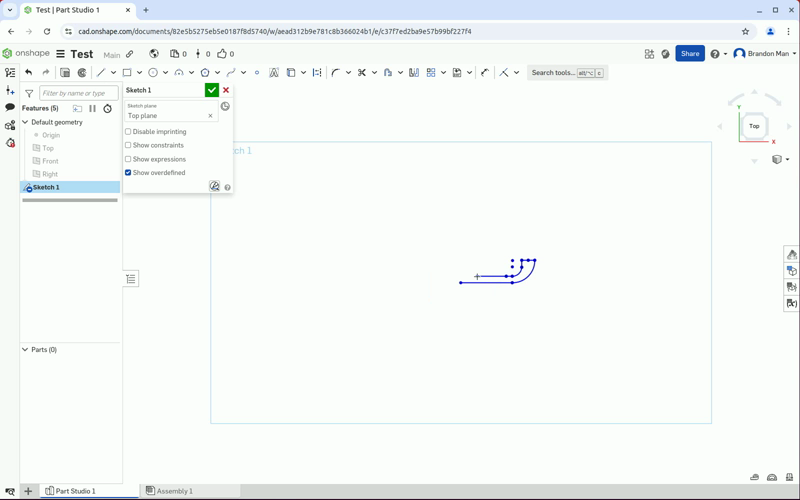
mouse_move(477, 276)
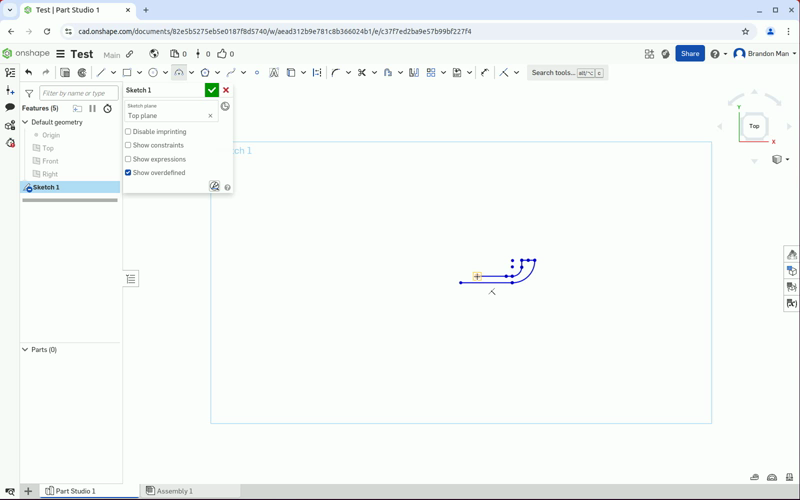
click(477, 276)
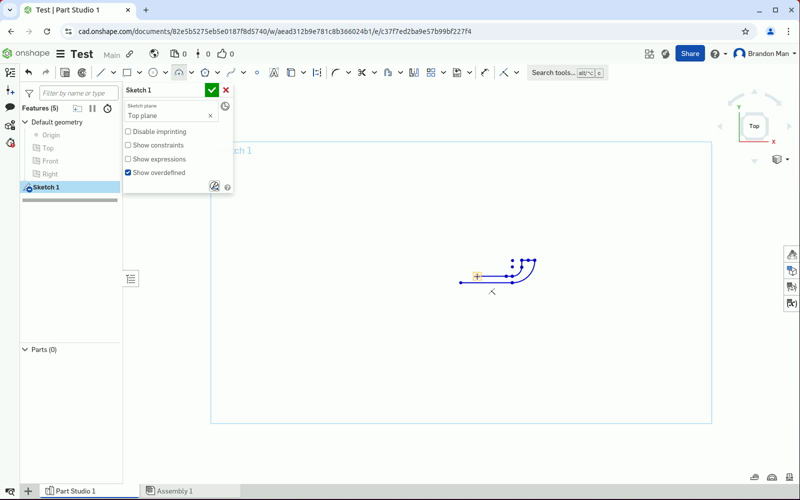
mouse_move(460, 282)
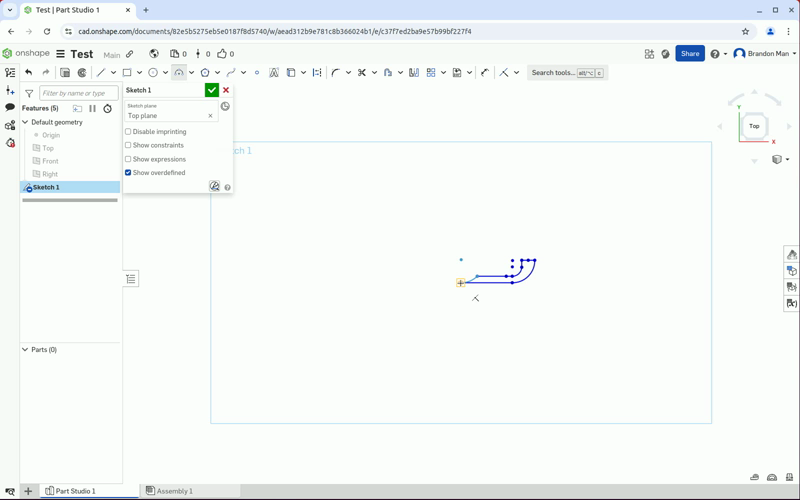
click(460, 282)
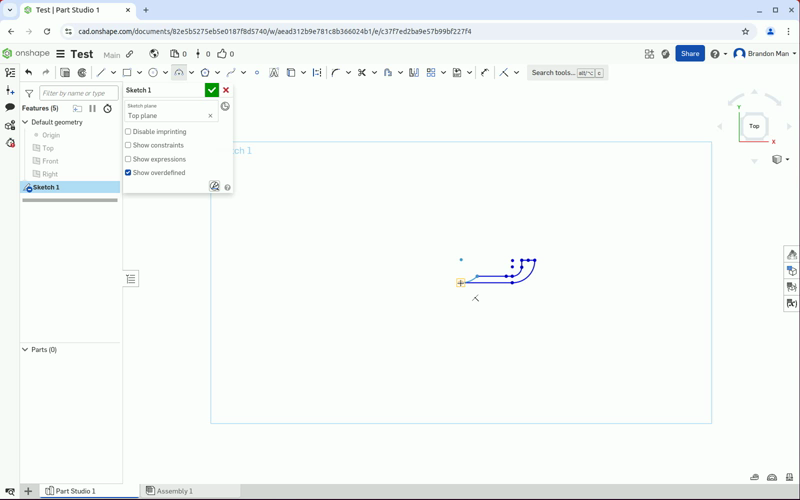
key_down(shift)
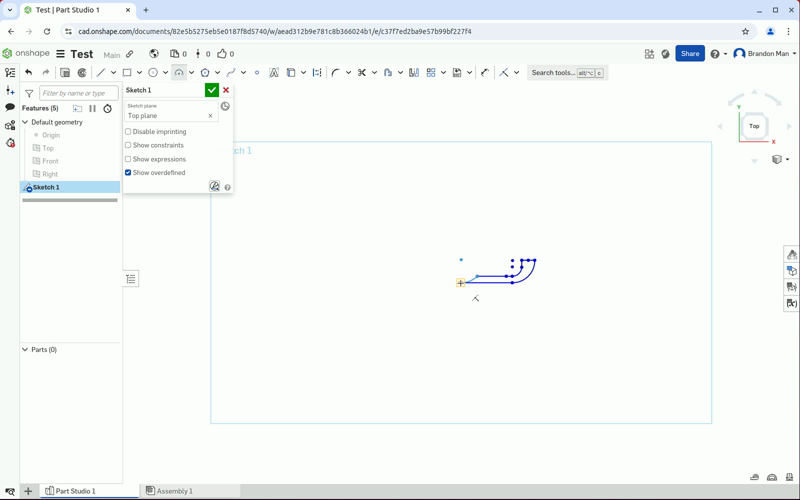
mouse_move(469, 281)
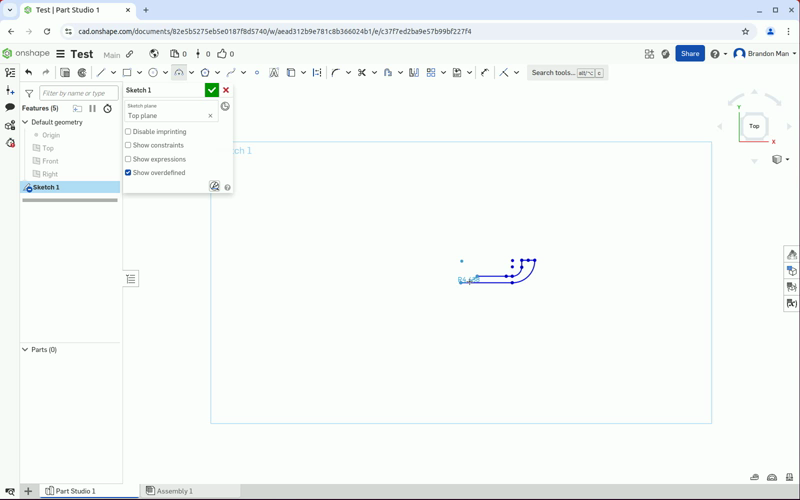
click(469, 281)
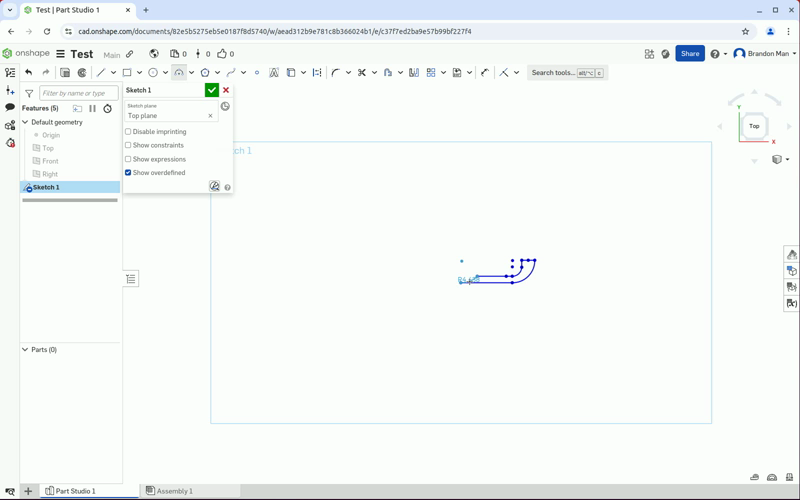
key_up(shift)
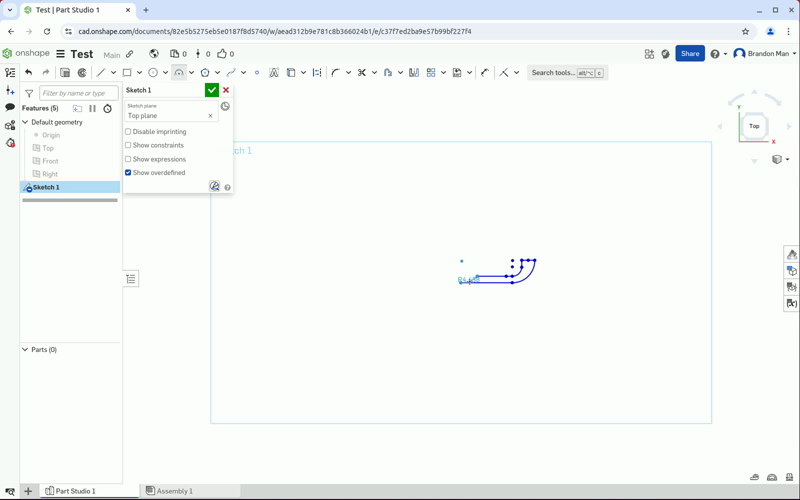
key(esc)
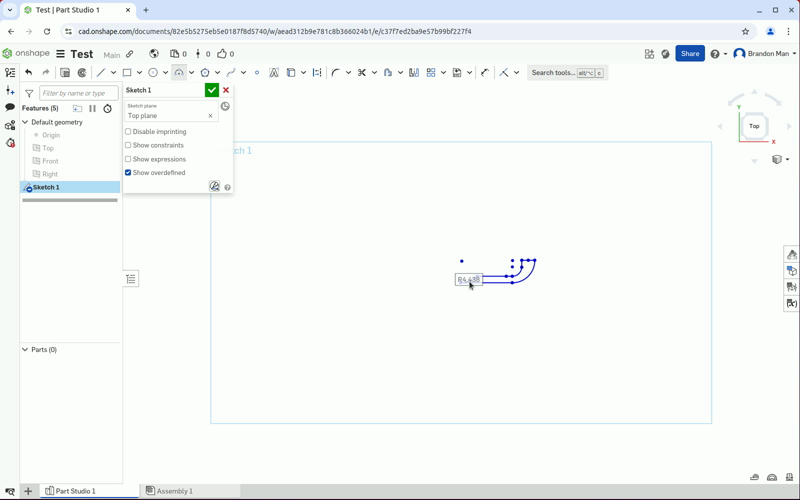
mouse_move(506, 280)
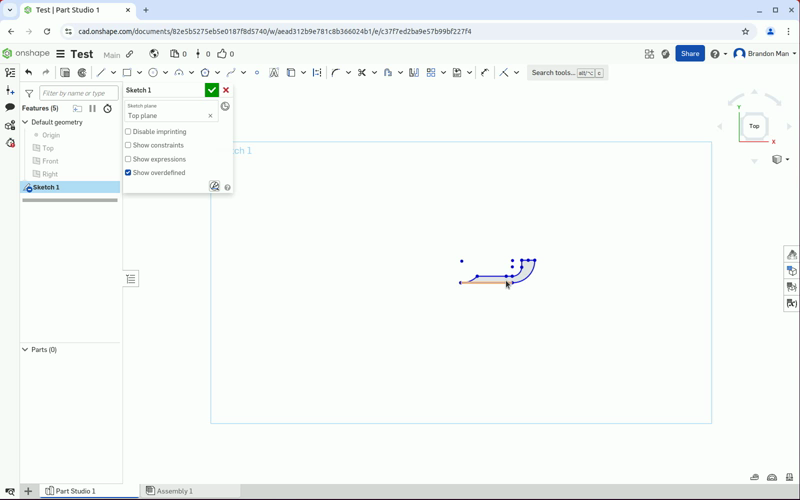
scroll(6)
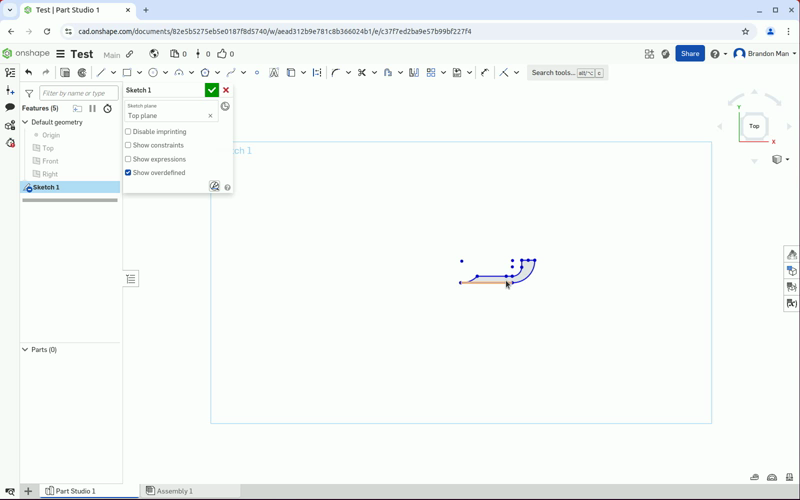
scroll(6)
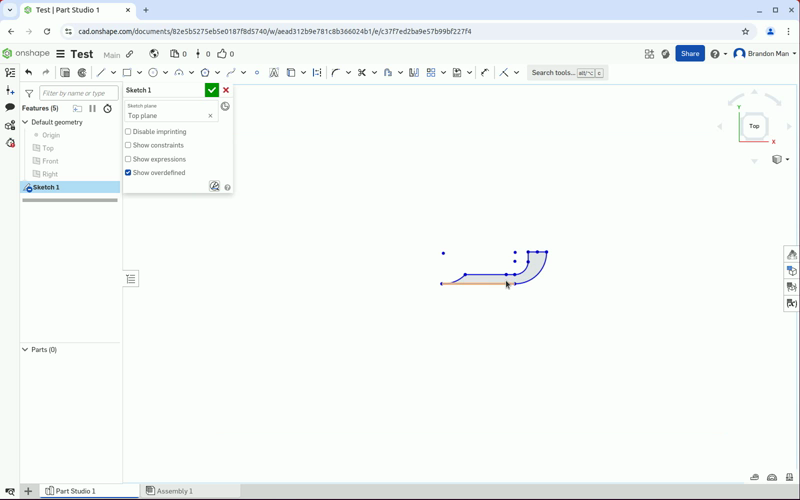
scroll(6)
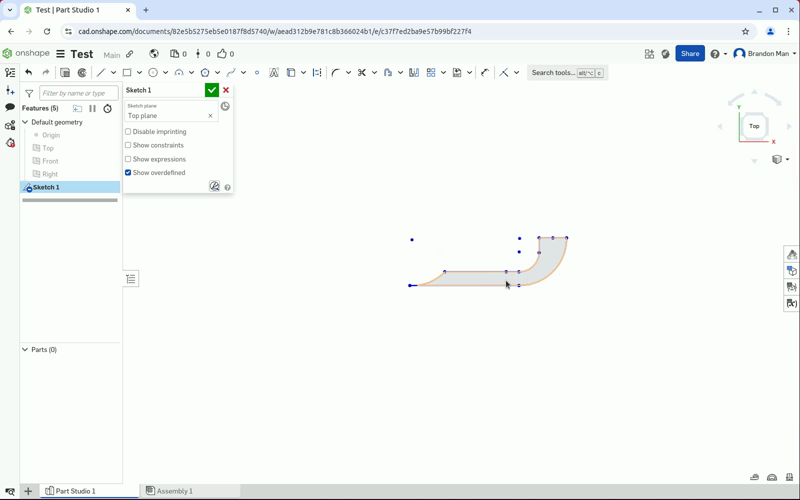
scroll(6)
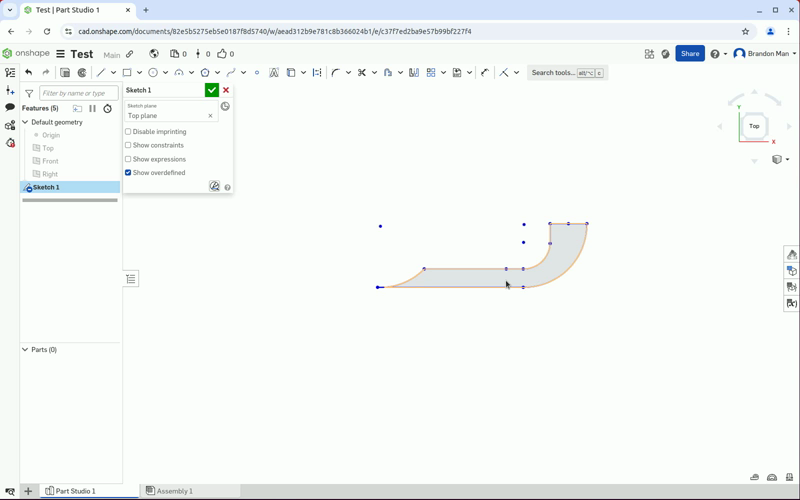
scroll(6)
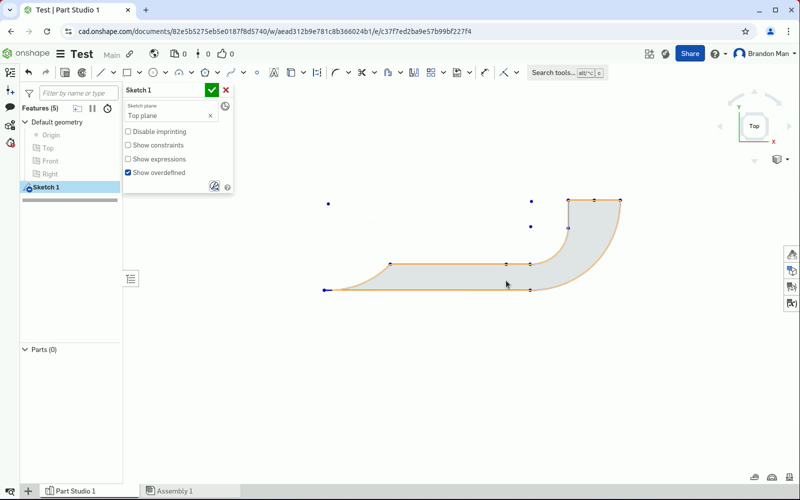
scroll(6)
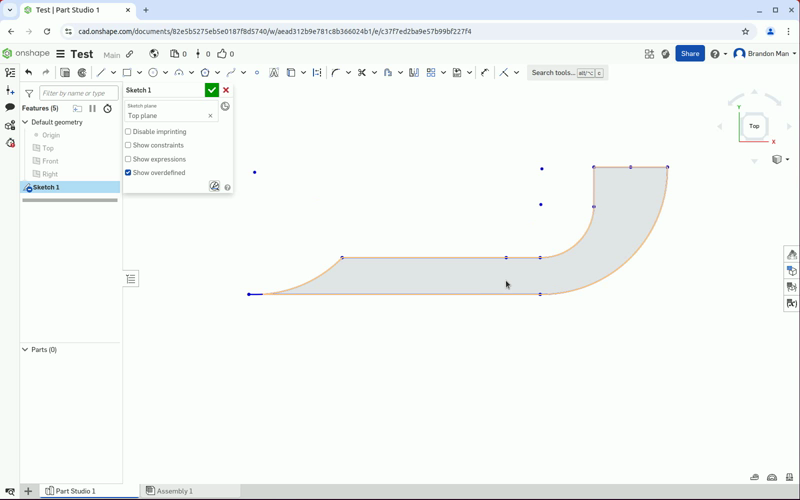
scroll(6)
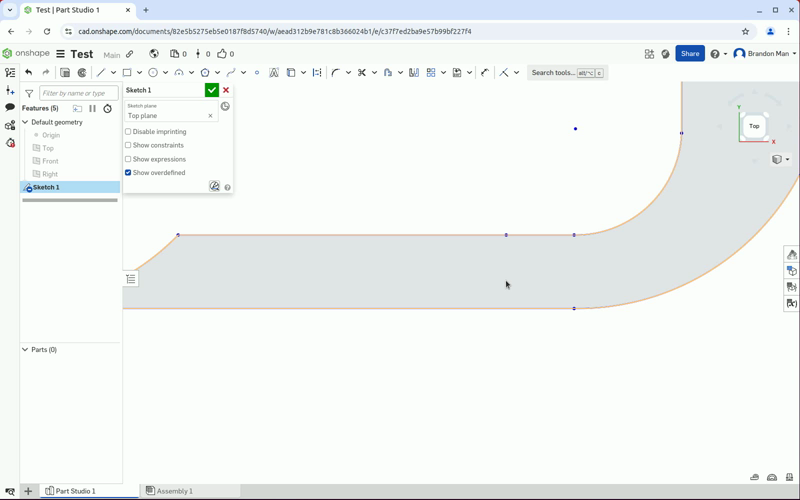
click(506, 280)
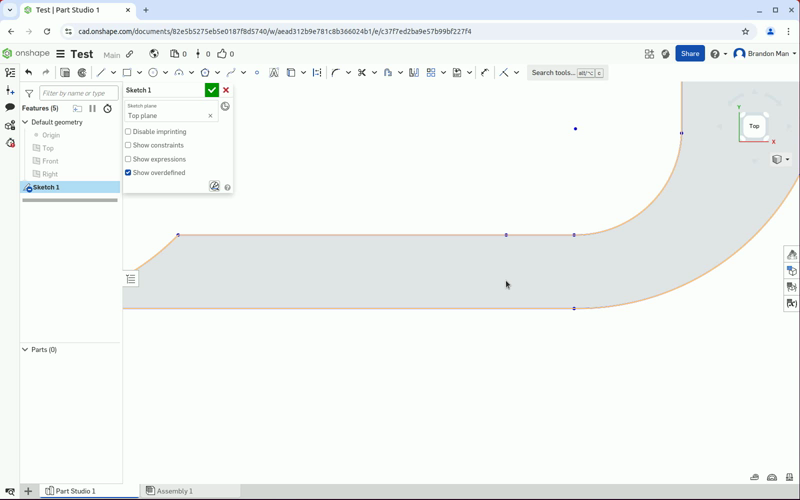
scroll(-6)
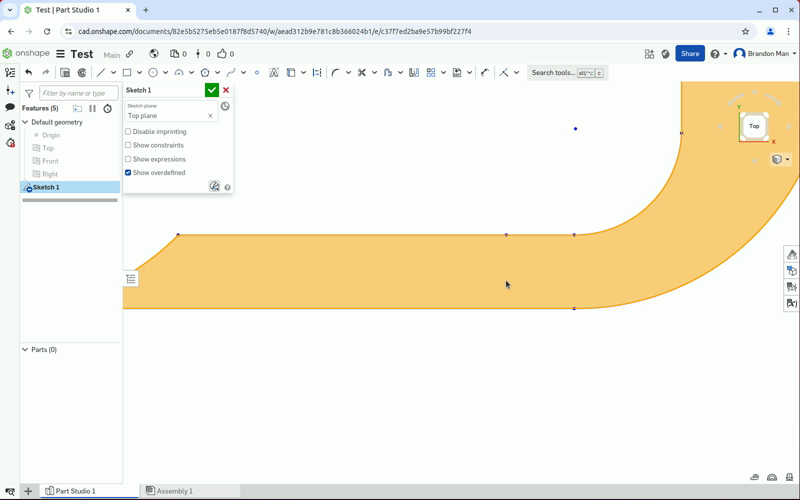
scroll(-6)
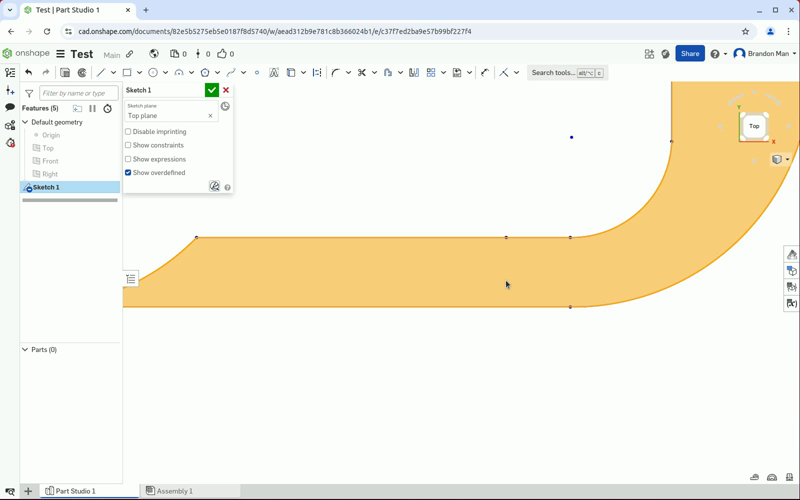
scroll(-6)
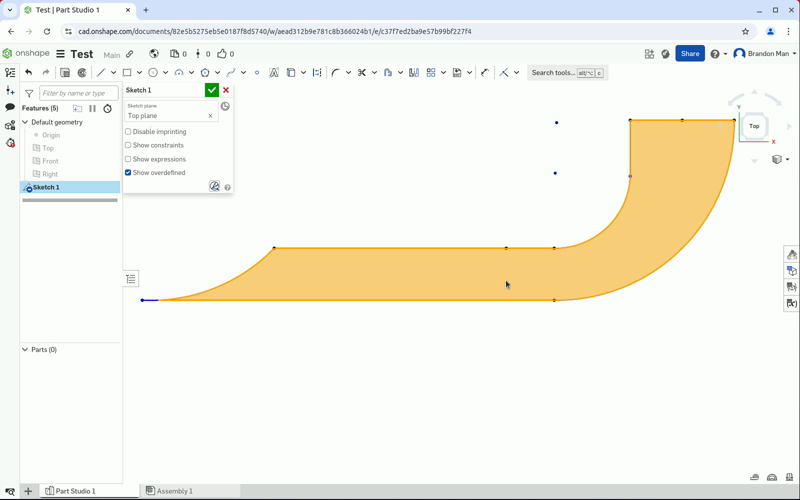
scroll(-6)
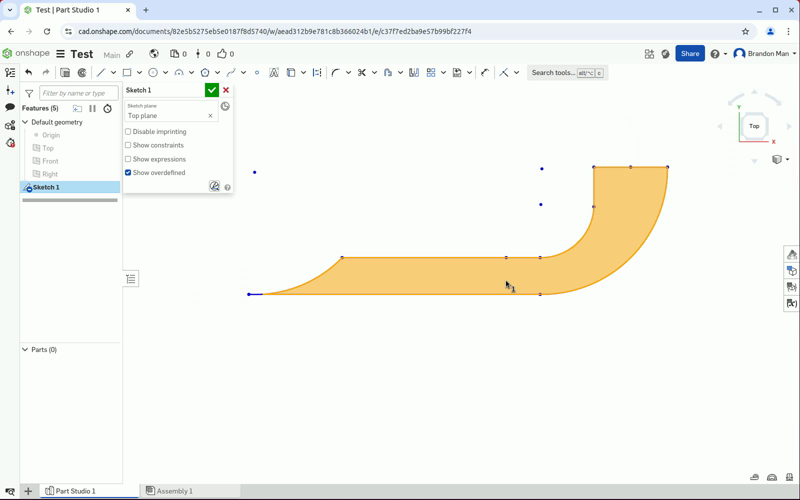
scroll(-6)
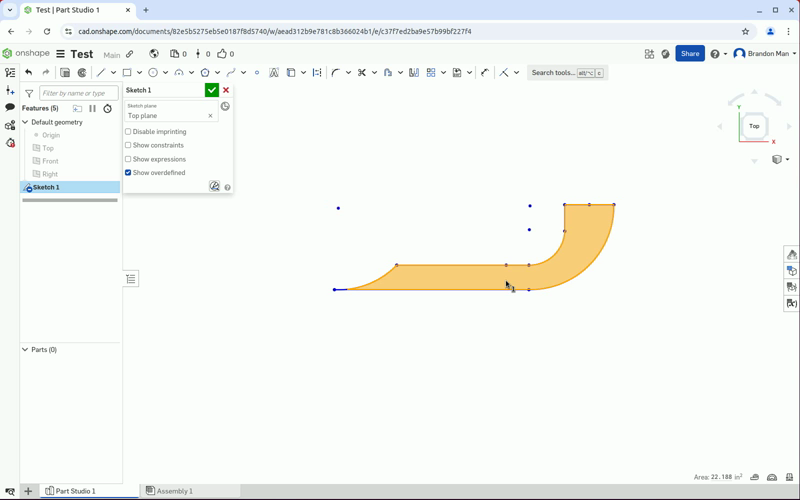
scroll(-6)
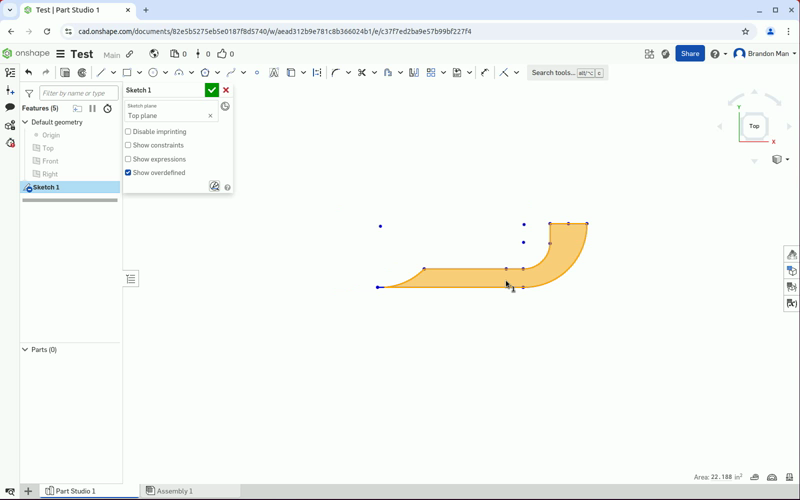
scroll(-6)
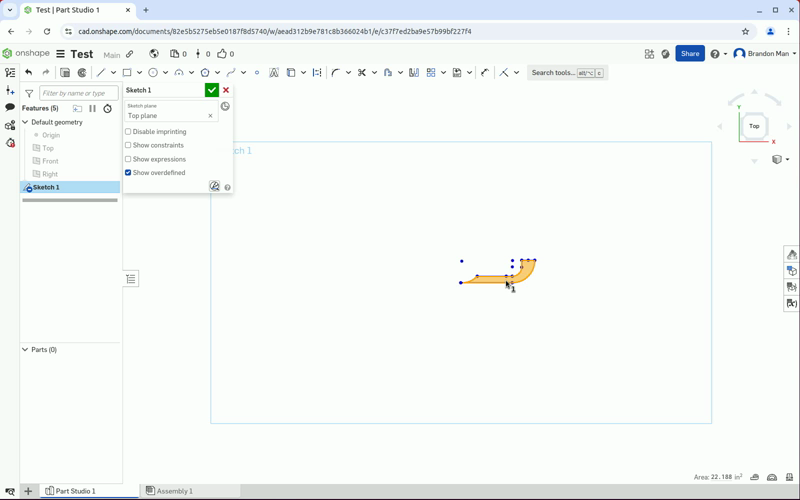
mouse_move(73, 352)
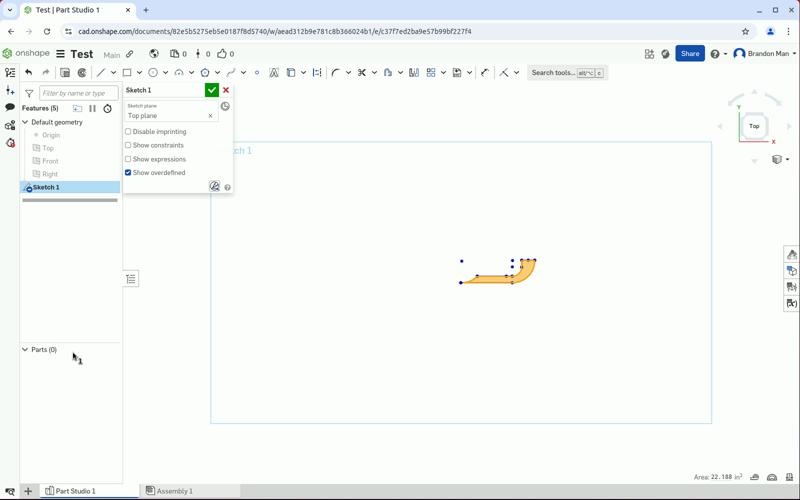
key(shift+y)
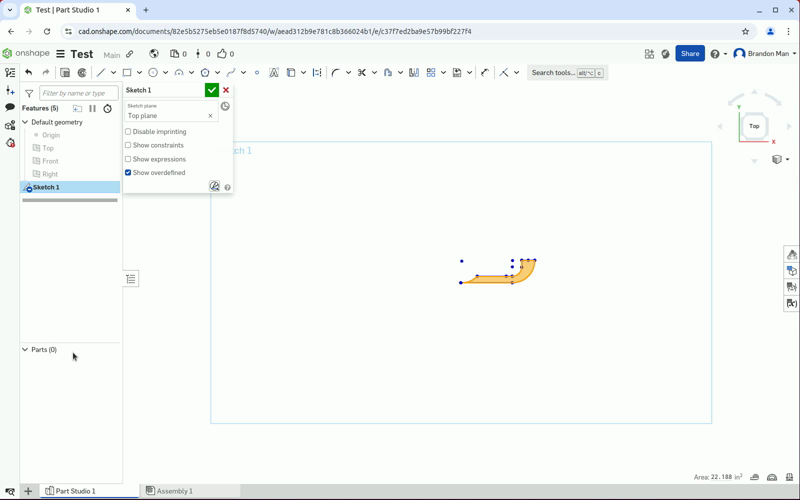
key(shift+e)
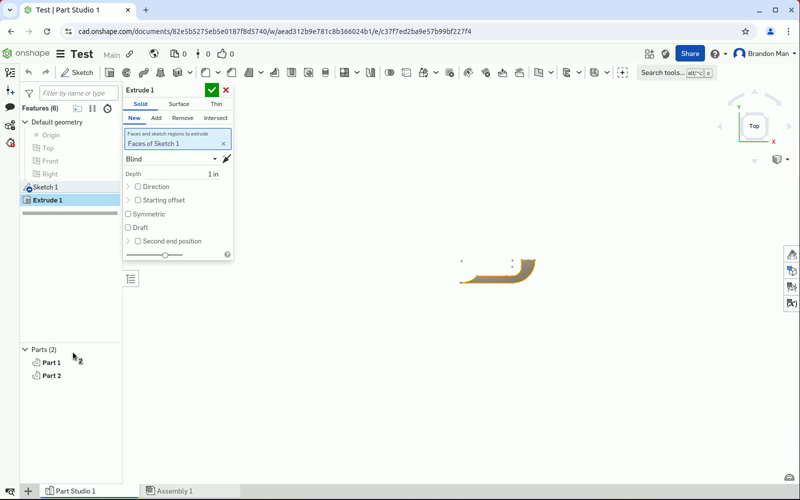
mouse_move(143, 106)
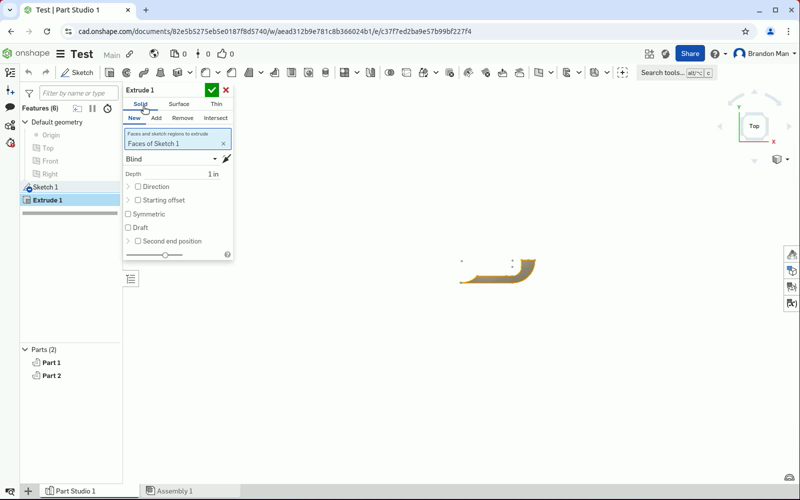
click(143, 106)
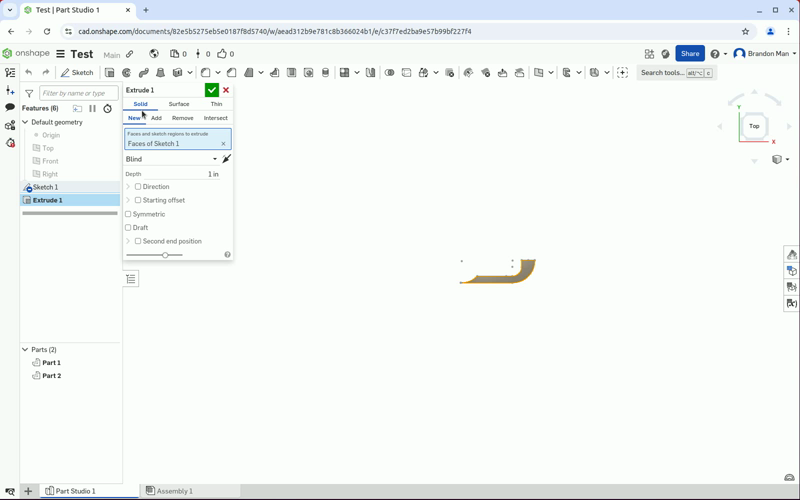
mouse_move(137, 120)
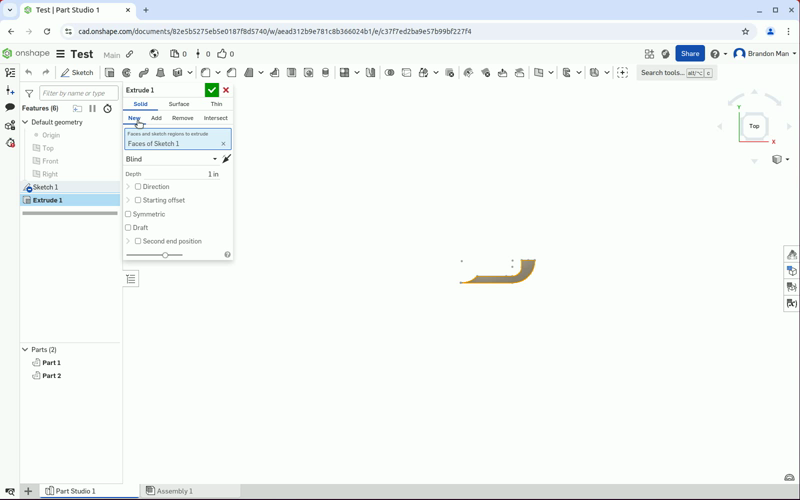
click(137, 120)
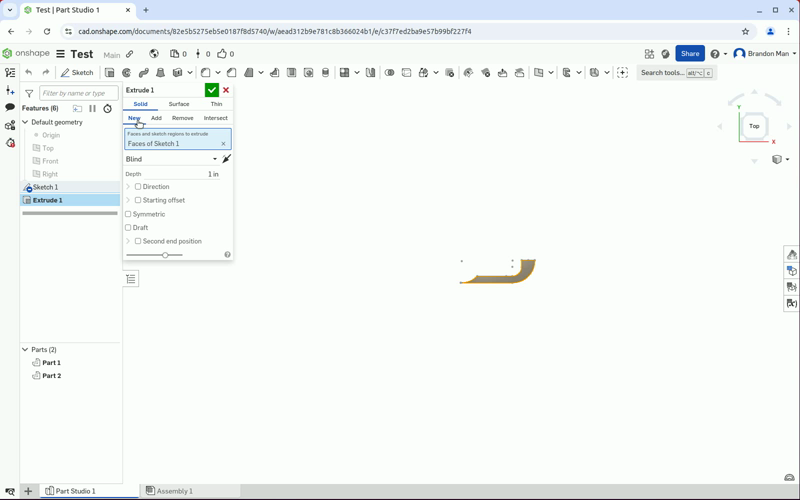
key(tab, 4)
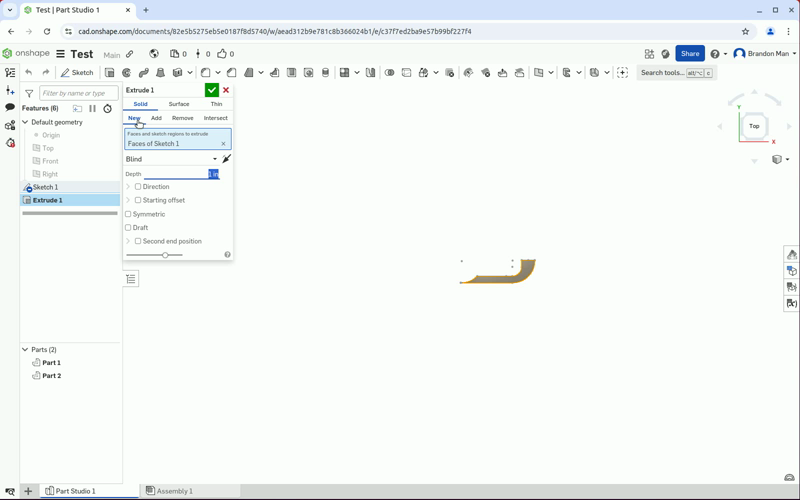
text(23.108)
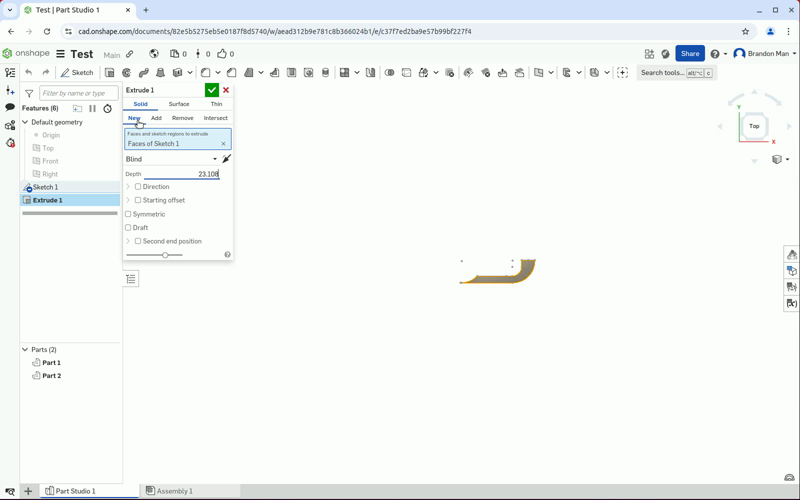
key(enter)
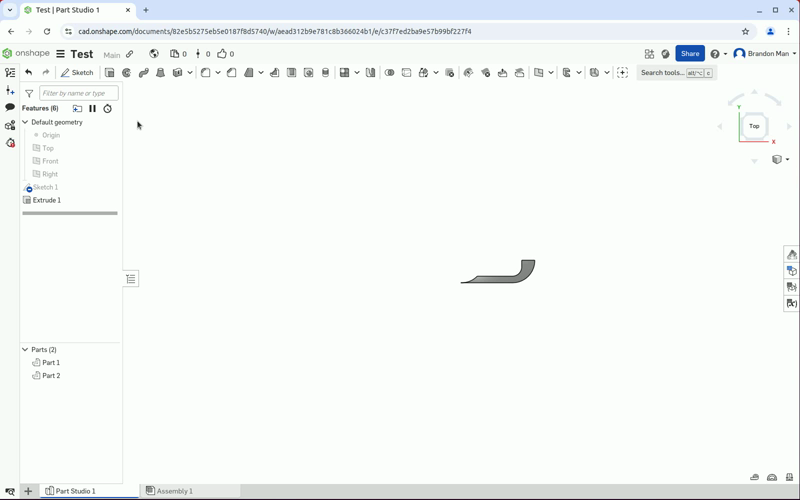
key(shift+h)
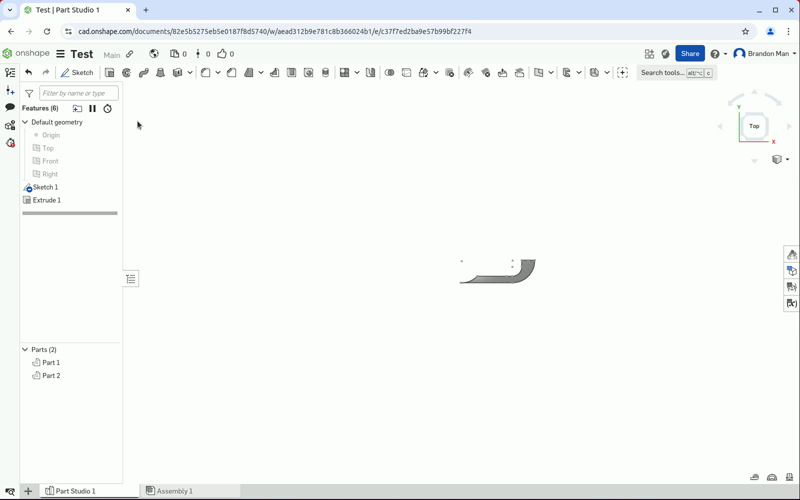
key(shift+h)
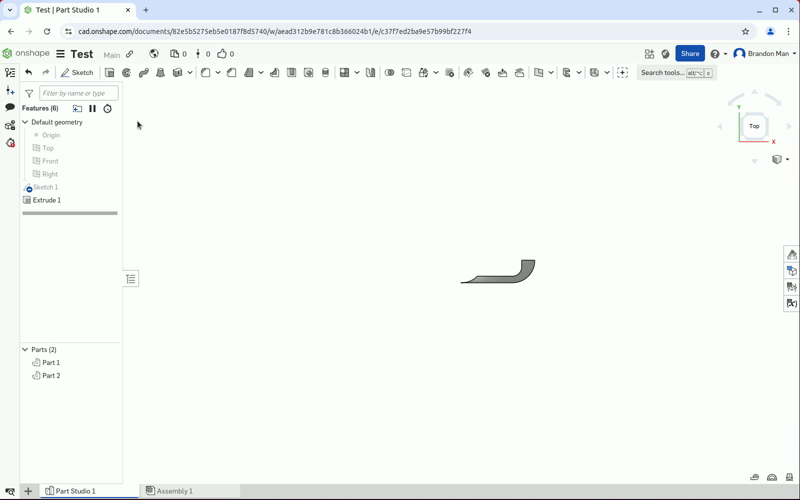
mouse_move(73, 189)
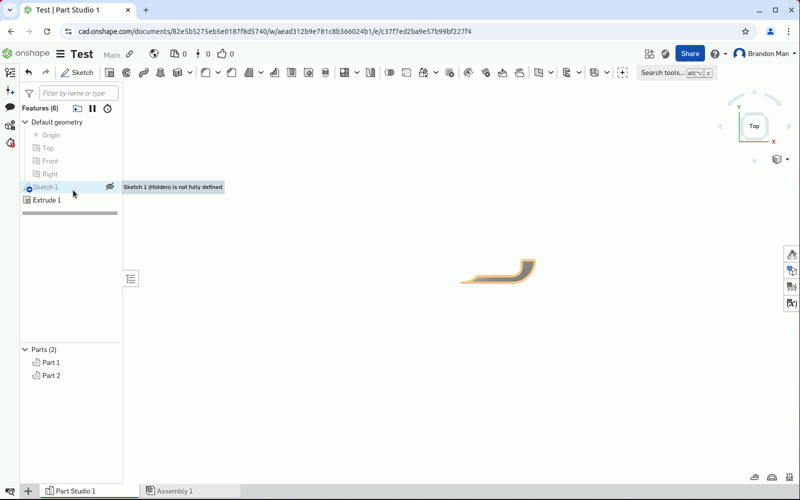
click(73, 189)
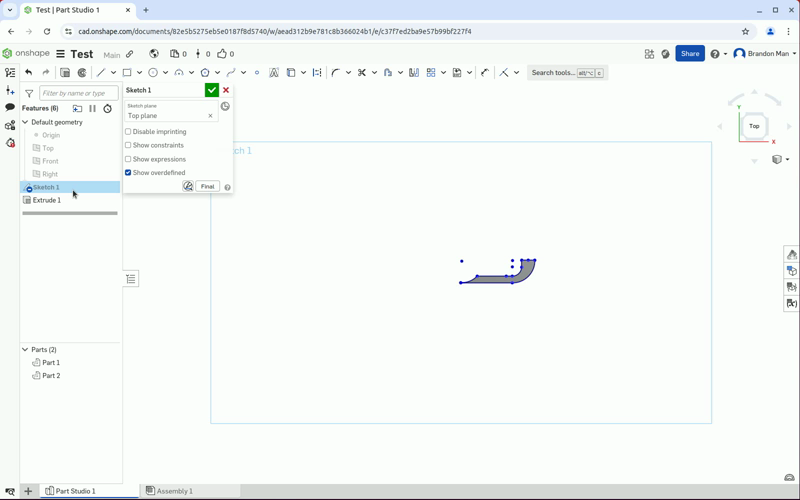
mouse_move(229, 92)
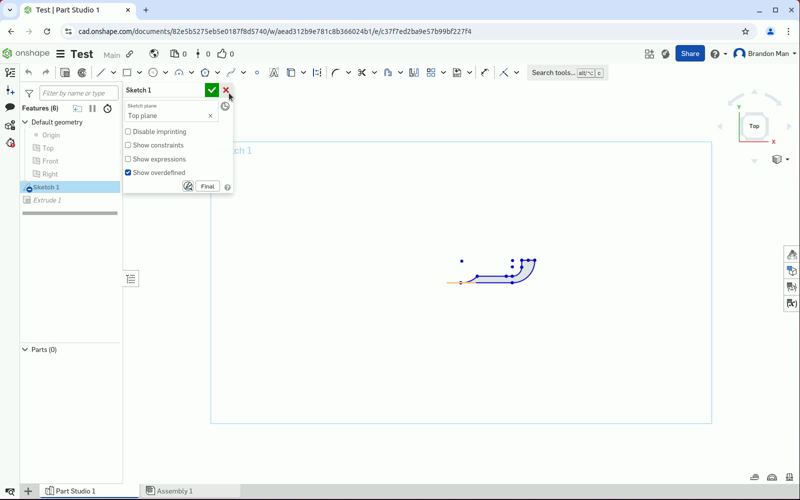
click(229, 92)
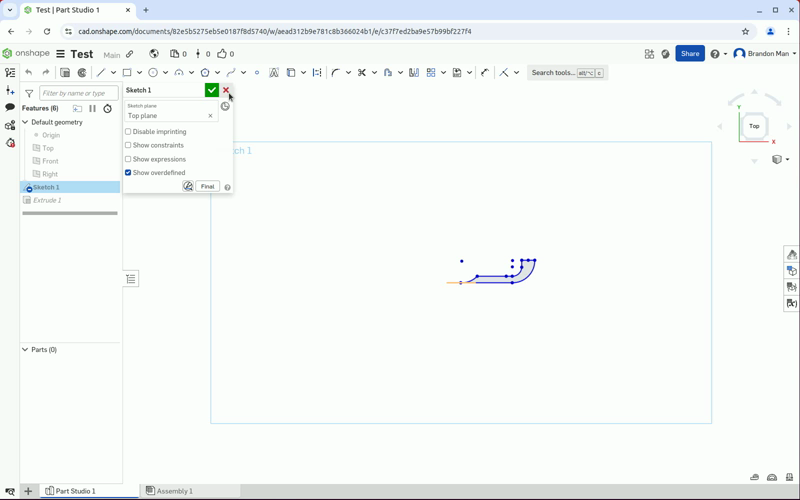
key(shift+s)
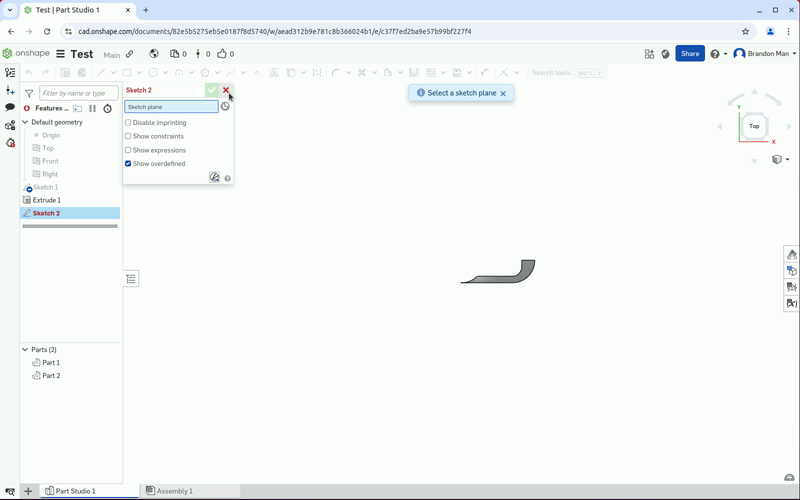
mouse_move(73, 150)
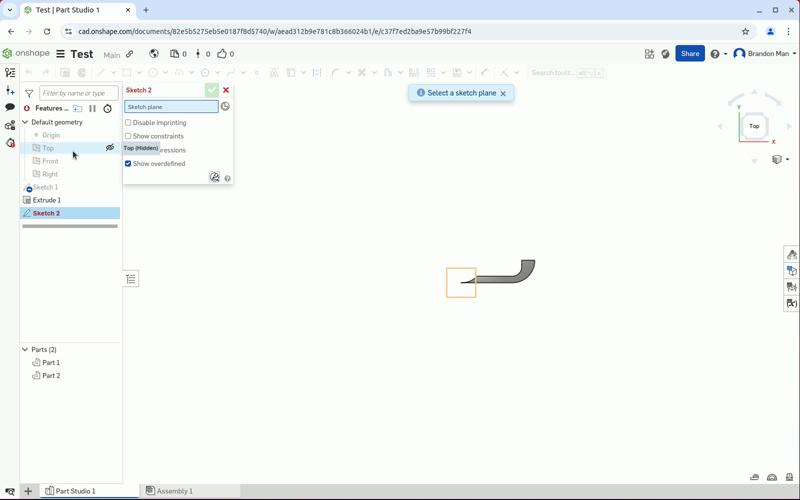
click(73, 150)
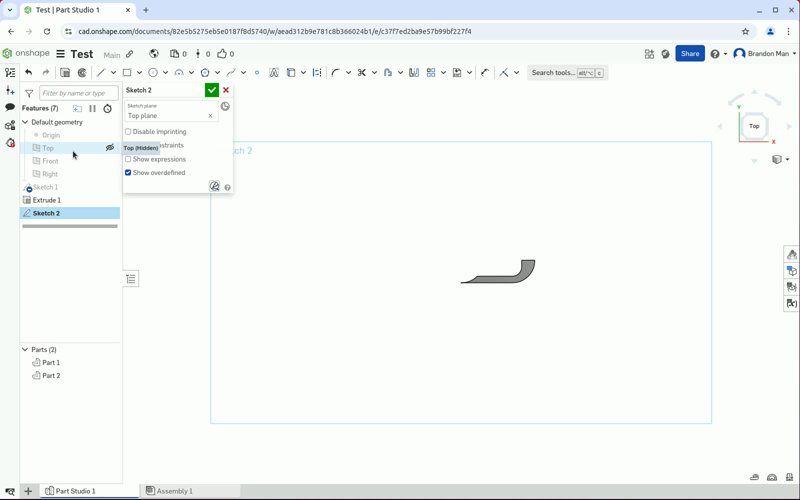
mouse_move(73, 352)
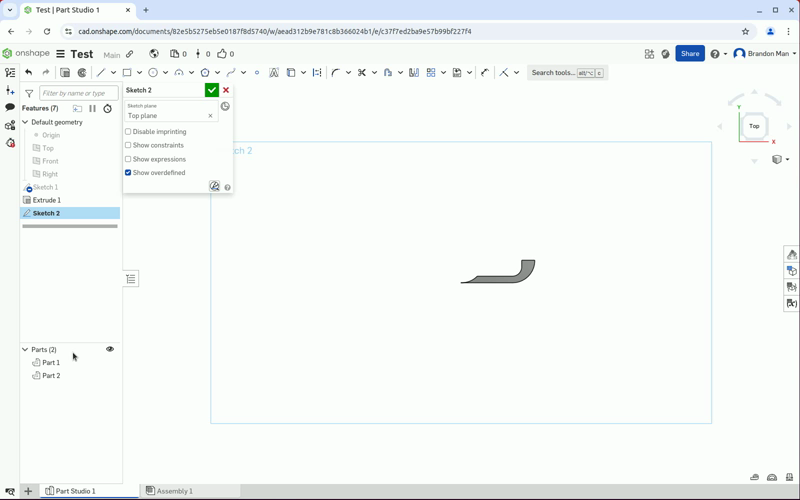
key(y)
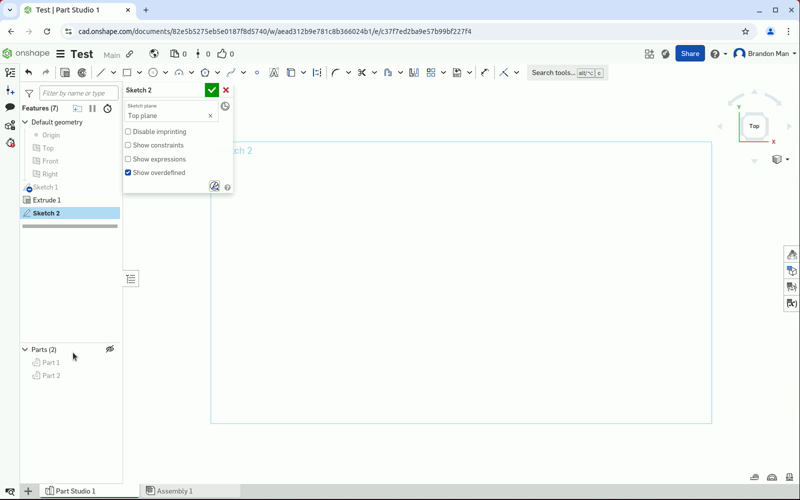
key(l)
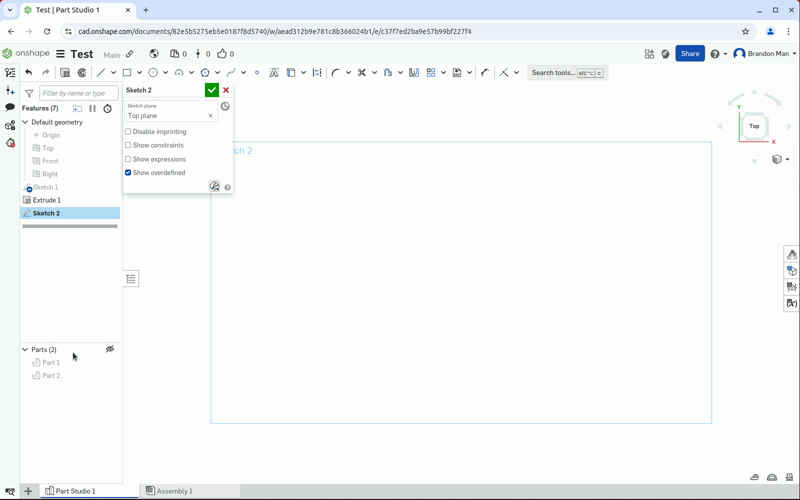
key_down(shift)
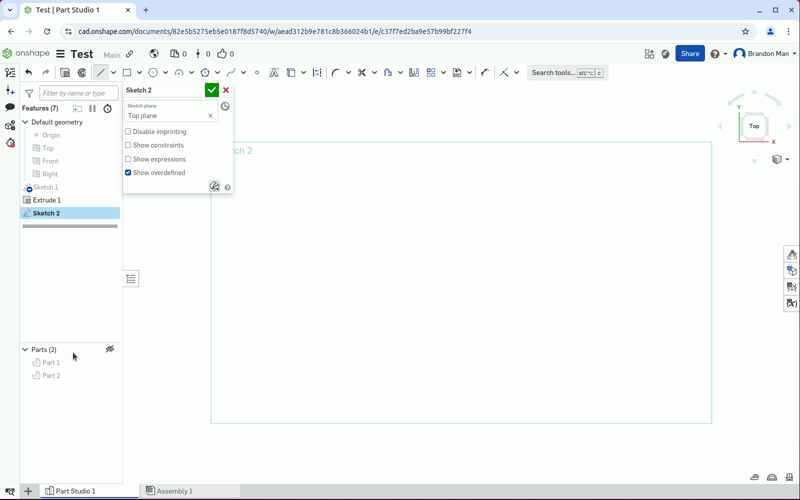
mouse_move(521, 260)
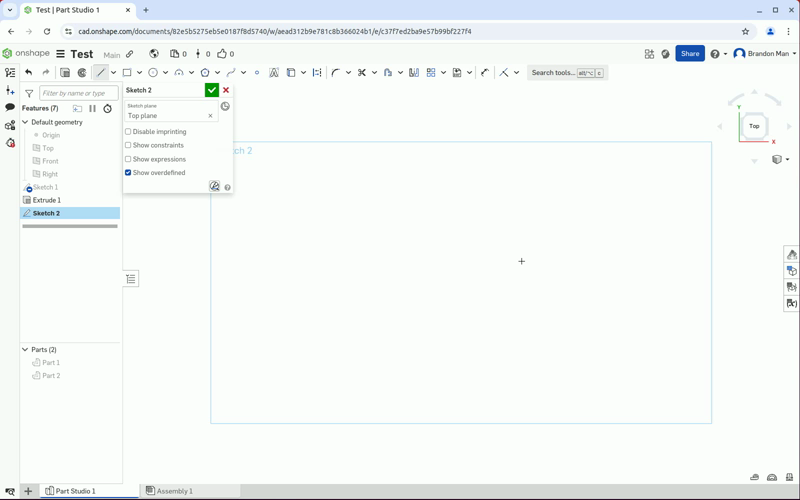
click(521, 260)
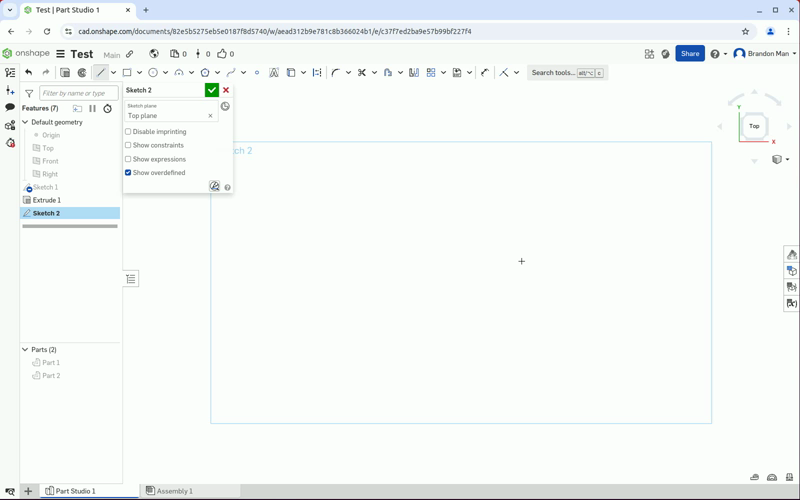
key_up(shift)
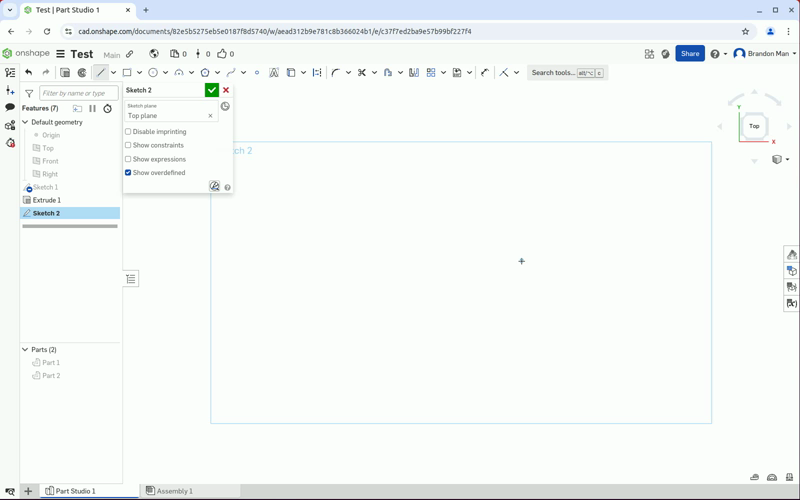
key_down(shift)
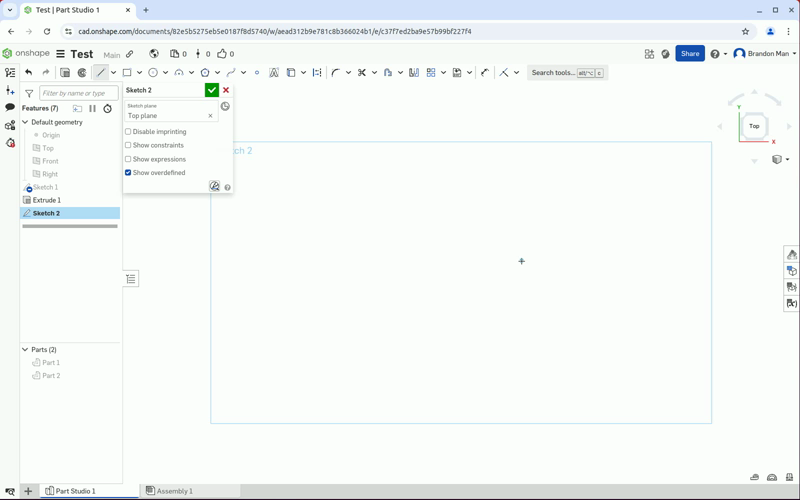
mouse_move(551, 260)
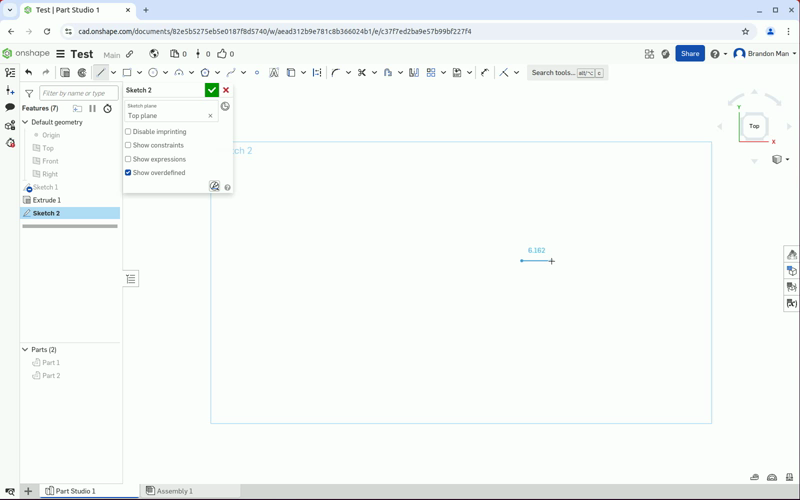
mouse_move(528, 260)
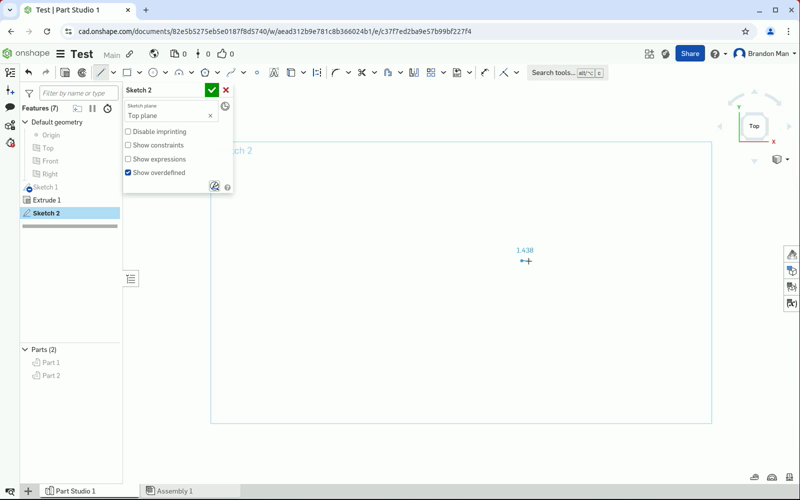
scroll(6)
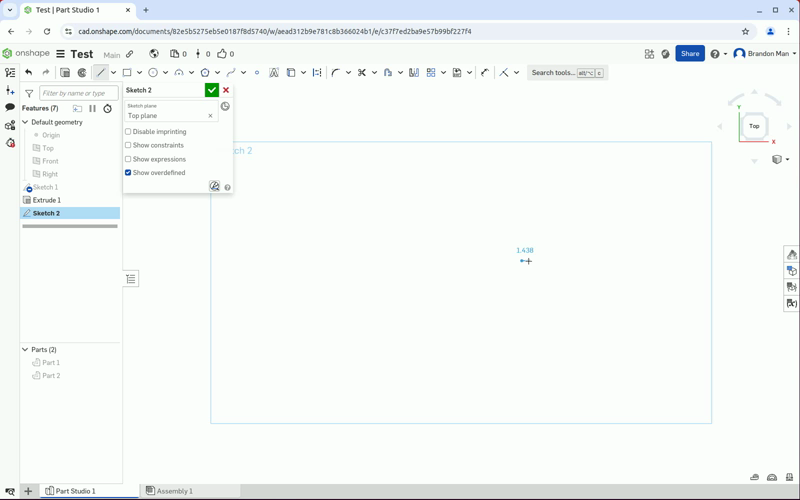
scroll(6)
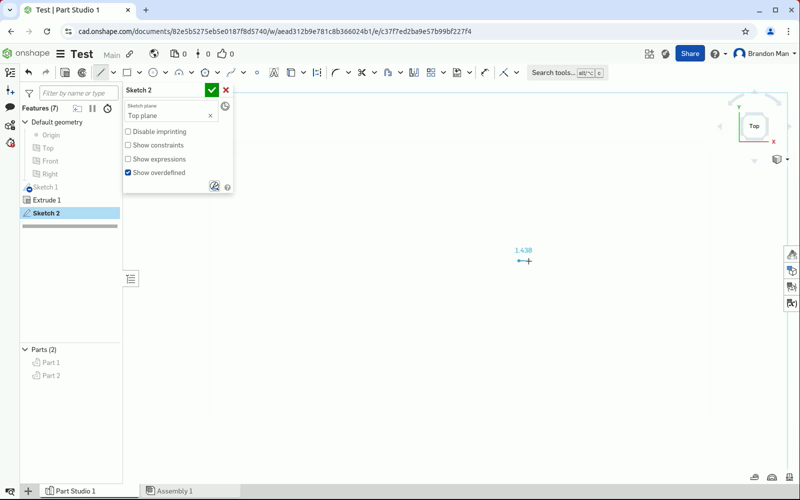
scroll(6)
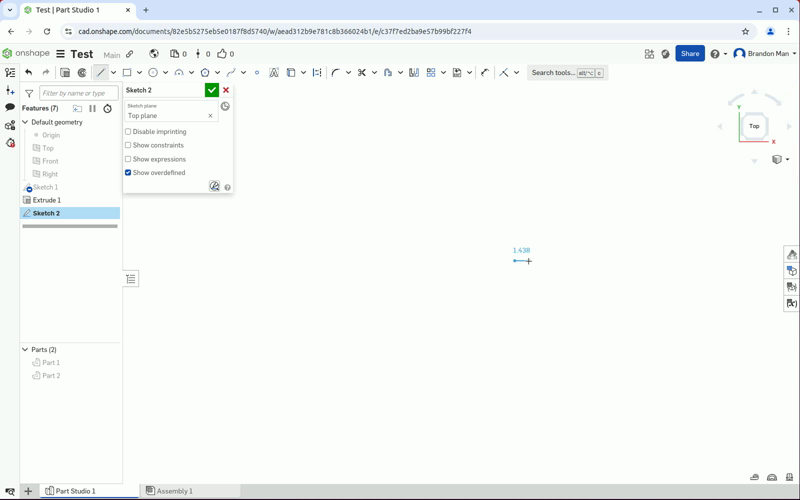
scroll(6)
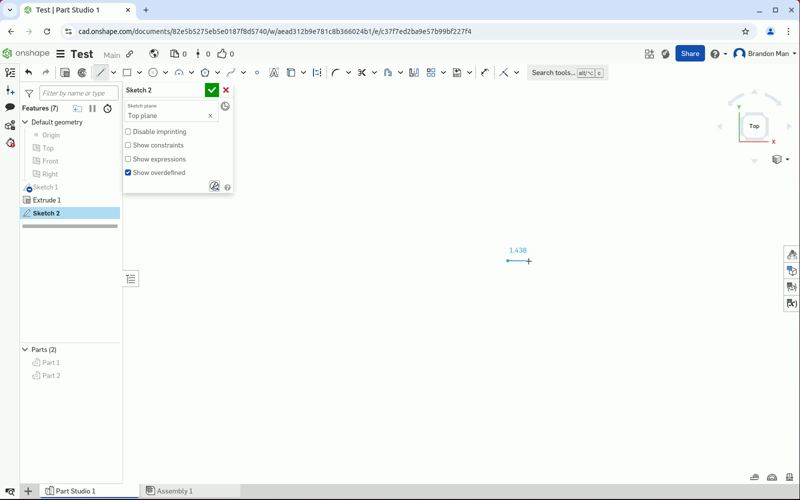
scroll(6)
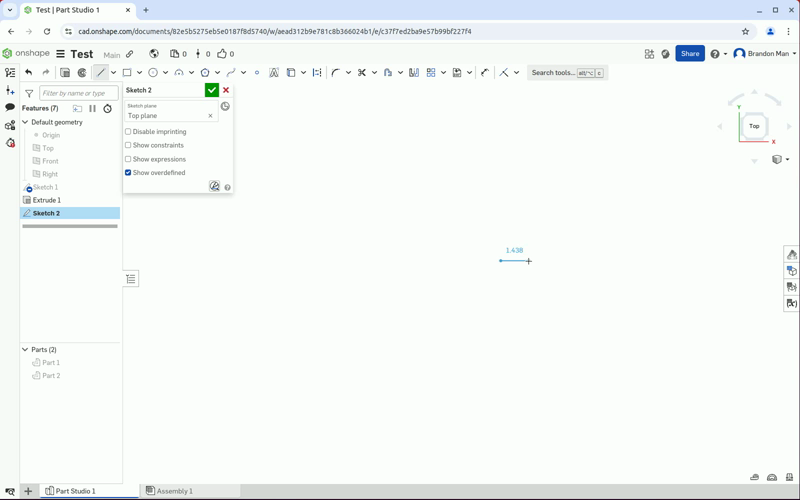
scroll(6)
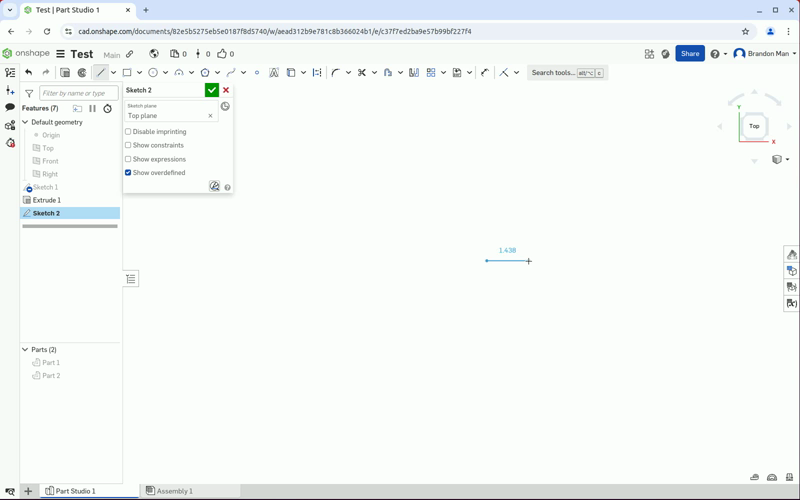
scroll(6)
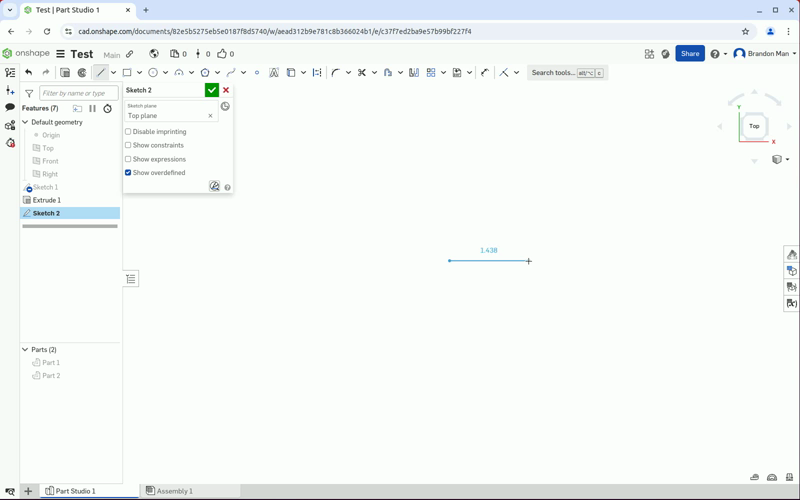
click(528, 260)
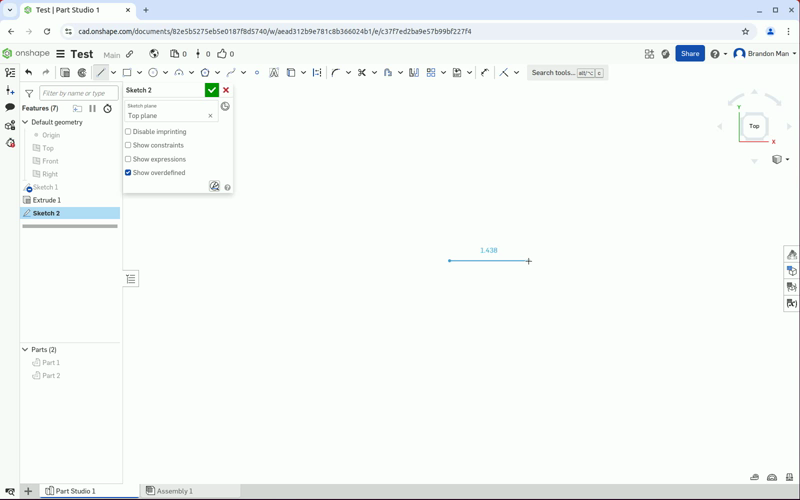
scroll(-6)
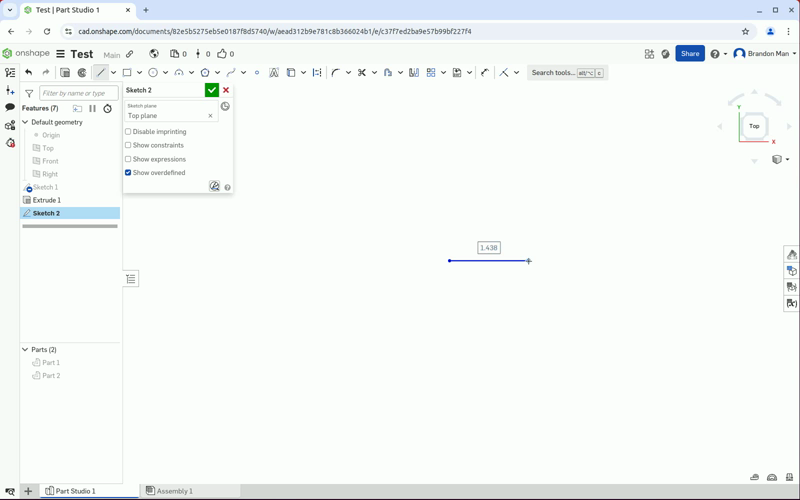
scroll(-6)
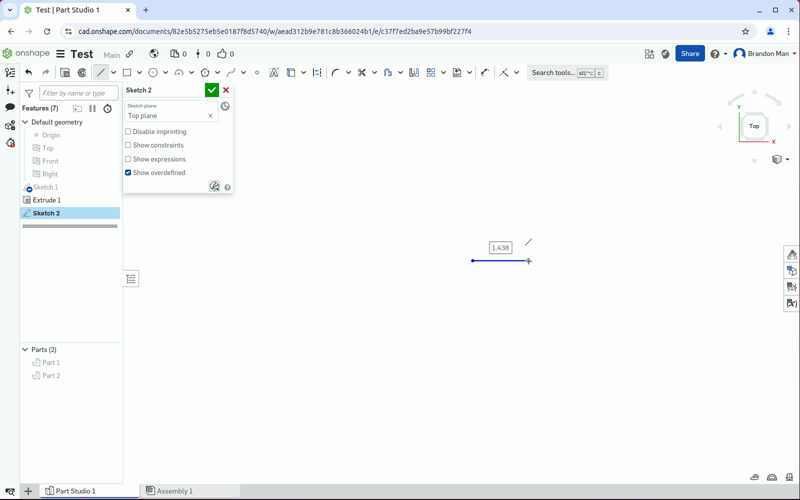
scroll(-6)
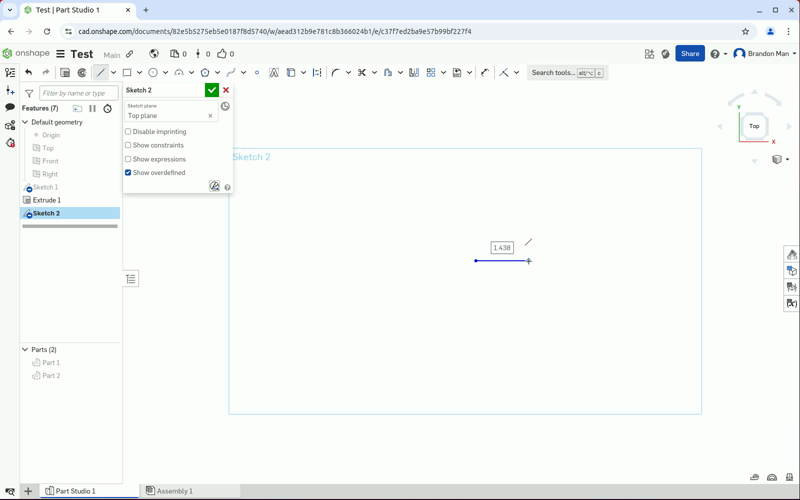
scroll(-6)
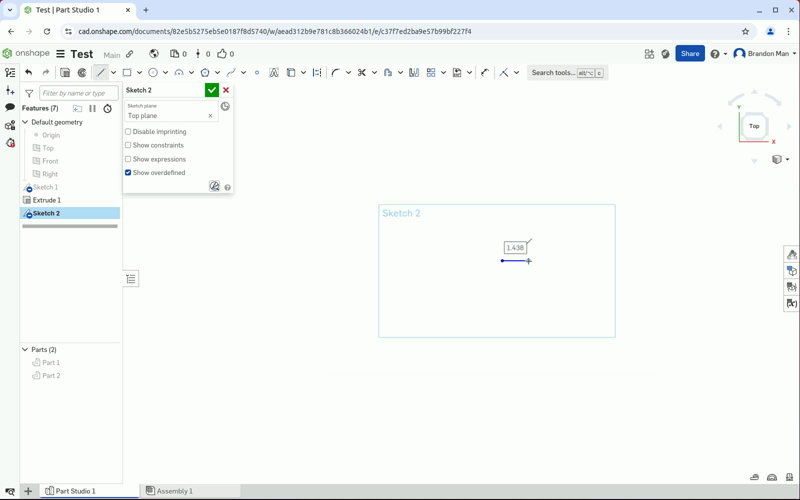
scroll(-6)
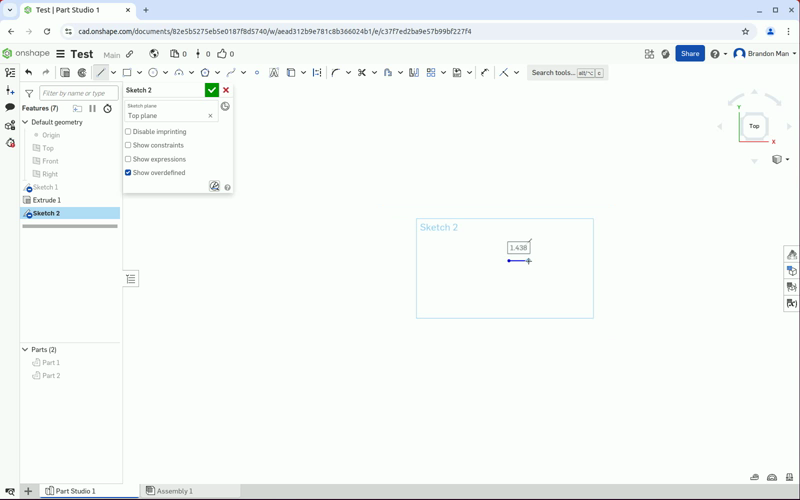
scroll(-6)
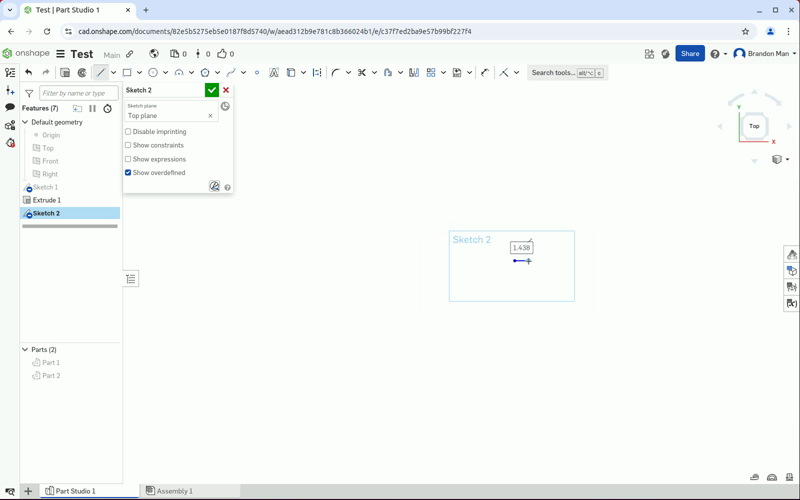
scroll(-6)
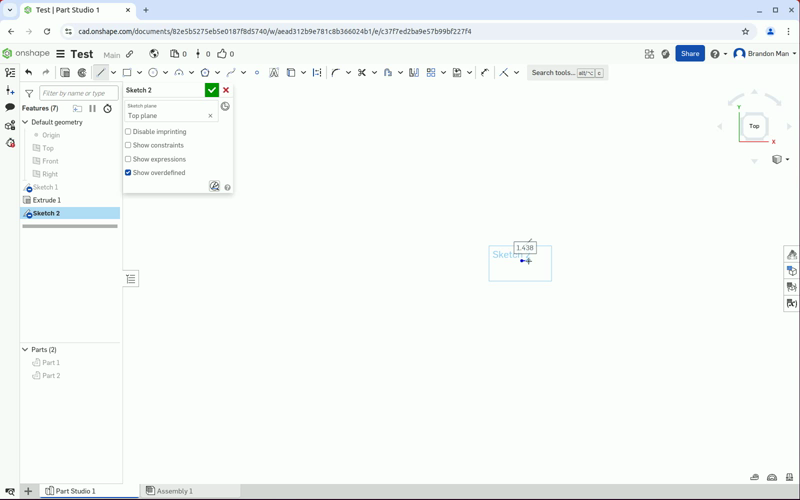
key_up(shift)
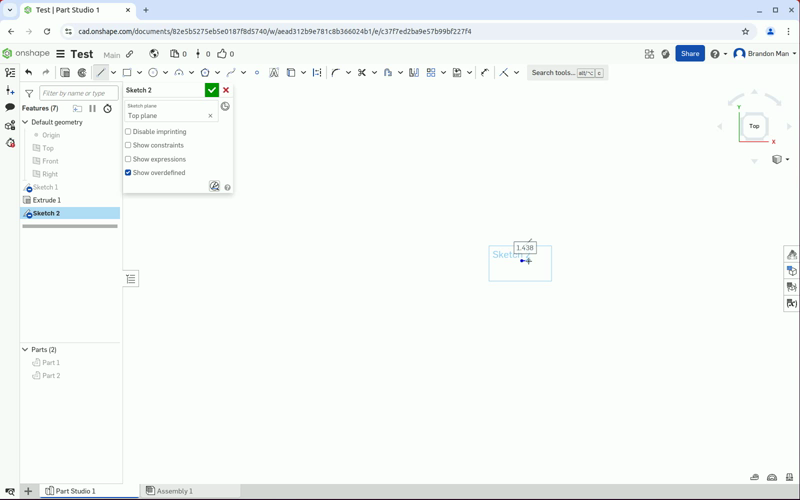
key_down(shift)
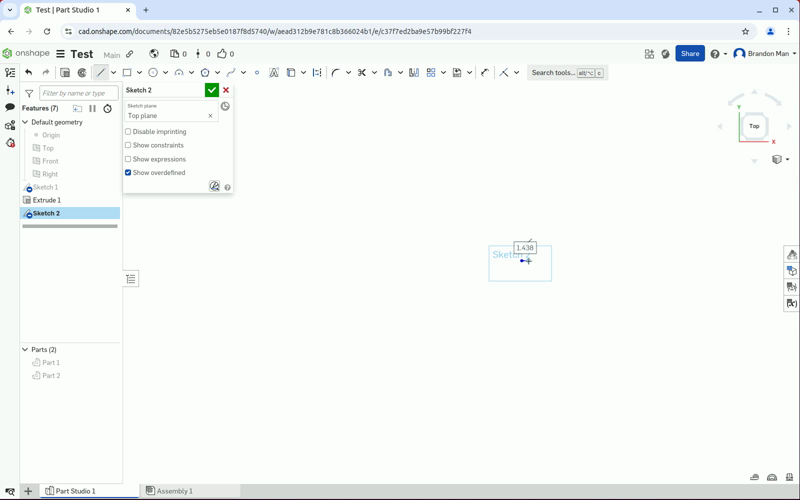
mouse_move(558, 260)
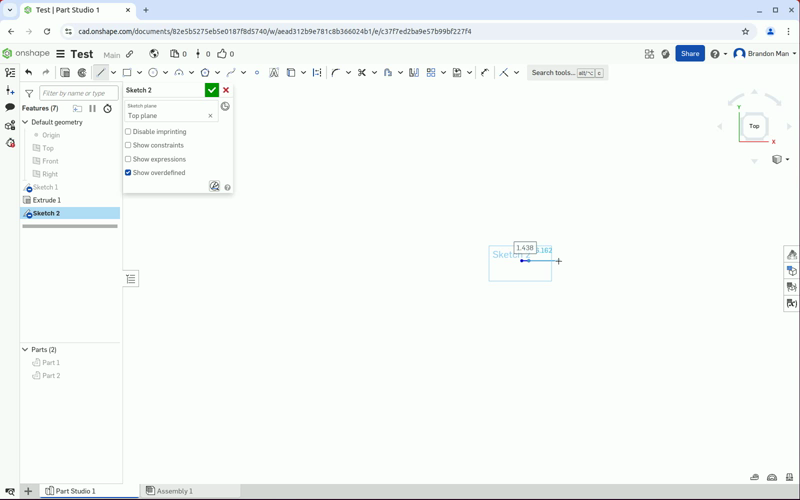
mouse_move(528, 237)
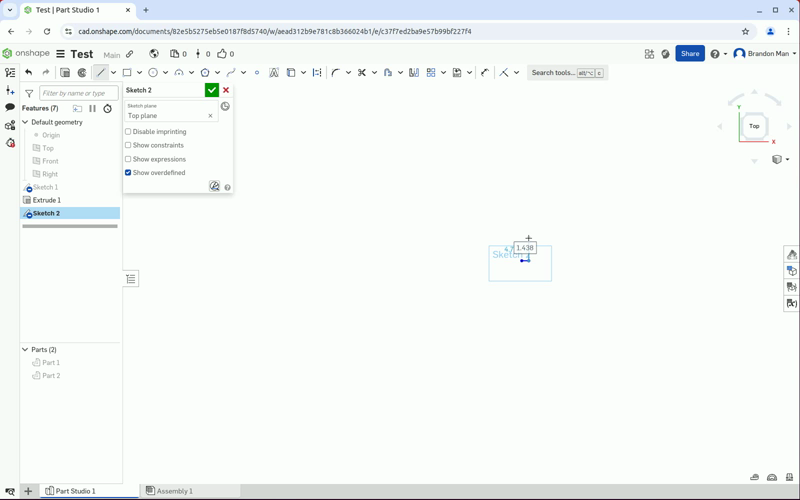
click(528, 237)
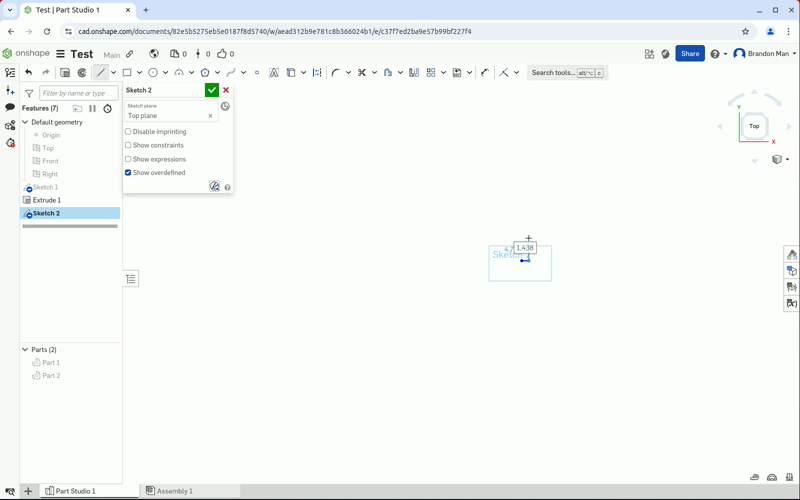
key_up(shift)
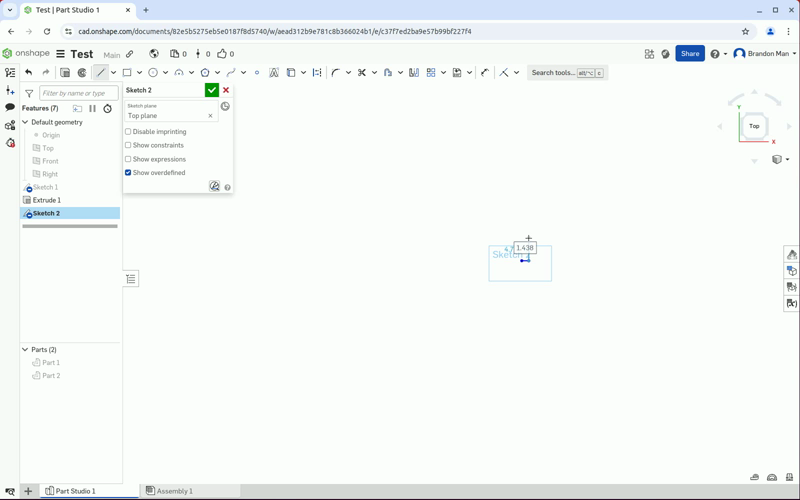
key_down(shift)
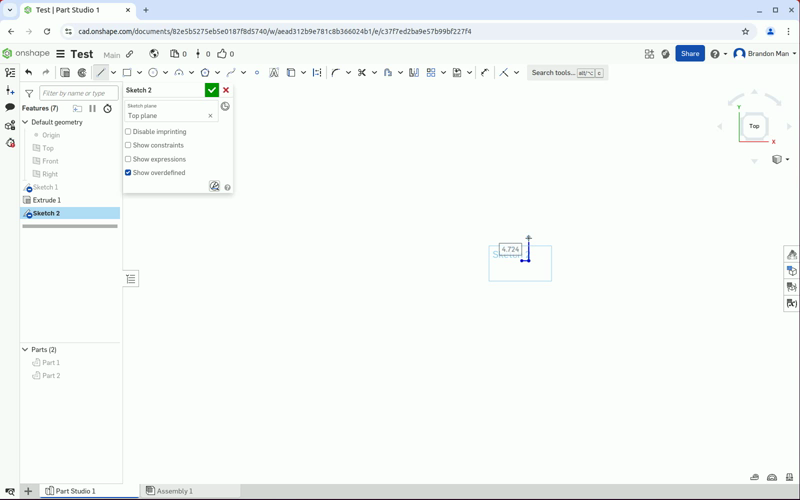
mouse_move(558, 237)
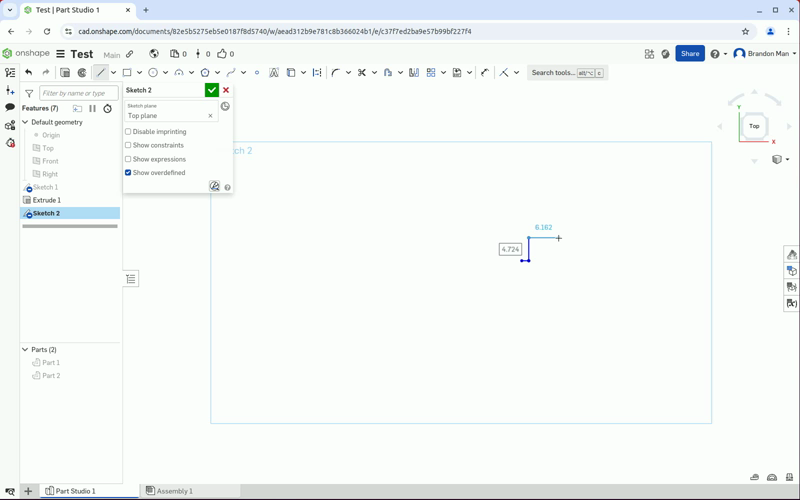
mouse_move(521, 237)
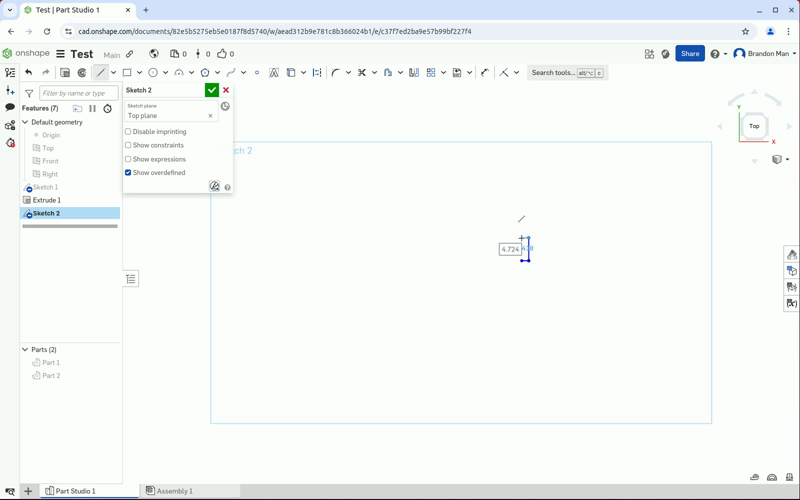
scroll(6)
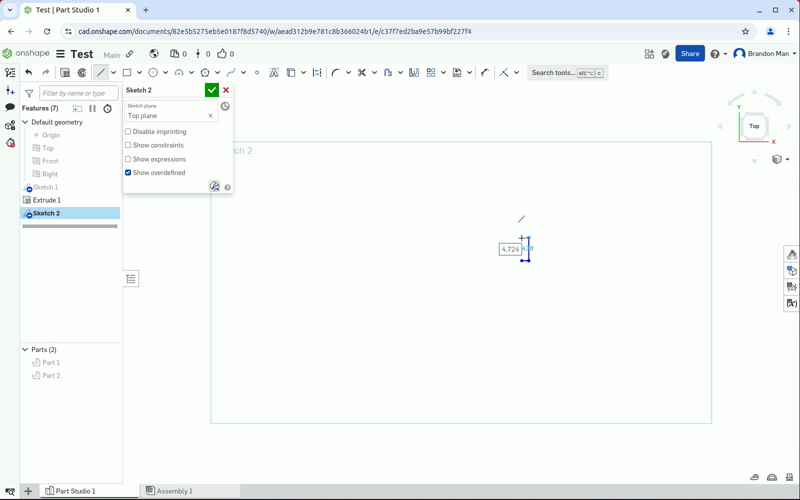
scroll(6)
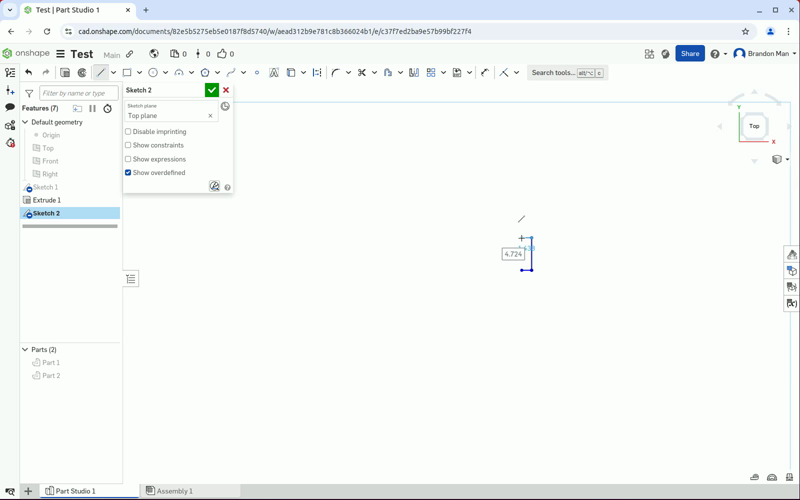
scroll(6)
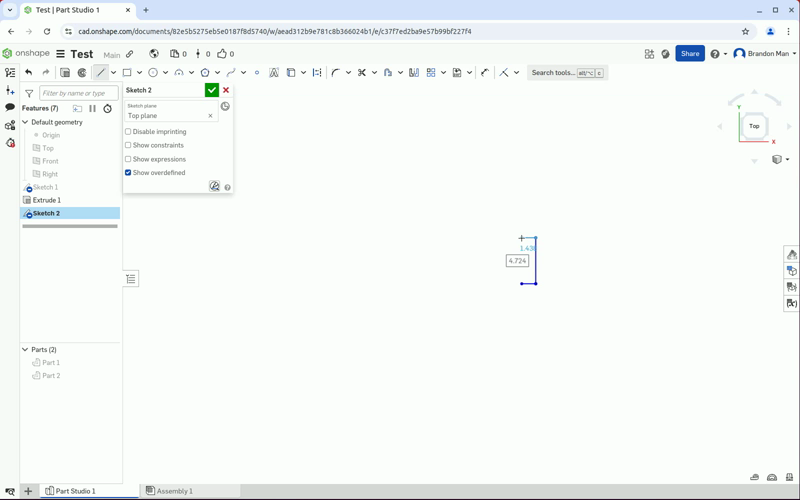
scroll(6)
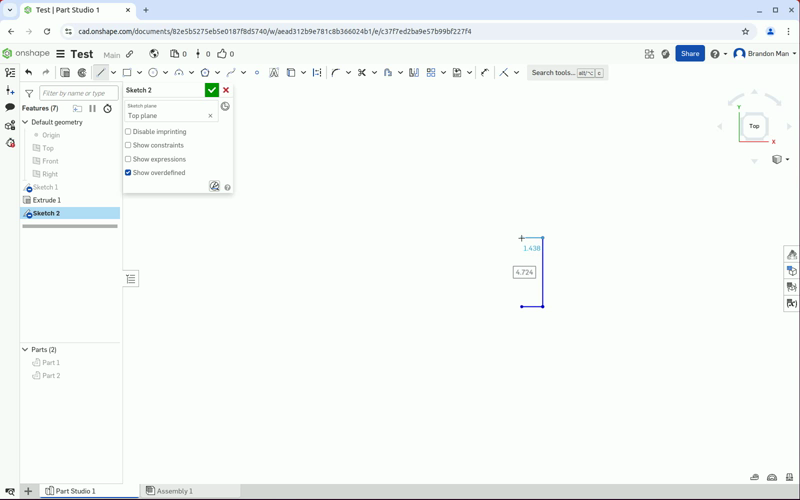
scroll(6)
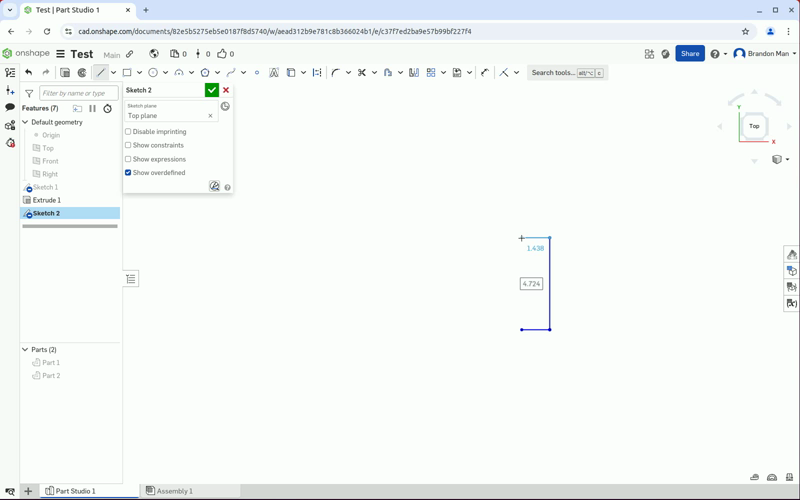
scroll(6)
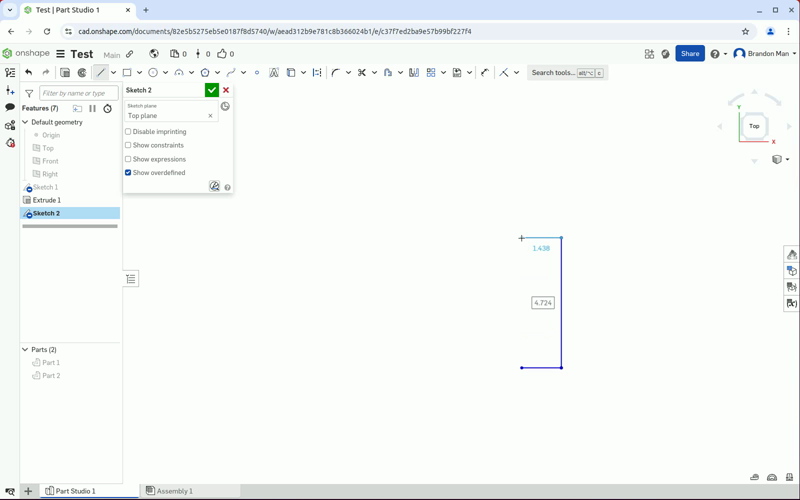
scroll(6)
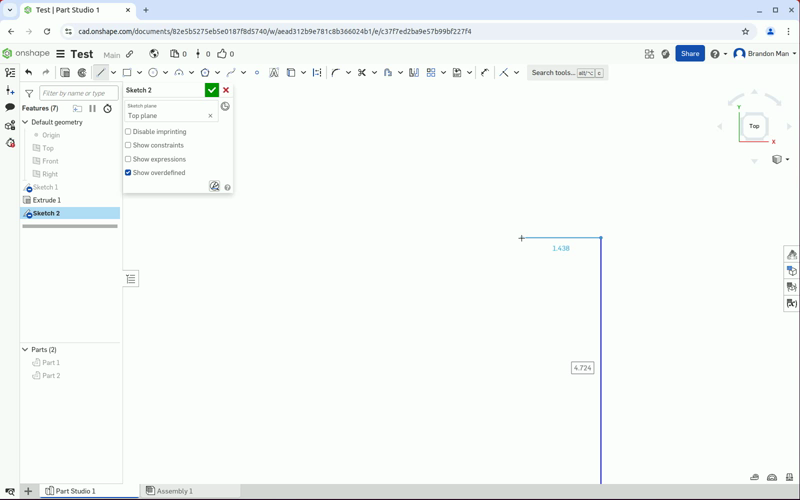
click(521, 237)
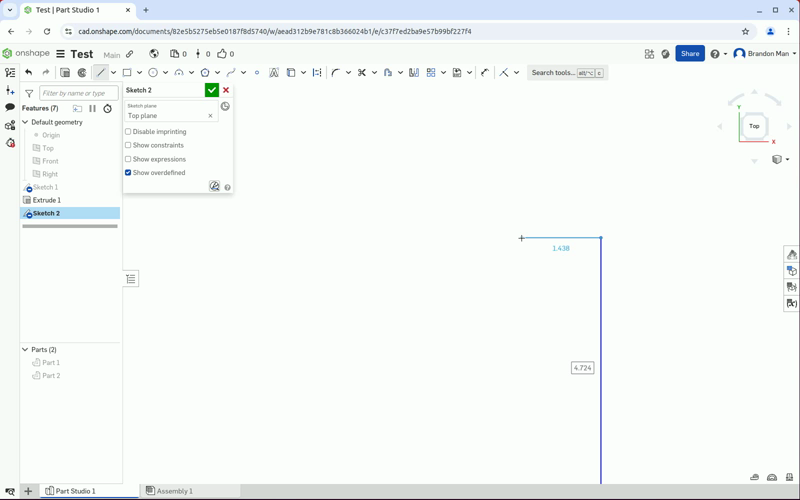
scroll(-6)
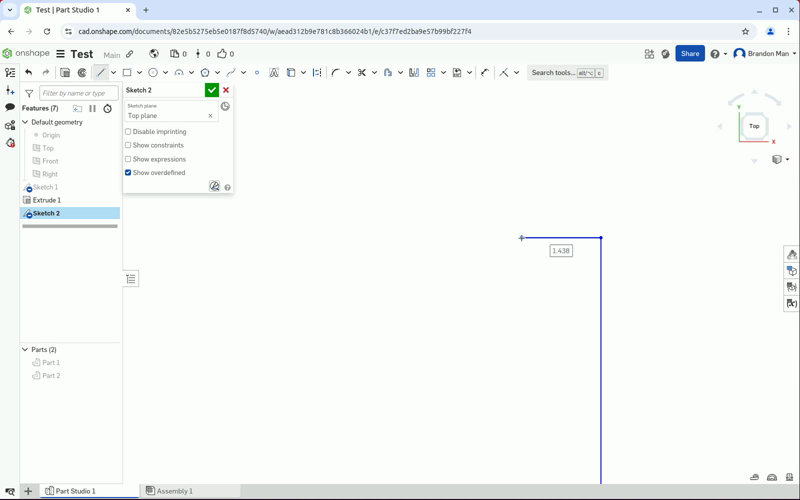
scroll(-6)
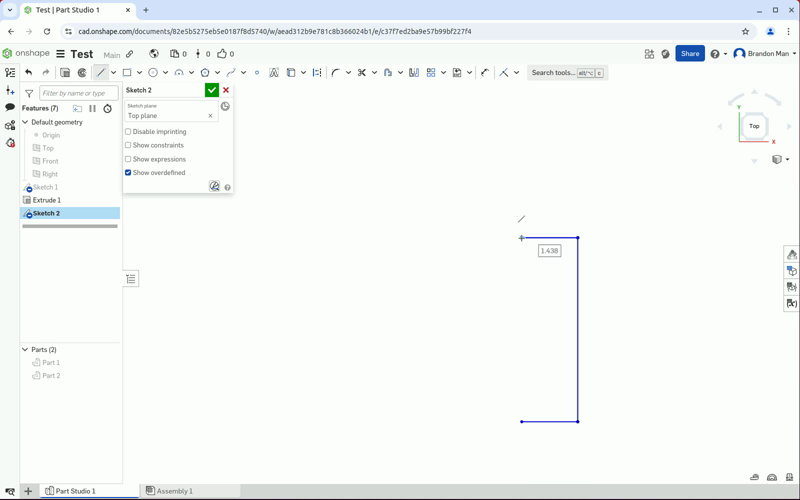
scroll(-6)
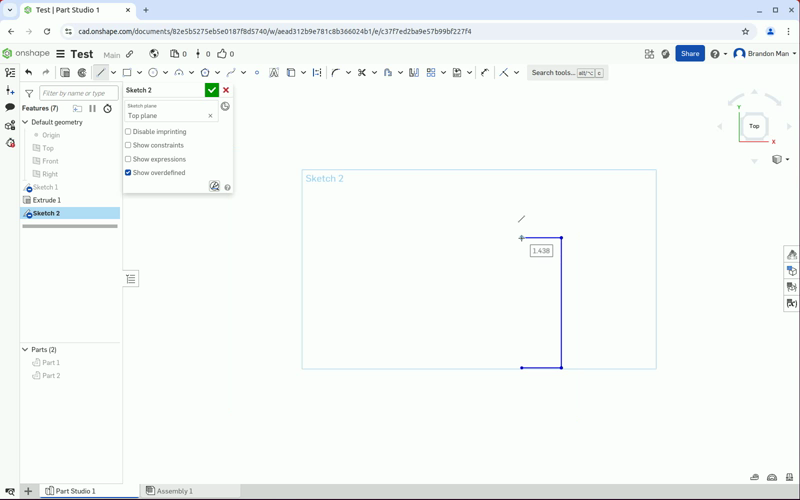
scroll(-6)
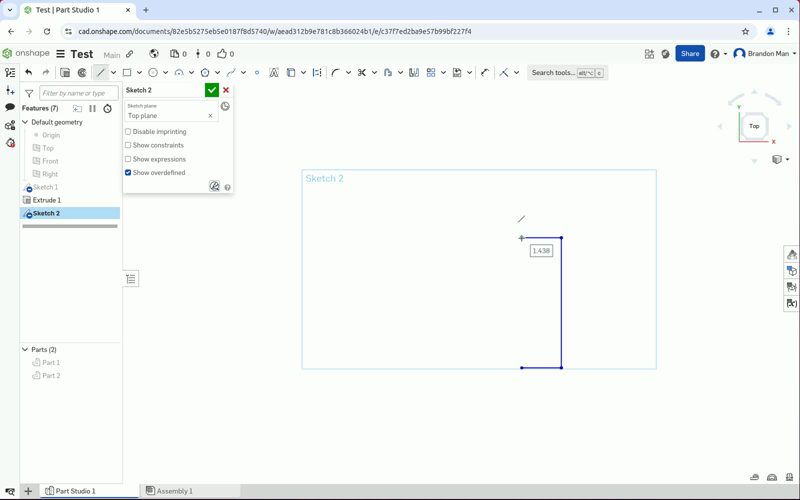
scroll(-6)
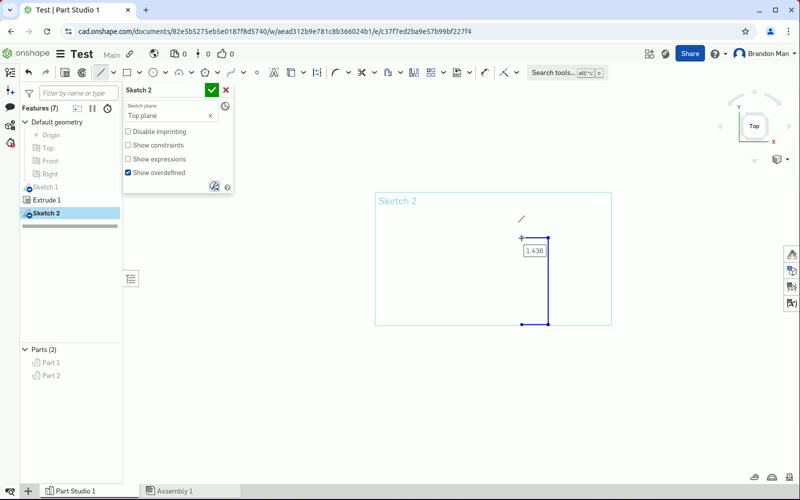
scroll(-6)
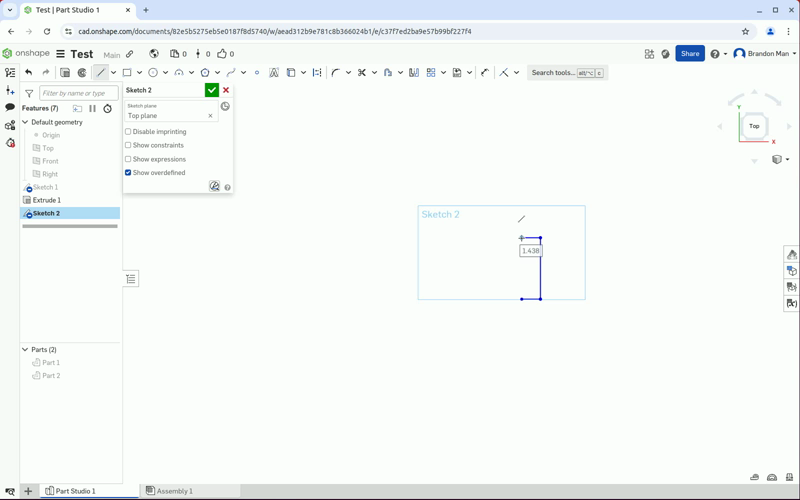
scroll(-6)
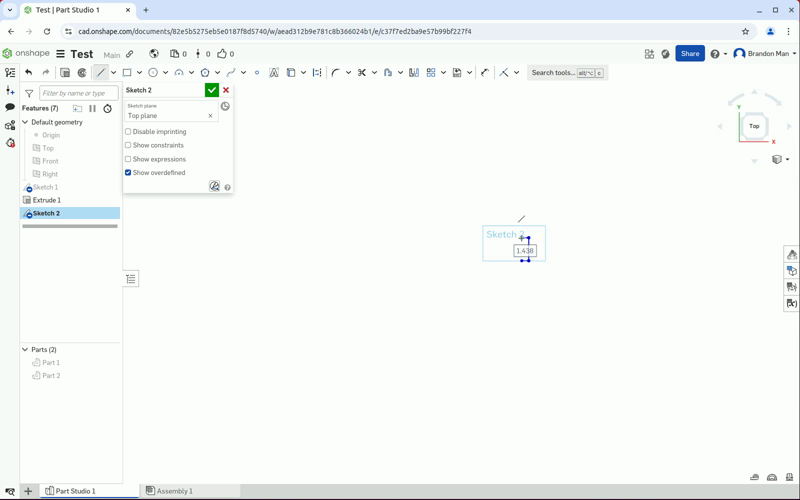
key_up(shift)
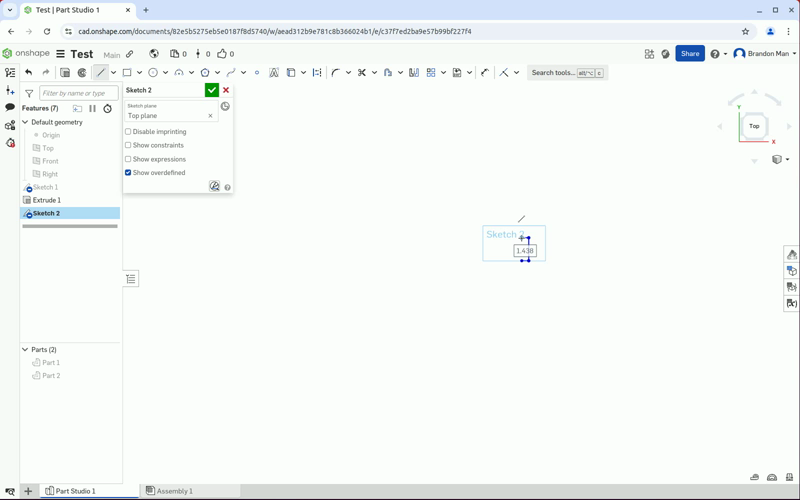
mouse_move(551, 237)
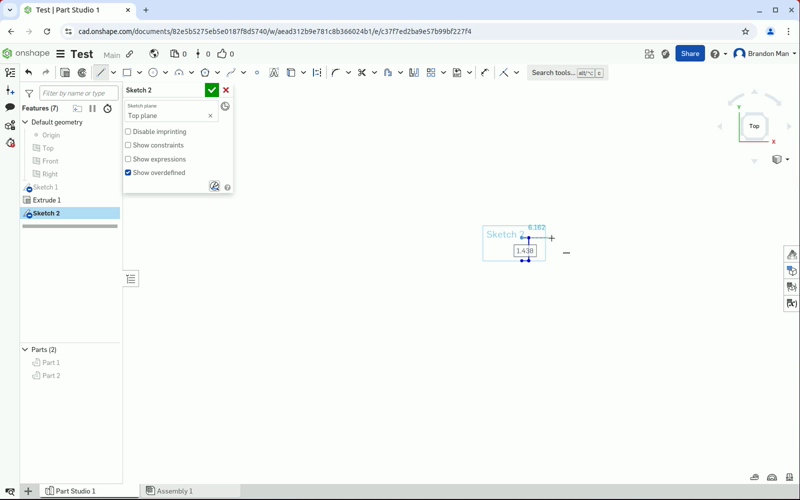
key_down(shift)
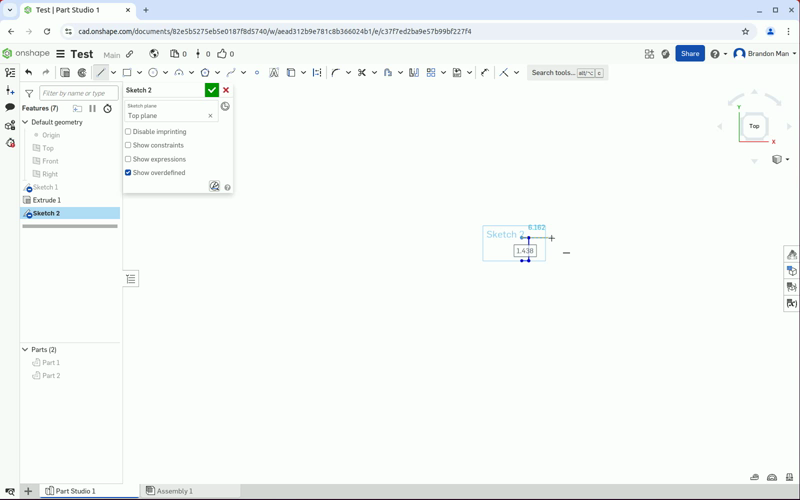
mouse_move(521, 260)
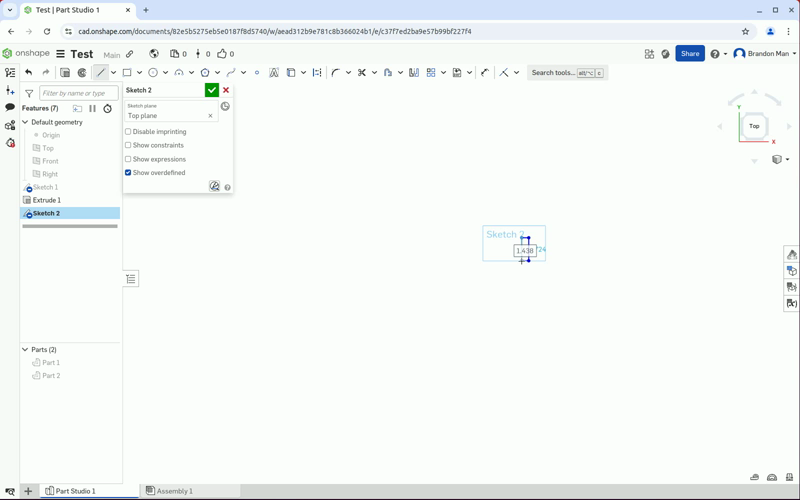
key_up(shift)
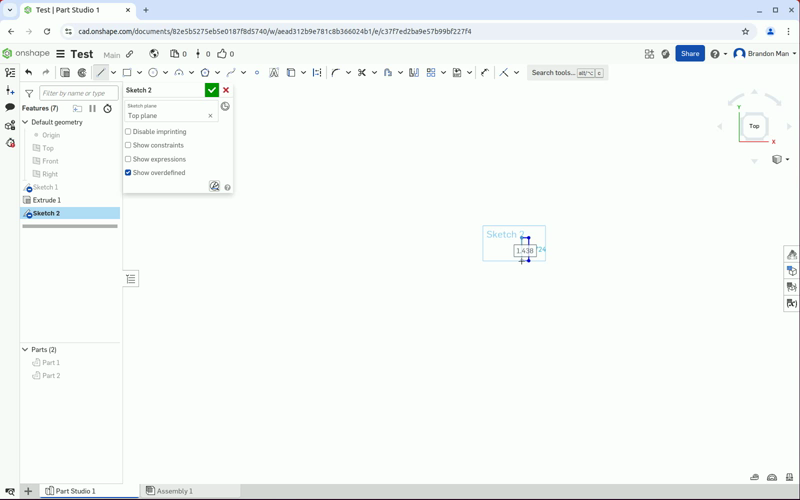
click(521, 260)
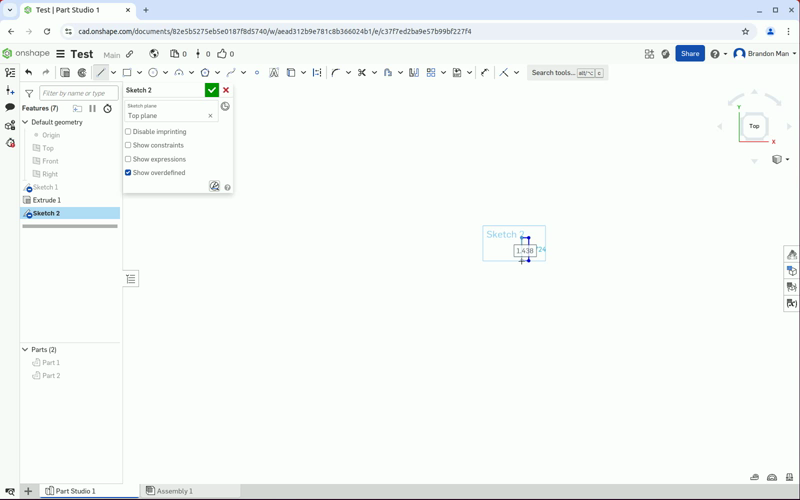
key(esc)
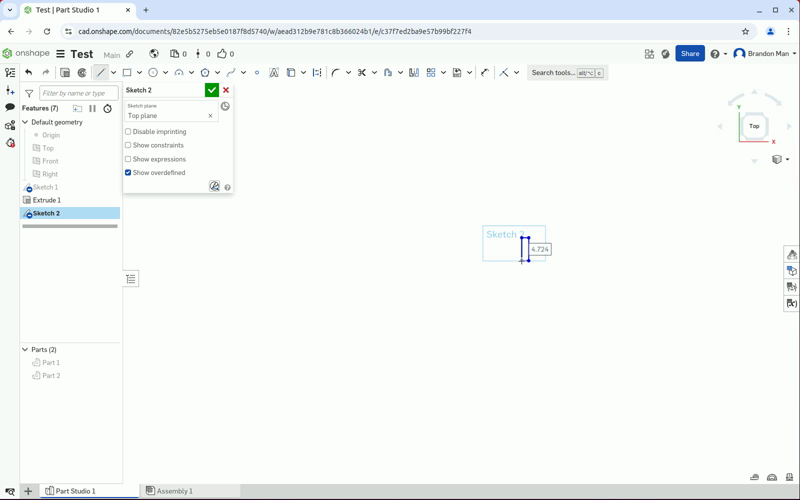
mouse_move(523, 237)
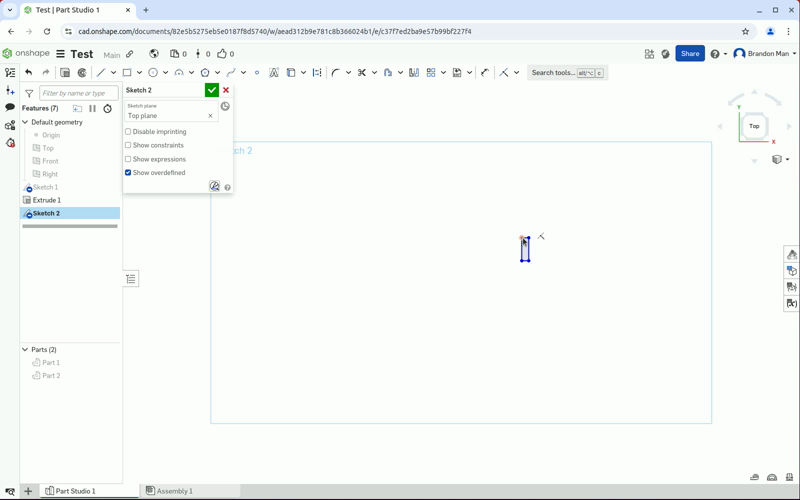
scroll(6)
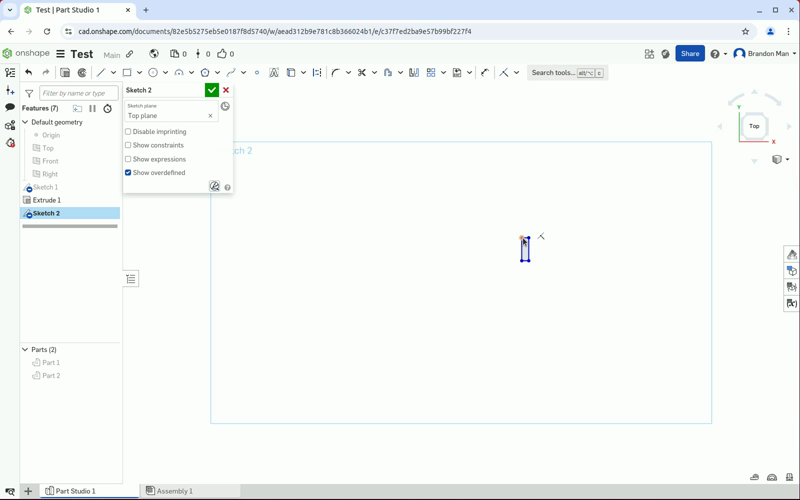
scroll(6)
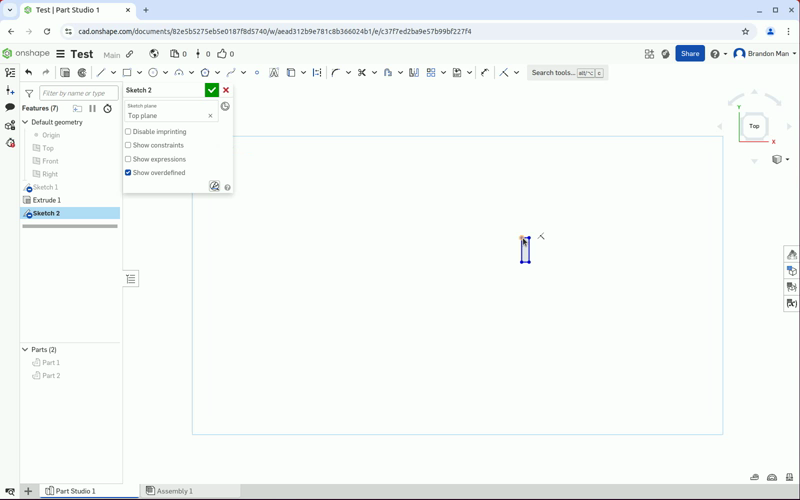
scroll(6)
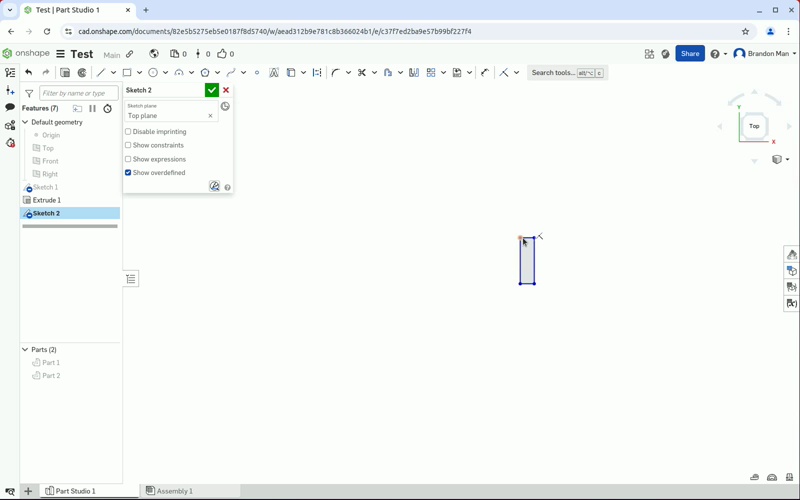
scroll(6)
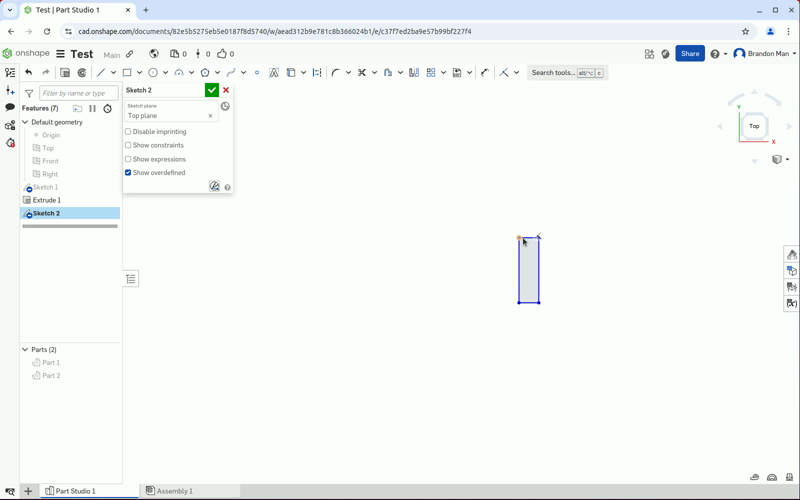
scroll(6)
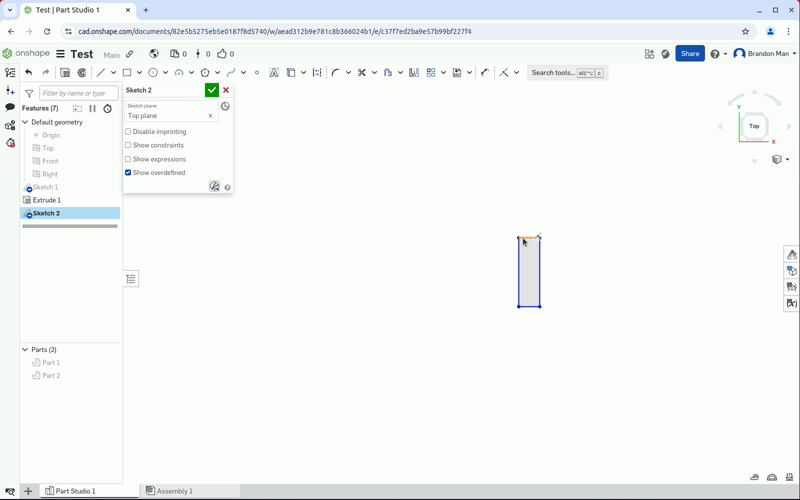
scroll(6)
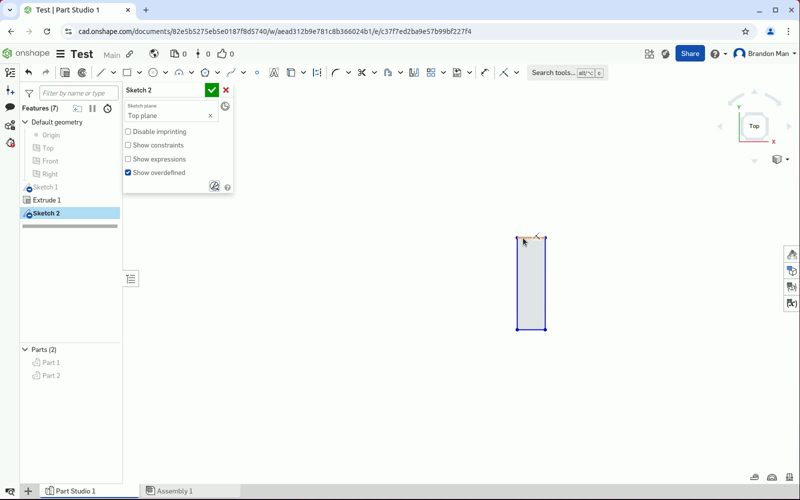
scroll(6)
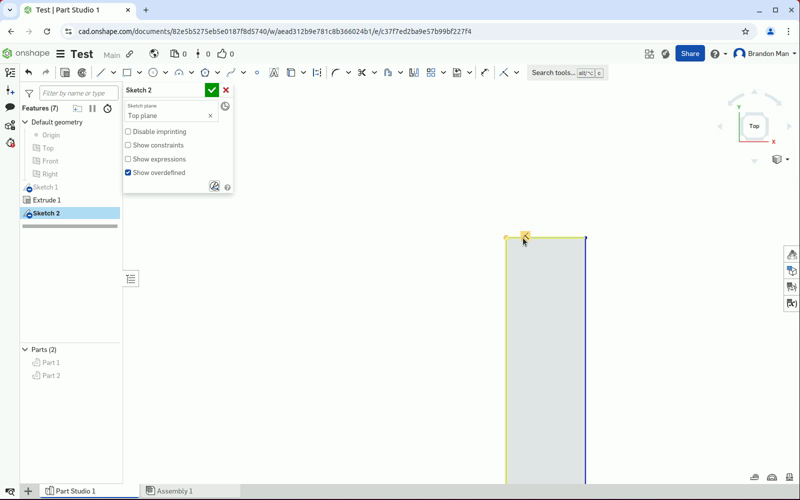
click(523, 237)
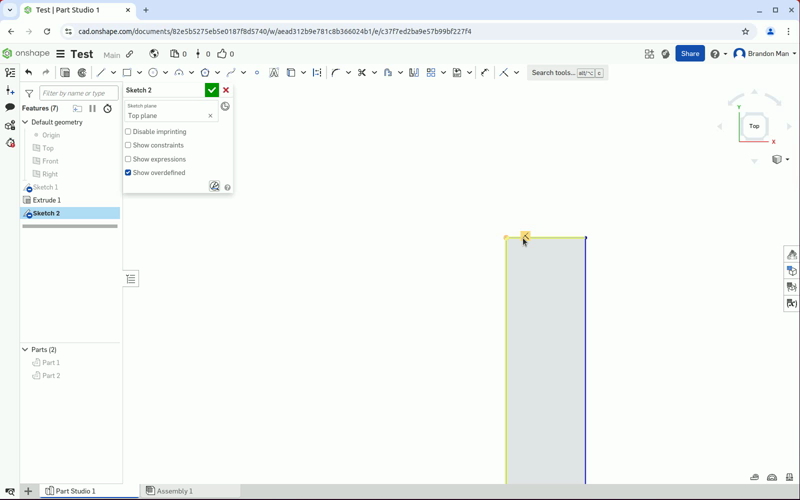
scroll(-6)
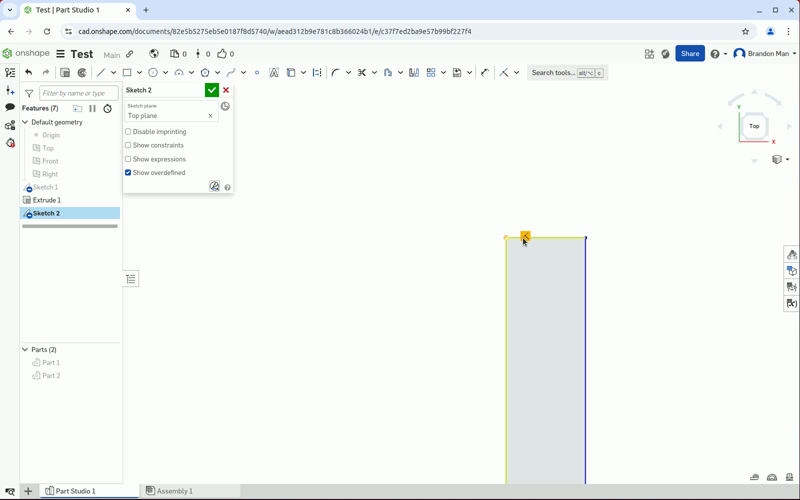
scroll(-6)
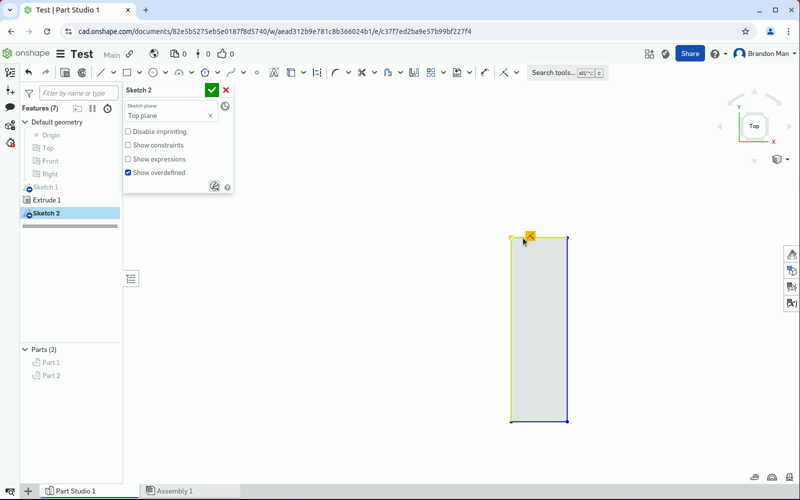
scroll(-6)
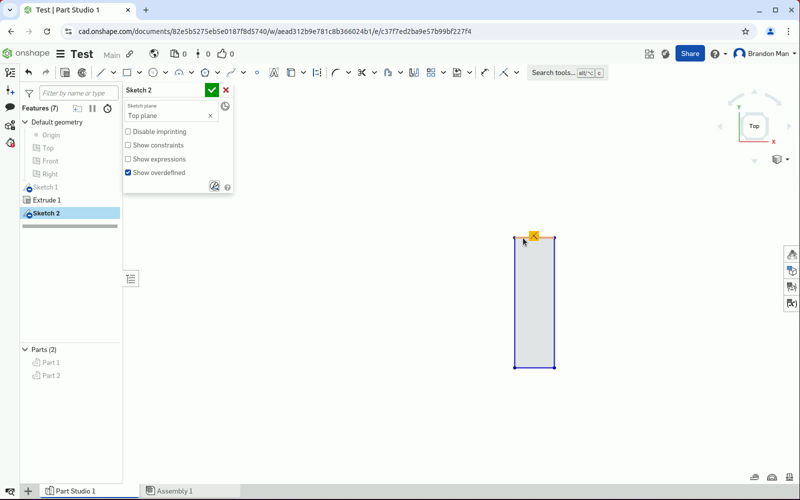
scroll(-6)
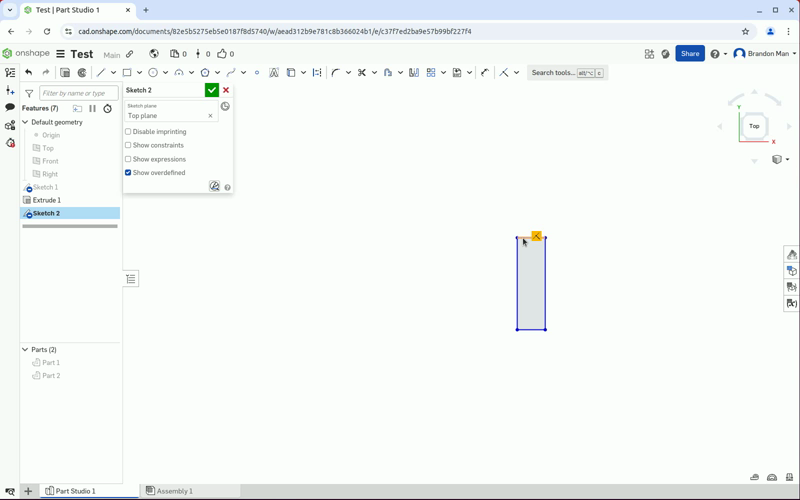
scroll(-6)
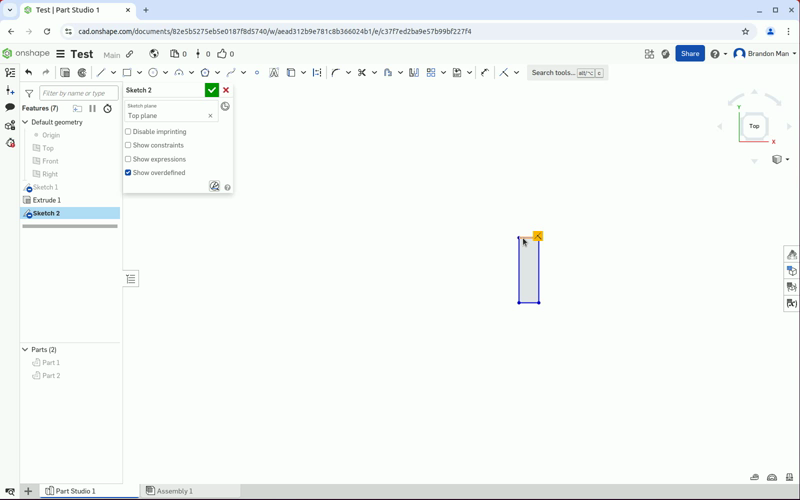
scroll(-6)
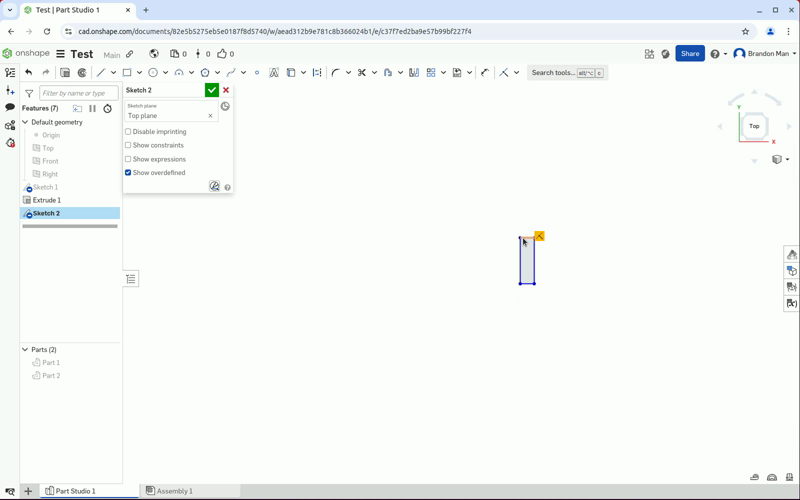
scroll(-6)
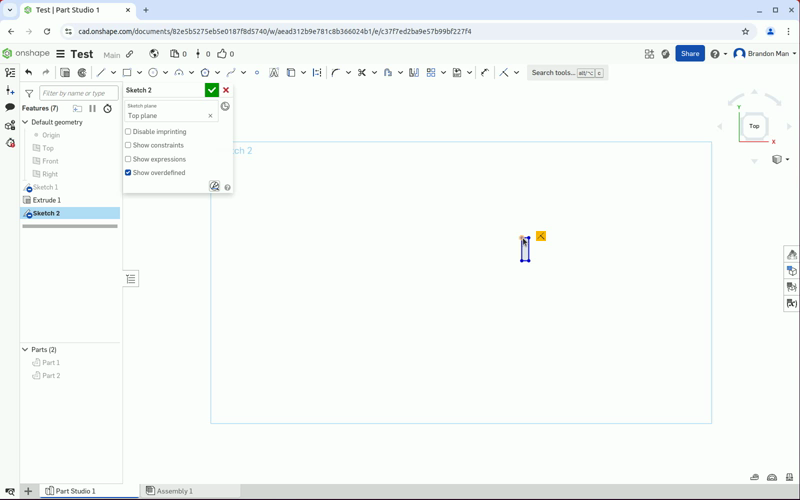
mouse_move(73, 352)
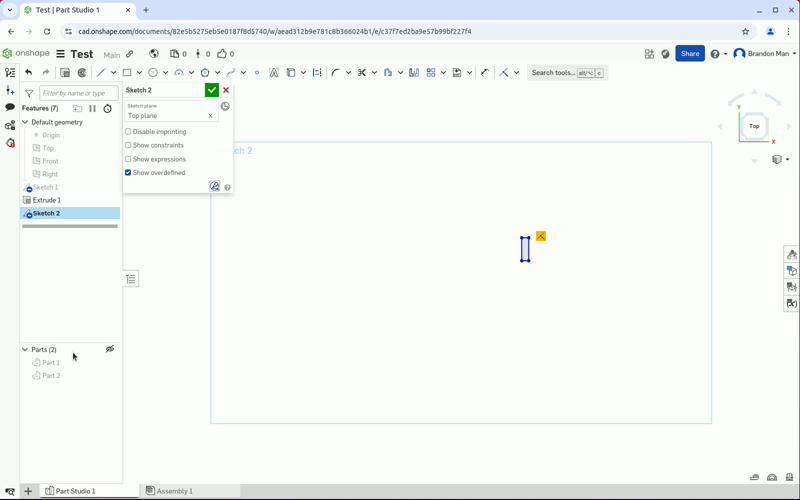
key(shift+y)
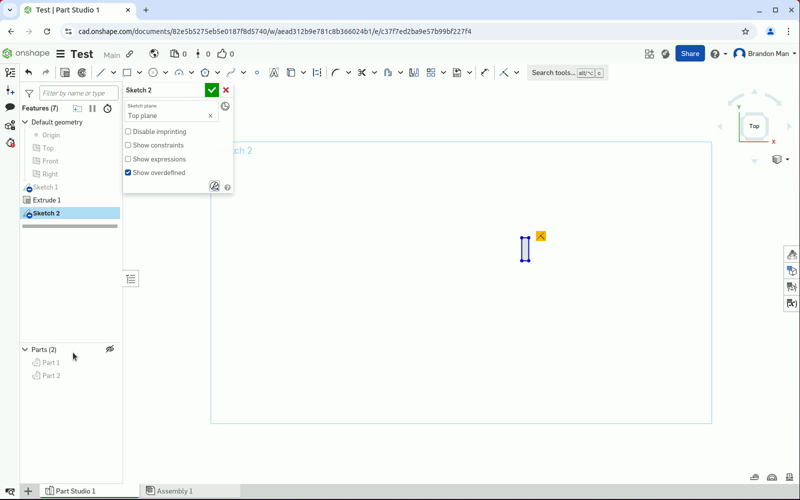
key(shift+e)
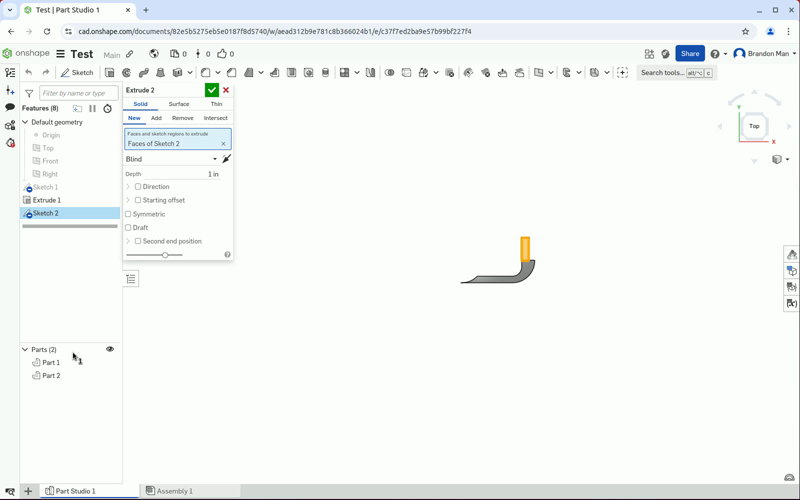
mouse_move(143, 106)
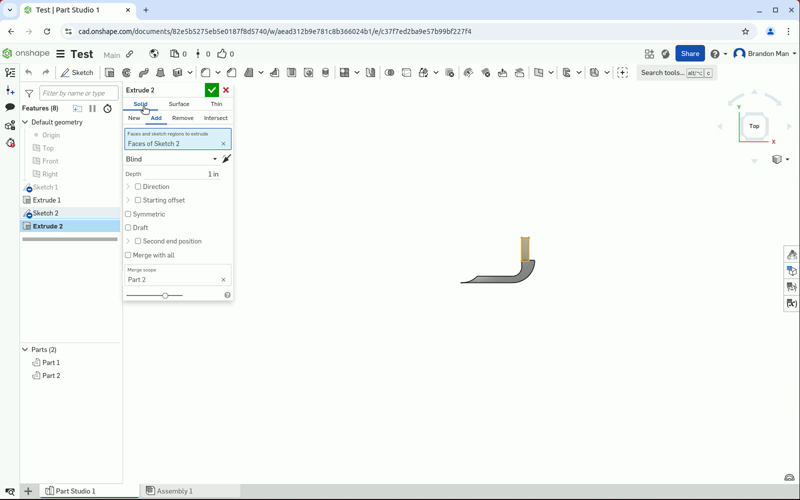
click(143, 106)
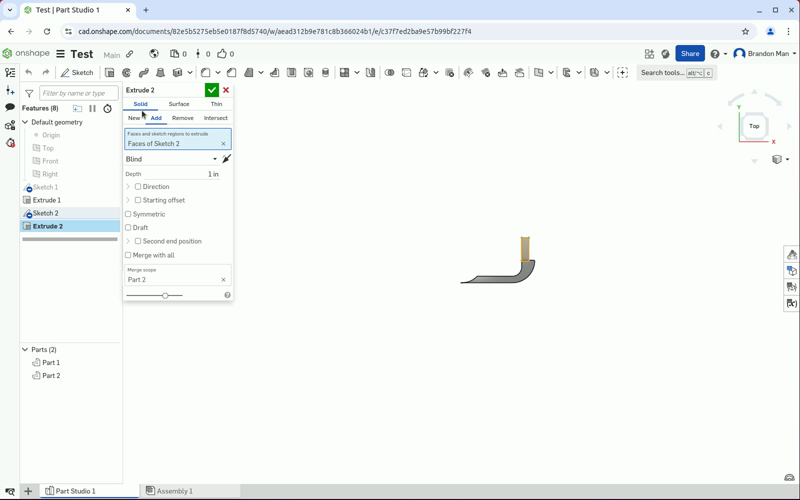
mouse_move(137, 120)
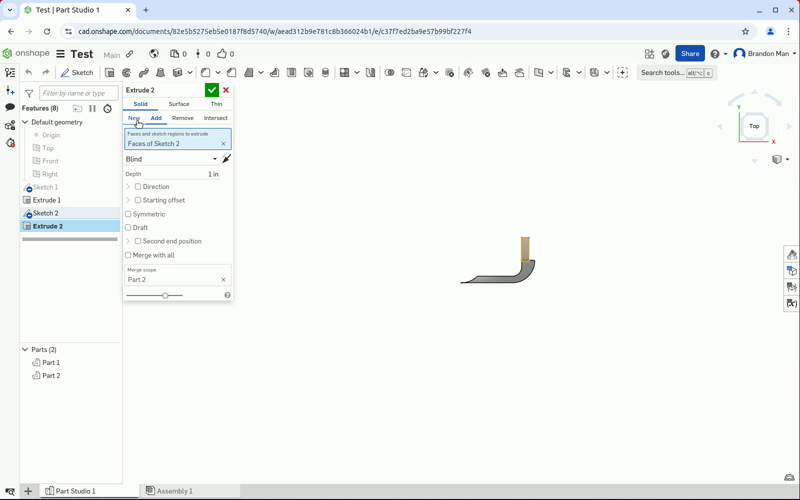
click(137, 120)
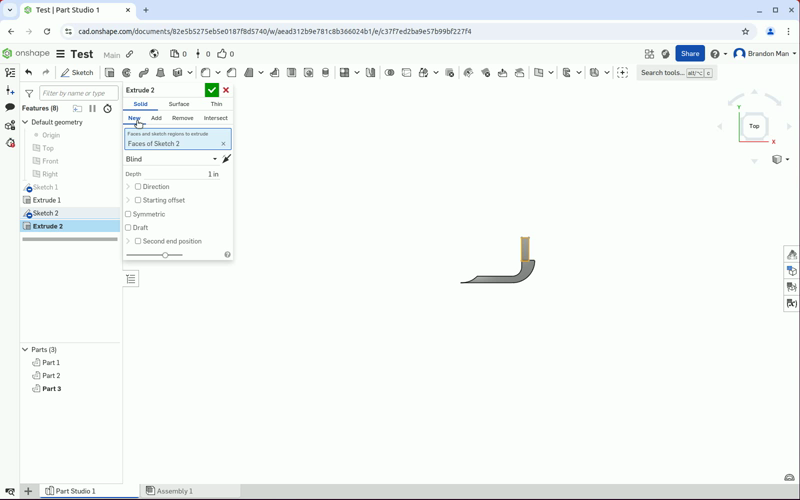
key(tab, 4)
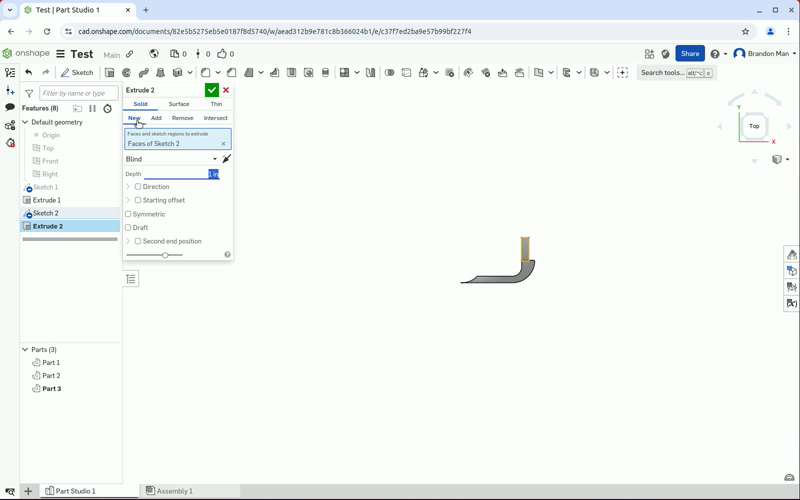
text(23.108)
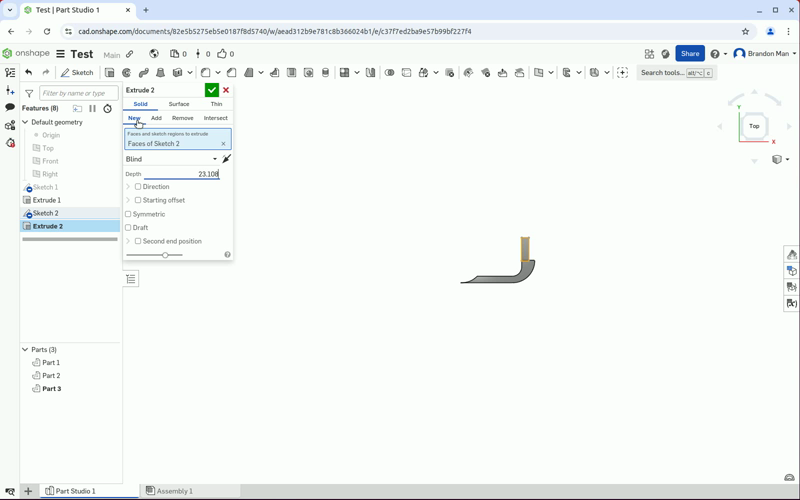
key(enter)
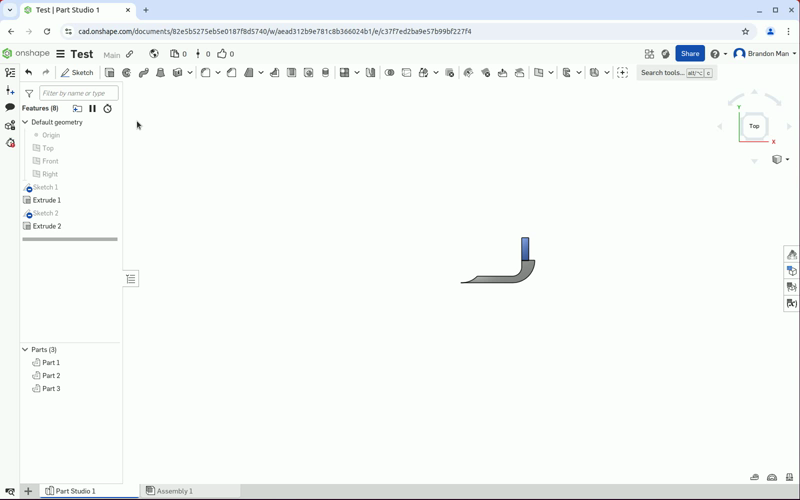
key(shift+h)
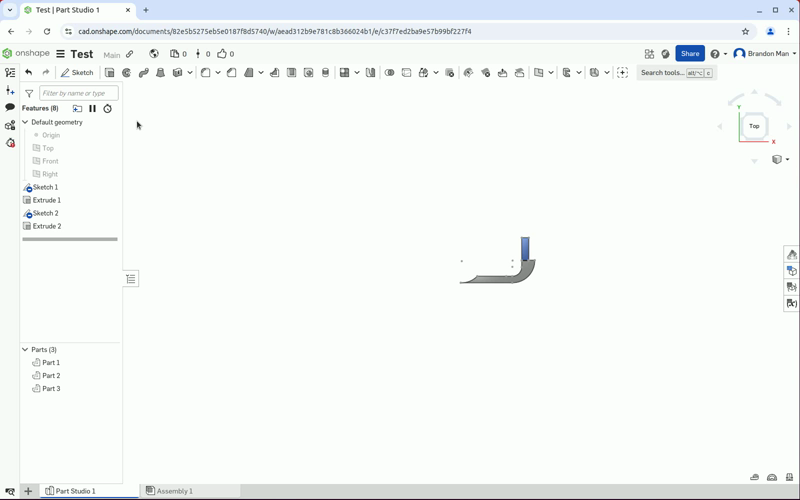
key(shift+h)
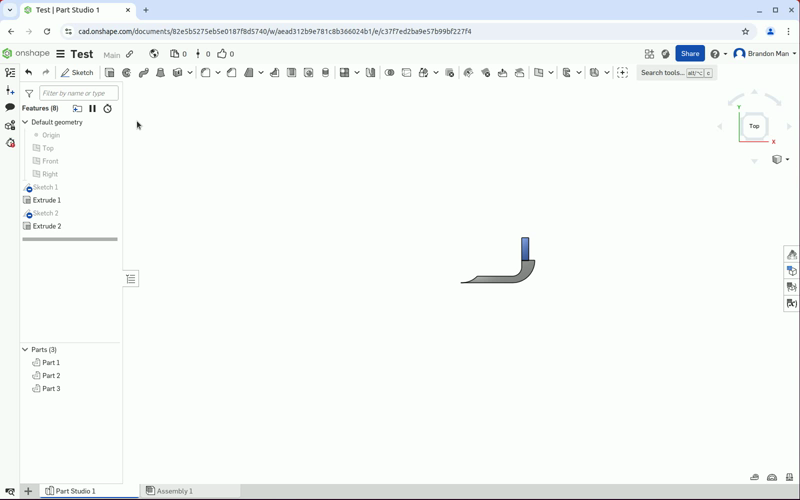
mouse_move(73, 189)
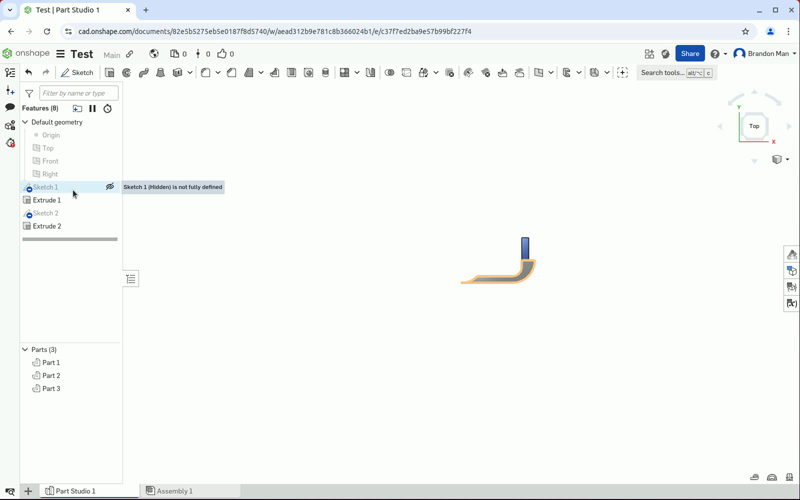
click(73, 189)
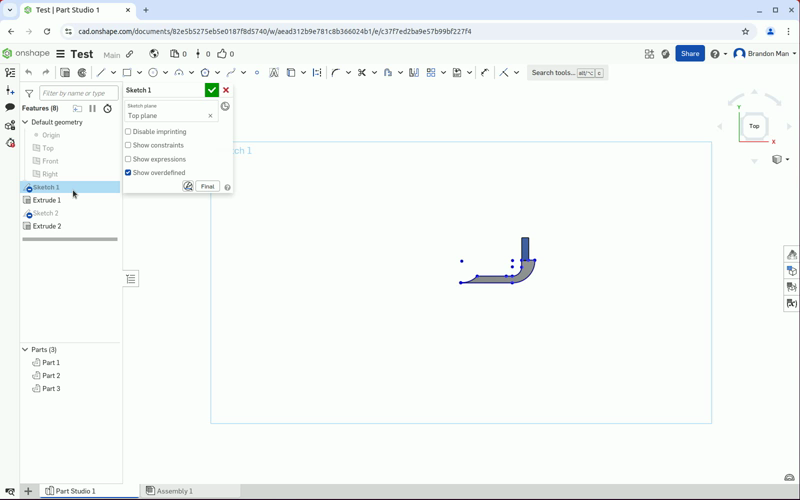
mouse_move(229, 92)
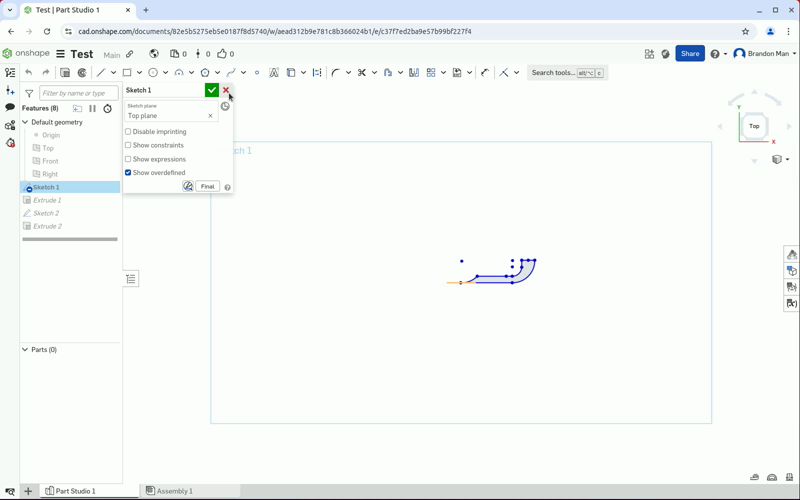
click(229, 92)
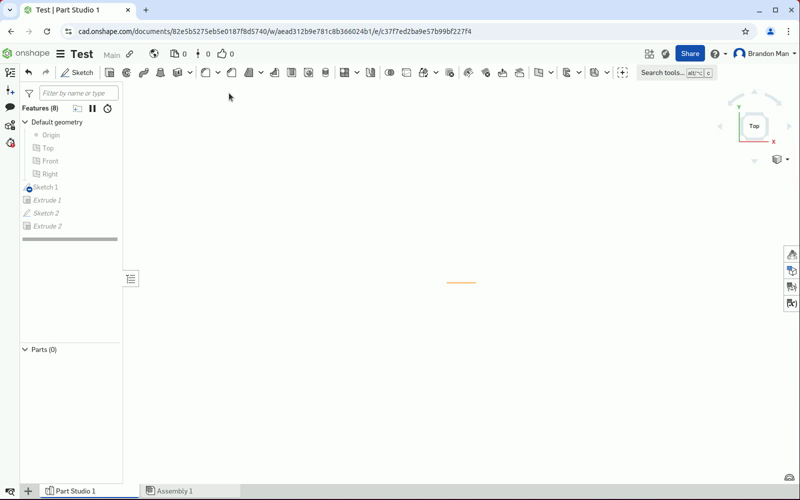
mouse_move(73, 352)
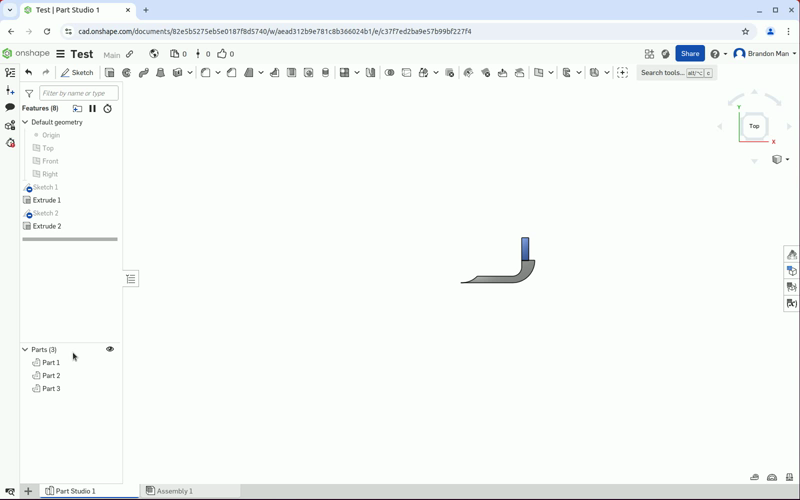
key(y)
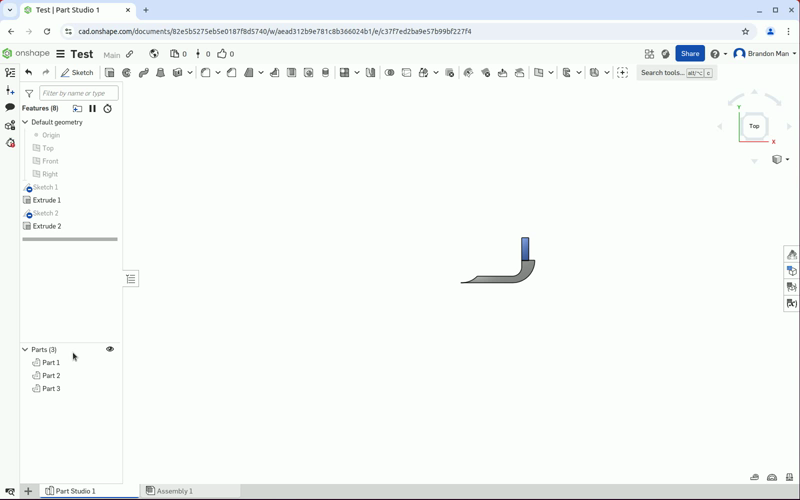
key(shift+p)
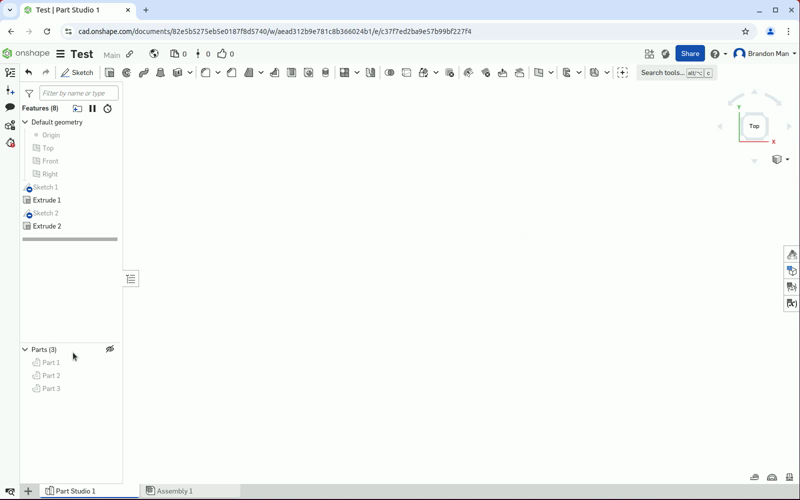
key(space)
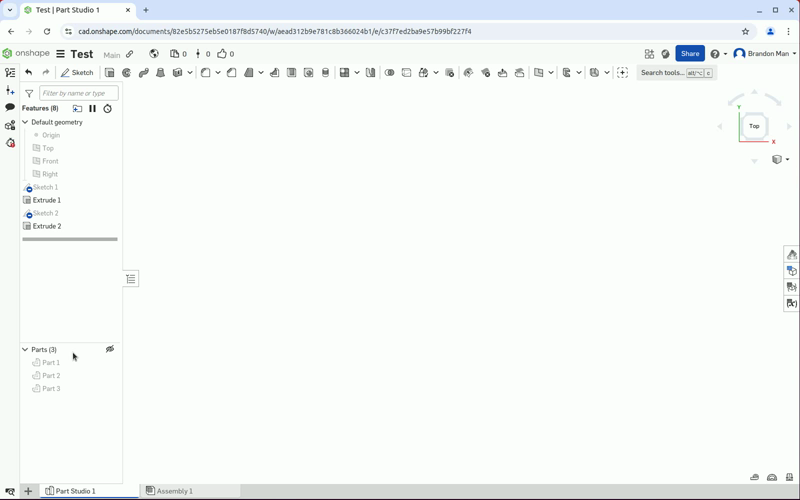
key_down(shift)
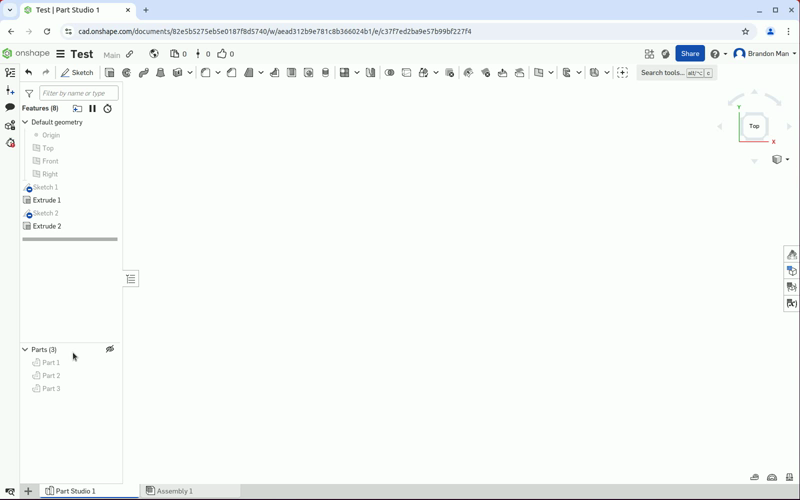
key(up)
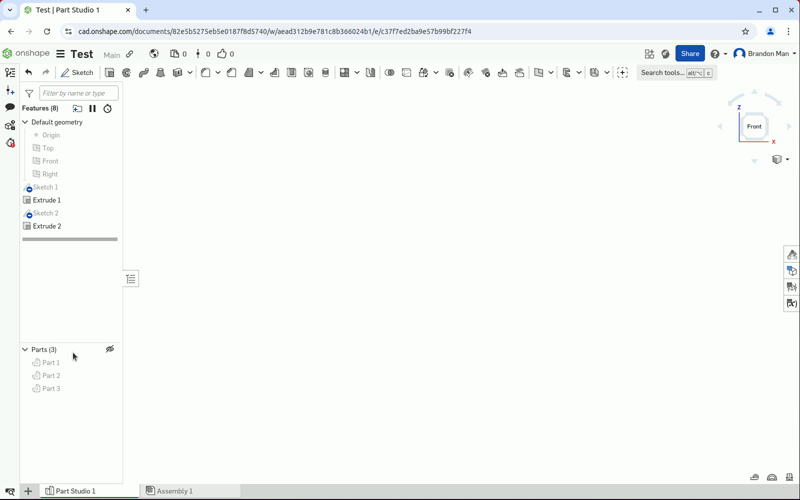
key_up(shift)
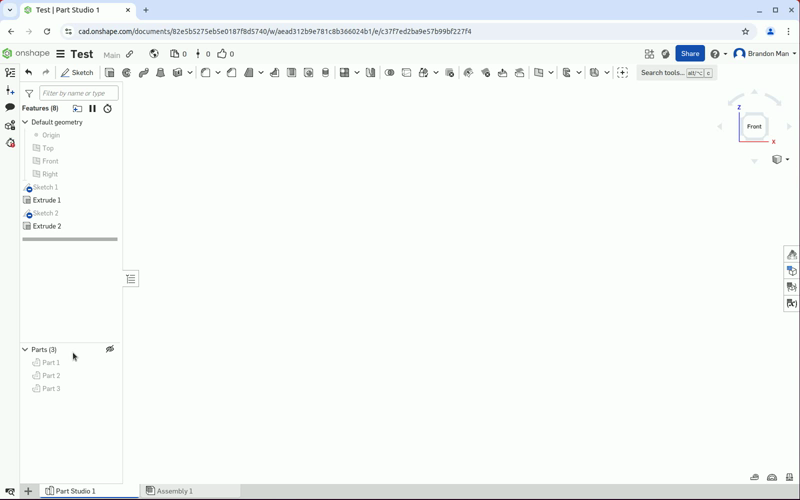
key(space)
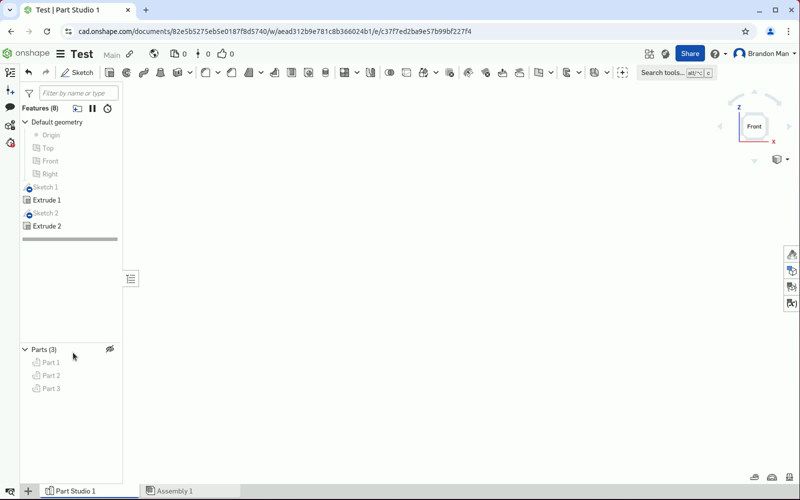
key_down(shift)
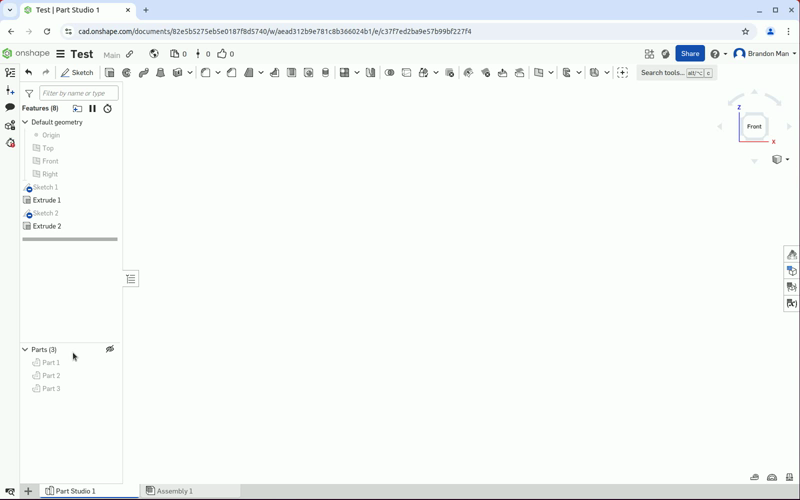
key(left)
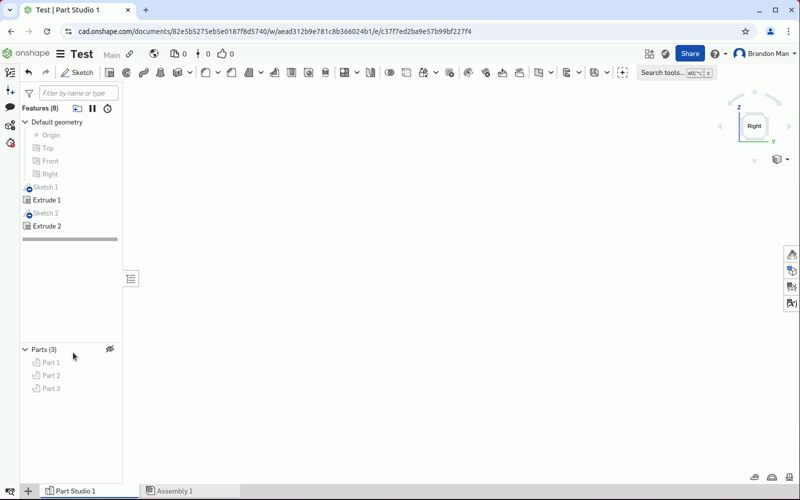
key_up(shift)
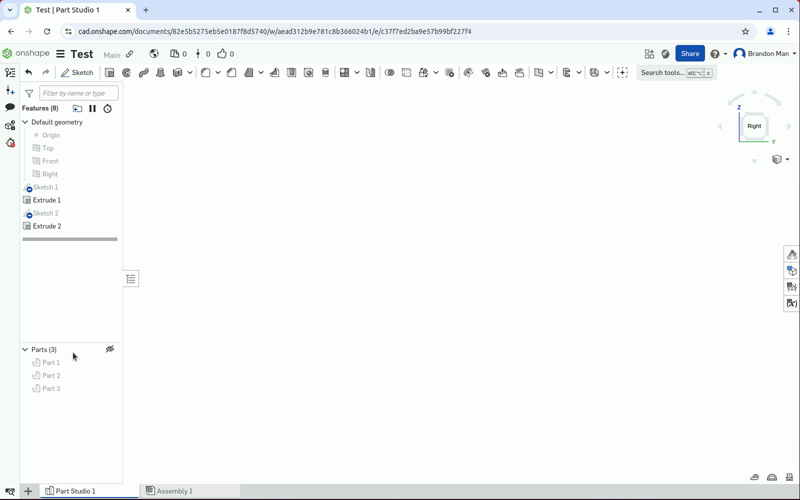
mouse_move(73, 352)
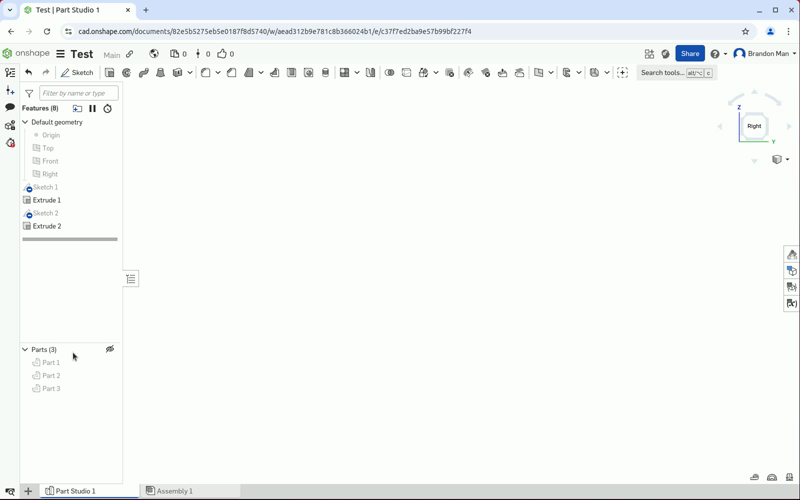
key(shift+y)
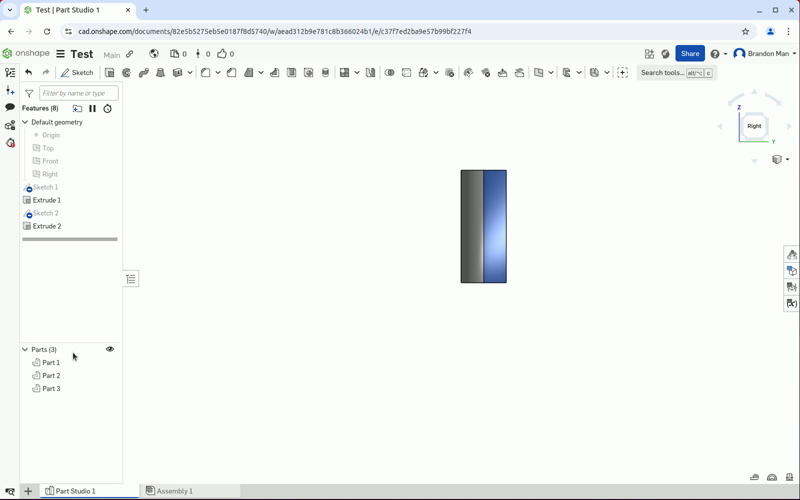
mouse_move(541, 75)
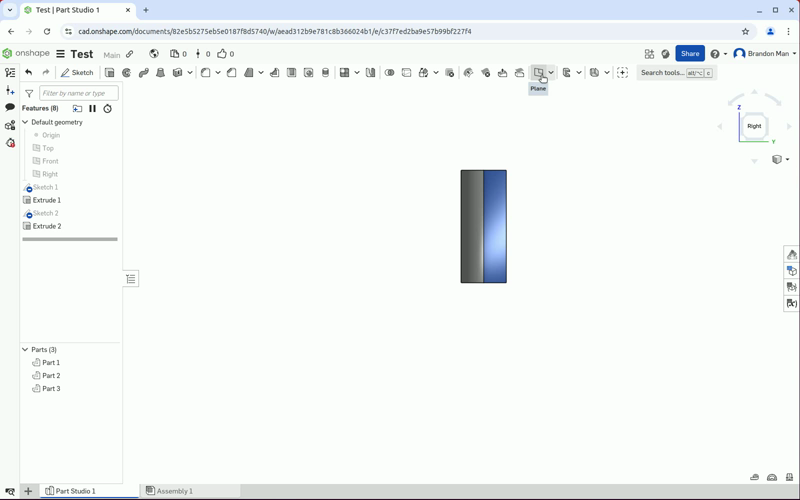
click(541, 75)
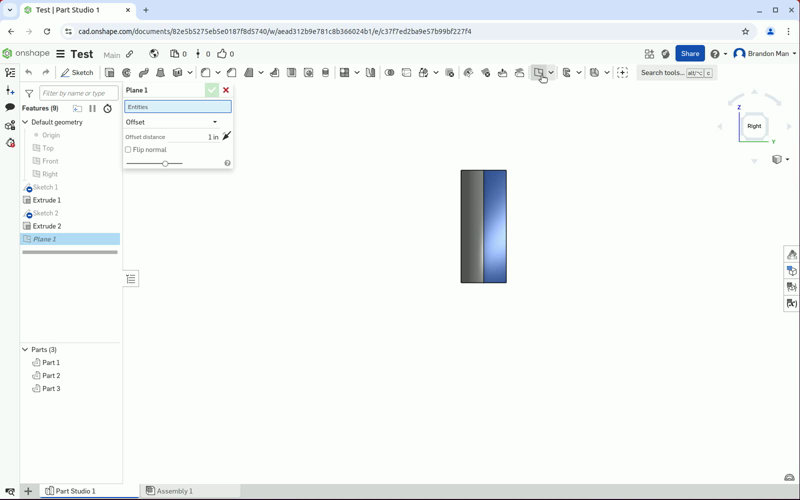
mouse_move(73, 176)
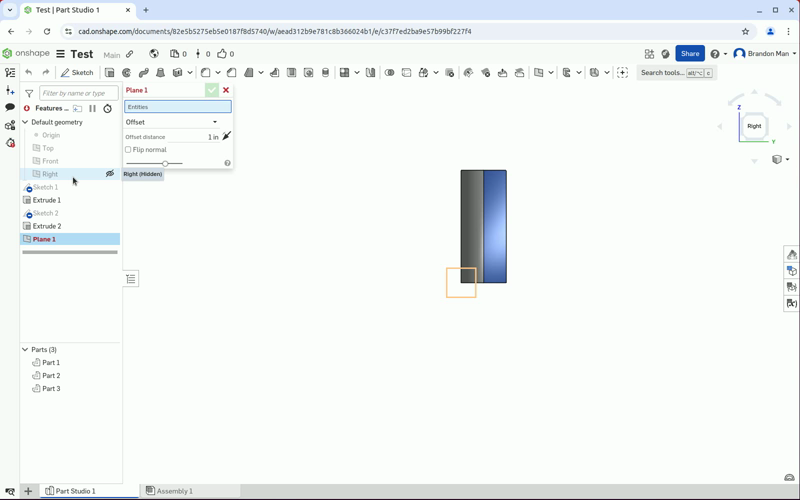
click(73, 176)
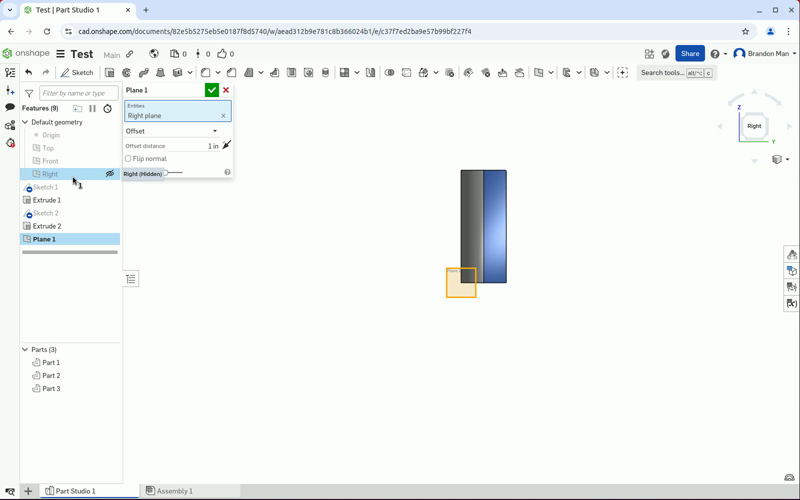
key(tab, 2)
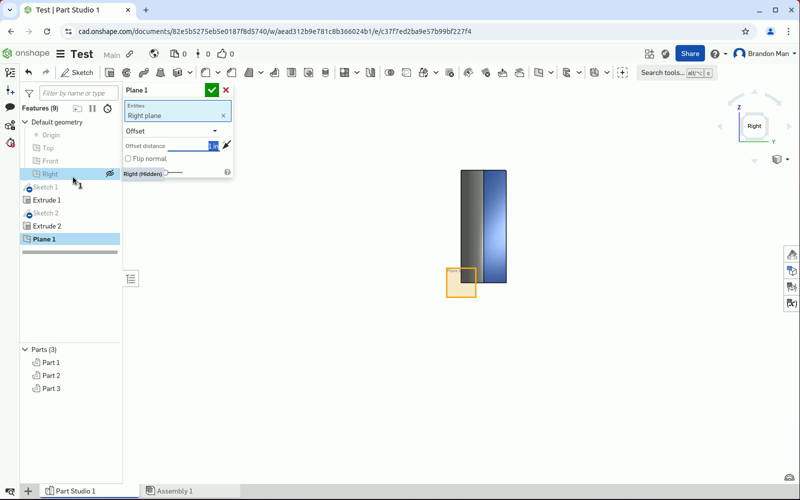
text(13.957)
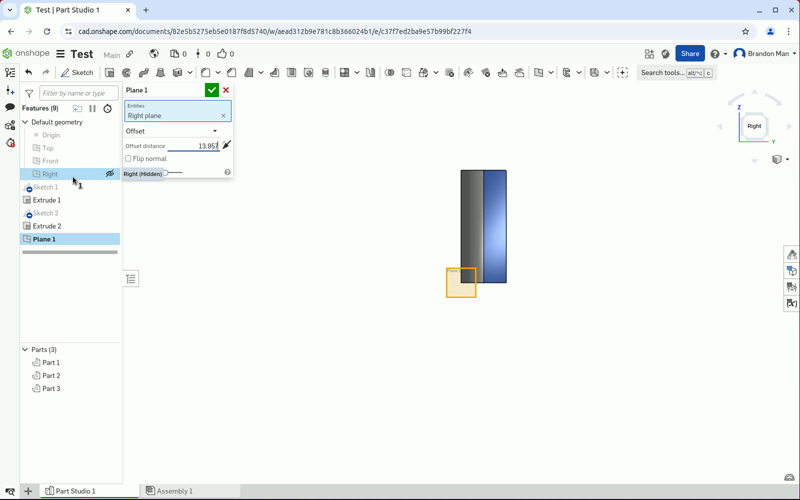
key(enter, 2)
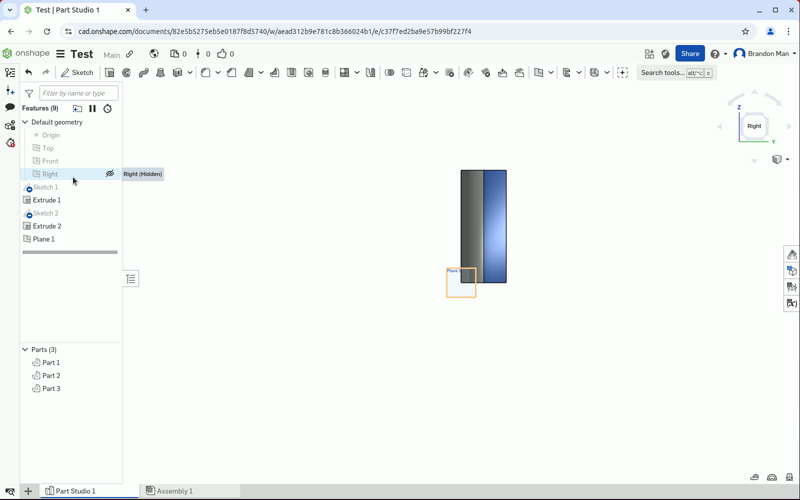
key(shift+s)
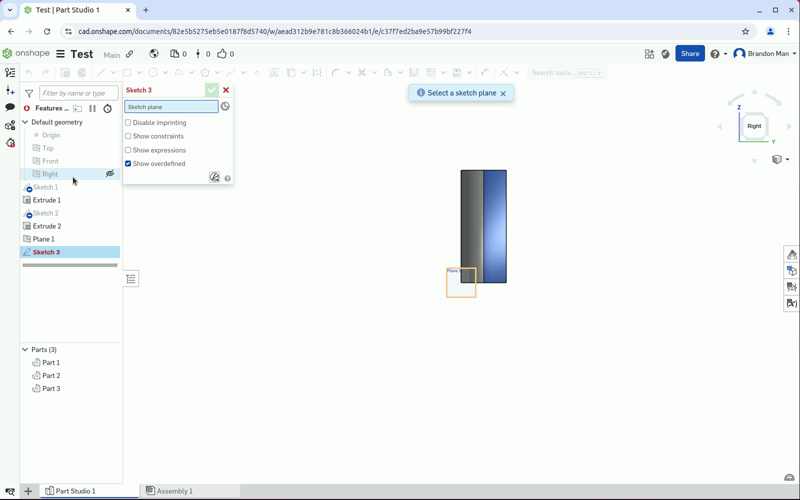
mouse_move(73, 241)
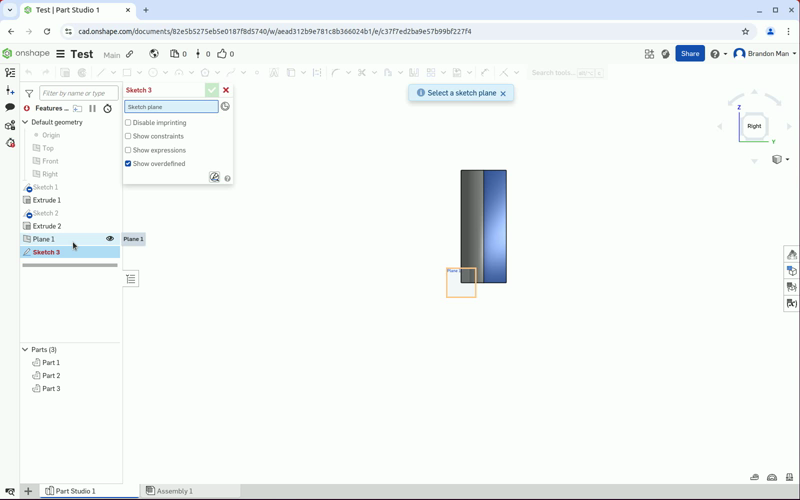
click(73, 241)
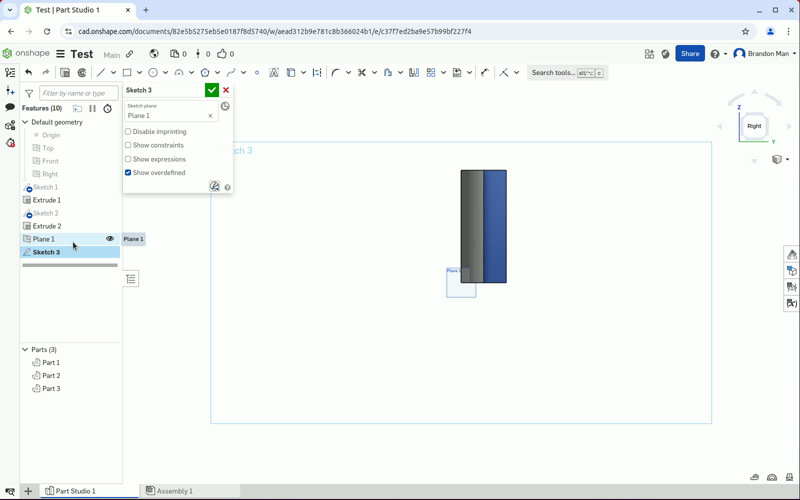
mouse_move(73, 352)
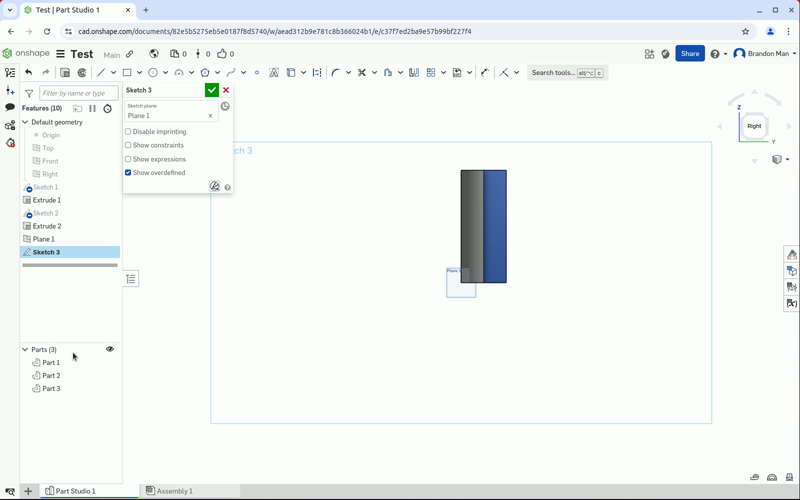
key(y)
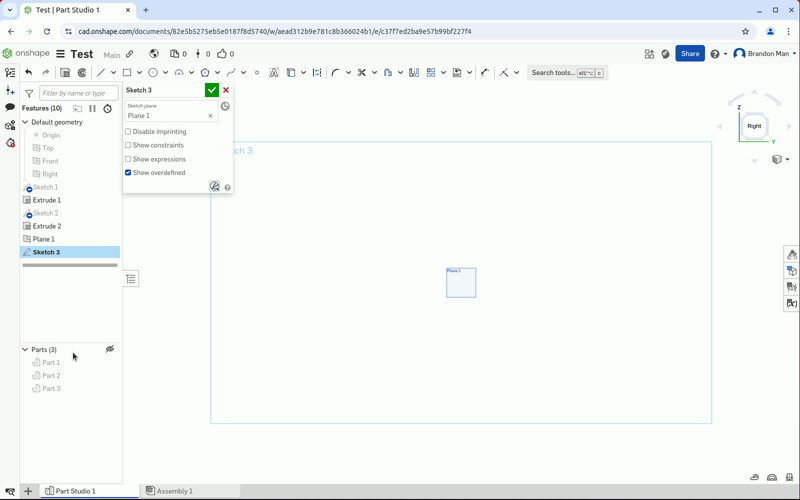
key(c)
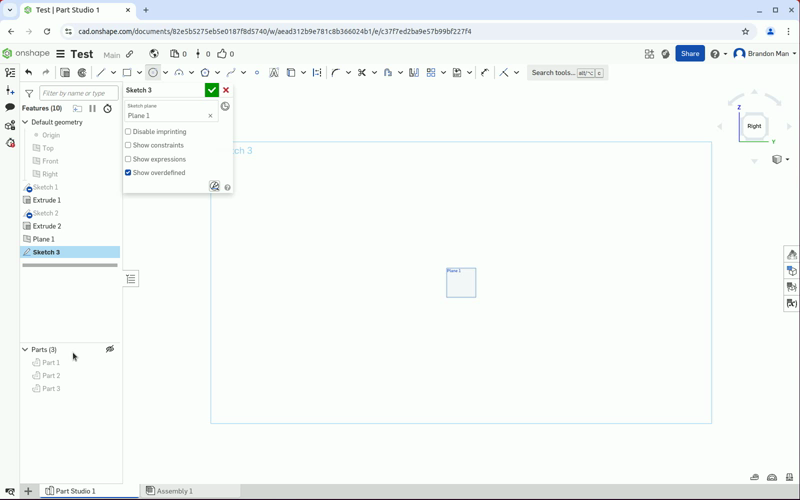
key_down(shift)
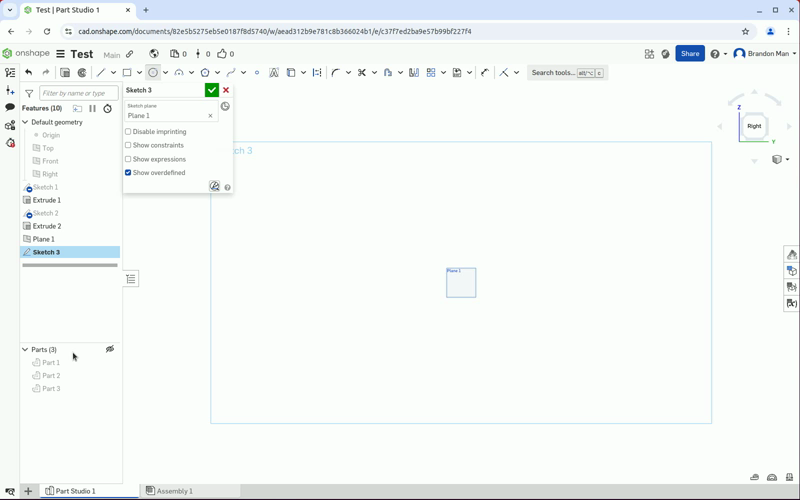
mouse_move(495, 226)
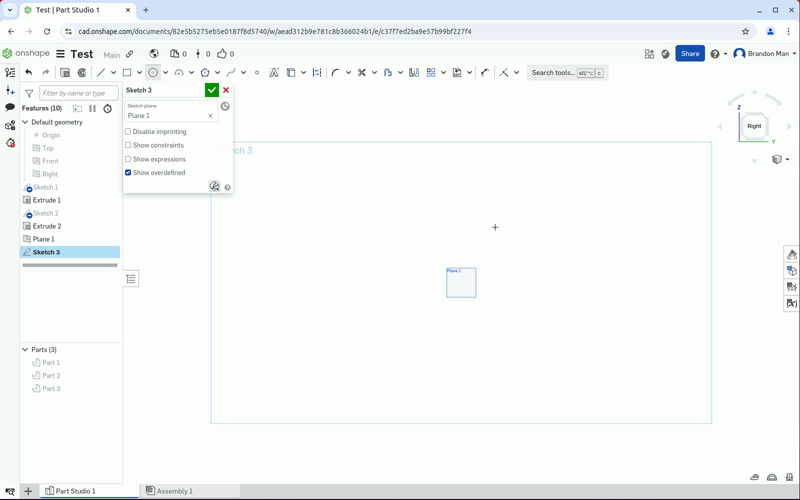
click(495, 226)
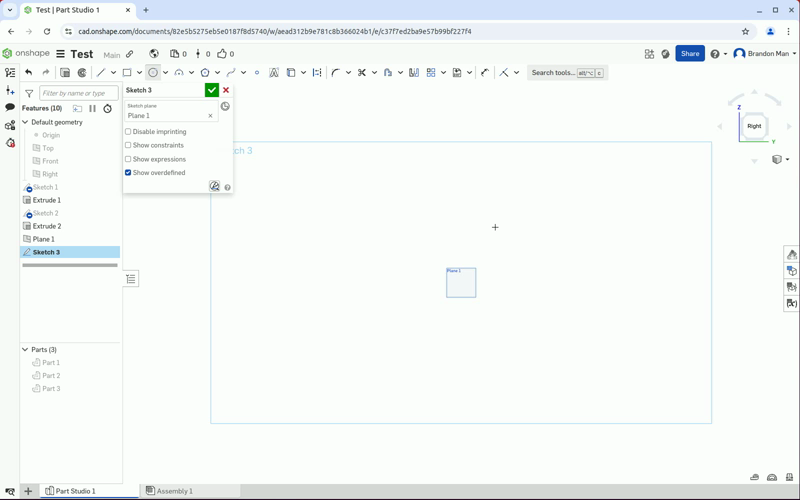
key_up(shift)
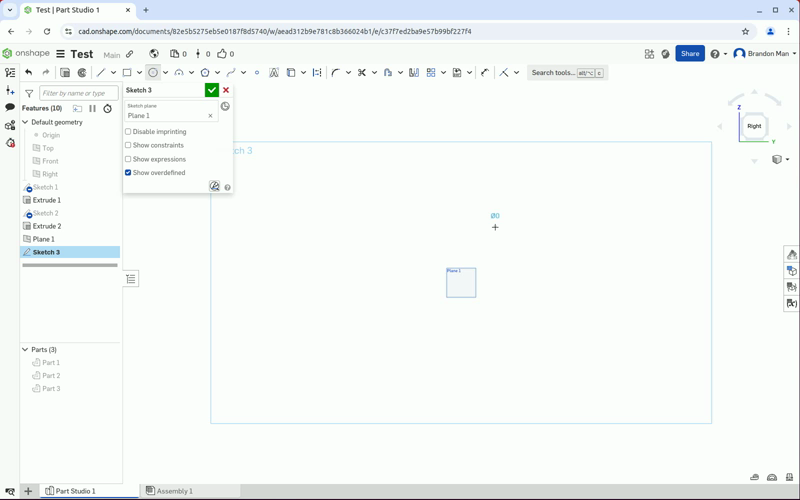
mouse_move(502, 226)
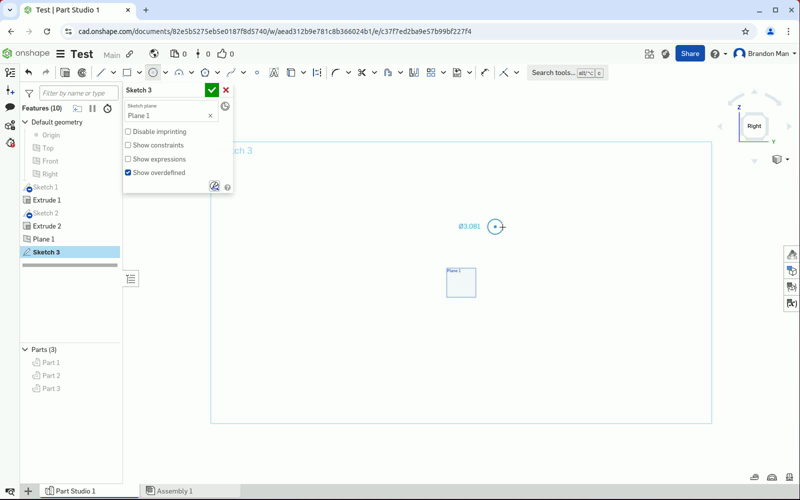
click(502, 226)
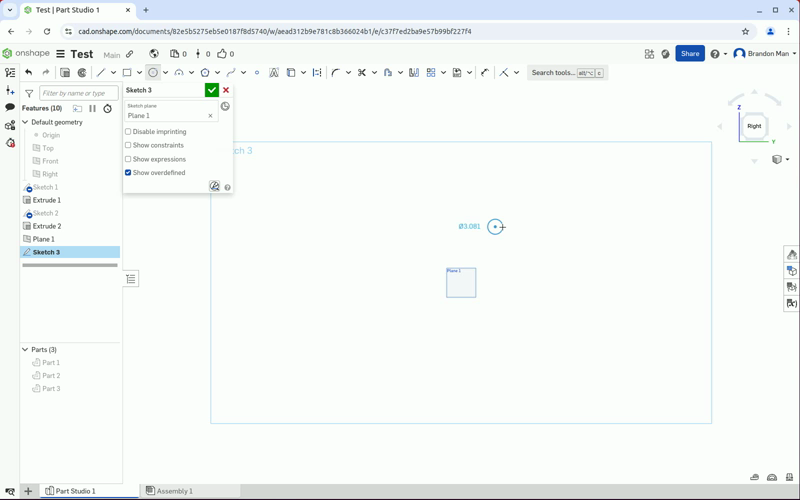
key(esc)
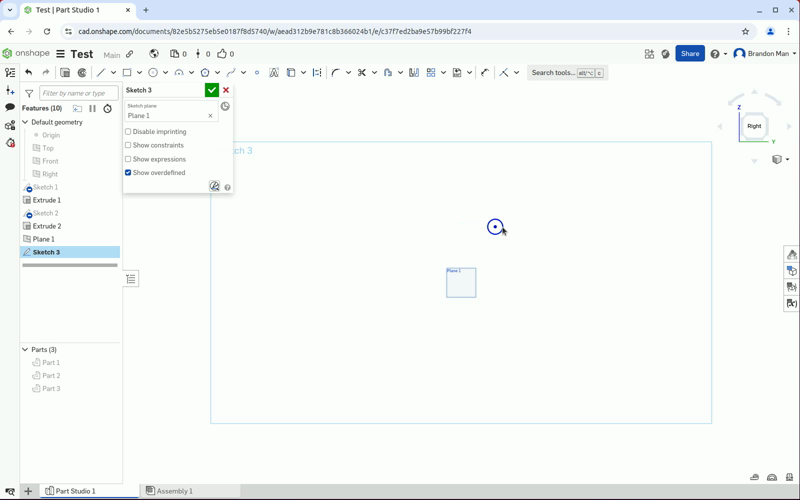
mouse_move(488, 226)
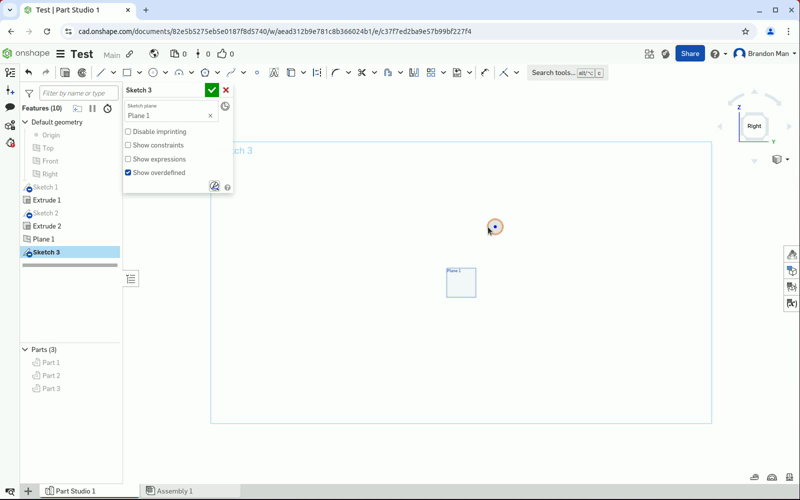
scroll(6)
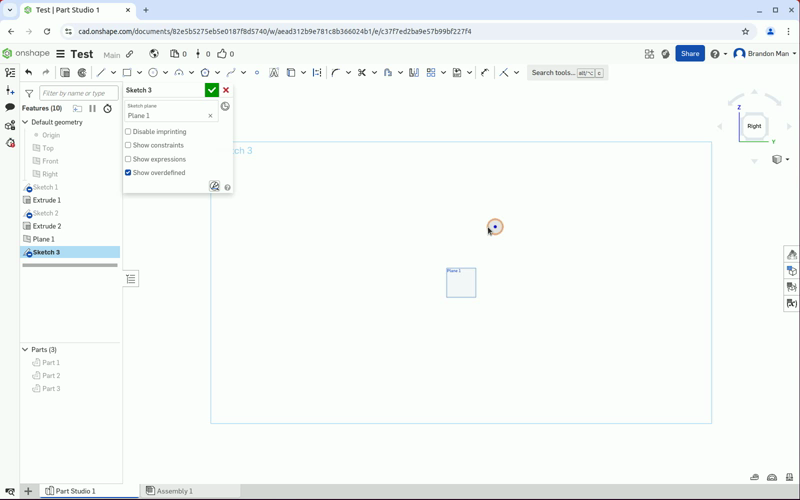
scroll(6)
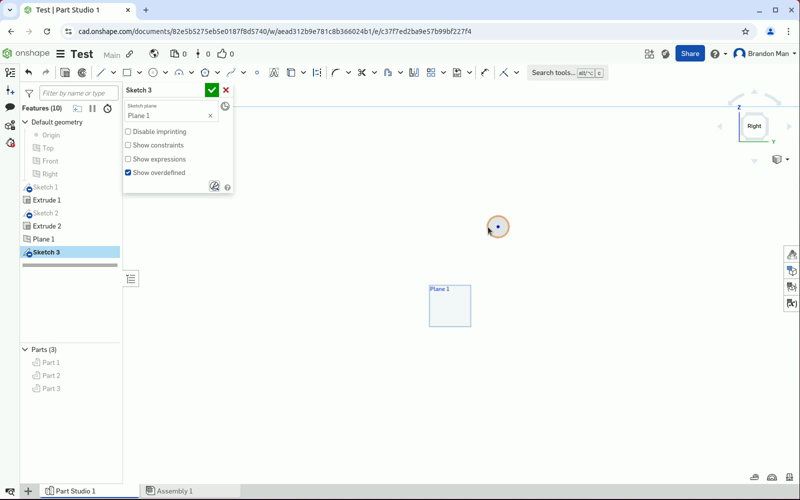
scroll(6)
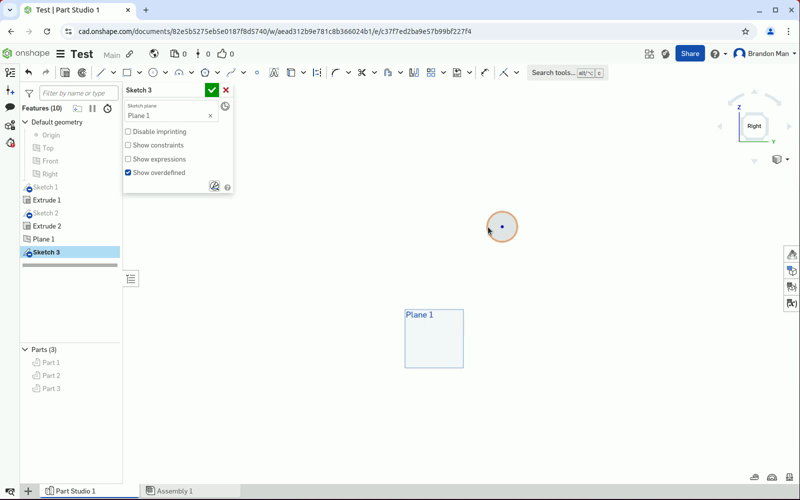
scroll(6)
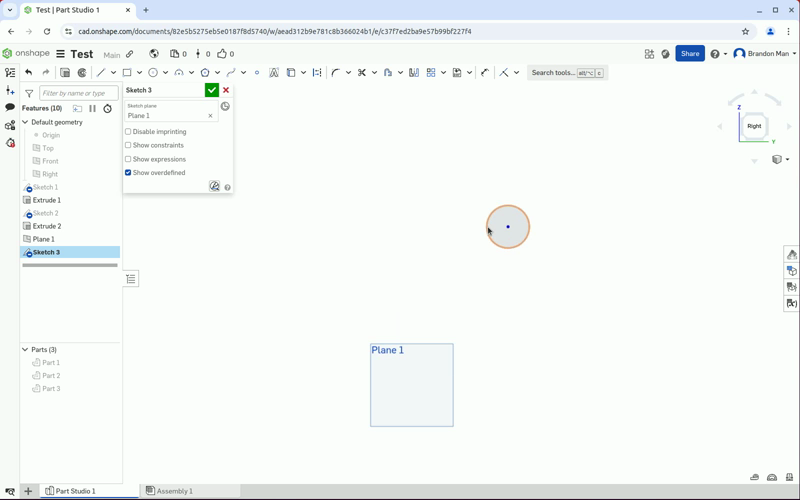
scroll(6)
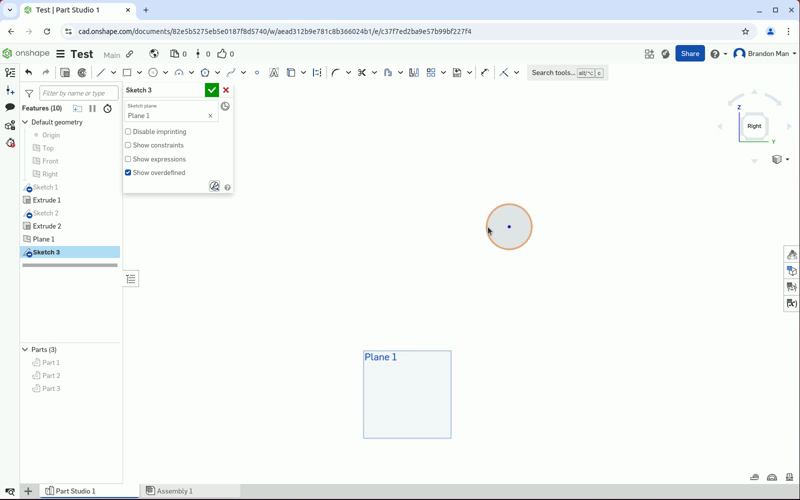
scroll(6)
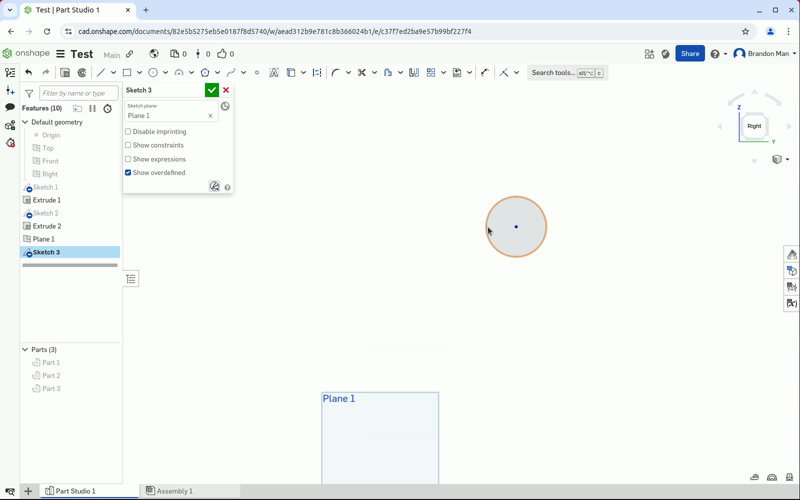
scroll(6)
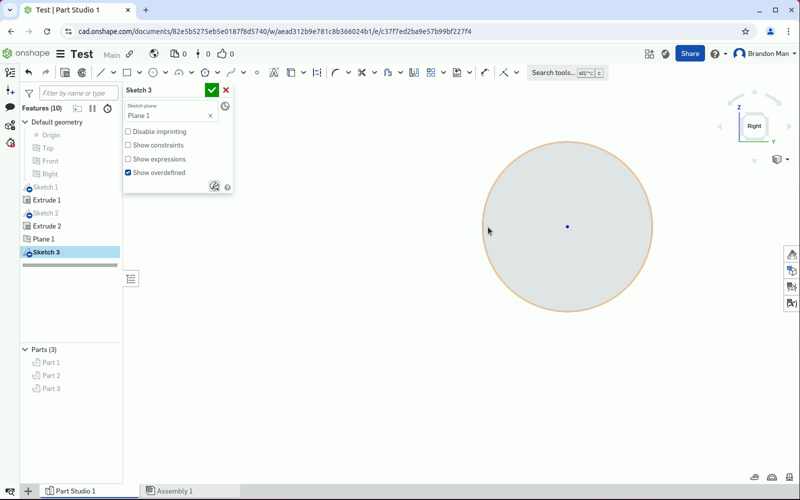
click(488, 226)
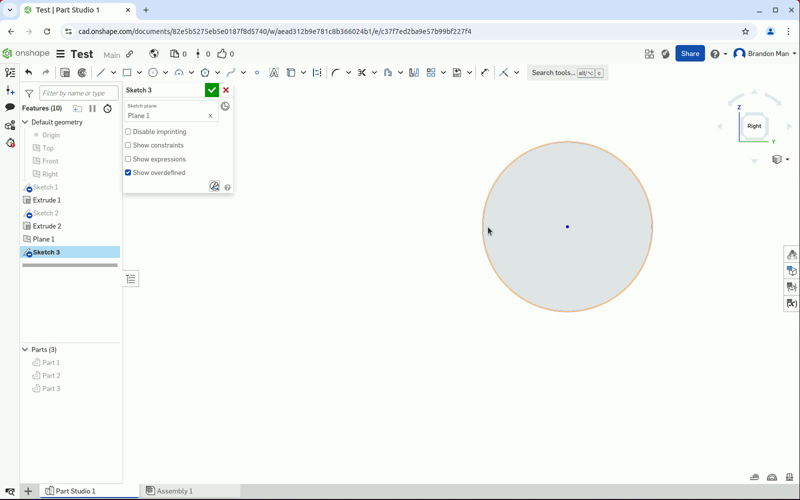
scroll(-6)
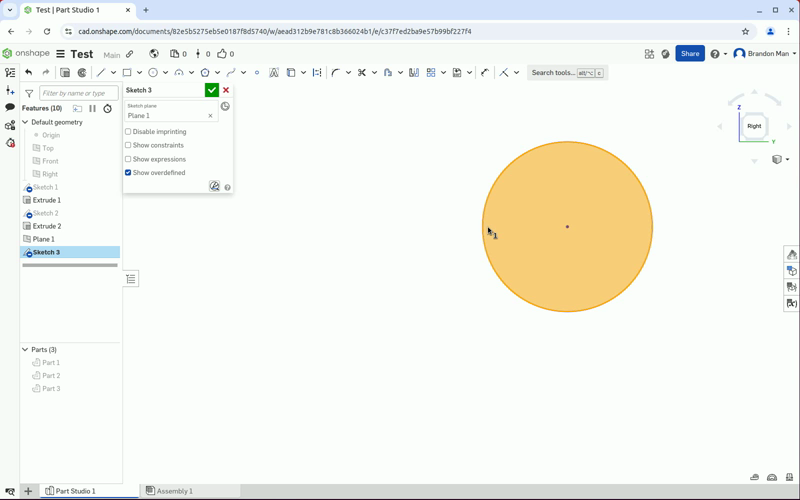
scroll(-6)
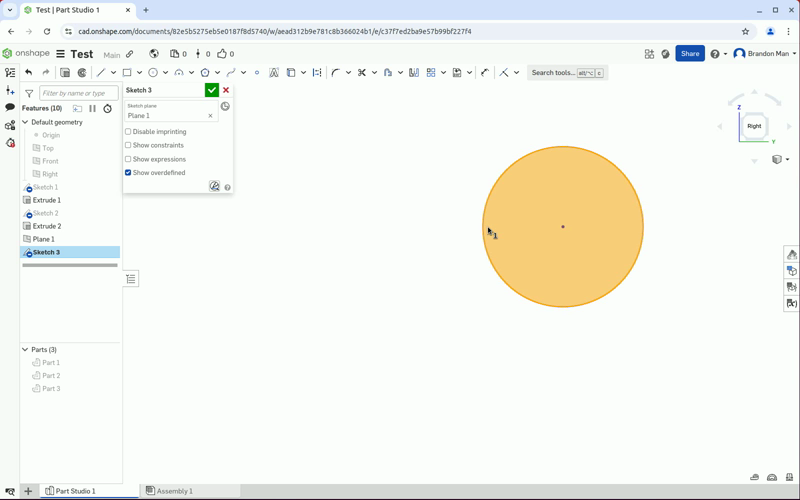
scroll(-6)
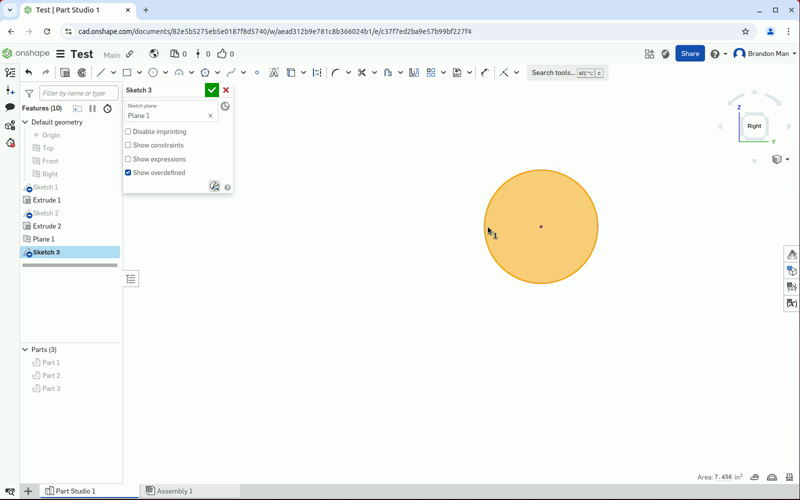
scroll(-6)
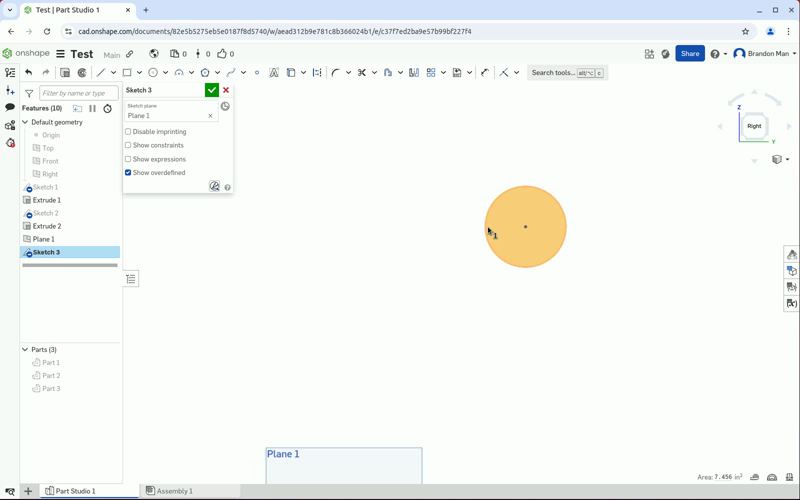
scroll(-6)
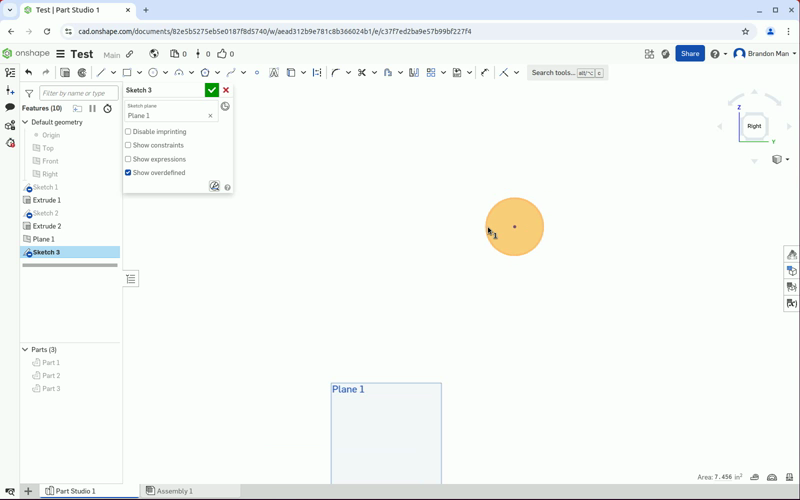
scroll(-6)
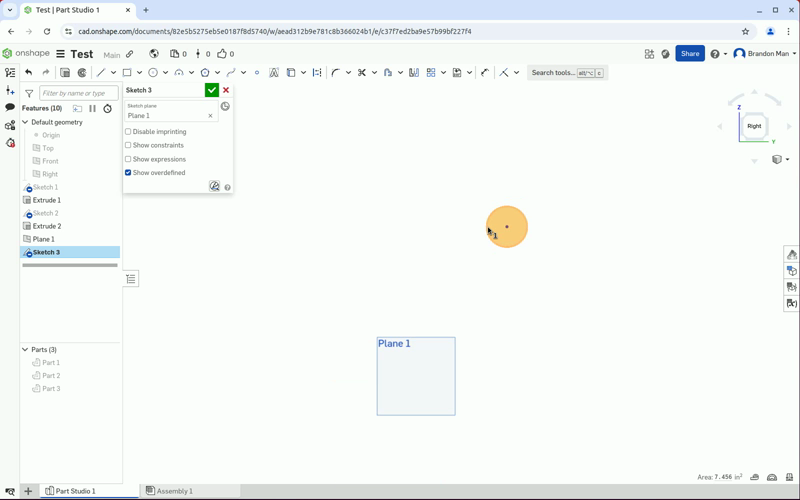
scroll(-6)
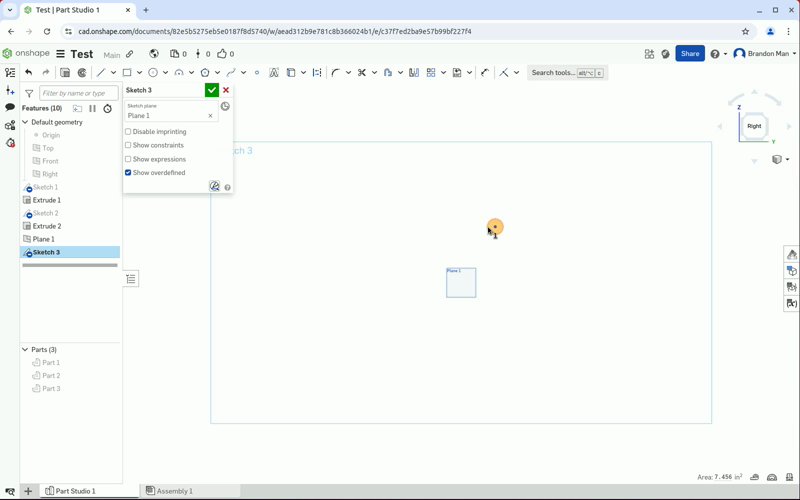
mouse_move(73, 352)
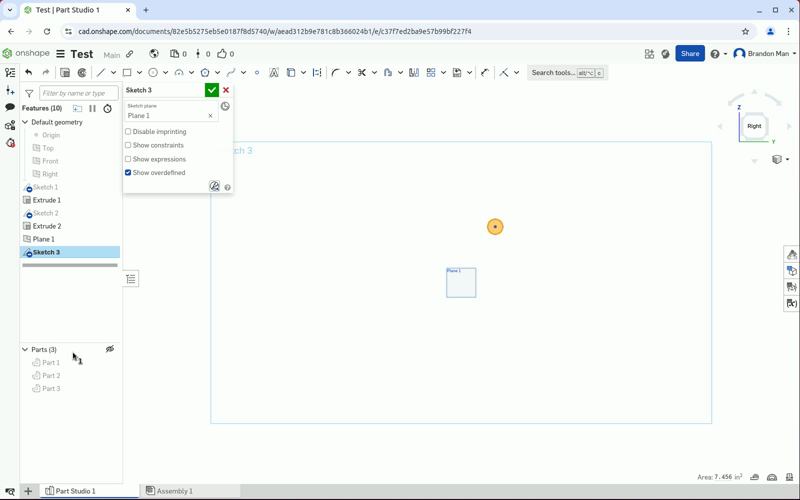
key(shift+y)
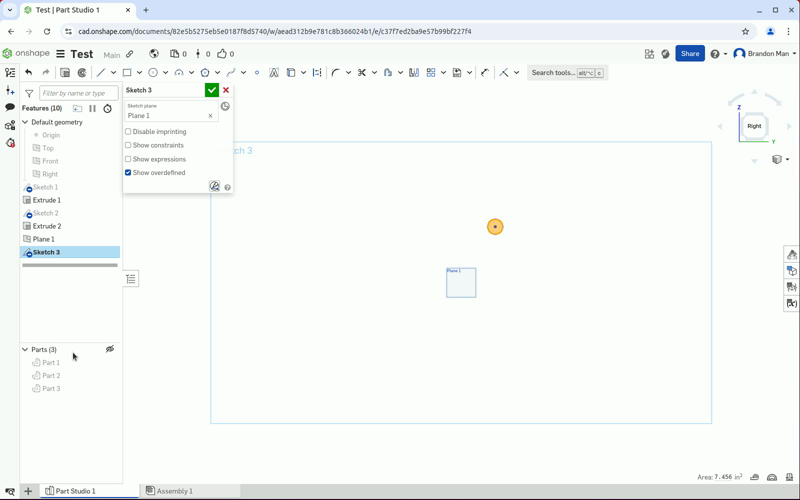
key(shift+e)
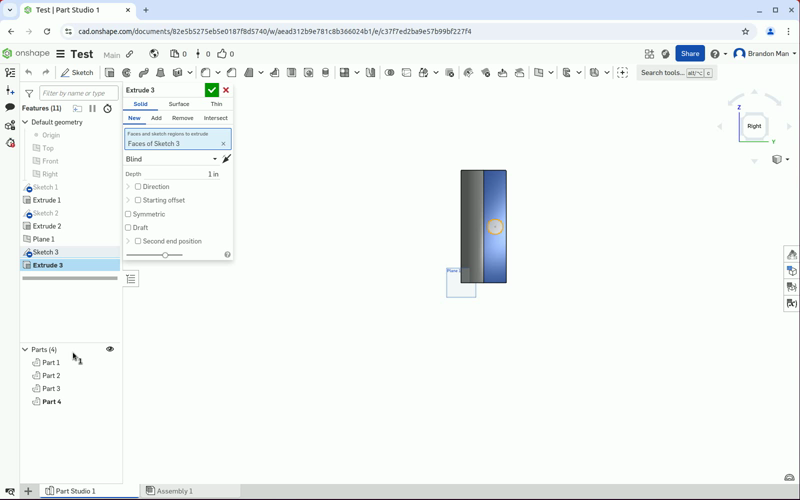
mouse_move(143, 106)
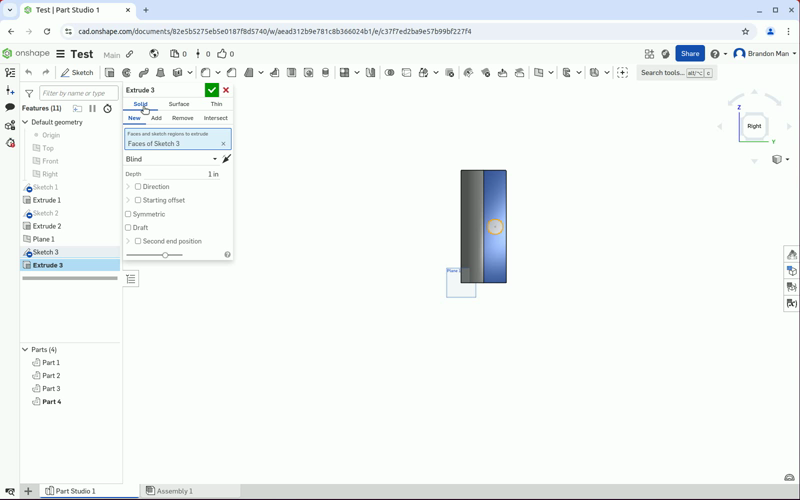
click(143, 106)
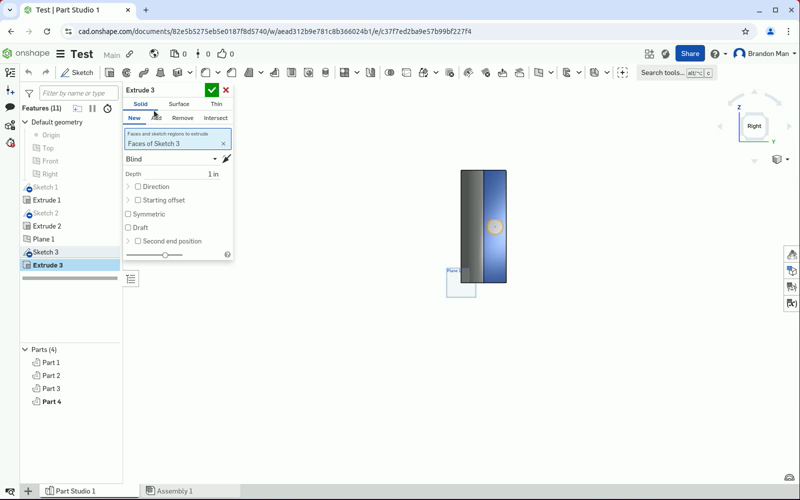
mouse_move(186, 120)
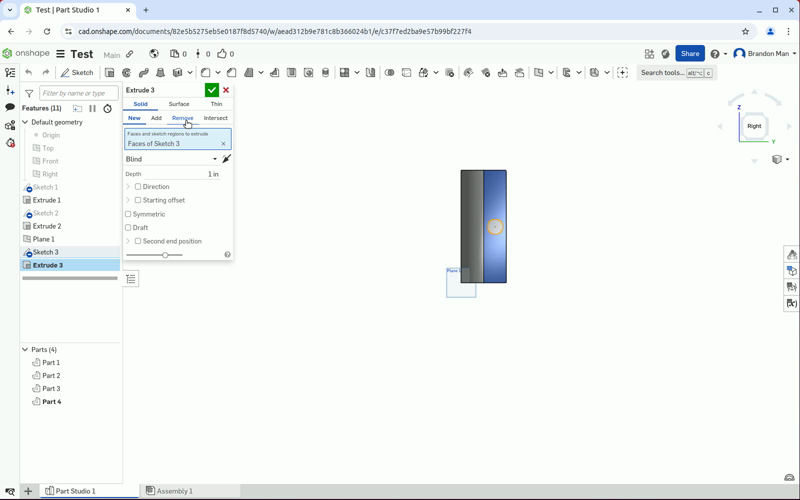
click(186, 120)
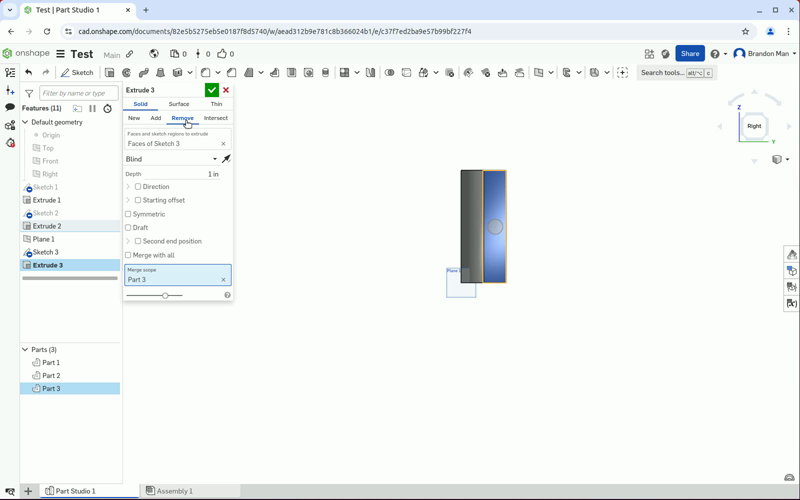
key(tab, 4)
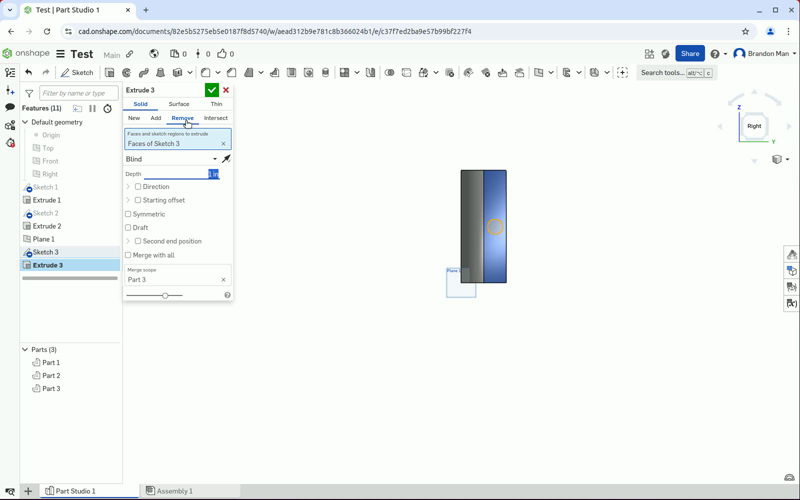
text(23.108)
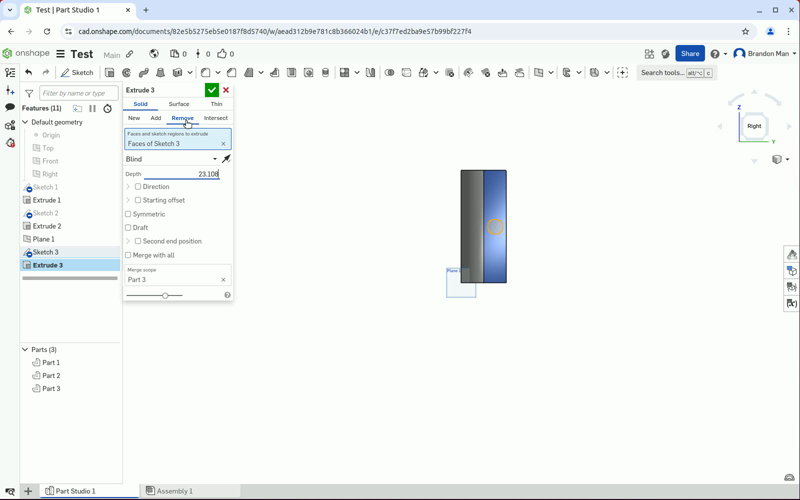
key(tab, 6)
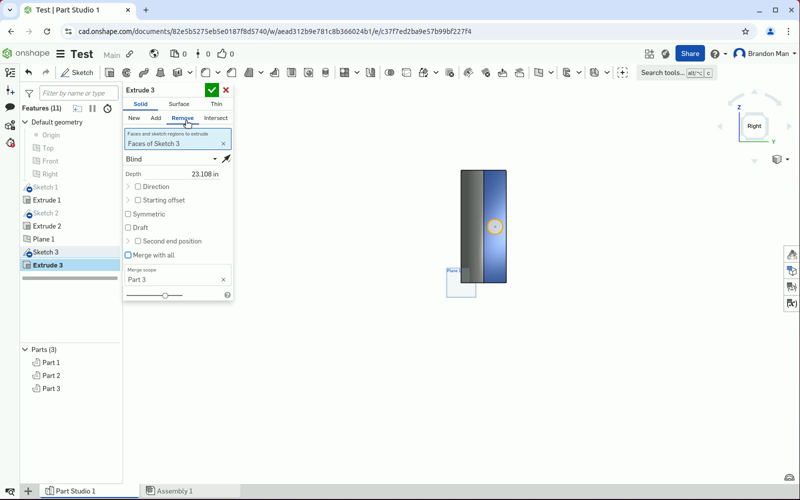
key(space)
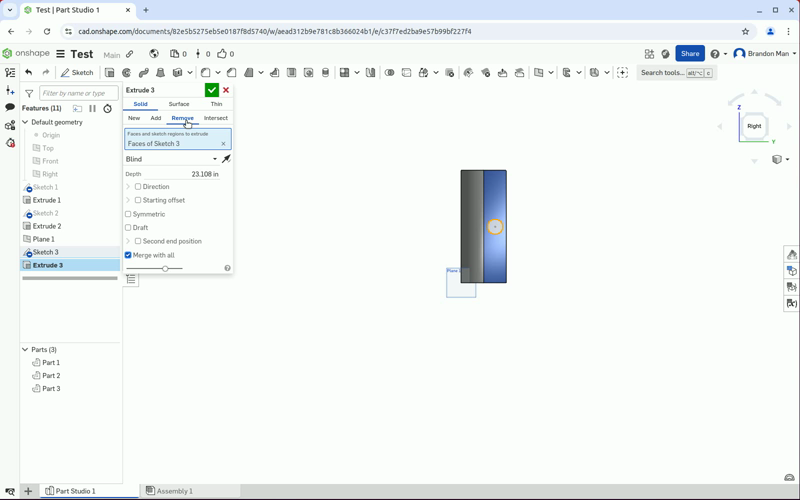
key(enter)
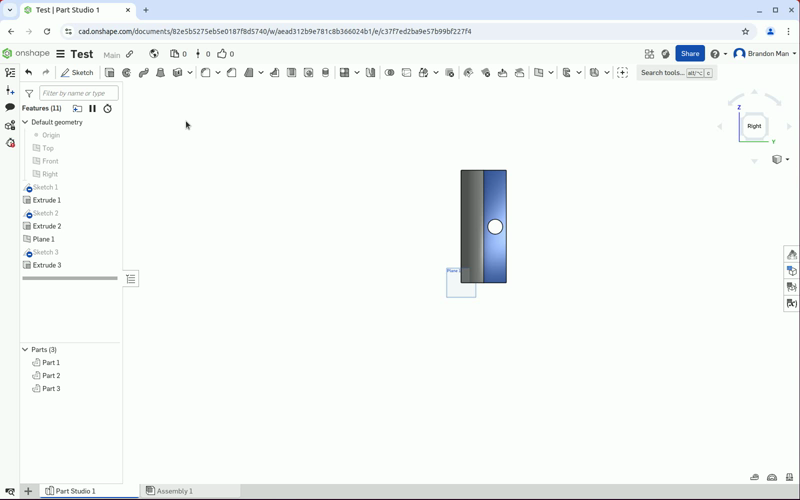
key(shift+h)
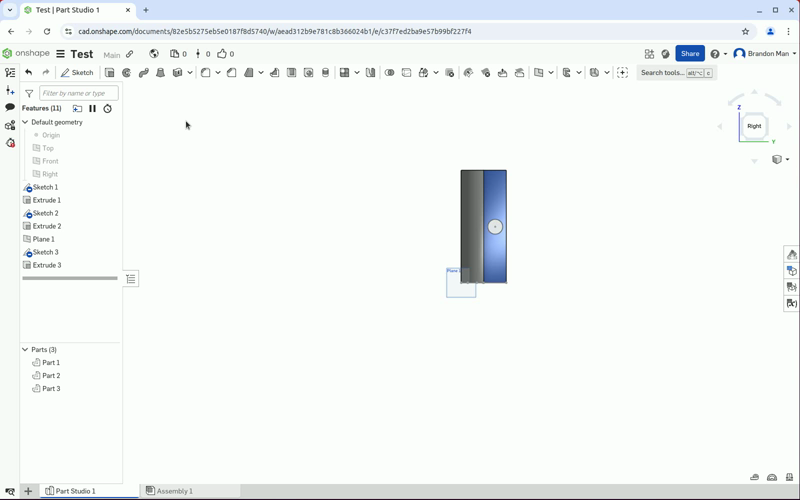
key(shift+h)
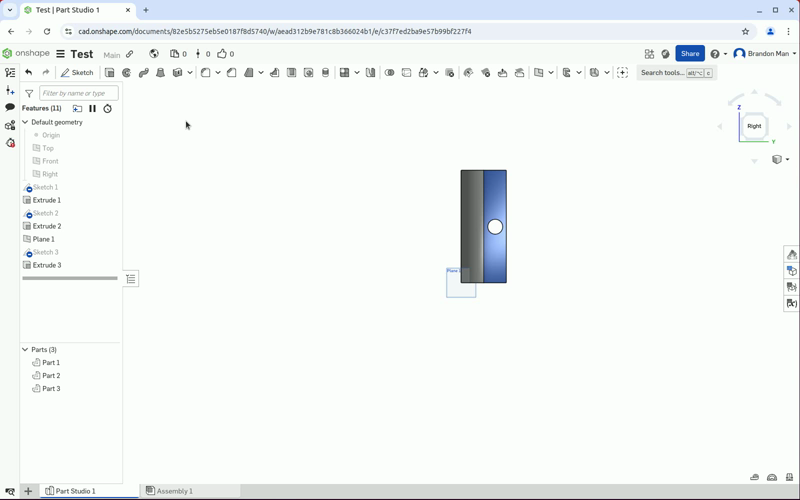
mouse_move(73, 189)
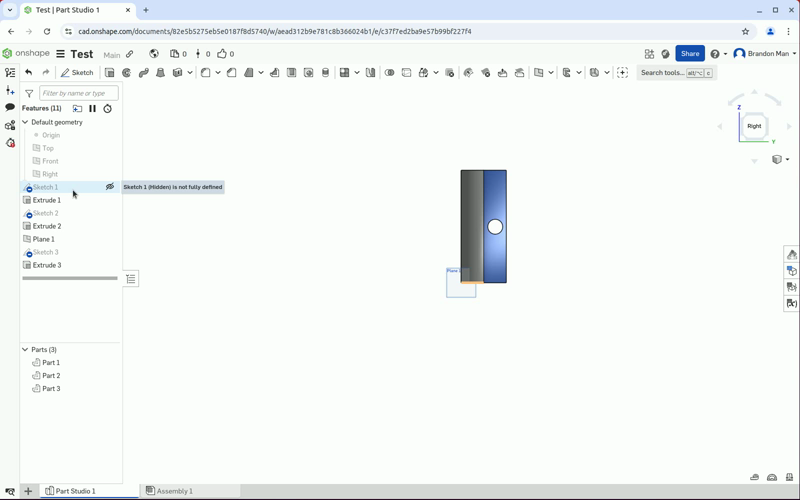
click(73, 189)
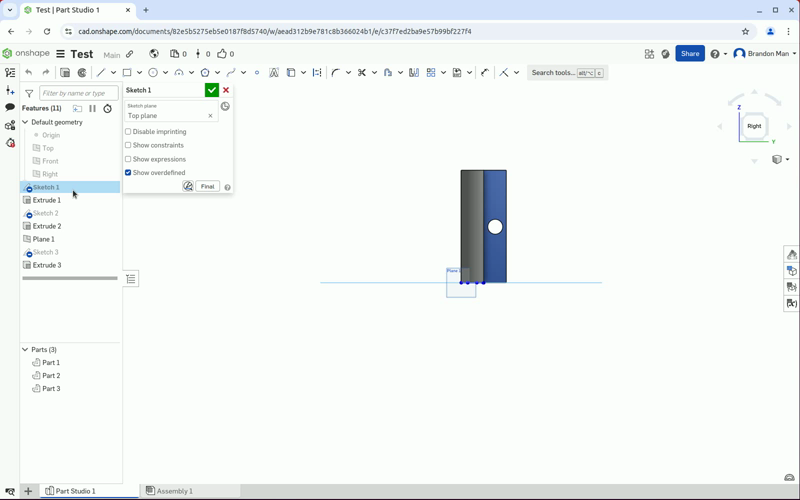
mouse_move(229, 92)
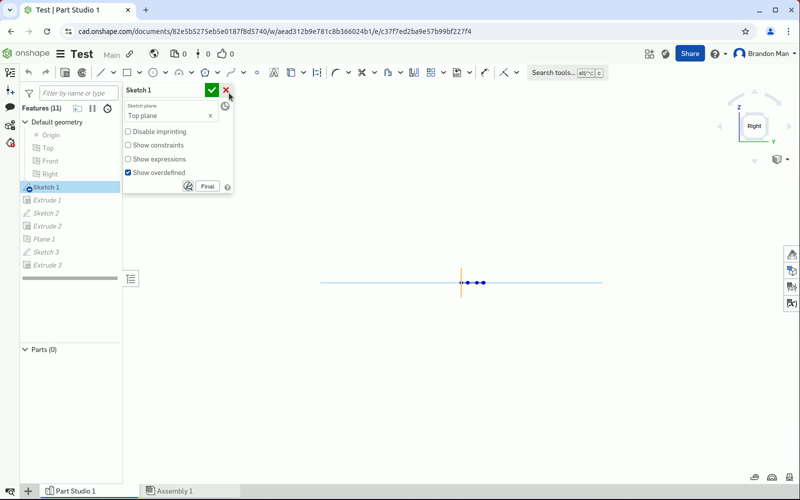
click(229, 92)
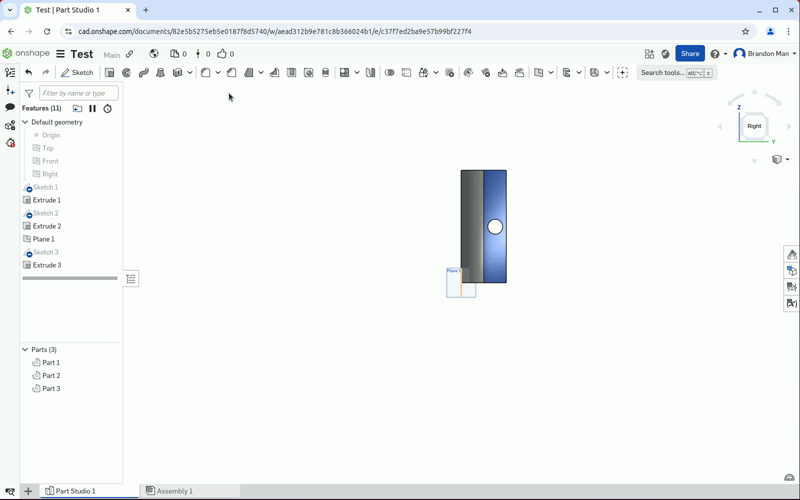
mouse_move(73, 352)
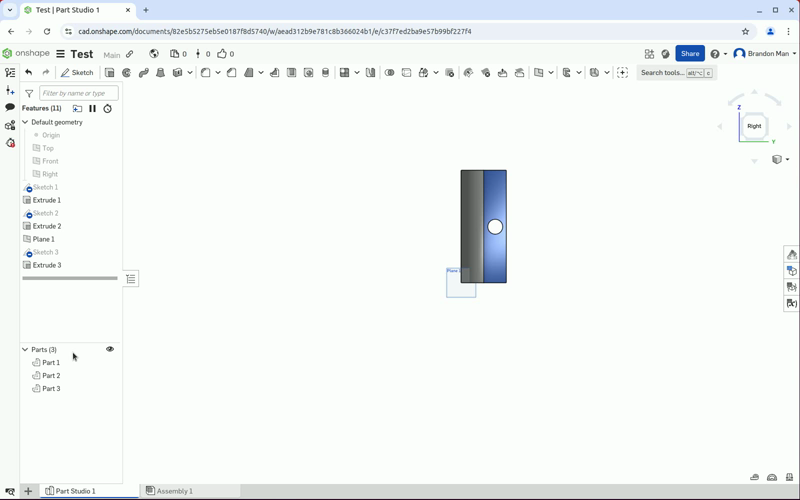
key(y)
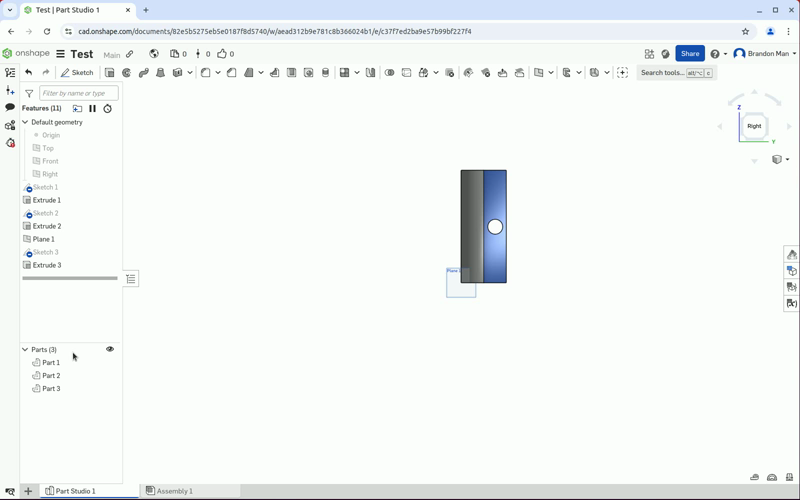
key(shift+p)
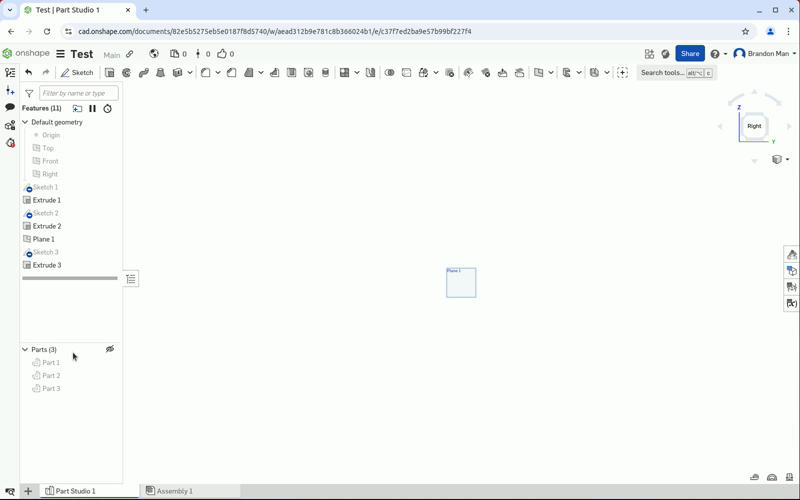
key(space)
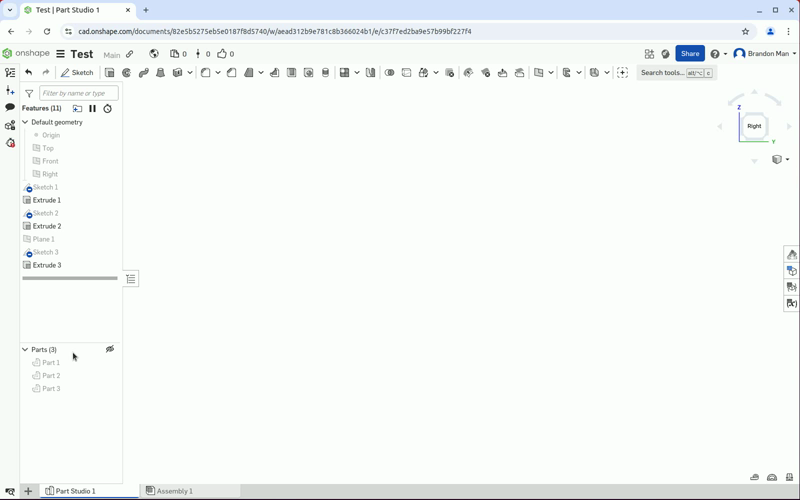
key_down(shift)
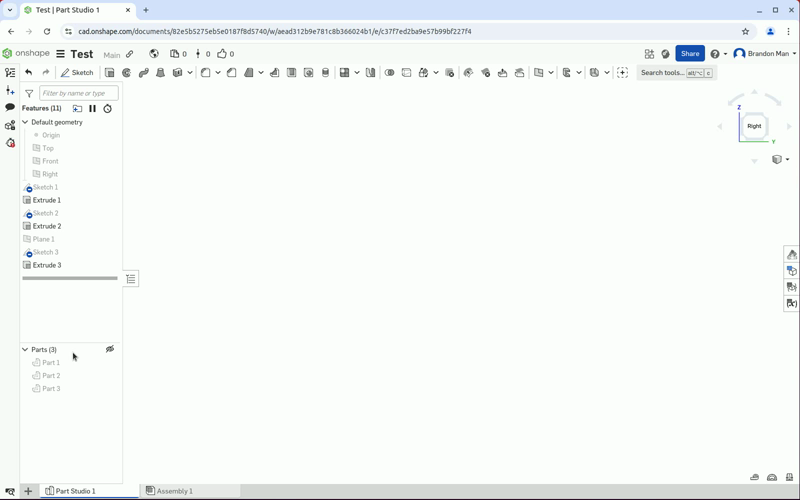
key(right)
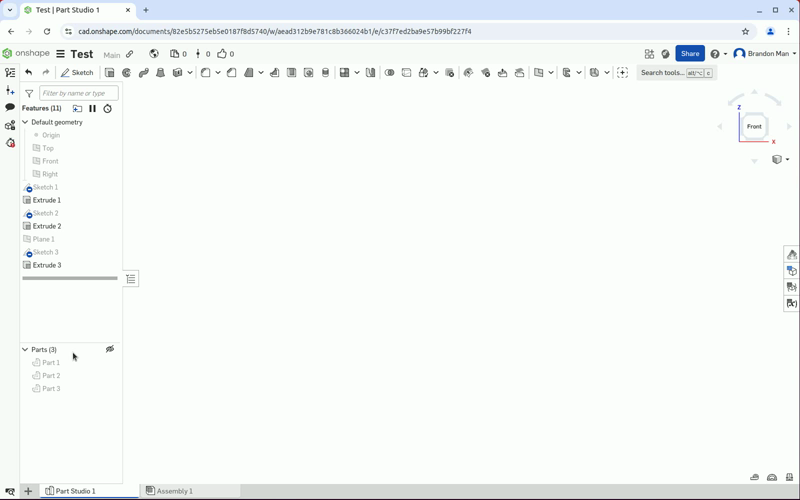
key_up(shift)
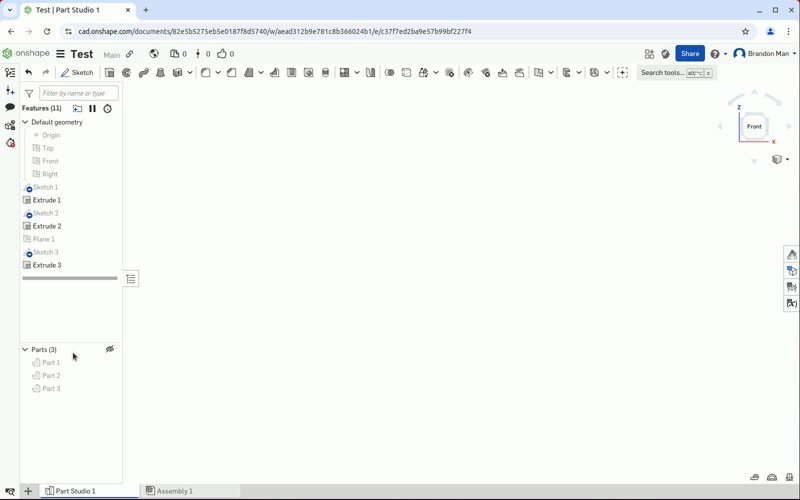
mouse_move(73, 352)
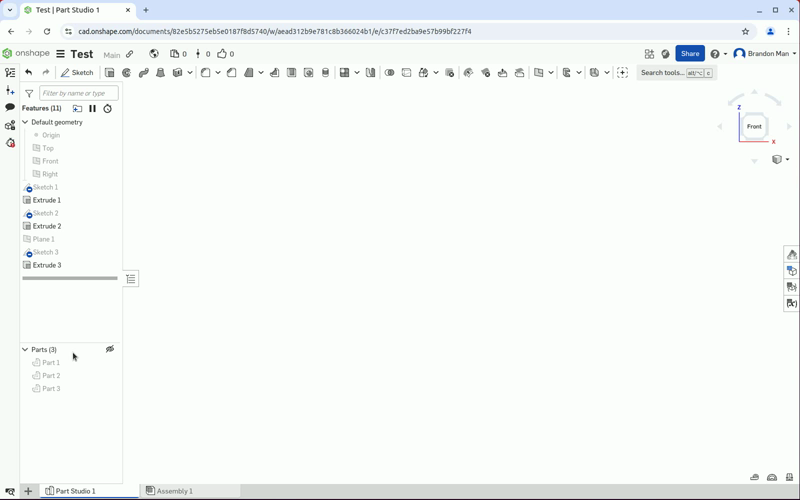
key(shift+y)
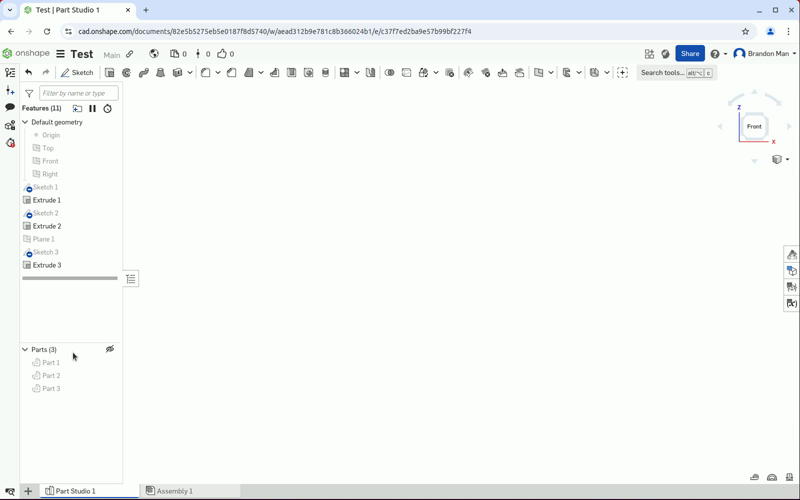
key(shift+s)
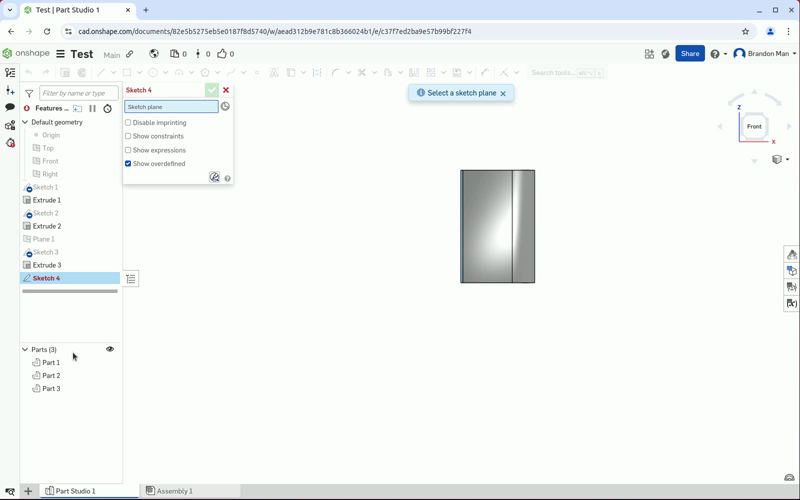
mouse_move(73, 163)
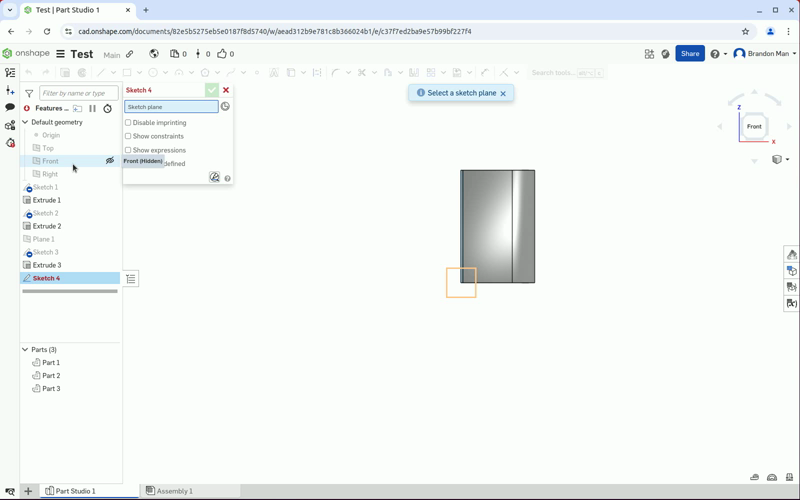
click(73, 163)
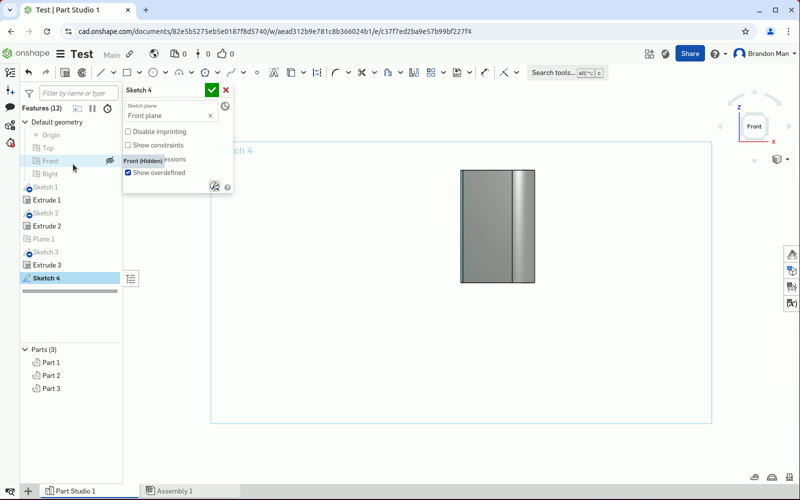
mouse_move(73, 352)
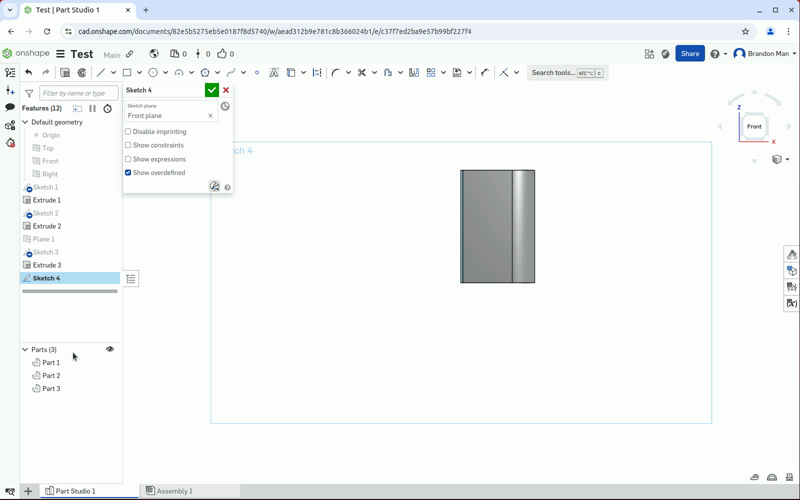
key(y)
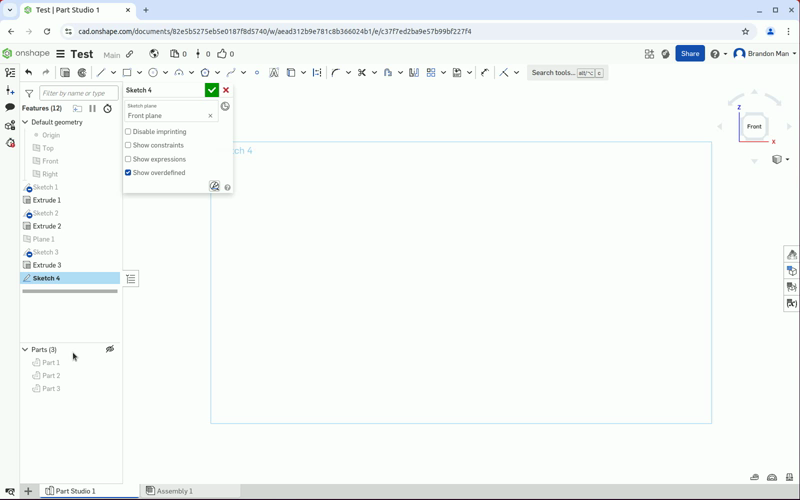
key(l)
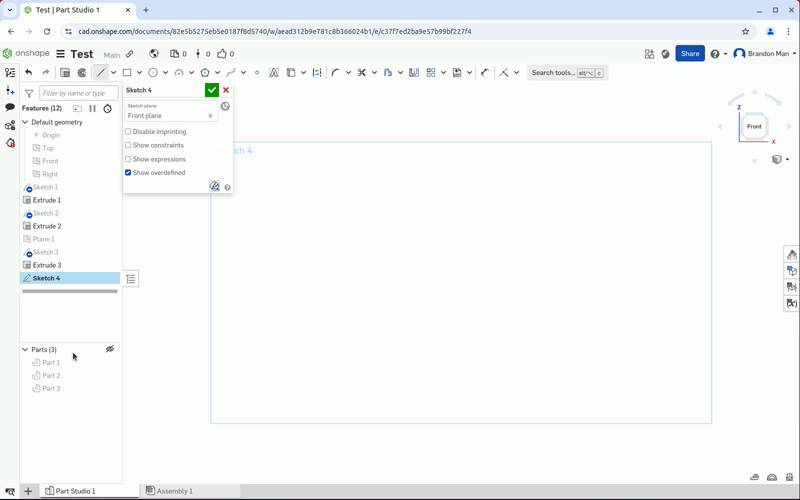
key_down(shift)
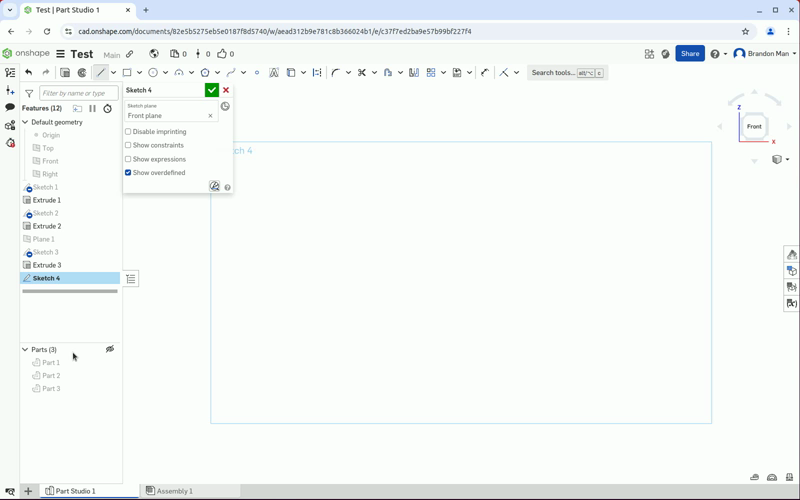
mouse_move(474, 246)
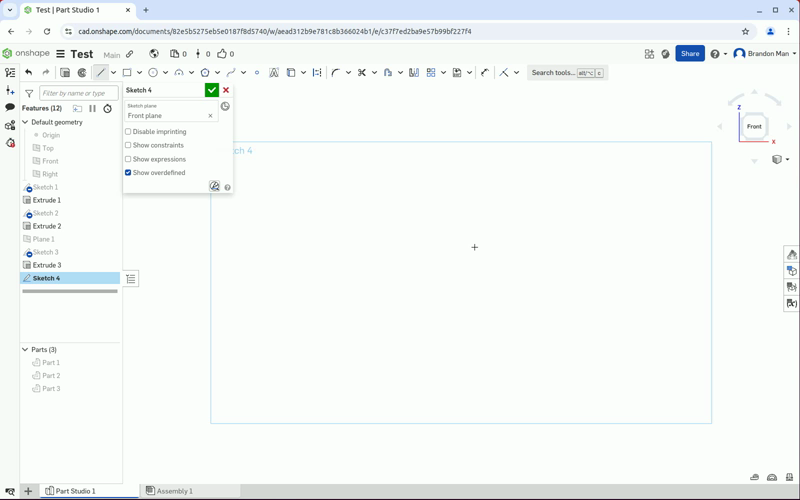
click(474, 246)
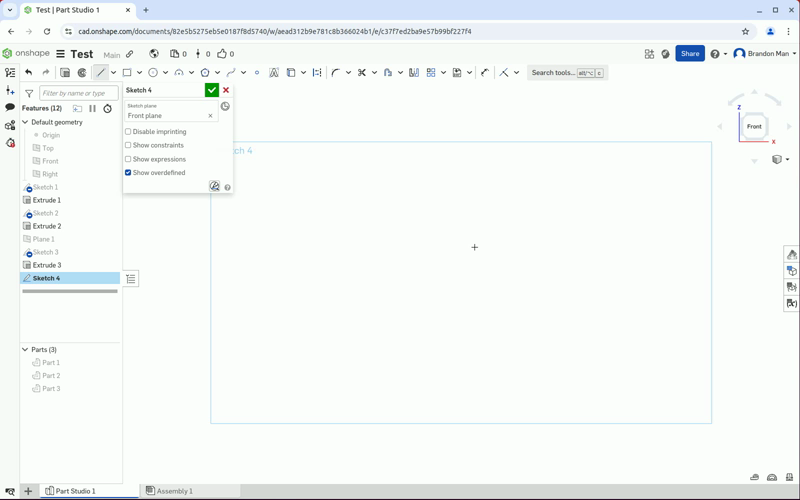
key_up(shift)
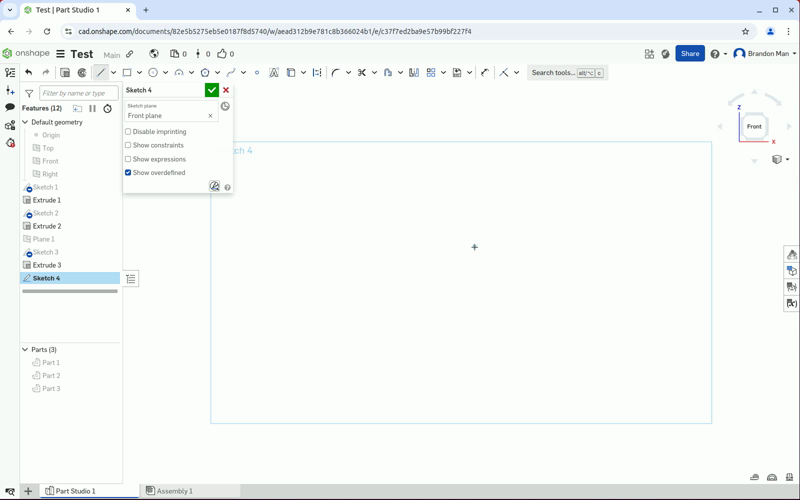
key_down(shift)
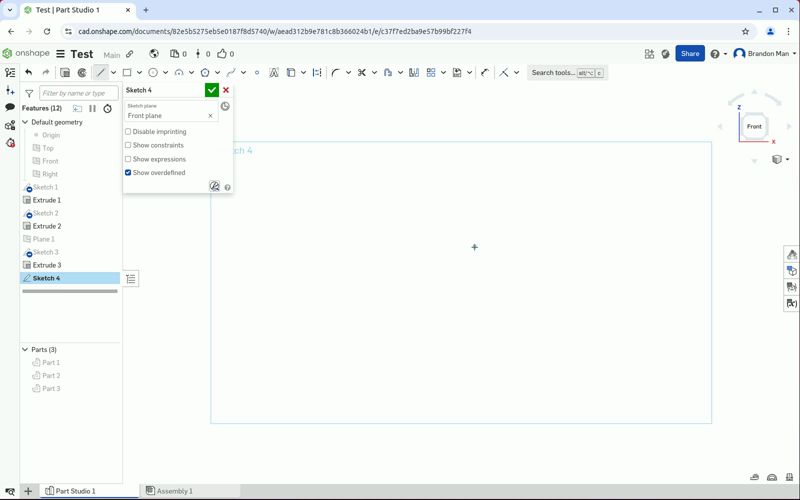
mouse_move(504, 246)
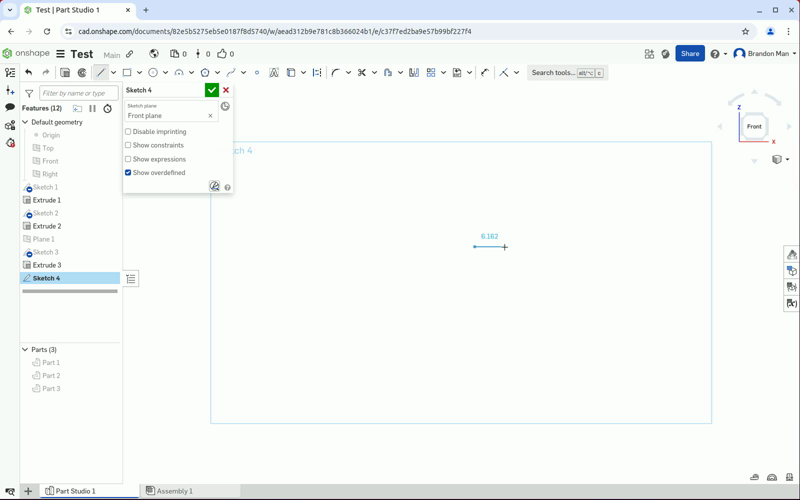
mouse_move(492, 246)
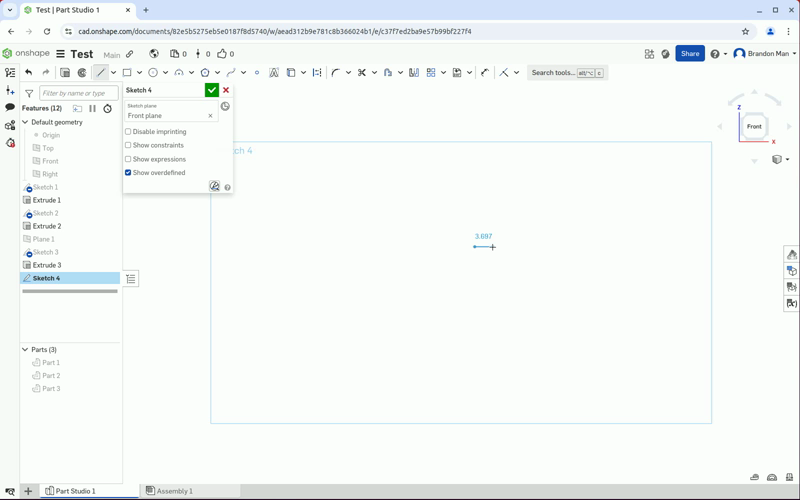
click(492, 246)
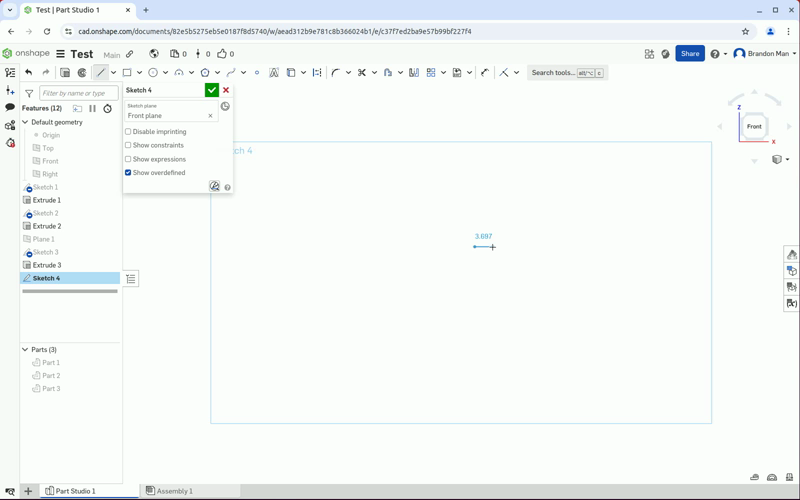
key_up(shift)
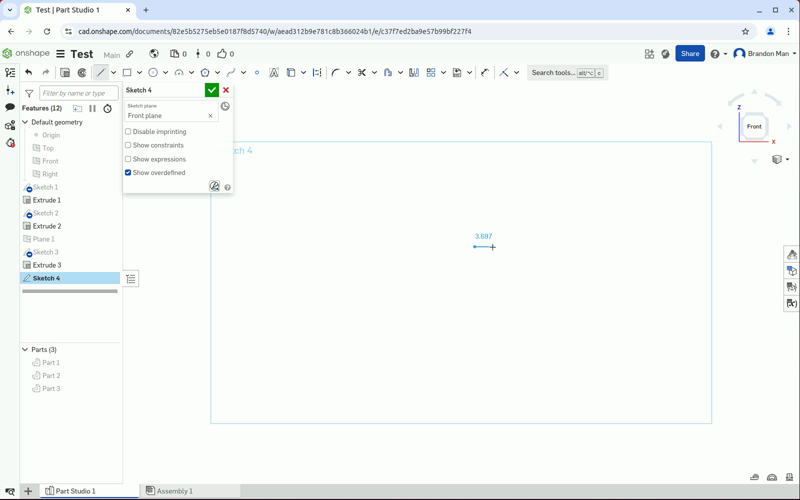
key_down(shift)
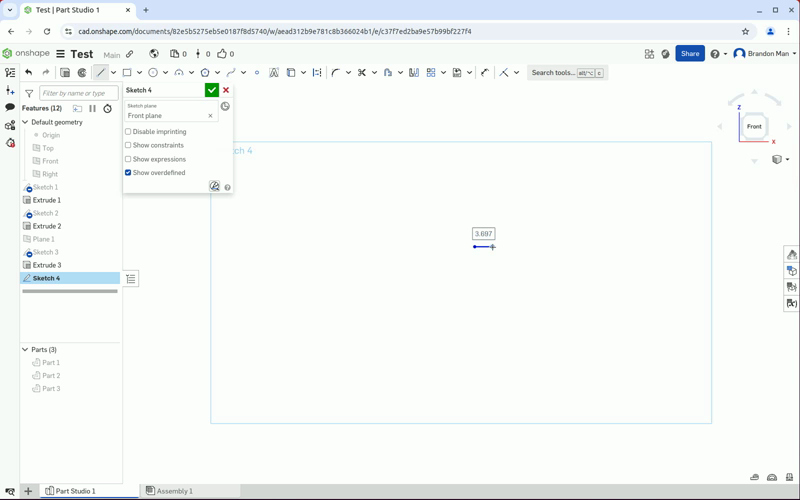
mouse_move(522, 246)
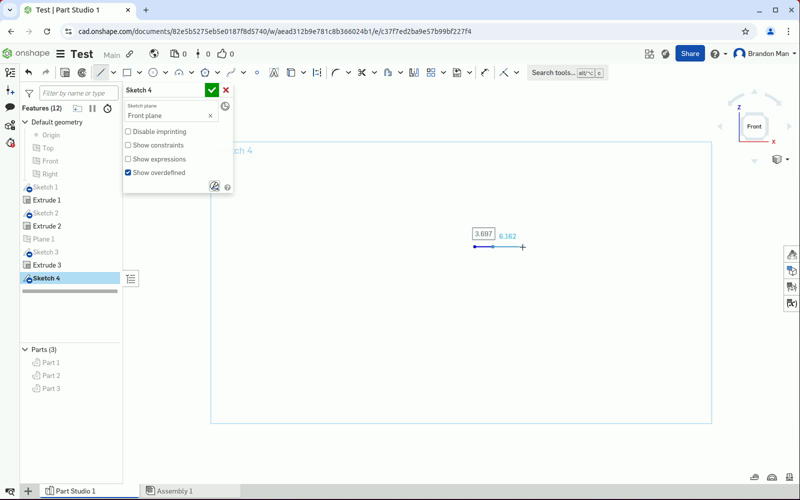
mouse_move(492, 201)
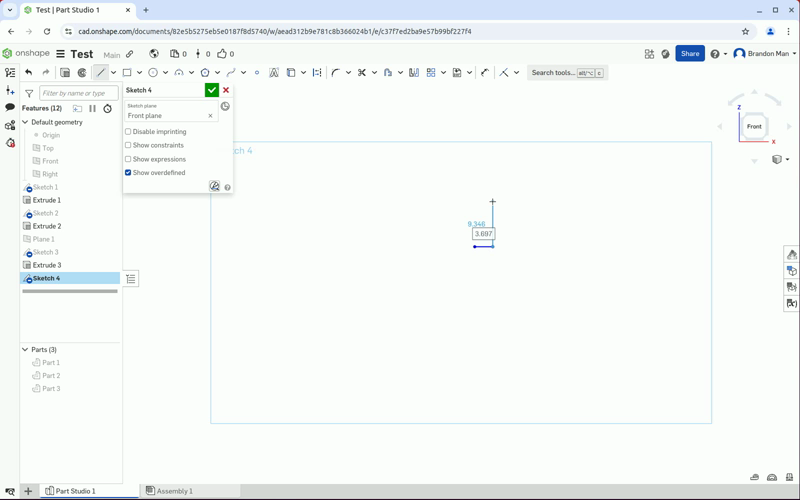
click(492, 201)
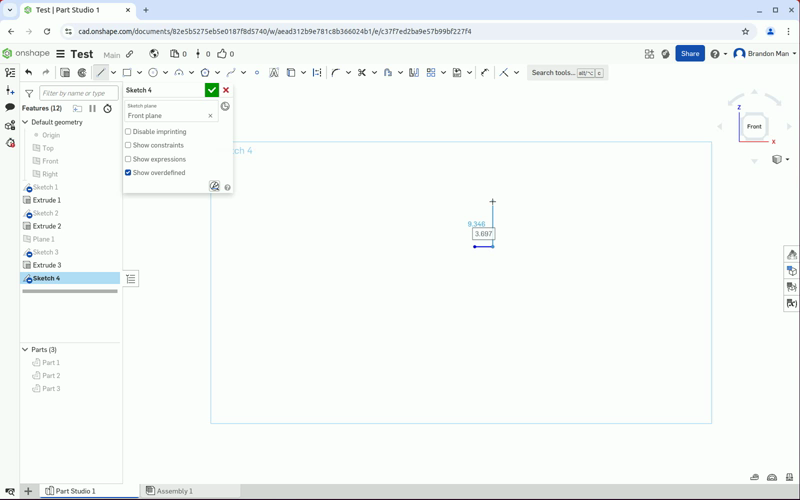
key_up(shift)
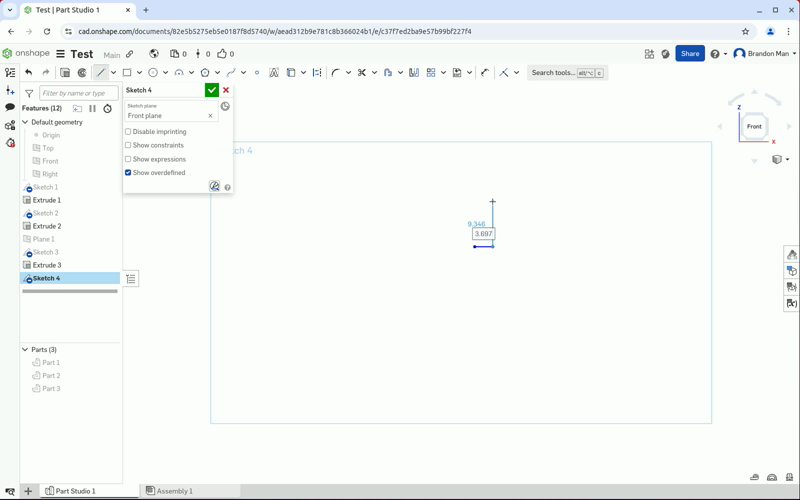
key_down(shift)
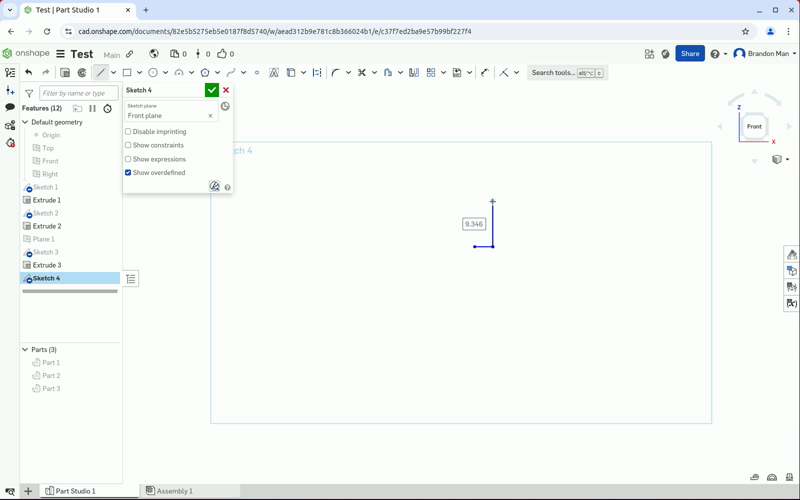
mouse_move(522, 201)
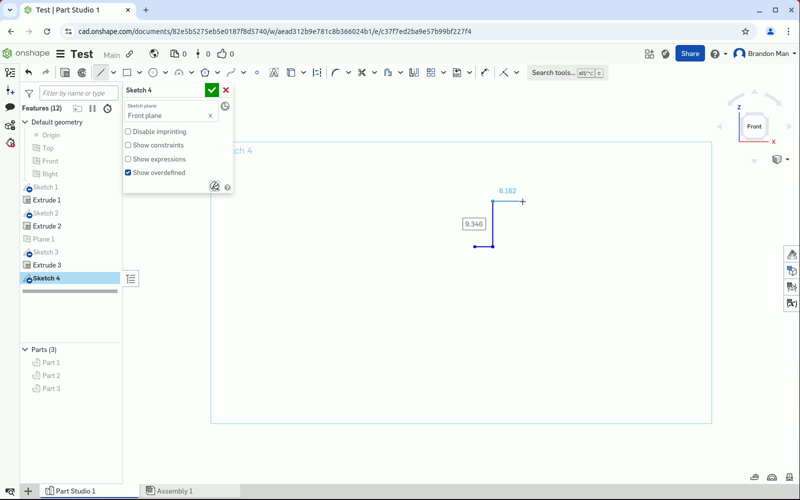
mouse_move(474, 201)
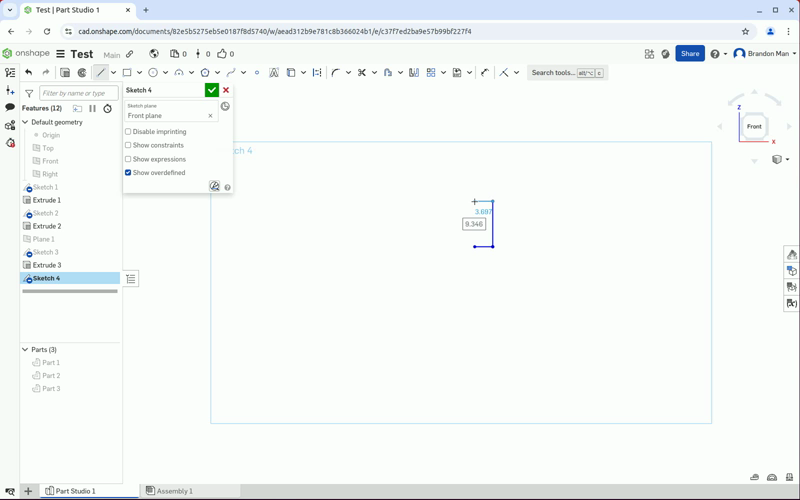
click(474, 201)
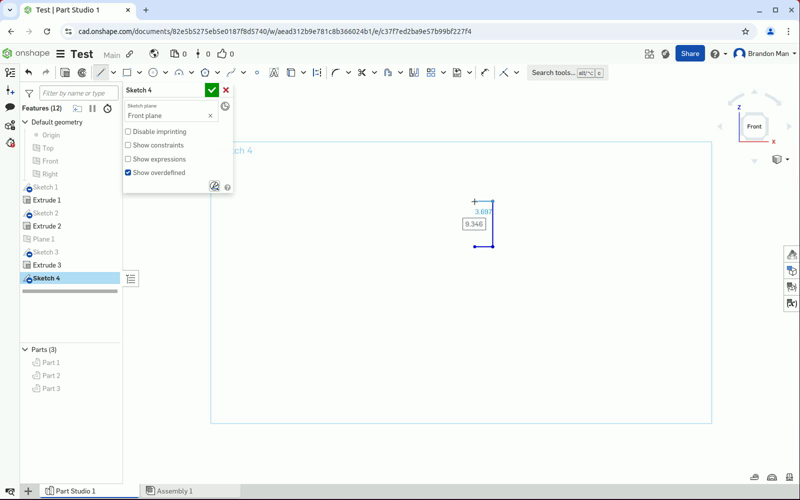
key_up(shift)
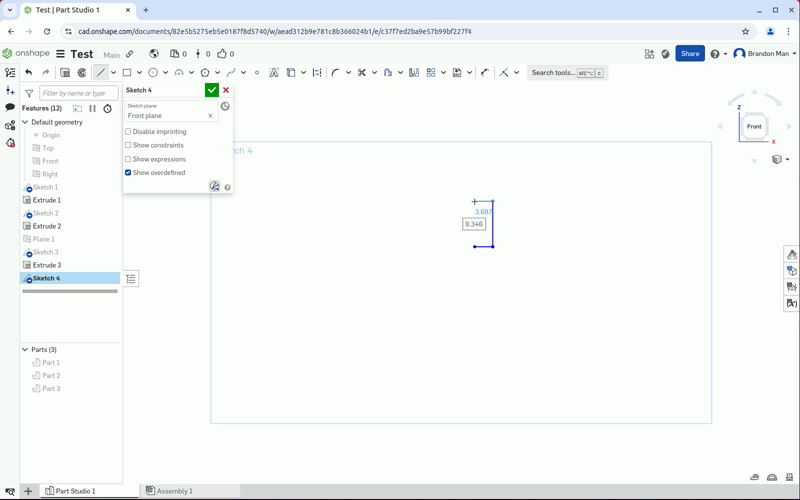
mouse_move(504, 201)
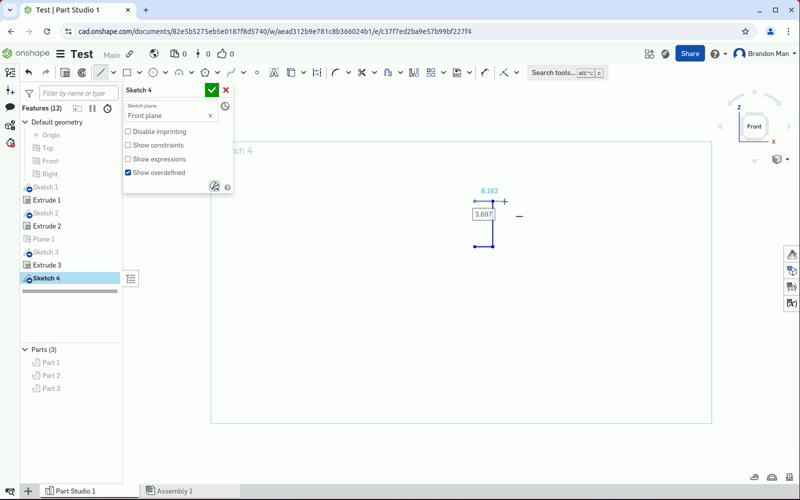
key_down(shift)
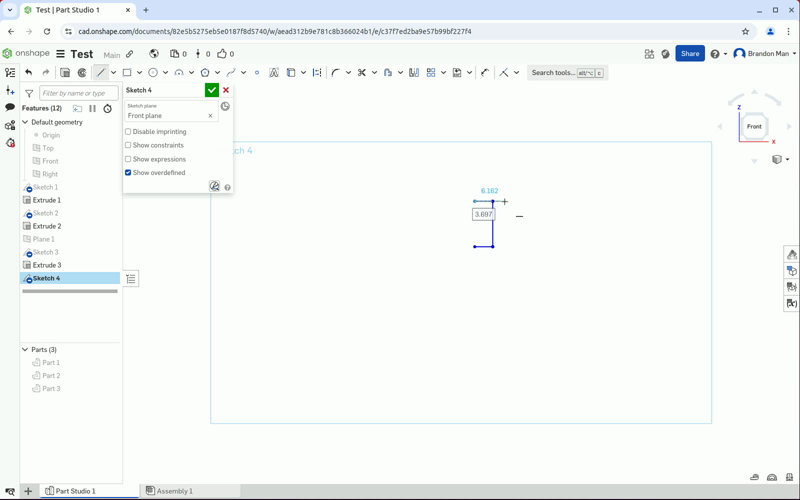
mouse_move(474, 246)
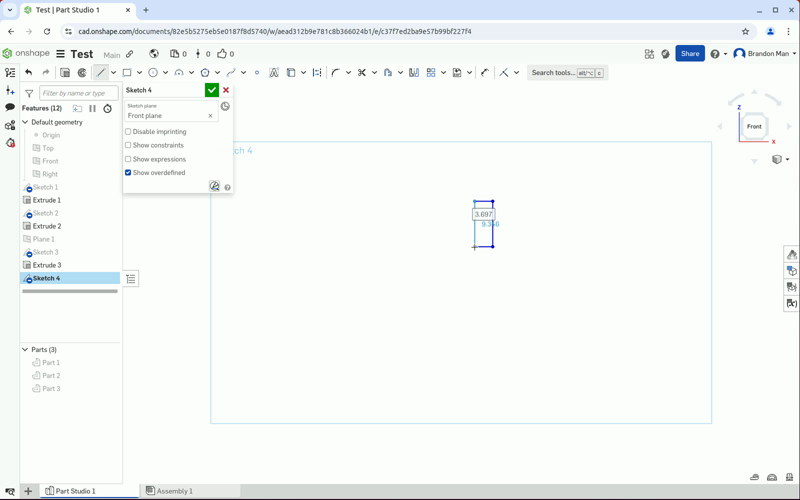
key_up(shift)
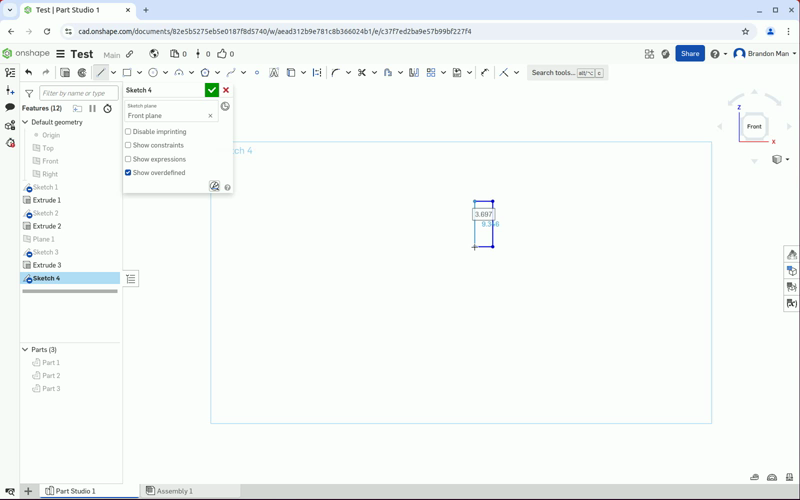
click(474, 246)
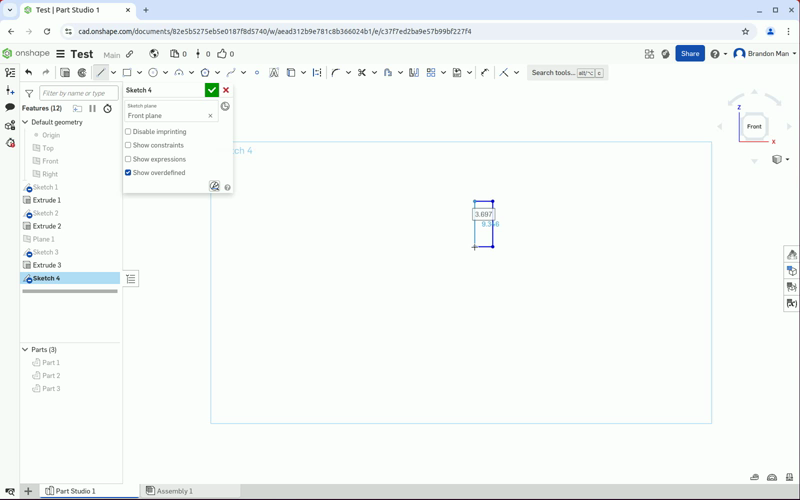
key(esc)
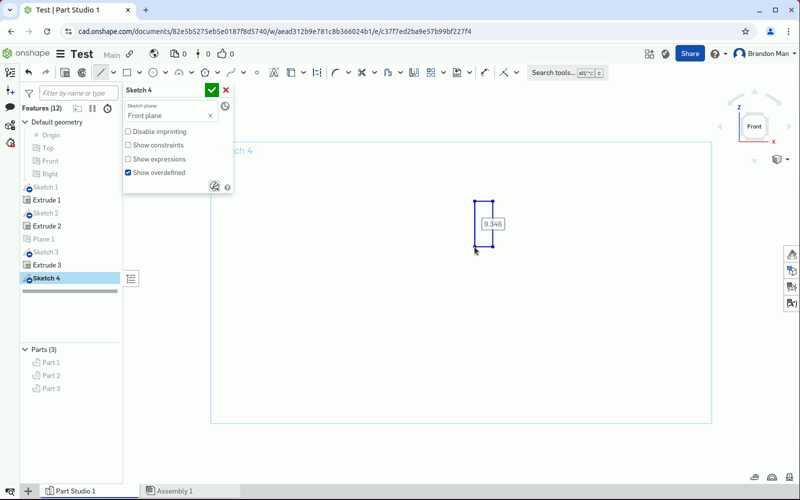
mouse_move(477, 202)
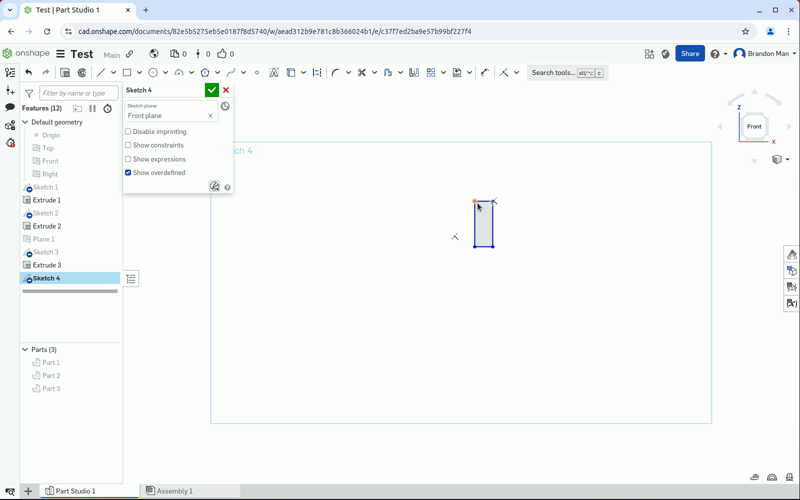
scroll(6)
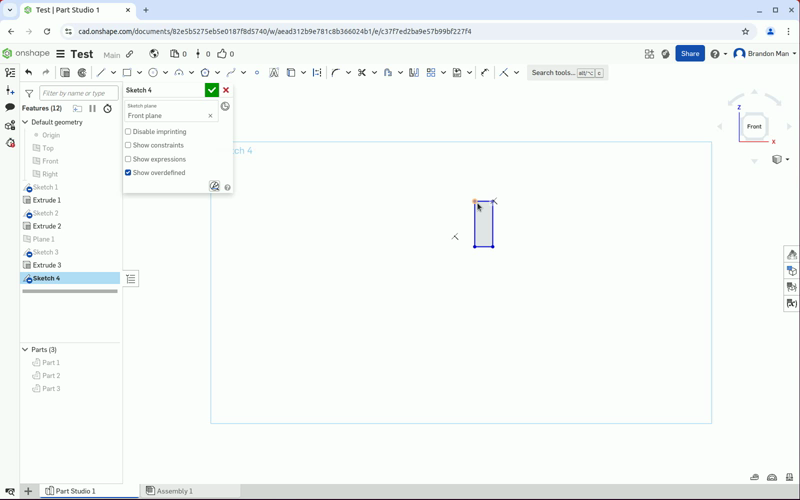
scroll(6)
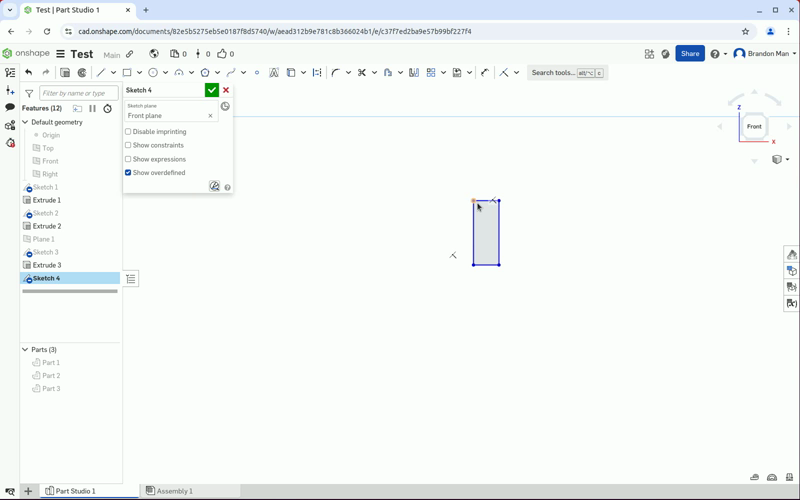
scroll(6)
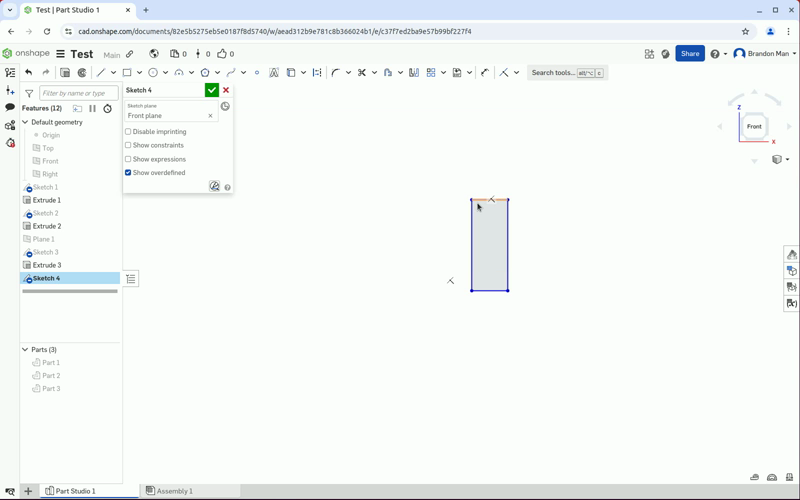
scroll(6)
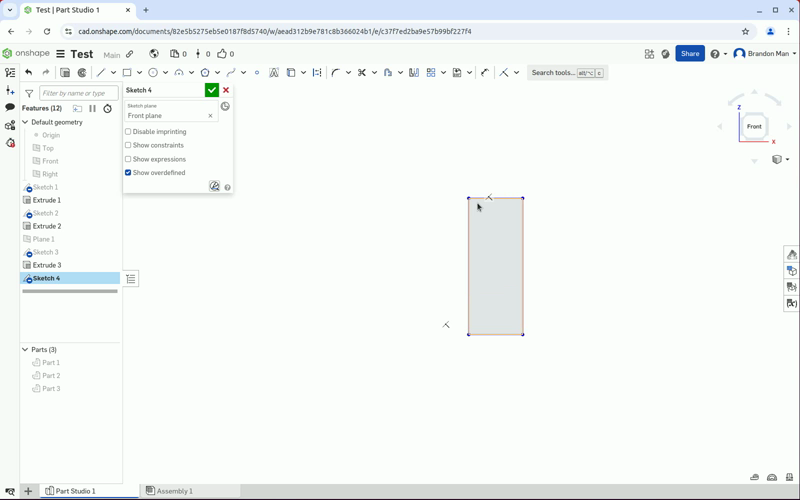
scroll(6)
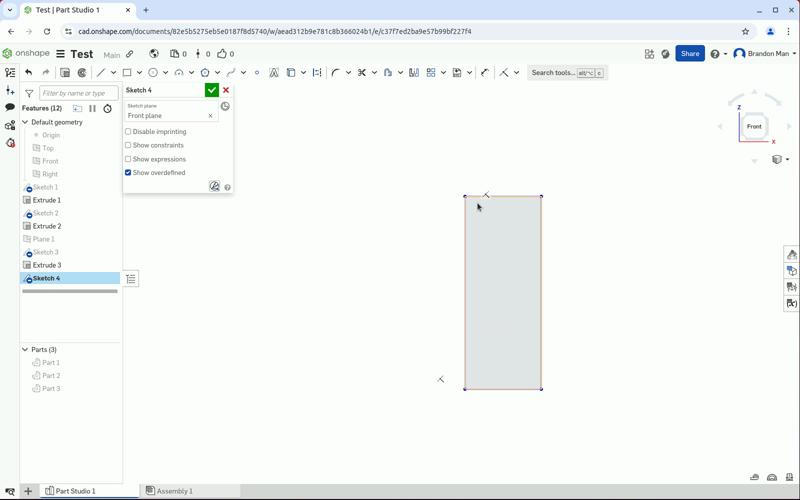
scroll(6)
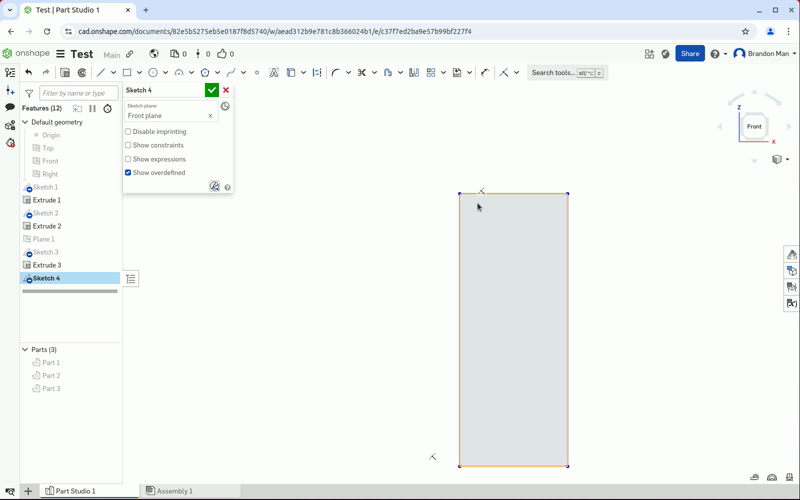
scroll(6)
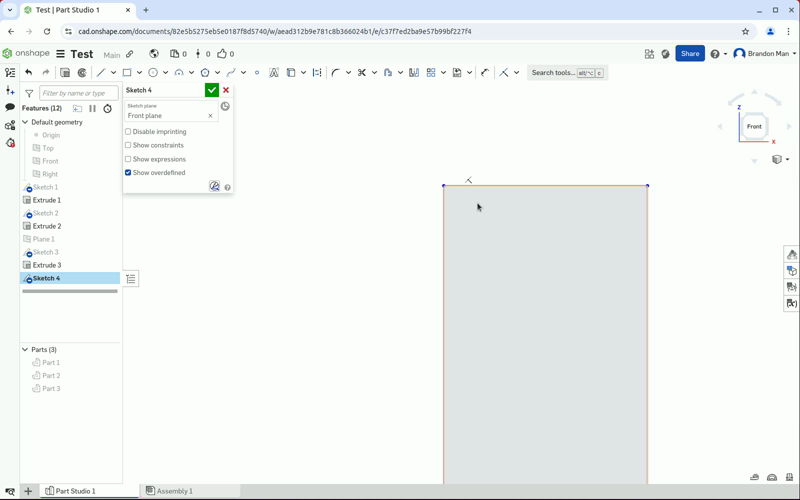
click(477, 202)
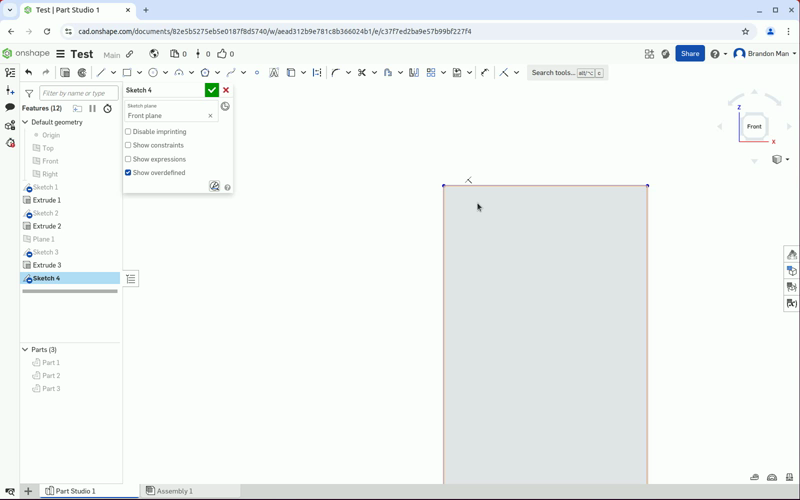
scroll(-6)
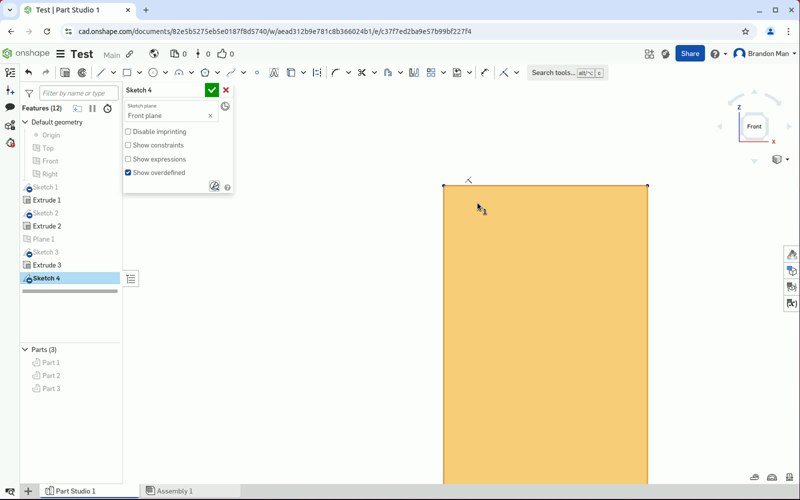
scroll(-6)
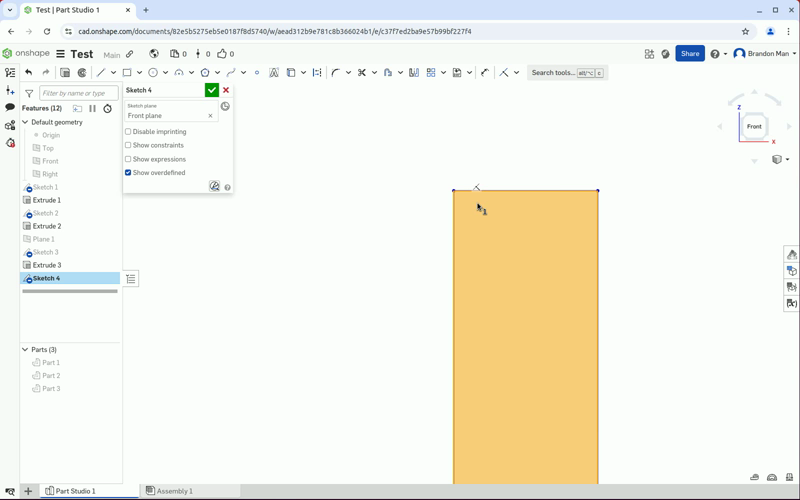
scroll(-6)
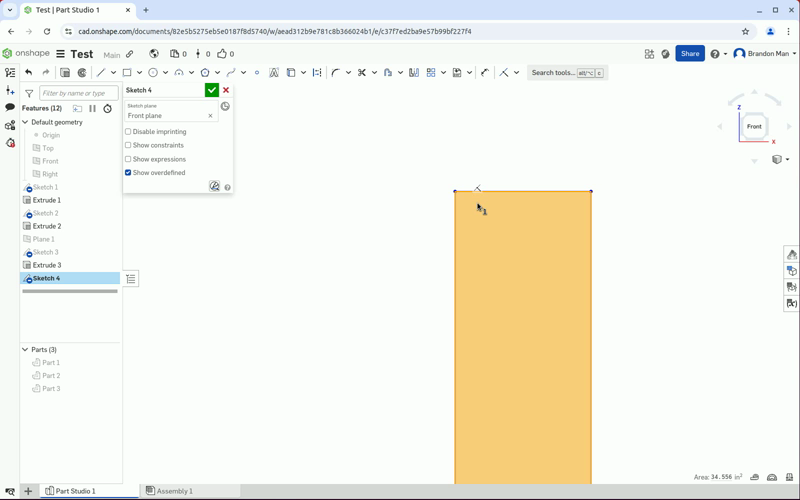
scroll(-6)
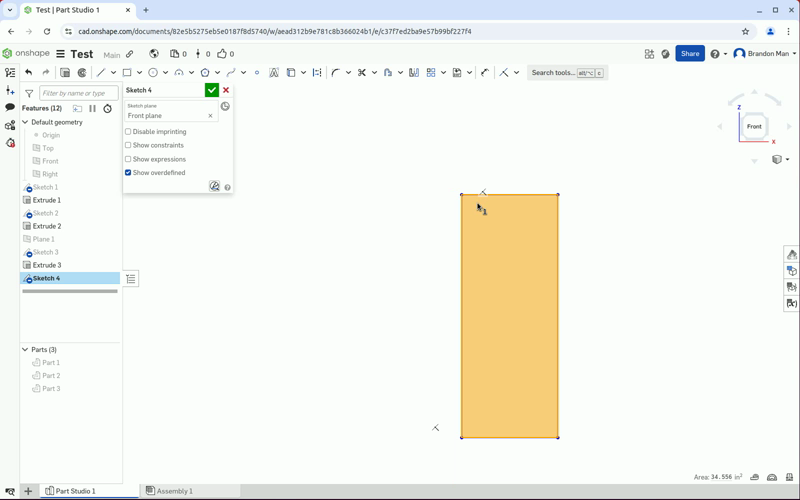
scroll(-6)
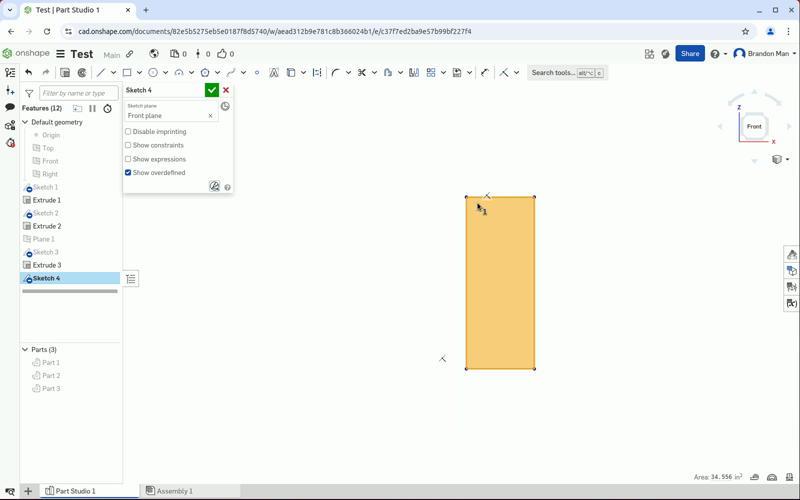
scroll(-6)
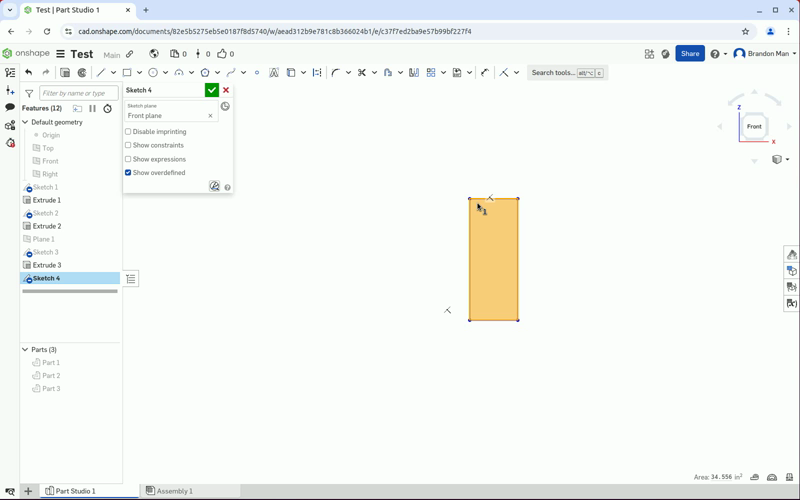
scroll(-6)
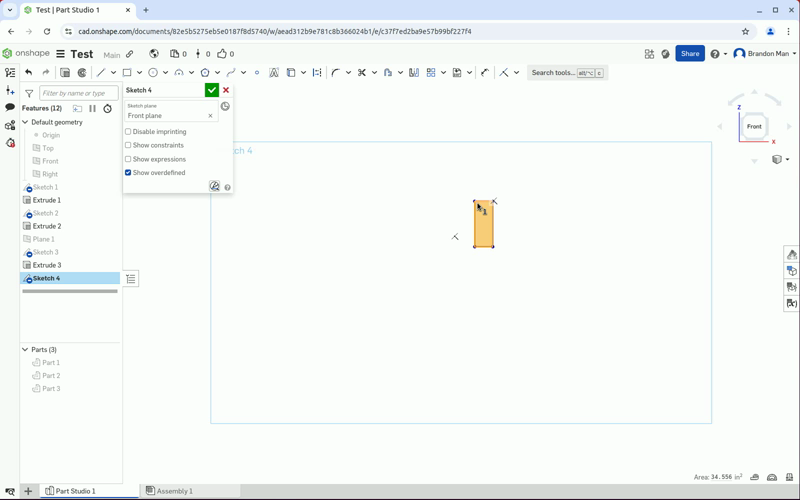
mouse_move(73, 352)
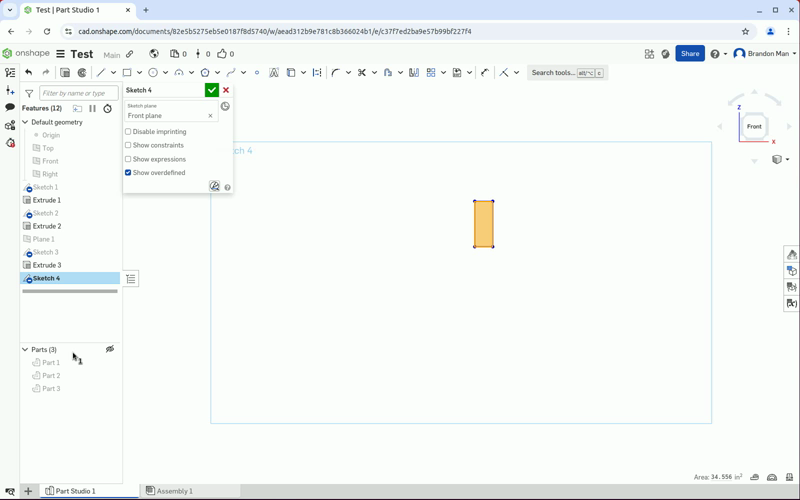
key(shift+y)
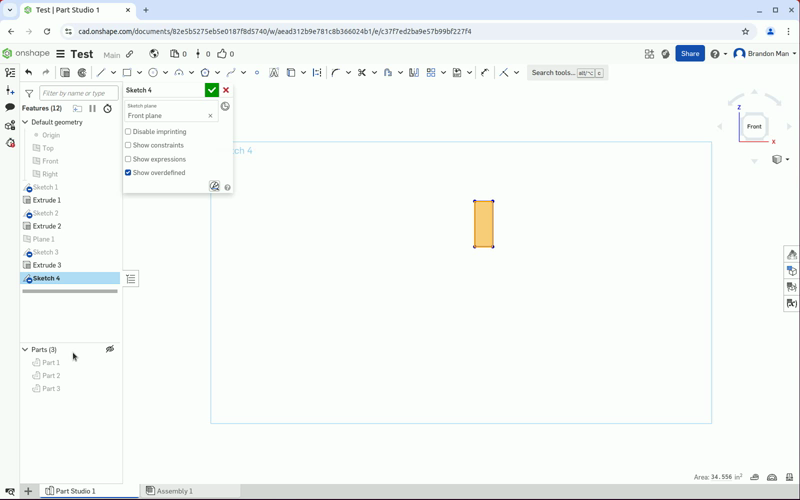
key(shift+e)
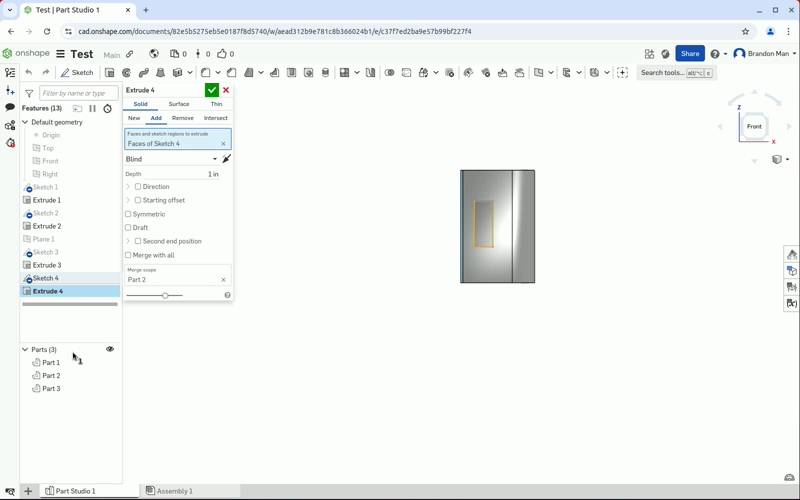
mouse_move(143, 106)
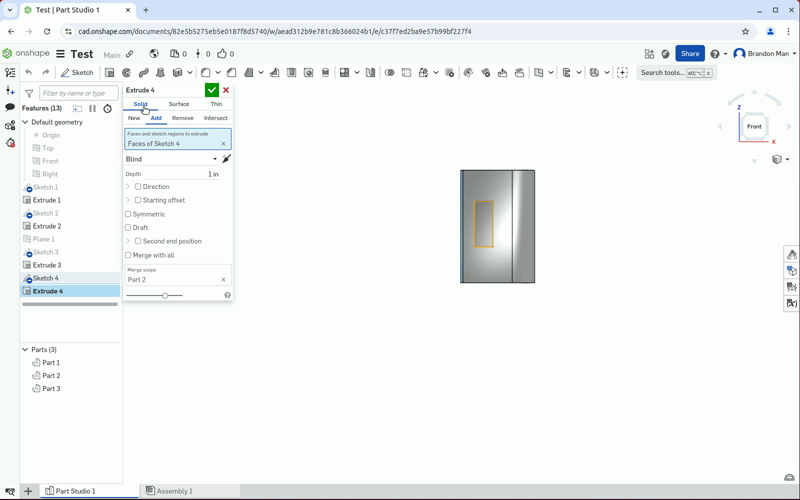
click(143, 106)
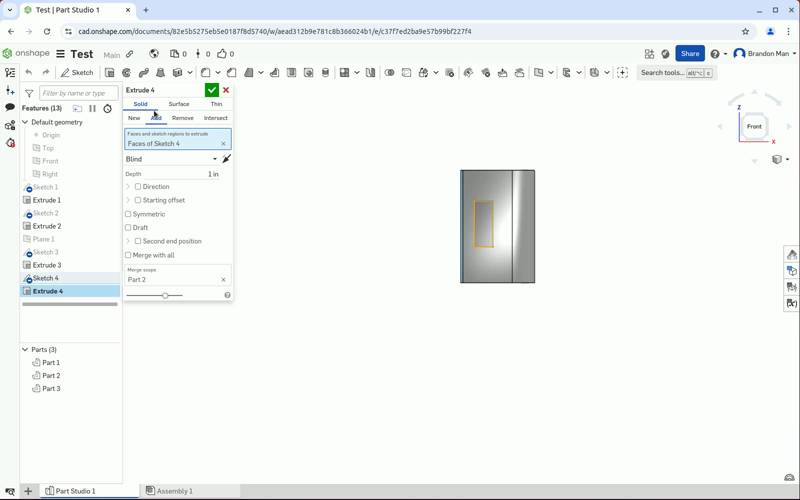
mouse_move(186, 120)
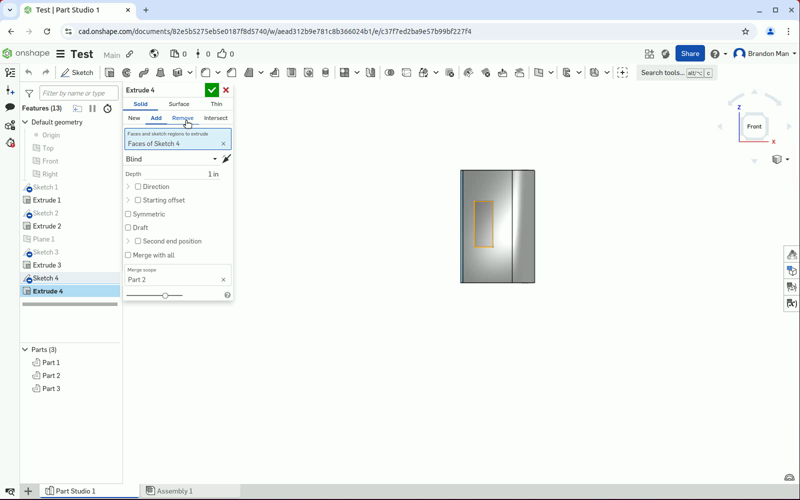
click(186, 120)
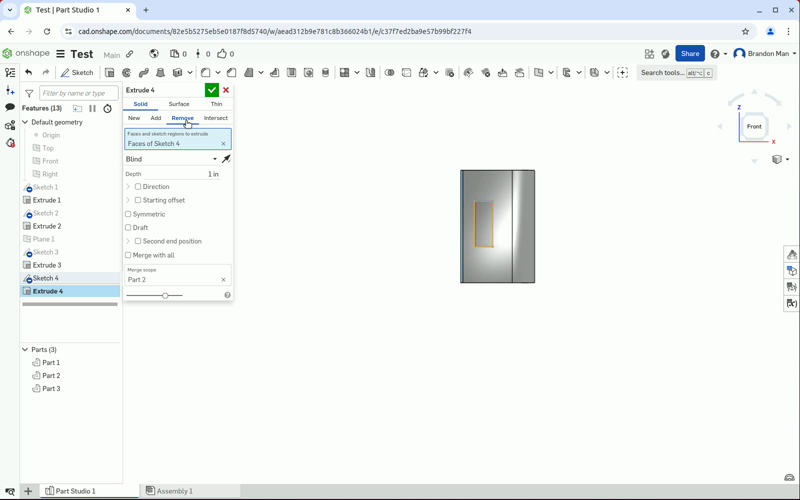
key(tab, 4)
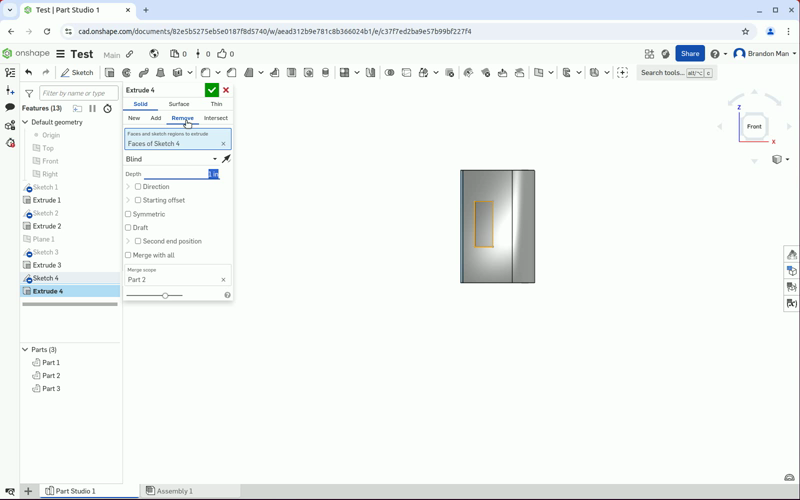
text(23.108)
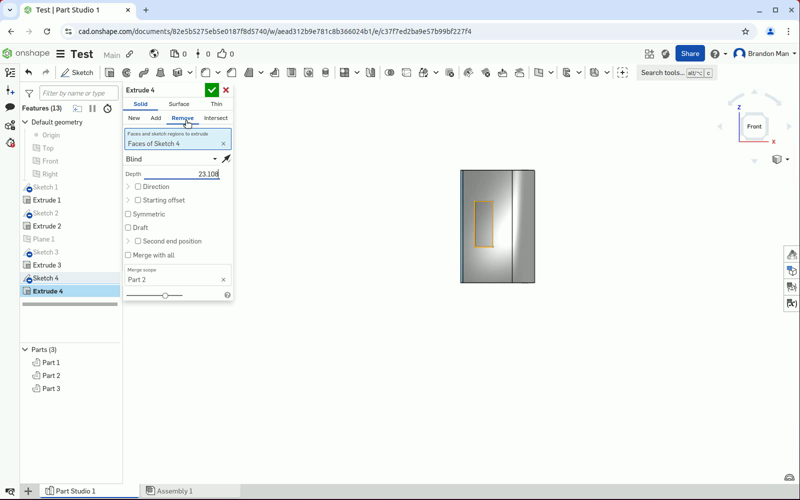
key(tab, 6)
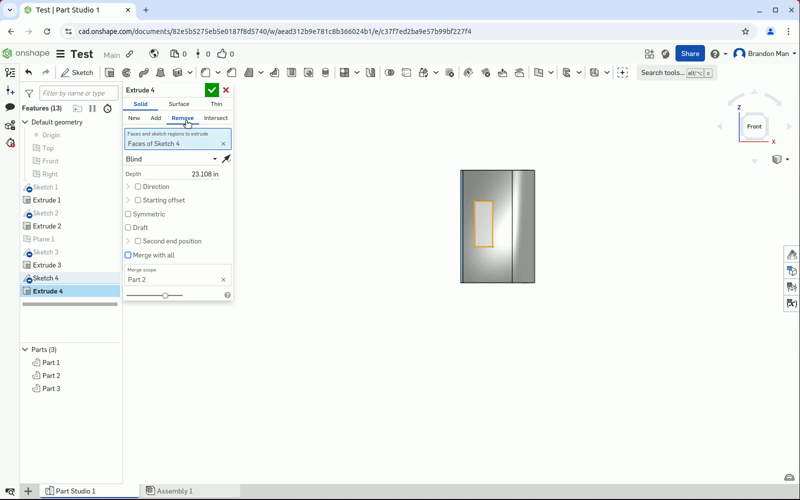
key(space)
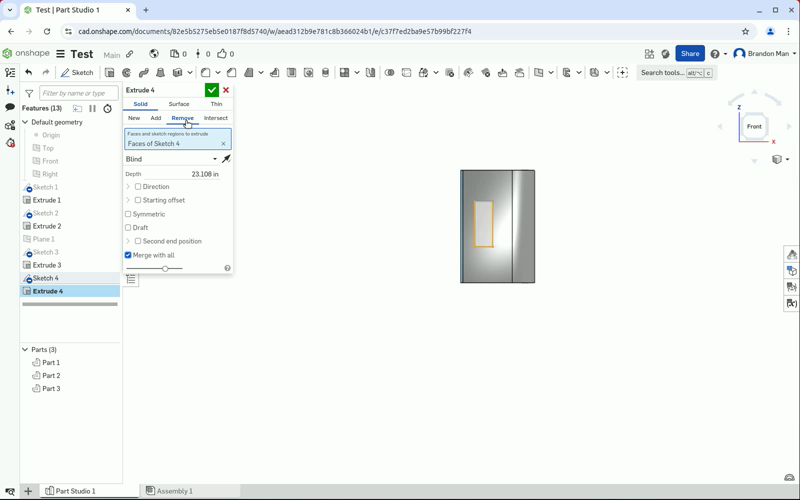
key(enter)
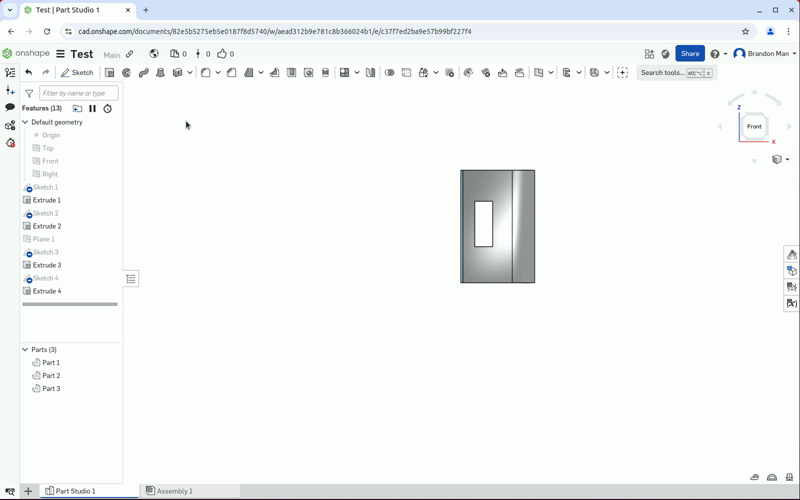
key(shift+h)
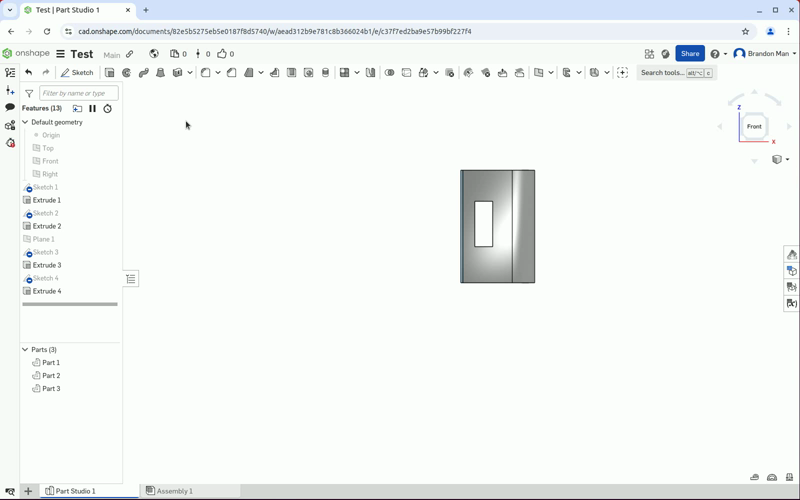
key(shift+h)
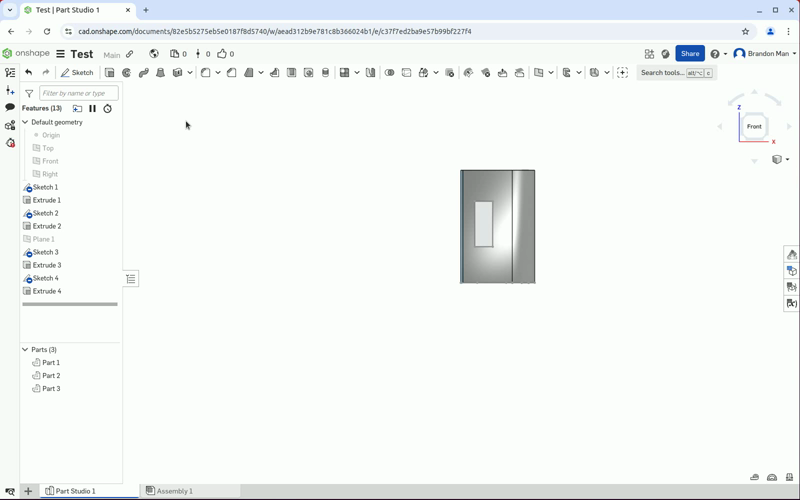
key(shift+7)
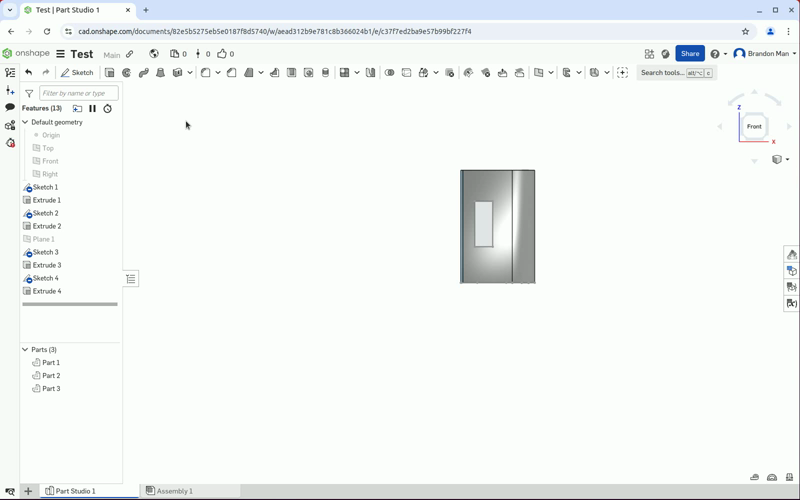
key(left, 2)
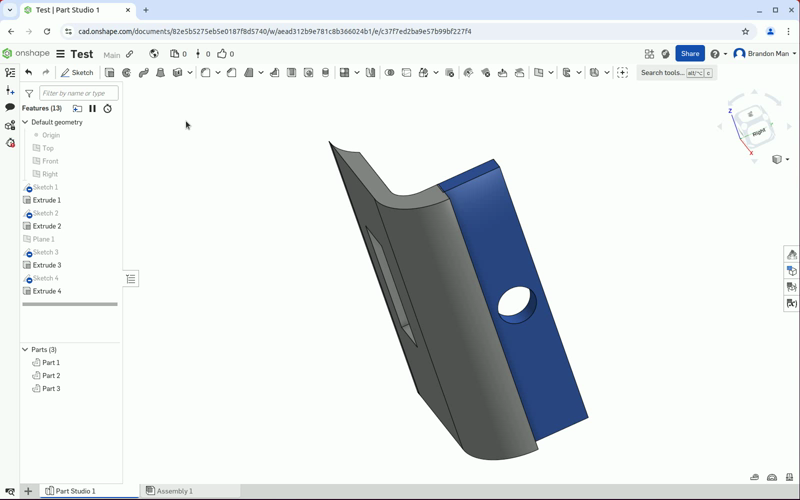
key(down, 2)
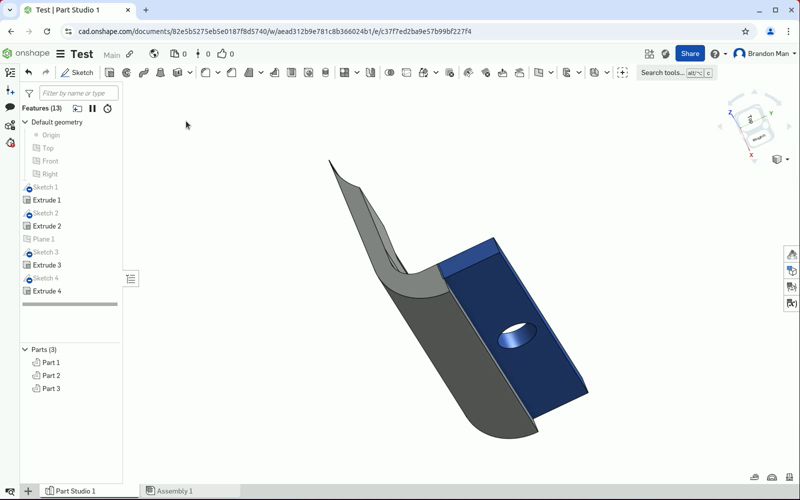
key(up, 2)
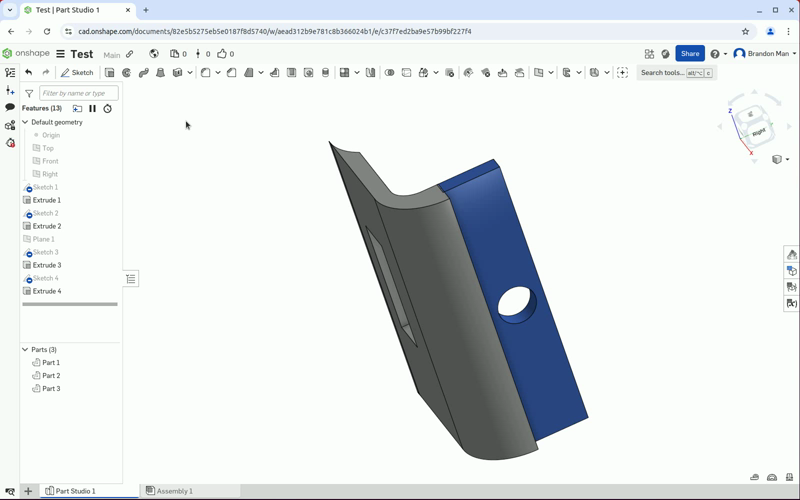
key(right, 2)
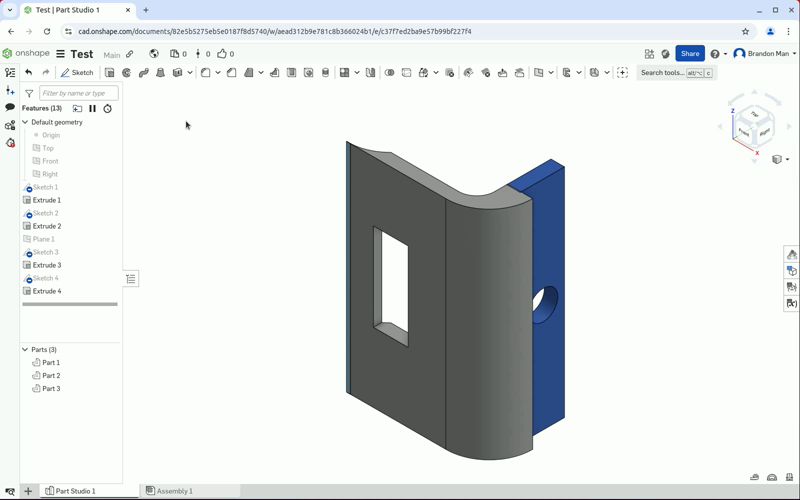
mouse_move(73, 189)
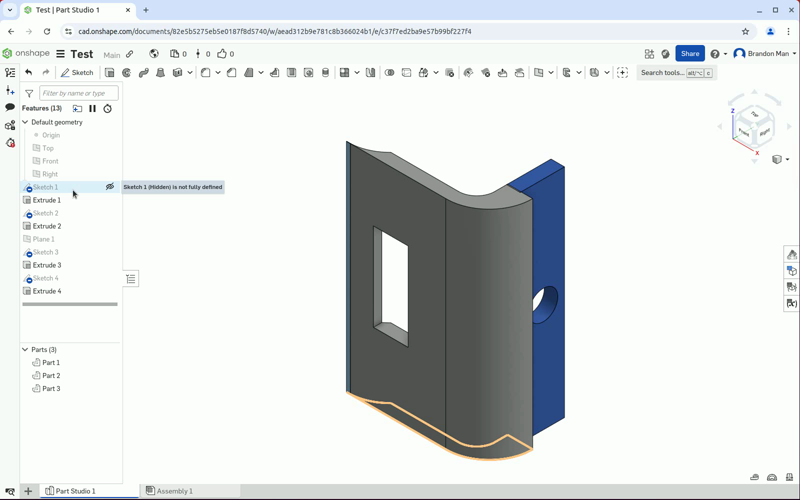
click(73, 189)